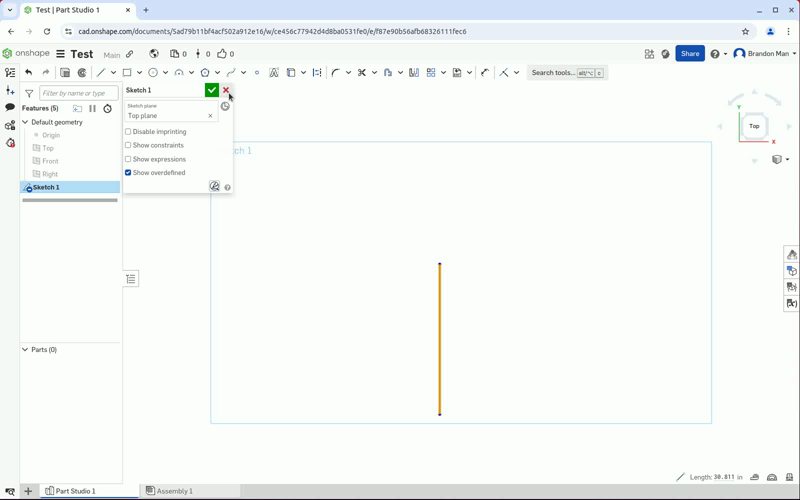
key(shift+h)
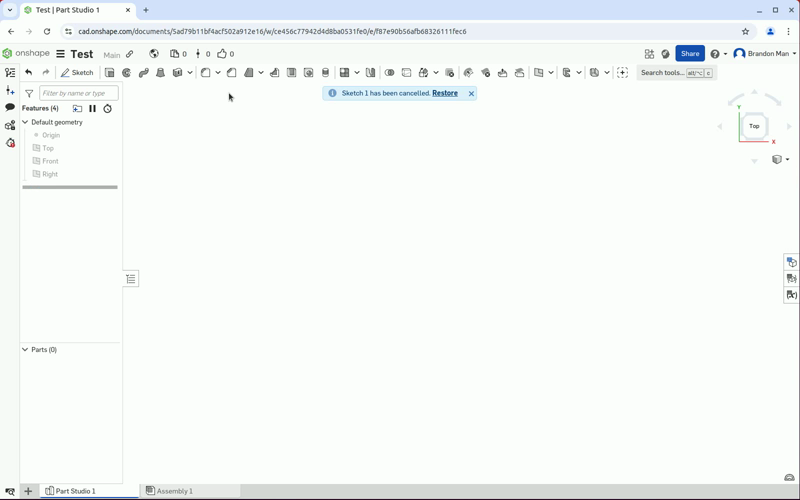
mouse_move(73, 352)
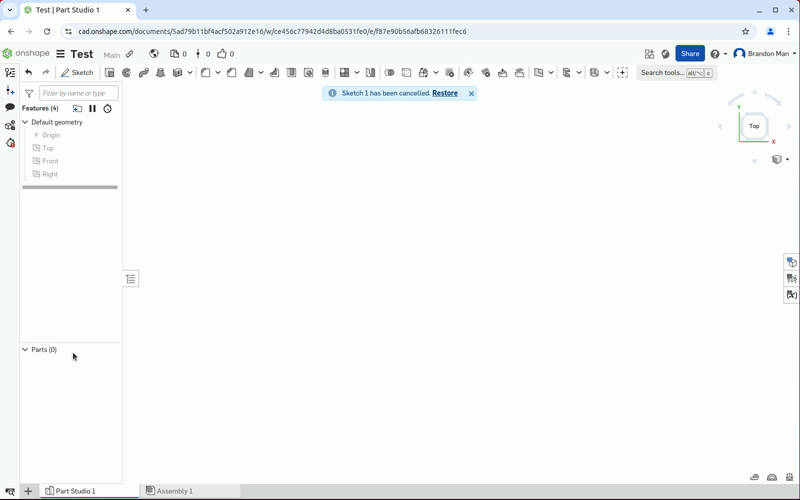
key(y)
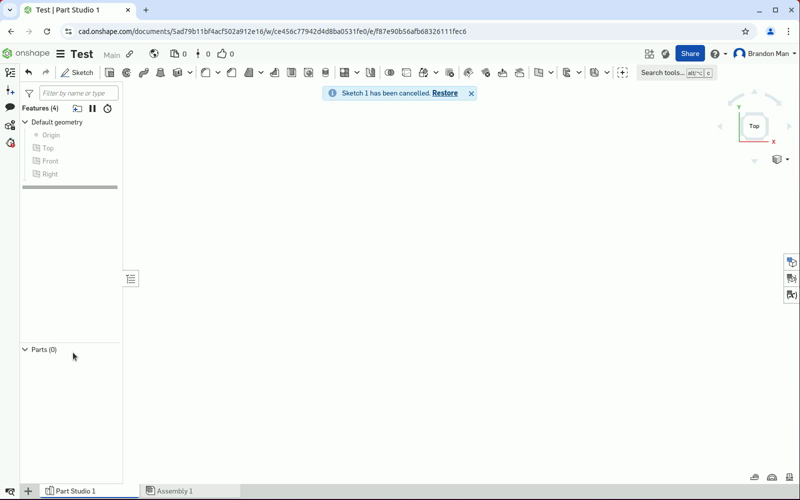
key(shift+p)
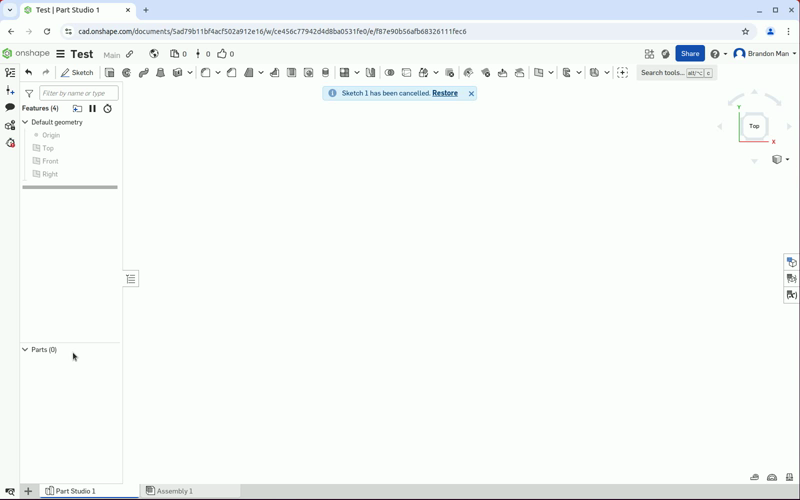
key(space)
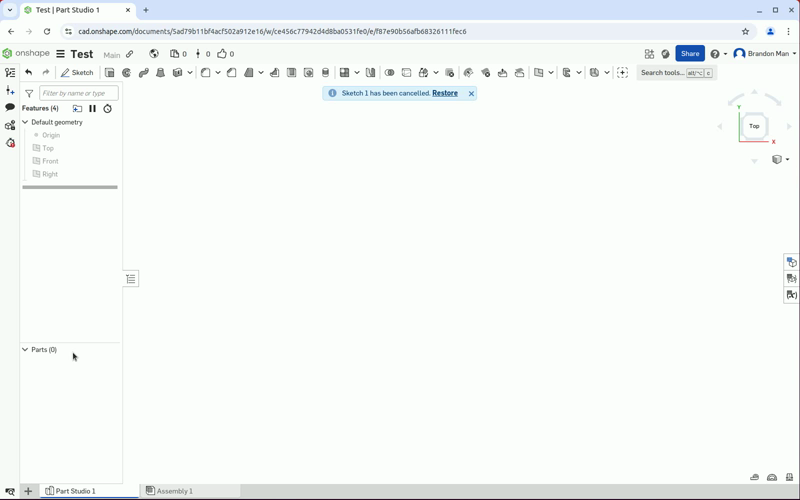
key_down(shift)
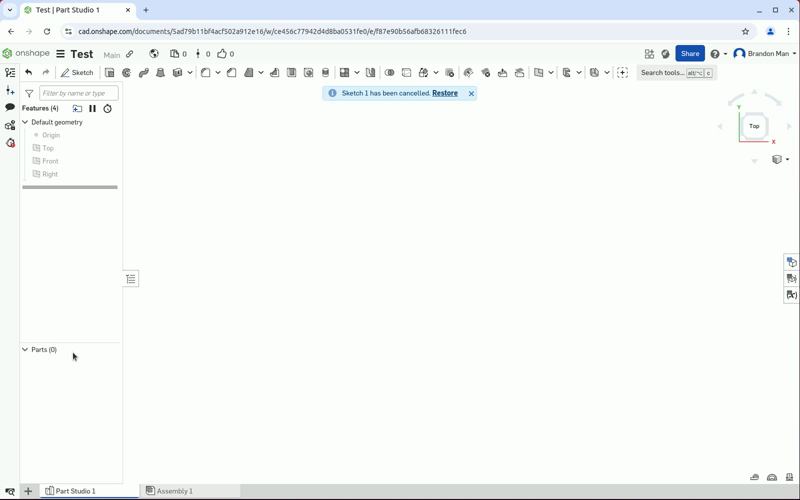
key(up)
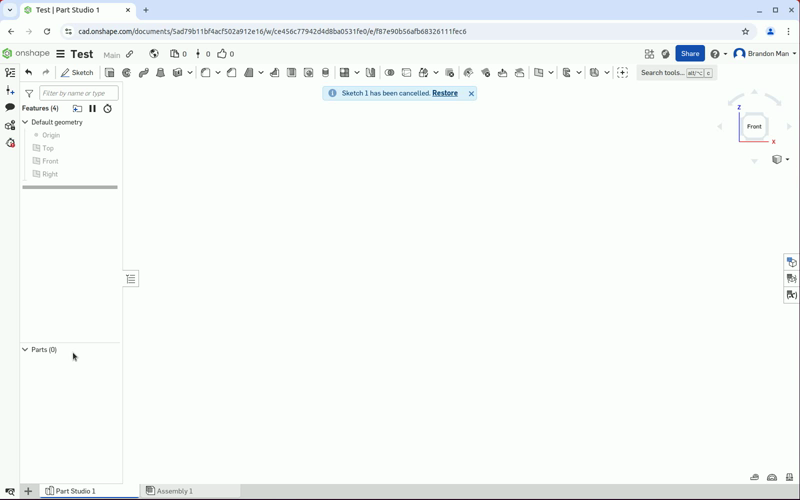
key_up(shift)
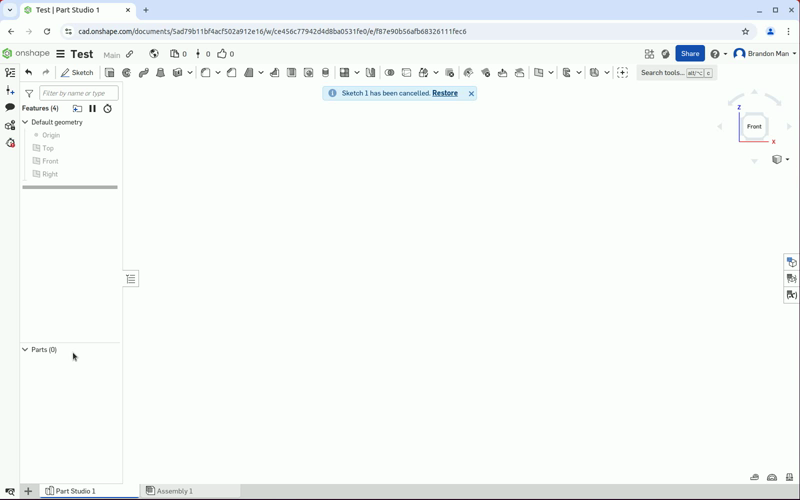
mouse_move(73, 352)
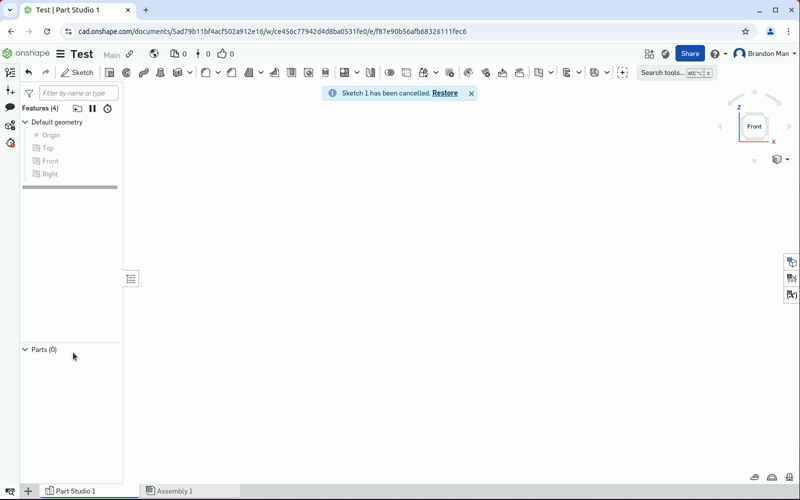
key(shift+y)
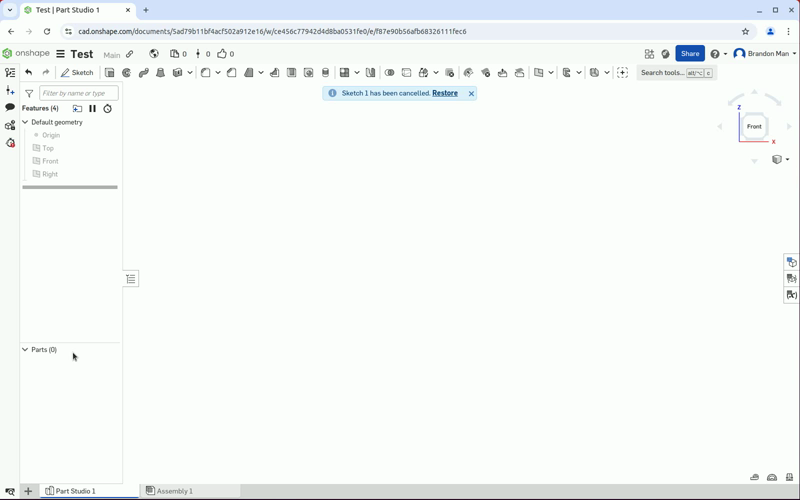
key(shift+s)
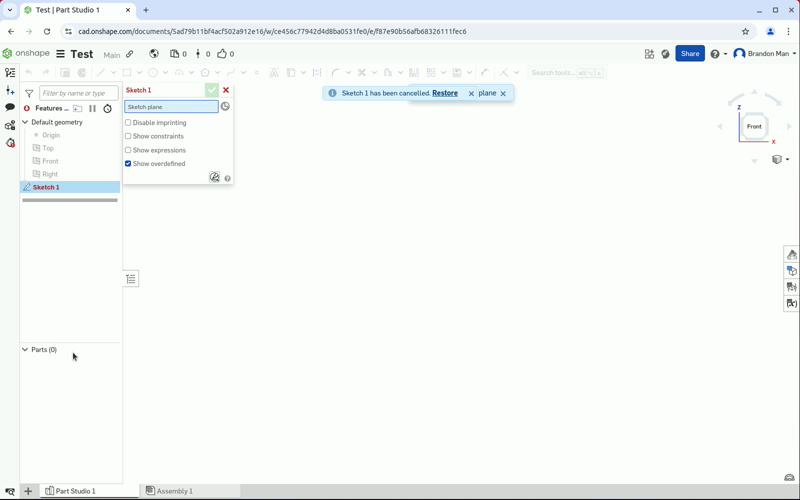
mouse_move(73, 163)
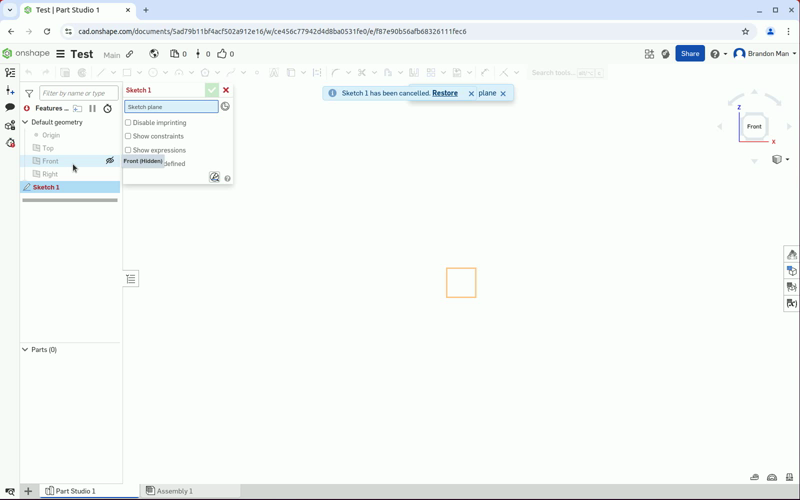
click(73, 163)
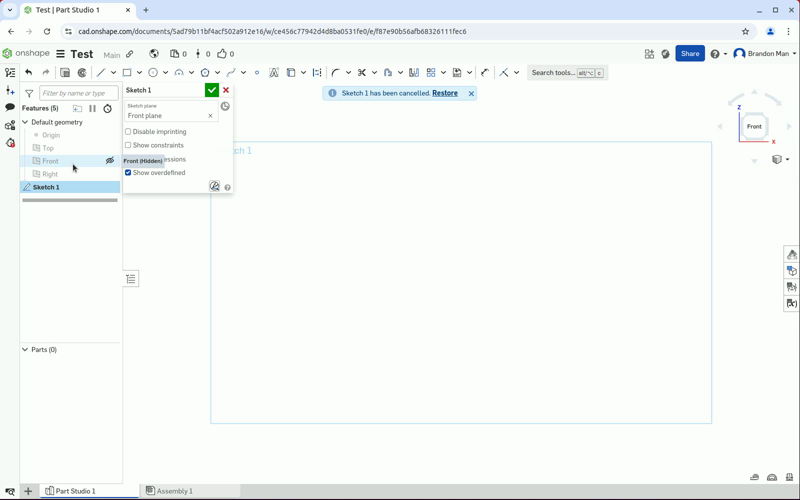
mouse_move(73, 352)
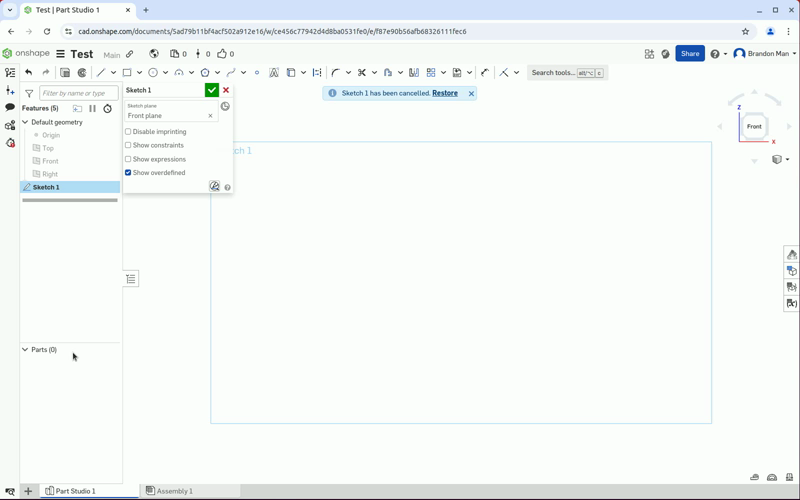
key(y)
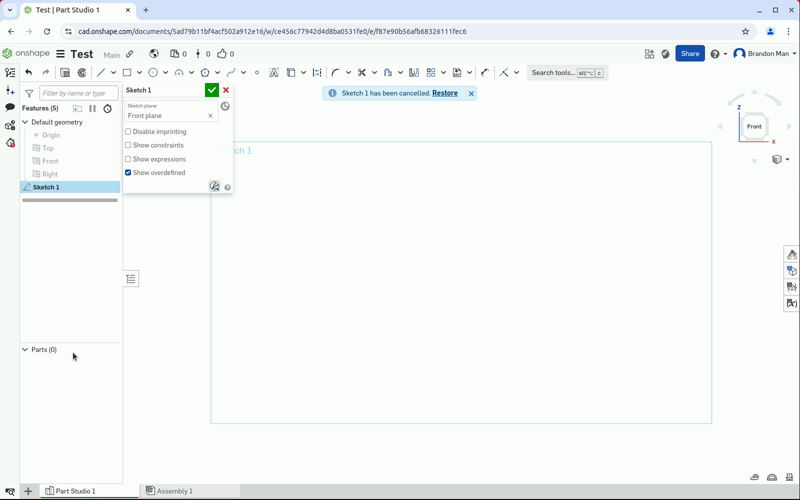
key(l)
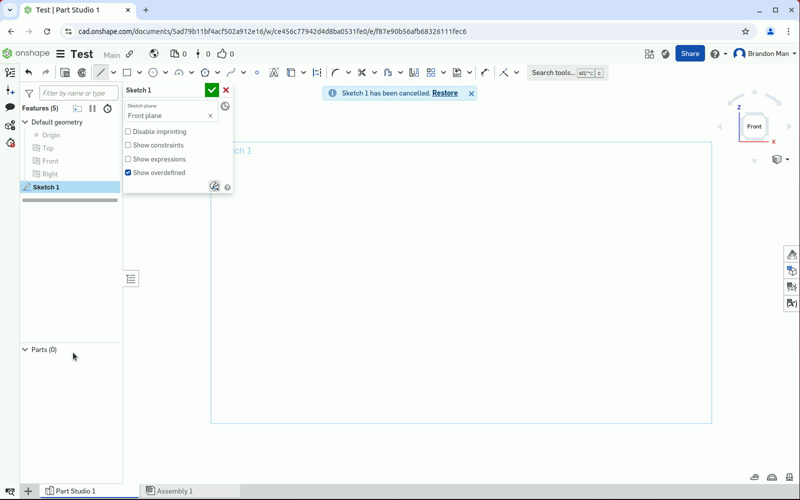
key_down(shift)
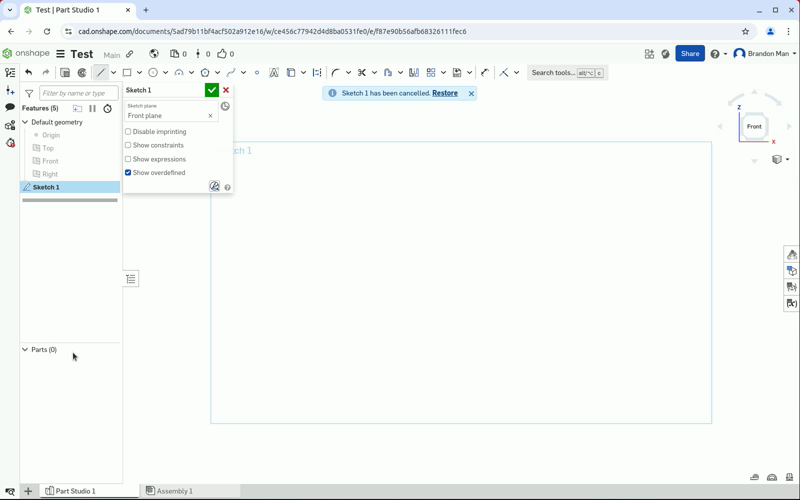
mouse_move(447, 395)
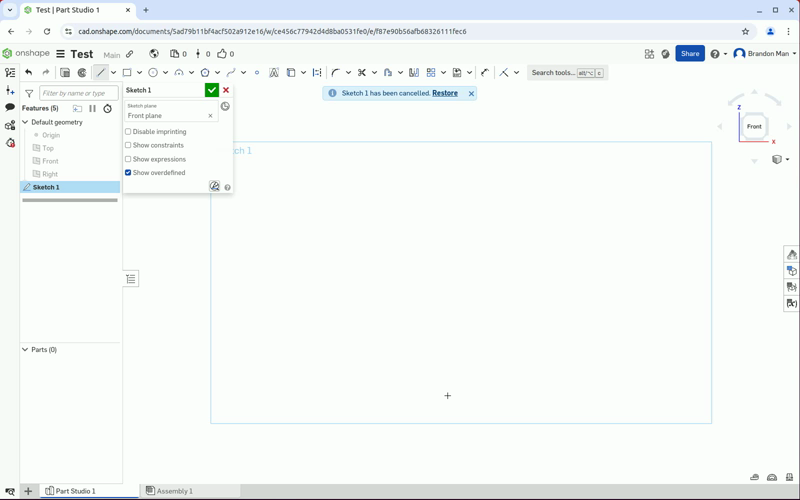
click(447, 395)
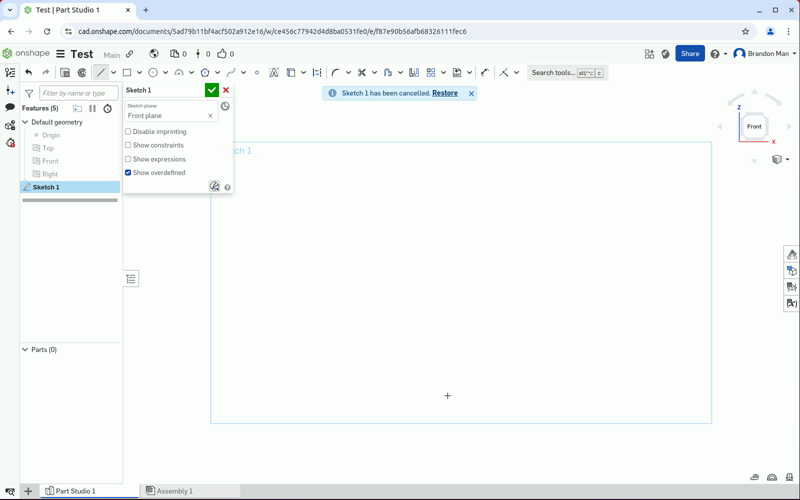
key_up(shift)
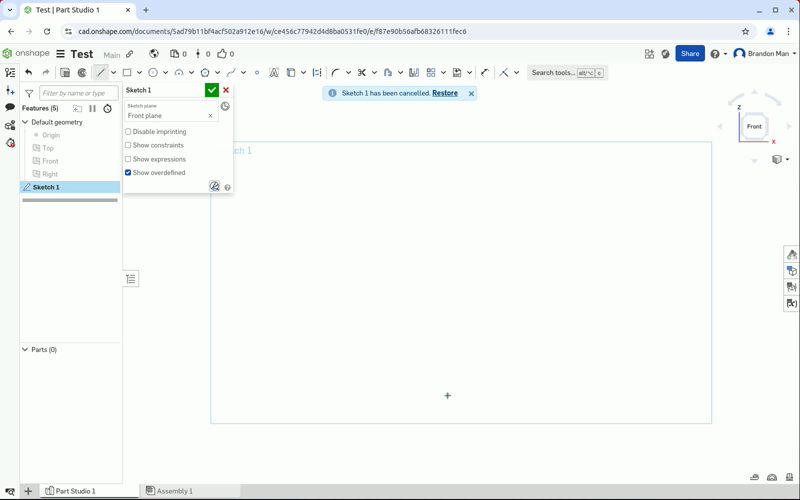
key_down(shift)
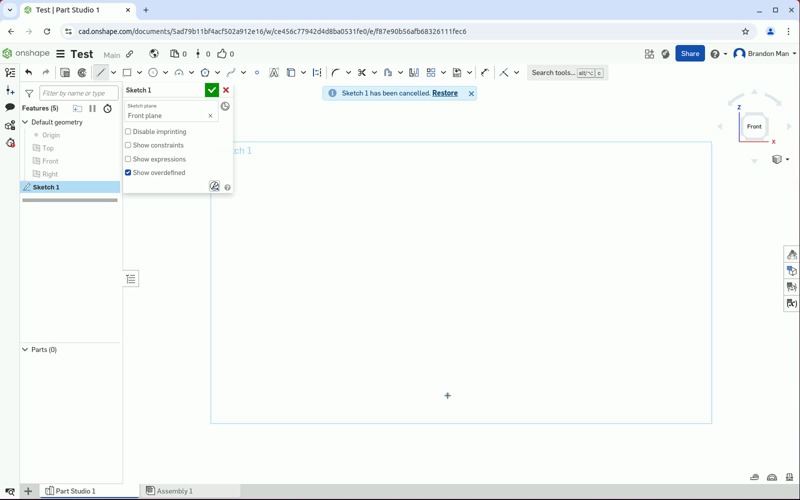
mouse_move(477, 395)
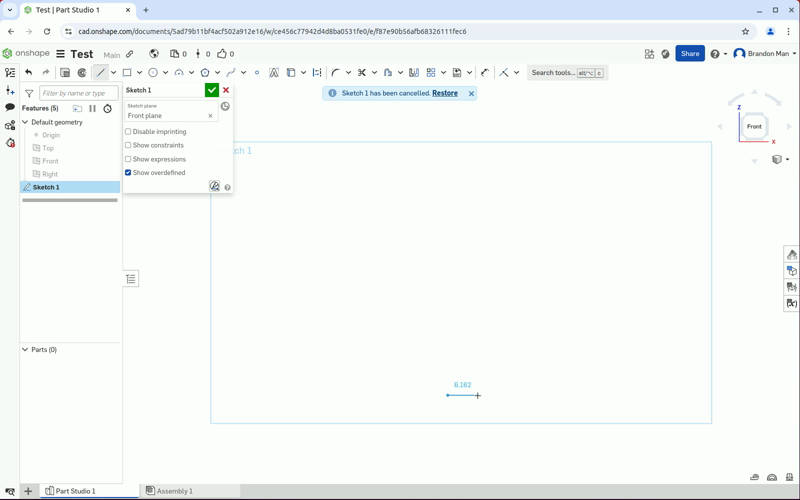
mouse_move(476, 395)
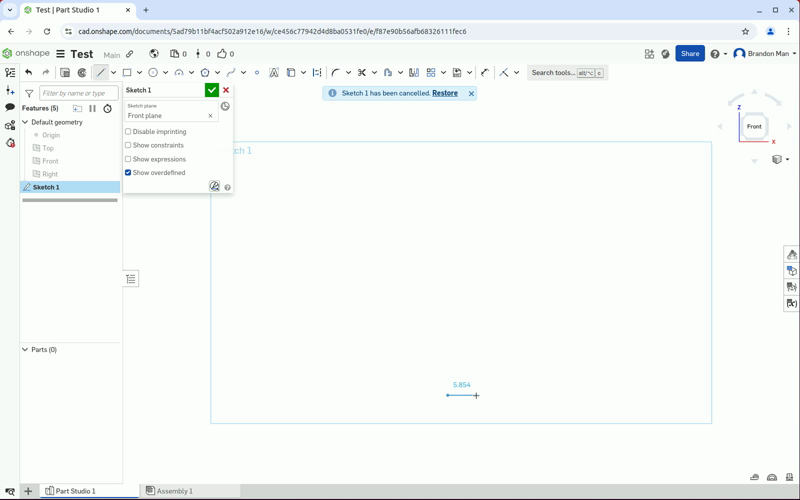
click(476, 395)
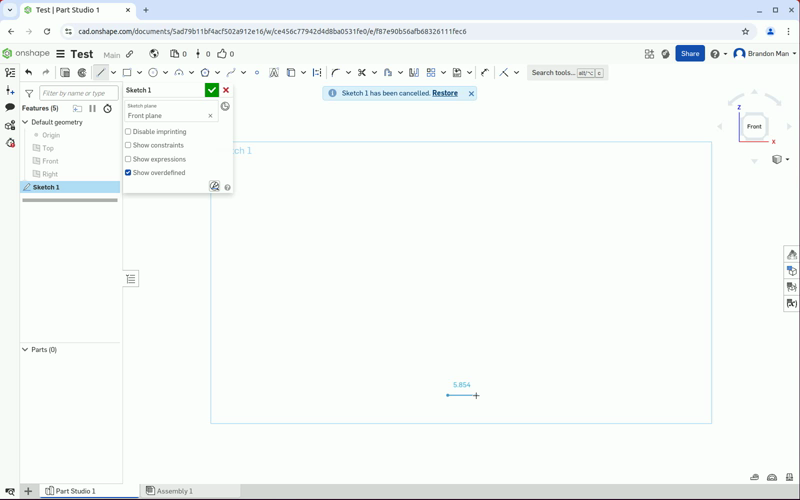
key_up(shift)
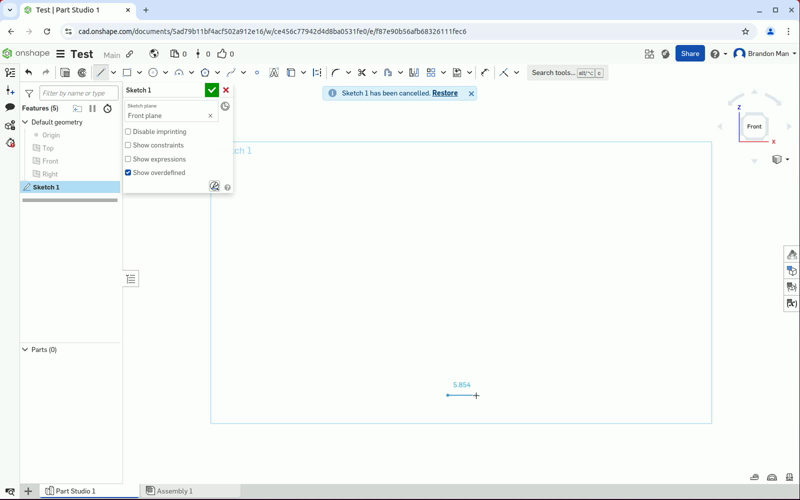
key_down(shift)
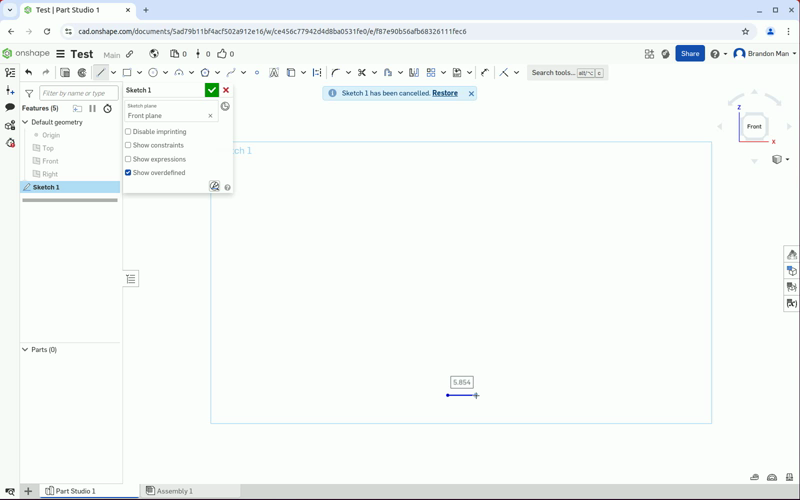
mouse_move(476, 321)
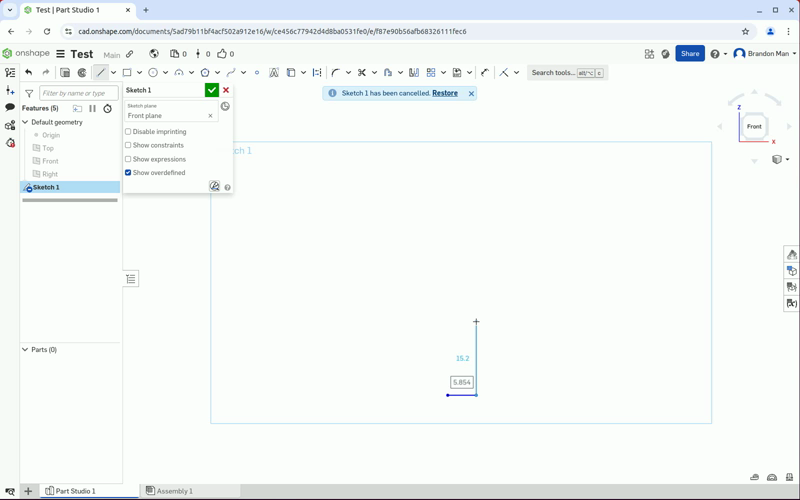
click(476, 321)
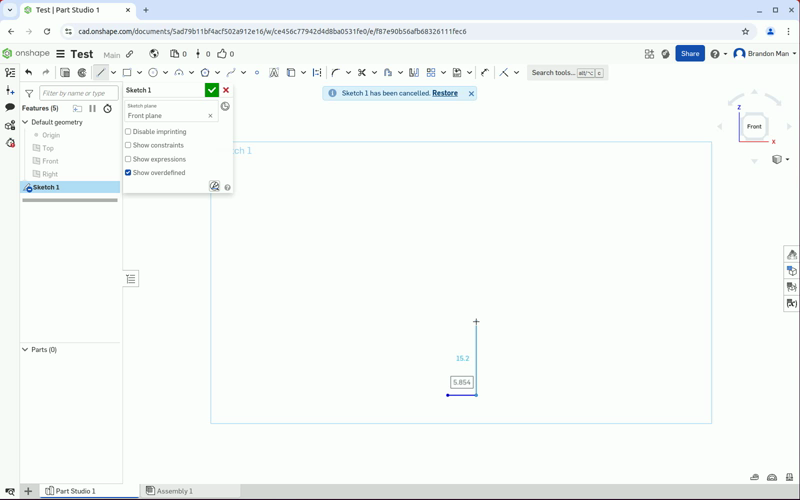
key_up(shift)
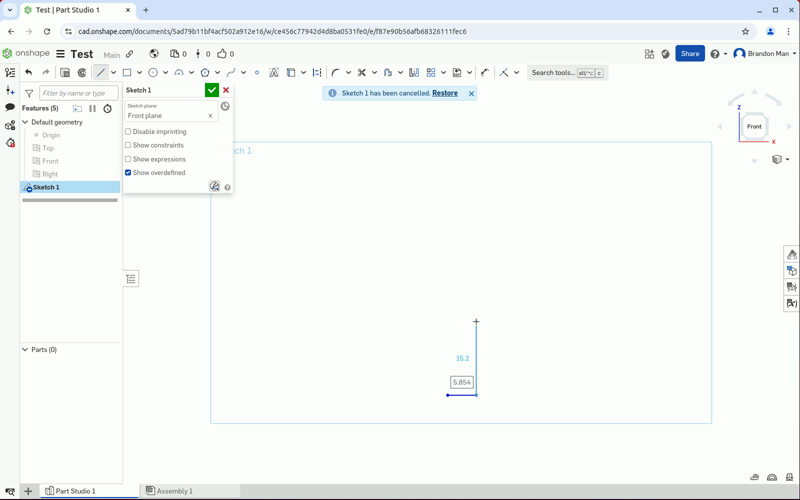
key_down(shift)
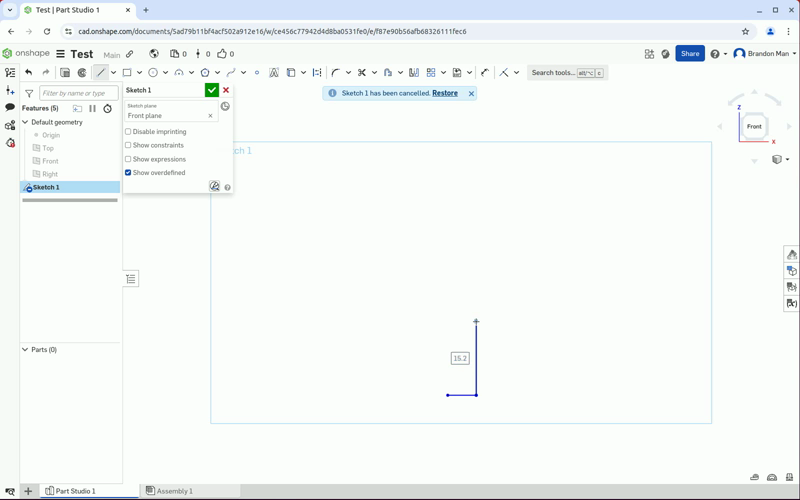
mouse_move(506, 321)
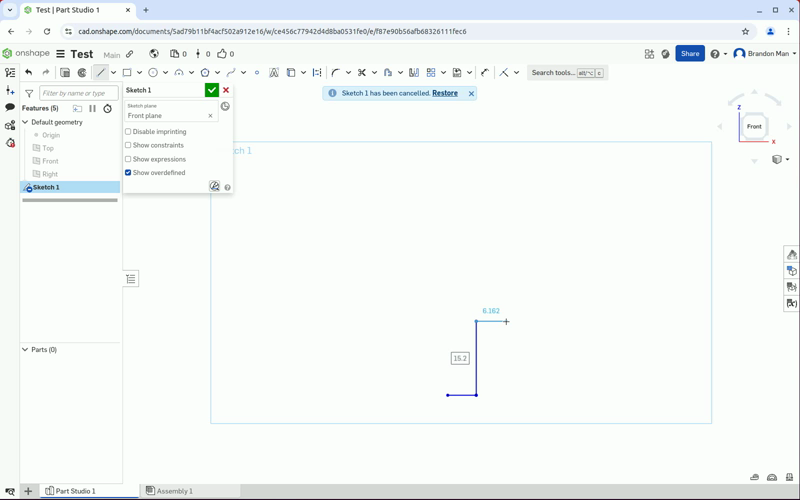
mouse_move(447, 321)
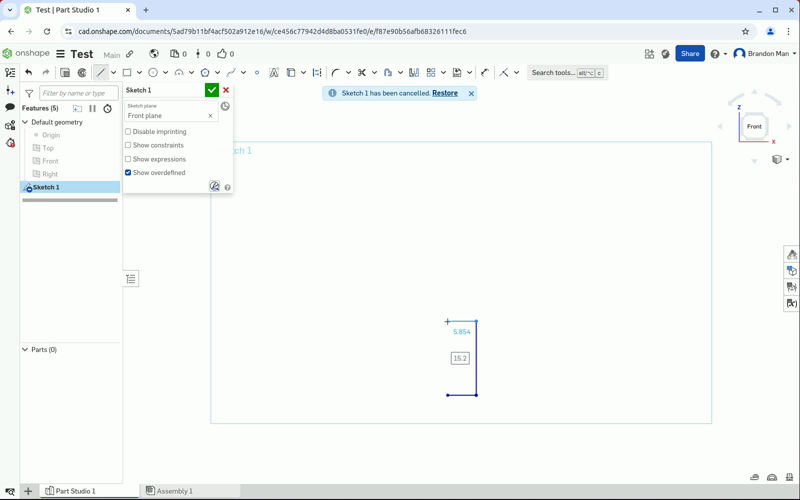
click(447, 321)
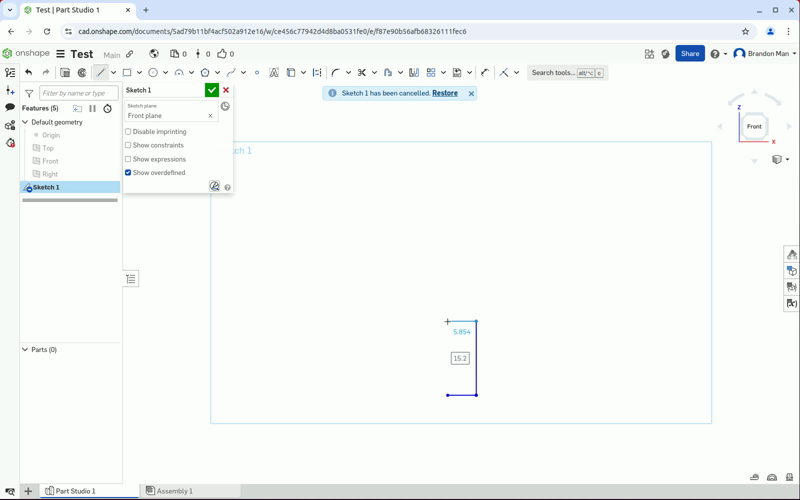
key_up(shift)
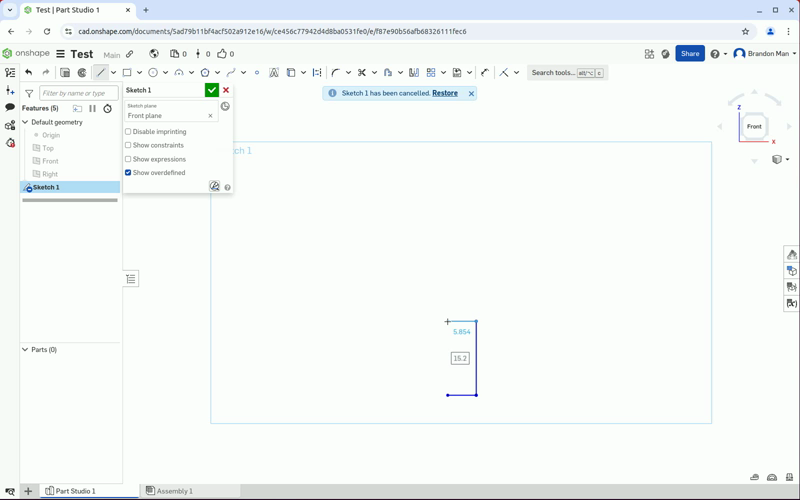
key_down(shift)
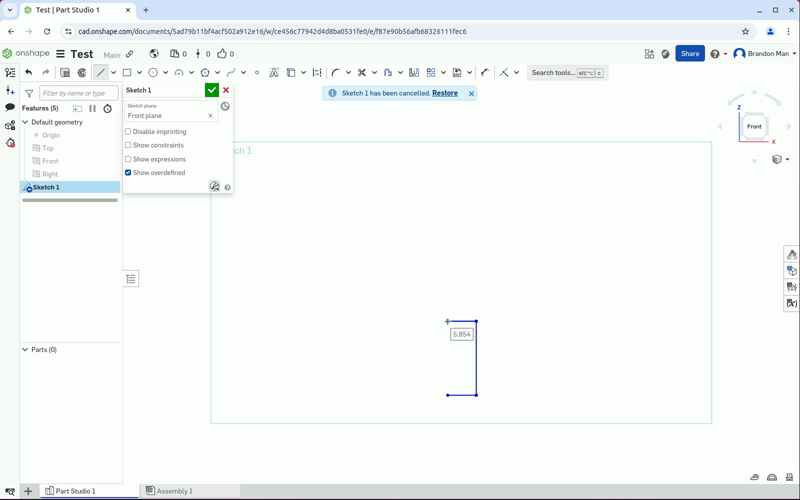
mouse_move(447, 395)
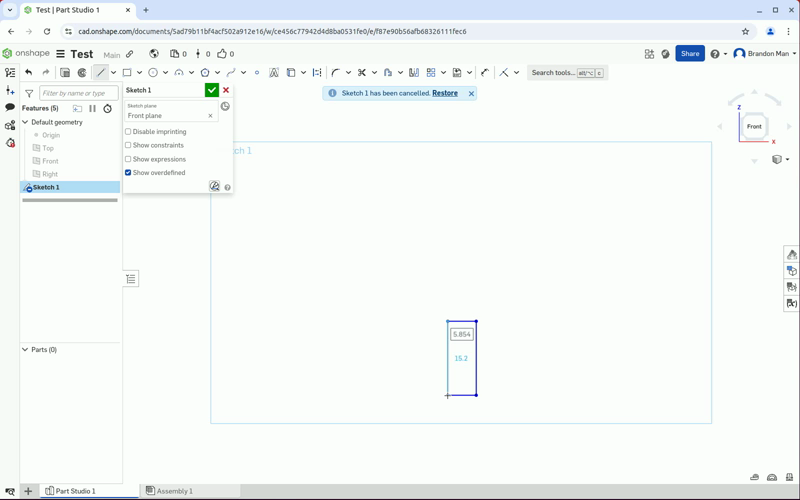
key_up(shift)
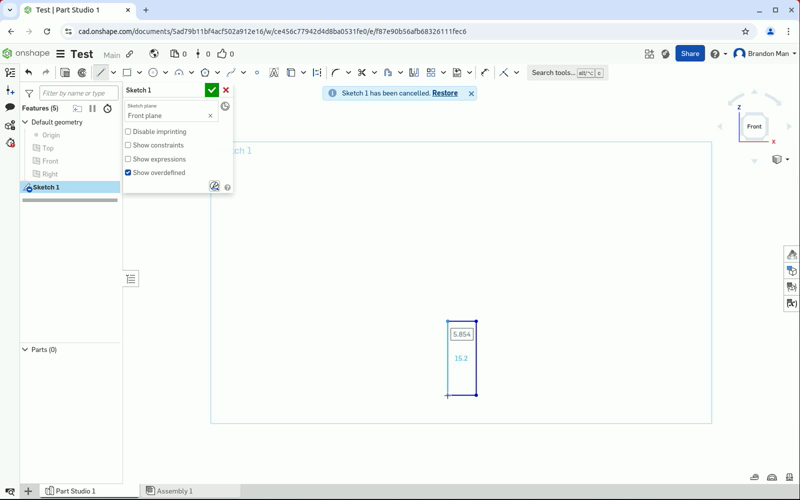
click(447, 395)
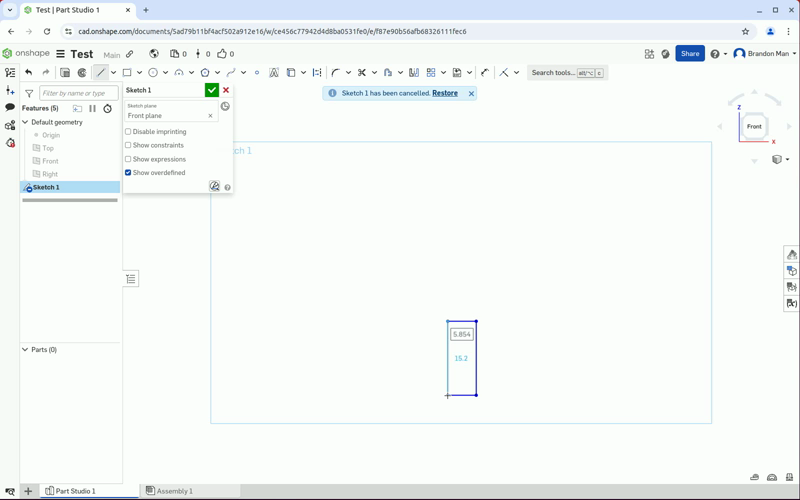
key(esc)
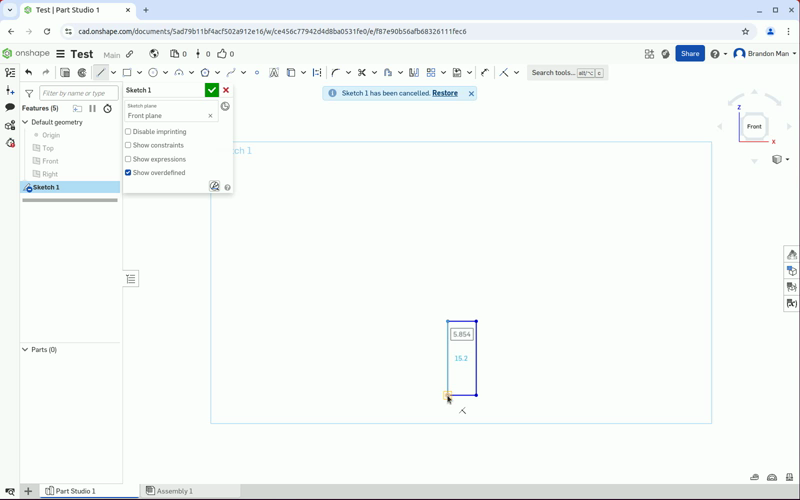
mouse_move(462, 351)
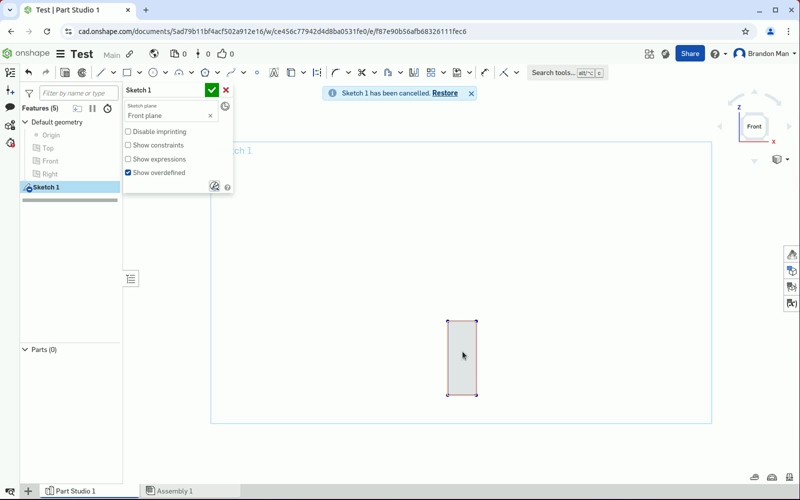
click(462, 351)
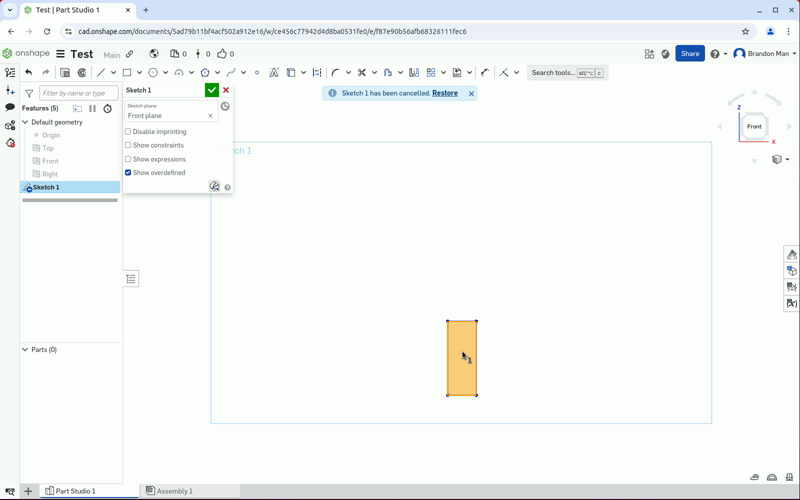
mouse_move(73, 352)
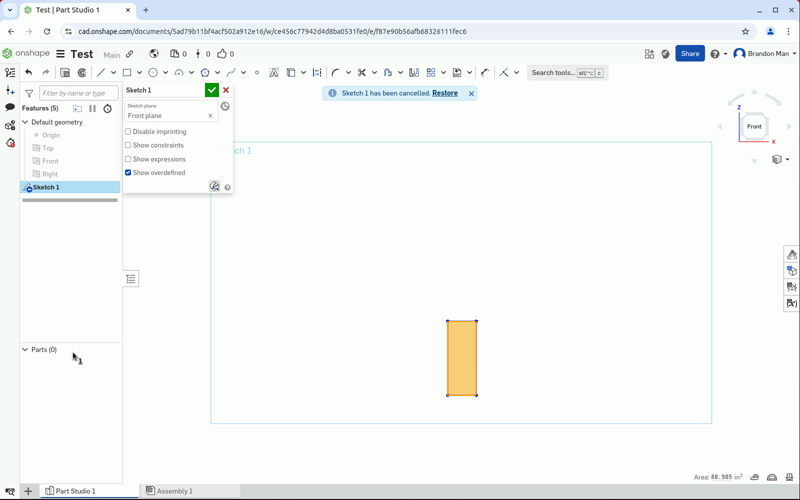
key(shift+y)
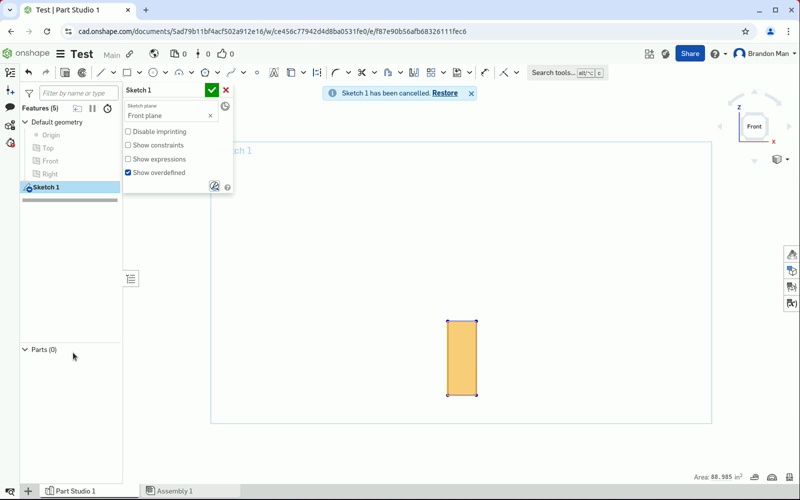
key(shift+e)
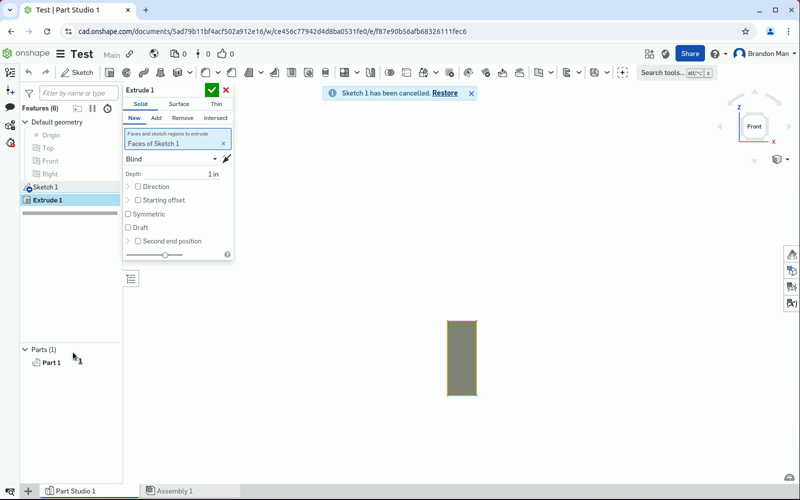
mouse_move(143, 106)
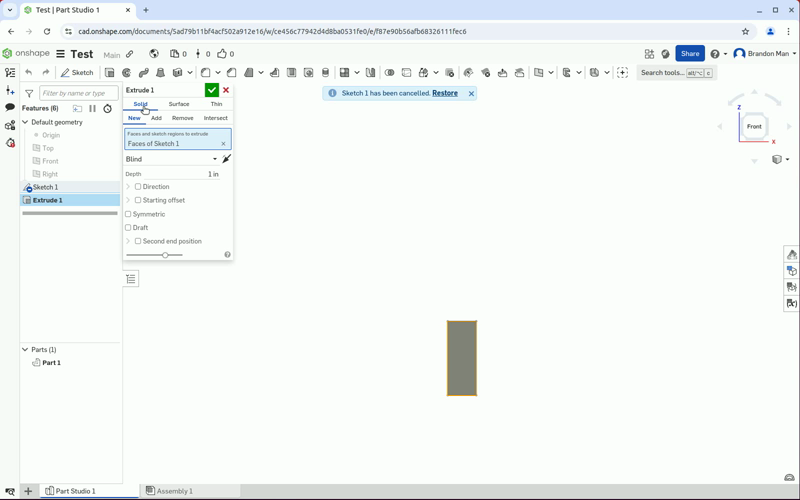
click(143, 106)
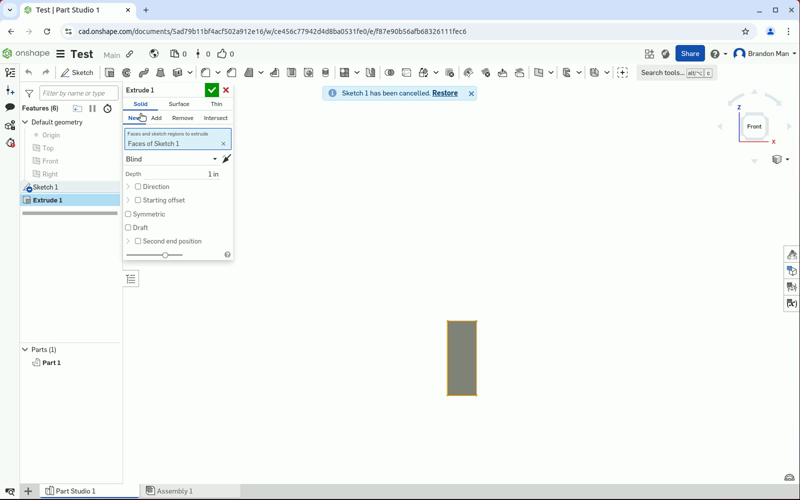
mouse_move(137, 120)
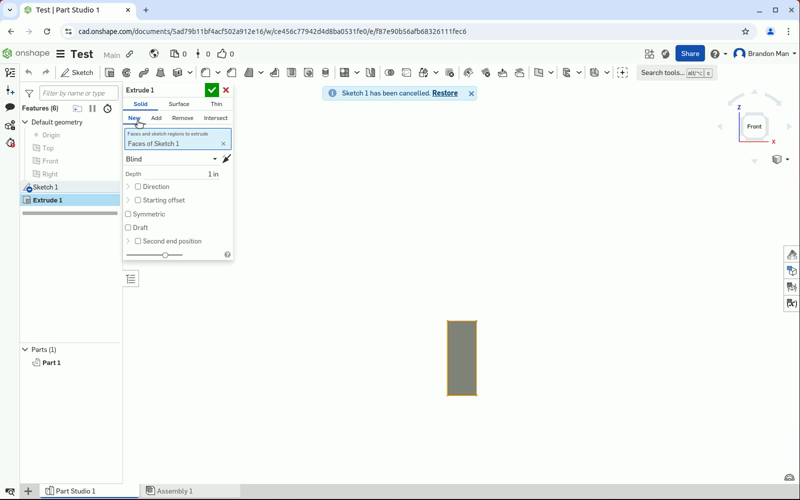
click(137, 120)
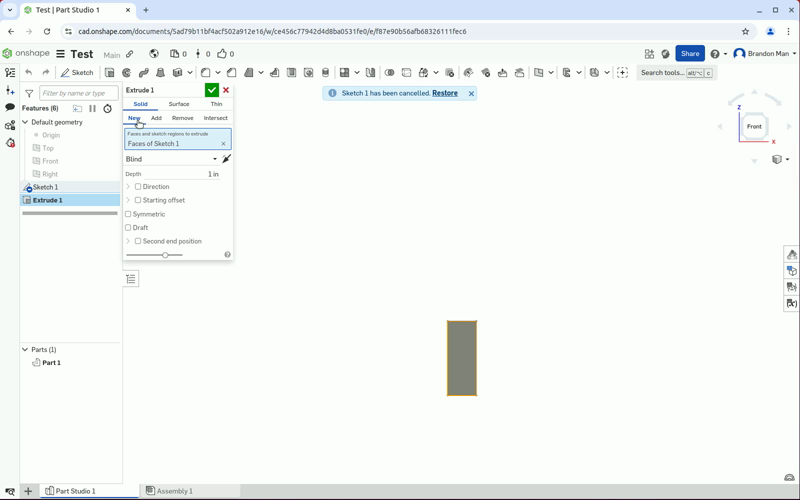
key(tab, 4)
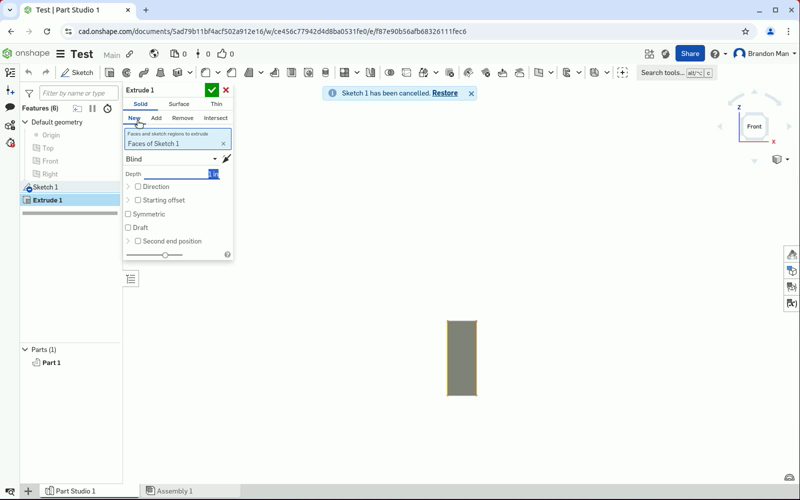
text(8.425)
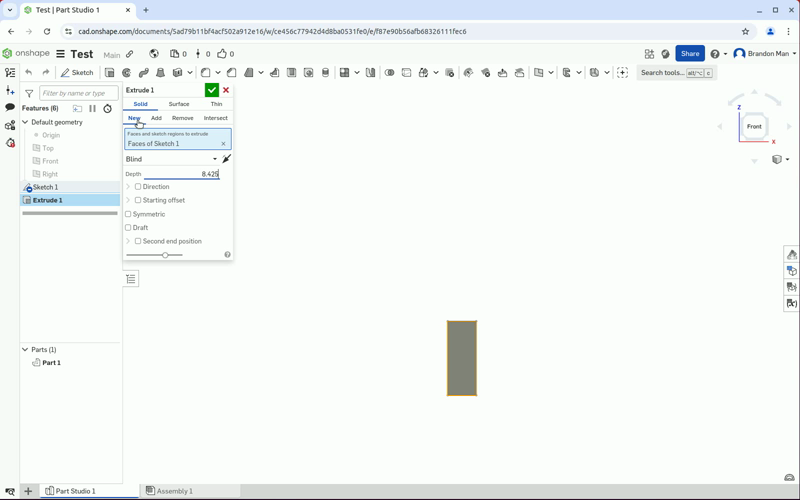
key(enter)
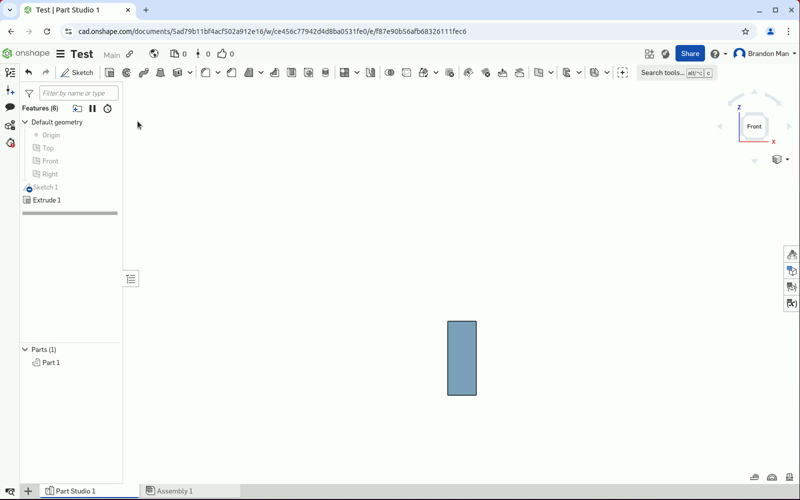
key(shift+h)
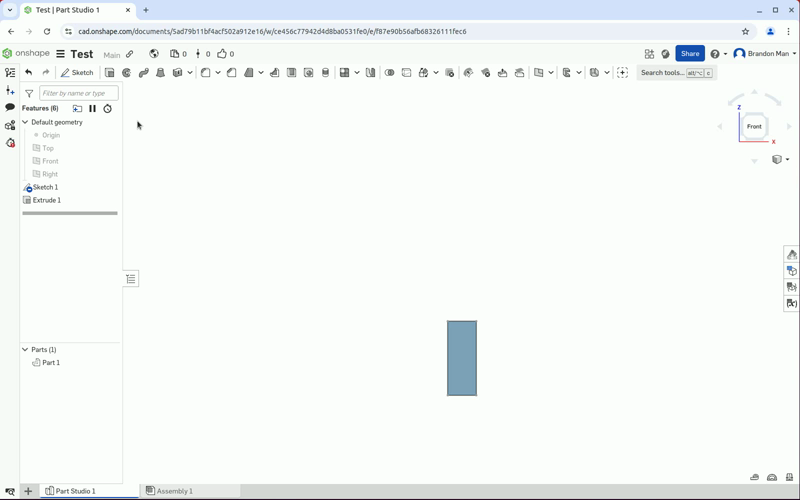
key(shift+h)
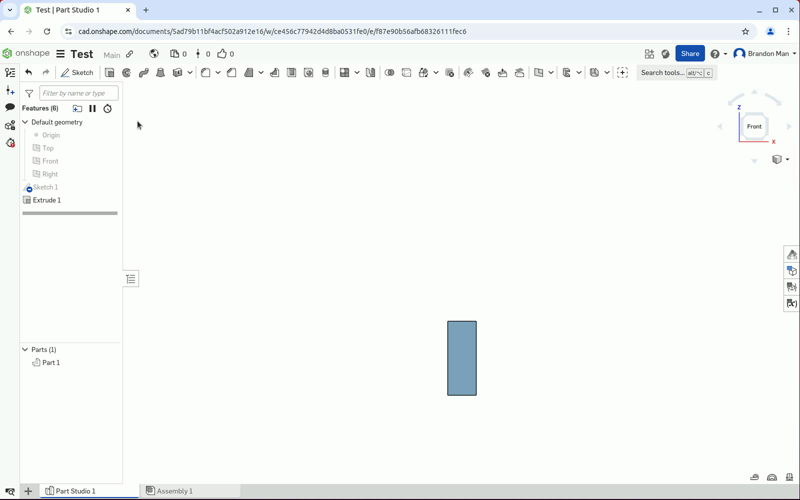
mouse_move(73, 189)
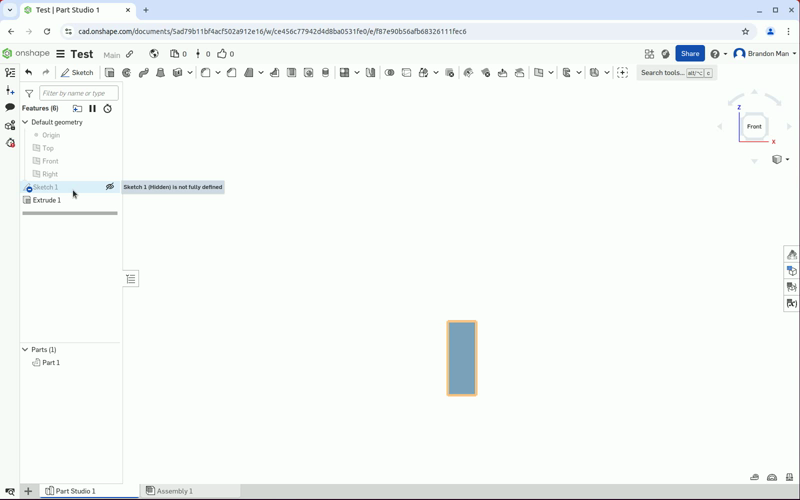
click(73, 189)
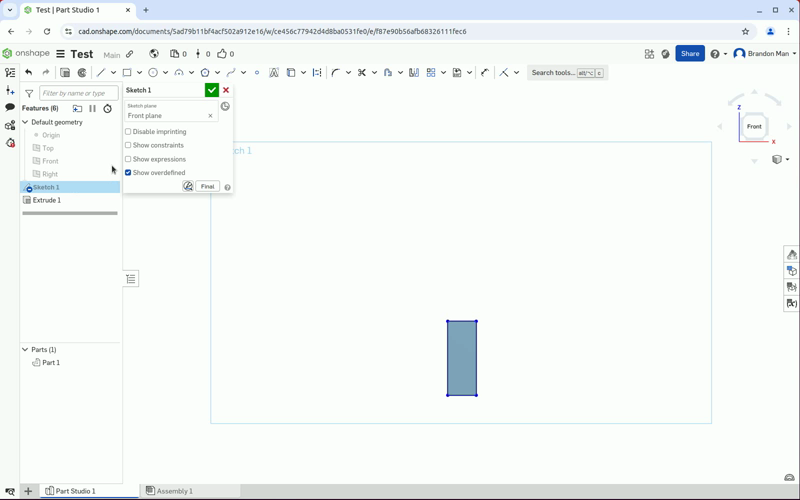
mouse_move(229, 92)
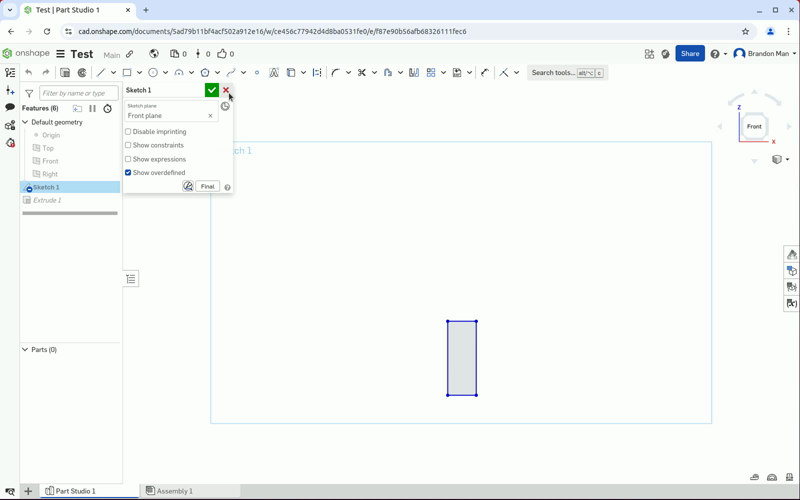
click(229, 92)
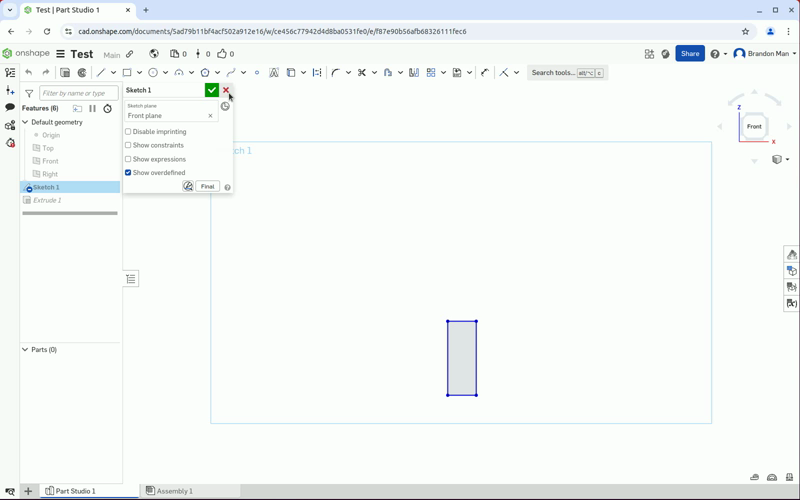
key(shift+s)
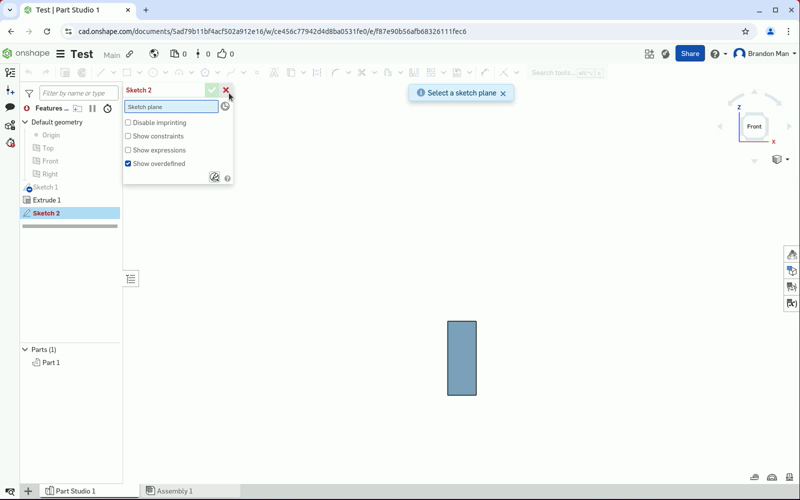
mouse_move(73, 163)
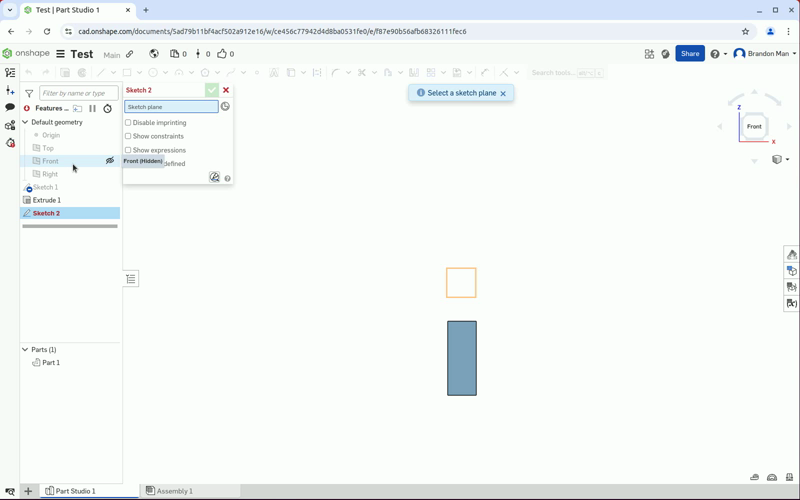
click(73, 163)
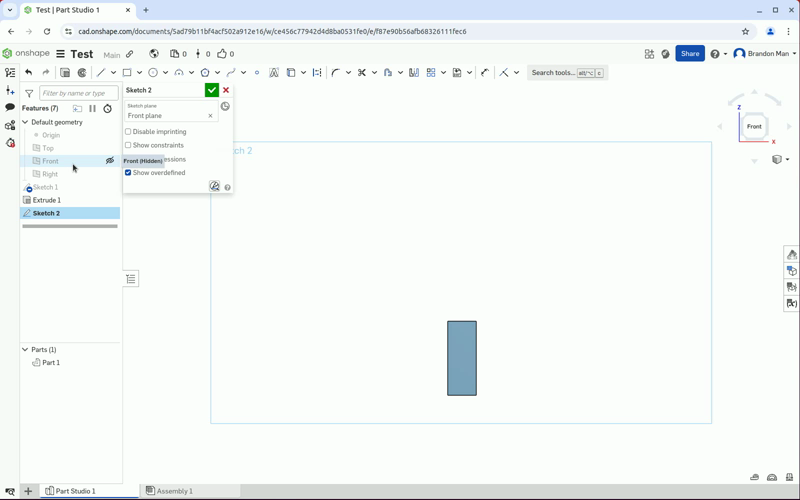
mouse_move(73, 352)
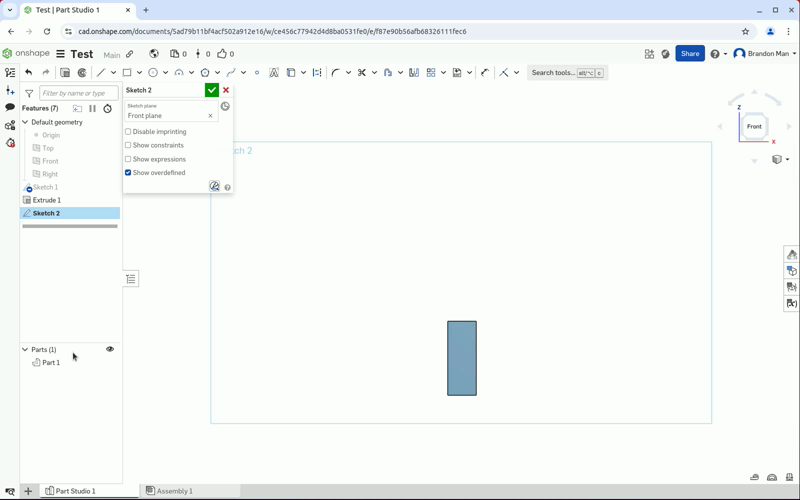
key(y)
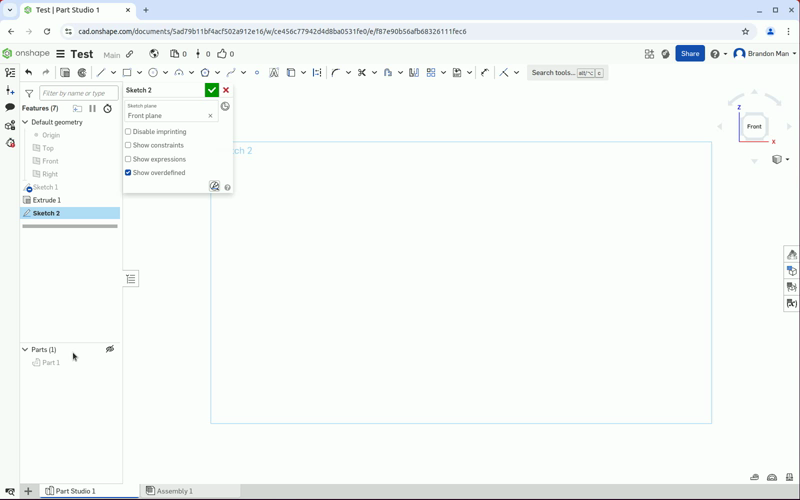
key(l)
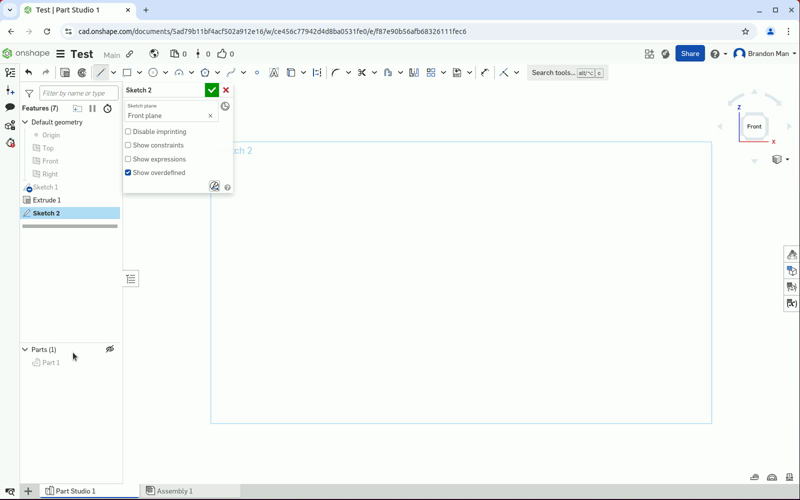
key_down(shift)
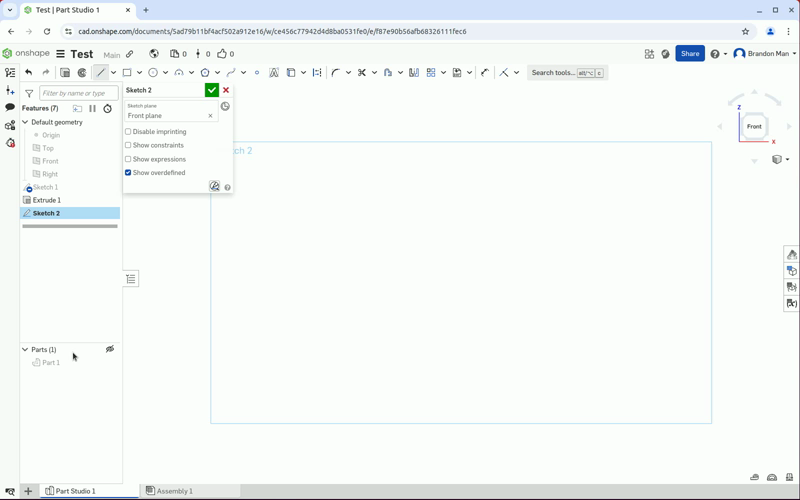
mouse_move(474, 297)
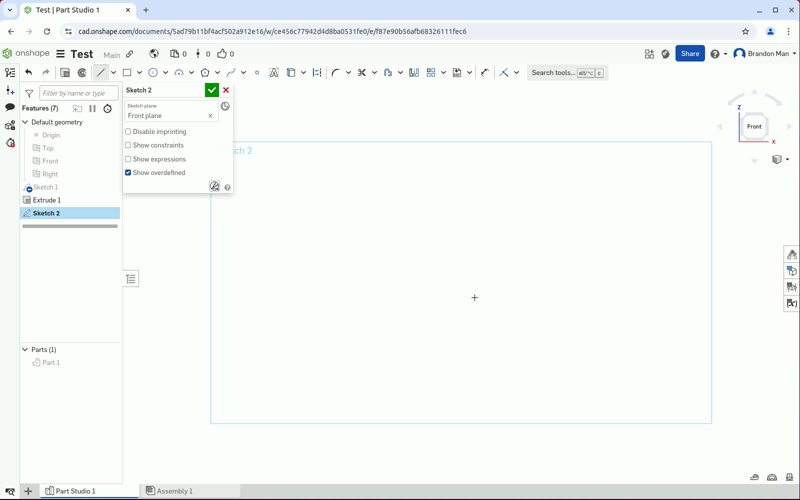
click(474, 297)
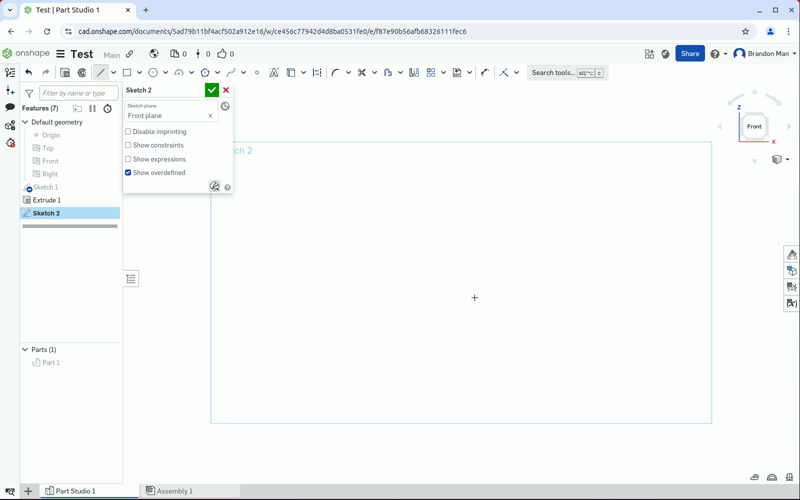
key_up(shift)
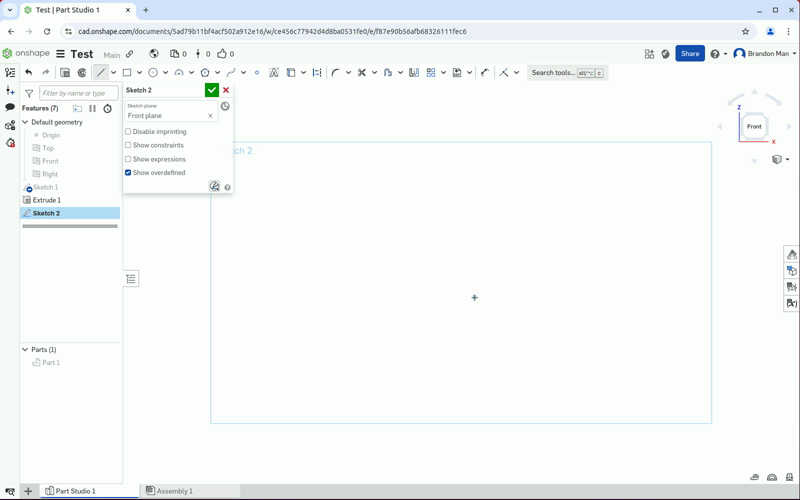
key_down(shift)
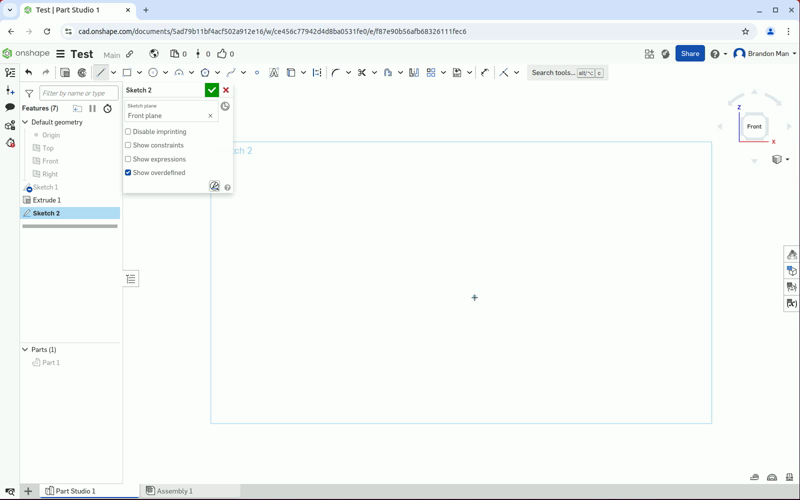
mouse_move(504, 297)
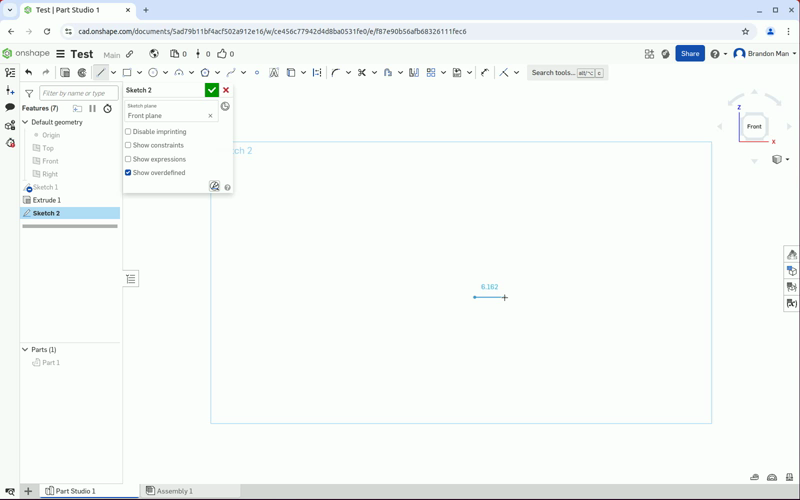
mouse_move(486, 324)
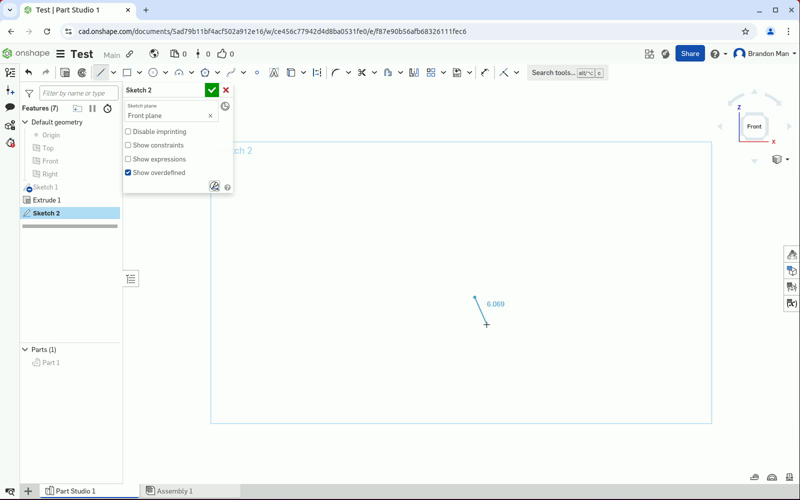
click(486, 324)
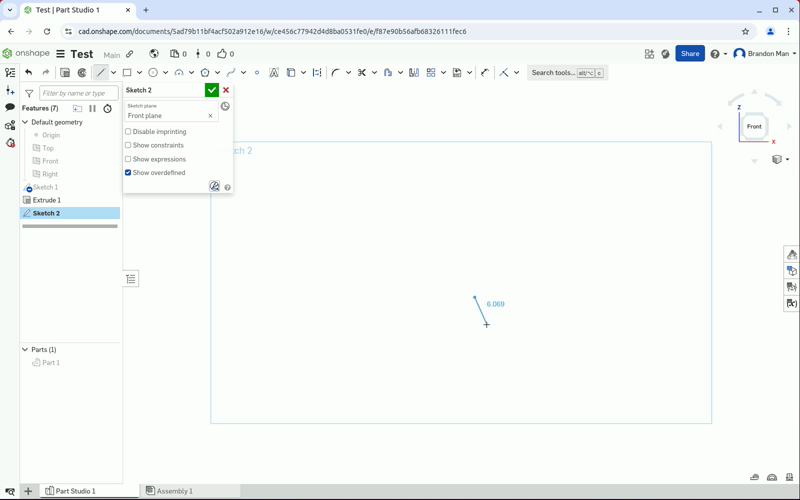
key_up(shift)
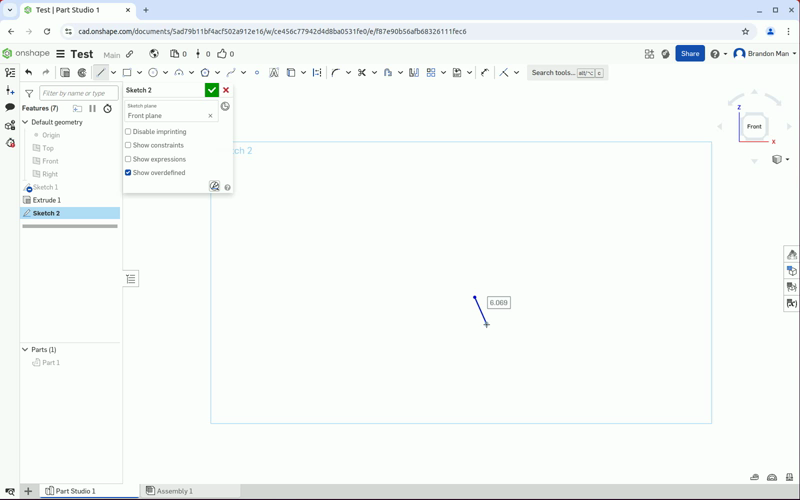
key(esc)
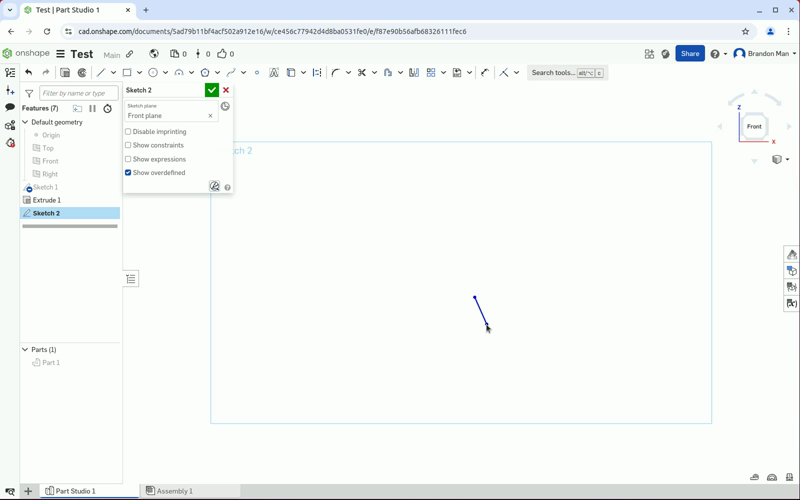
key(a)
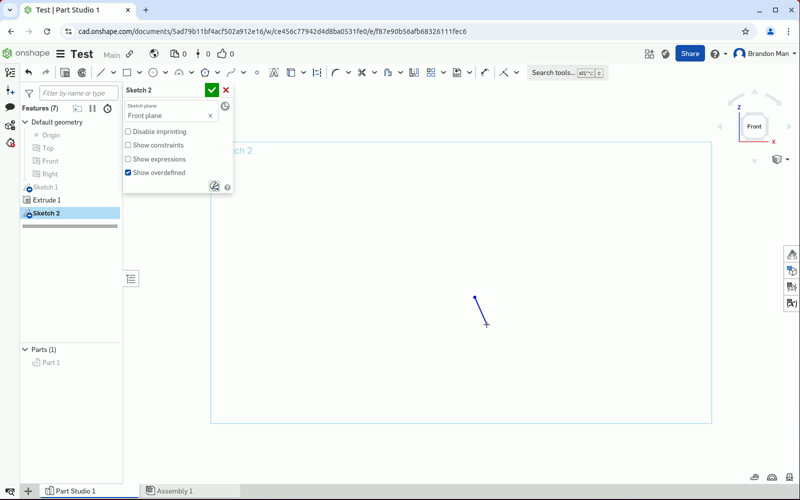
mouse_move(486, 324)
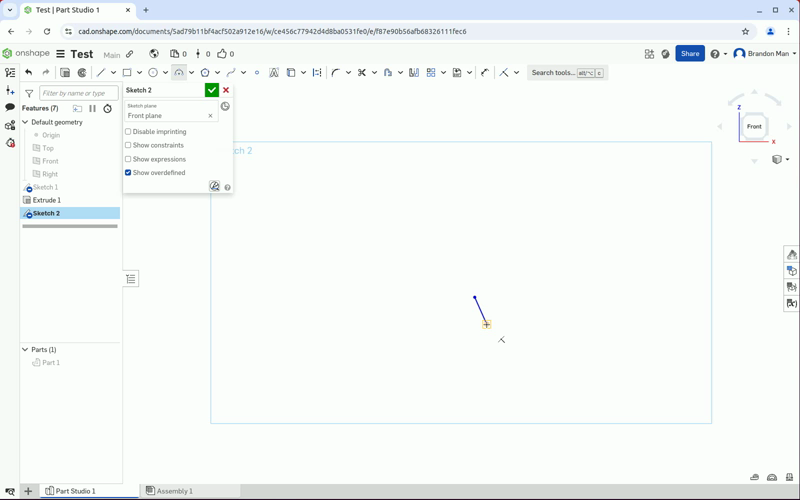
click(486, 324)
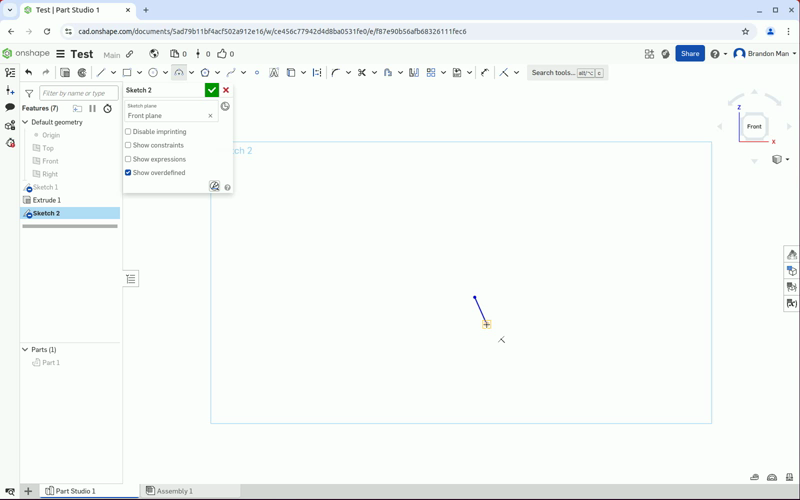
key_down(shift)
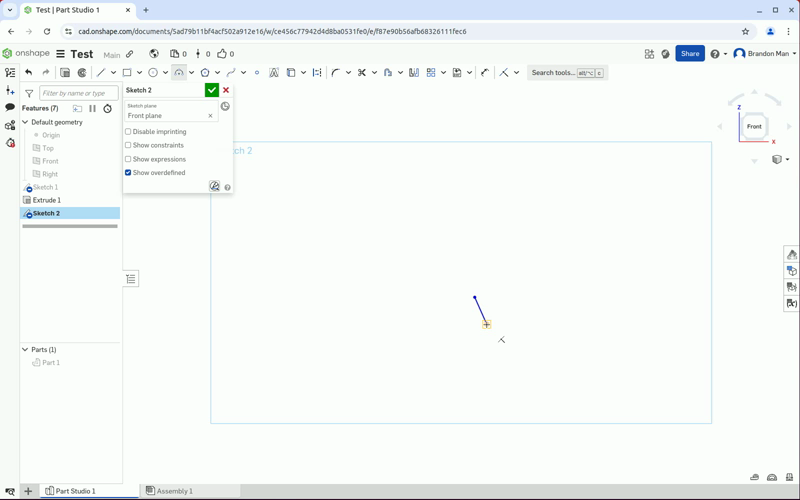
mouse_move(502, 308)
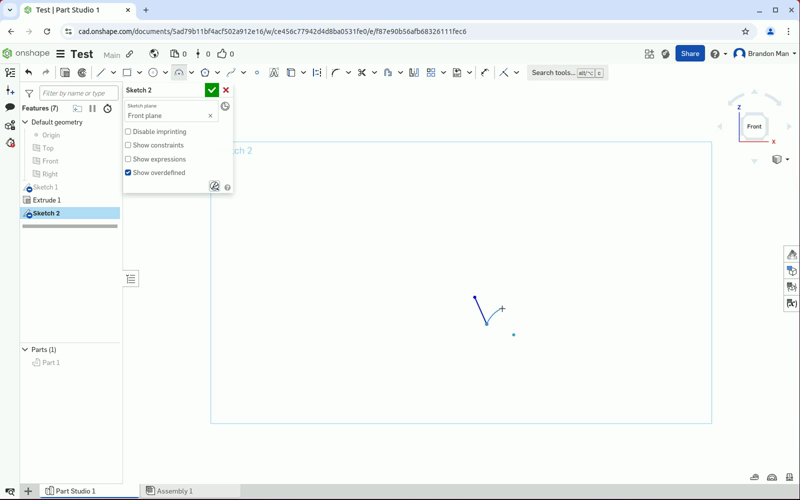
click(502, 308)
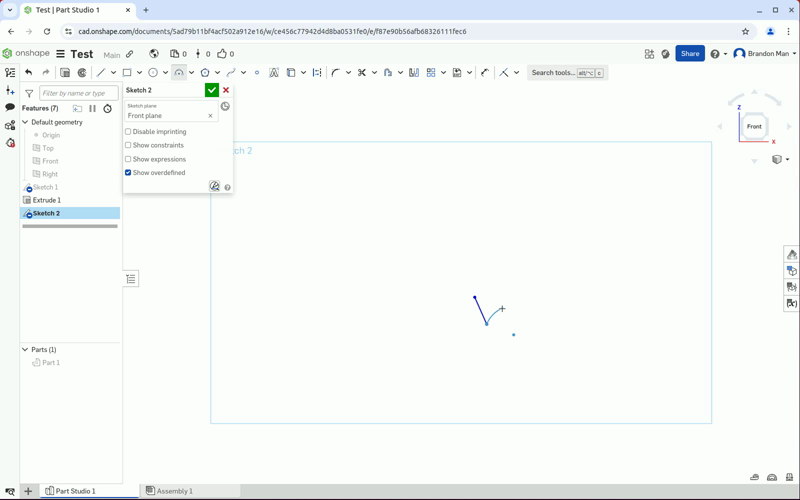
mouse_move(499, 320)
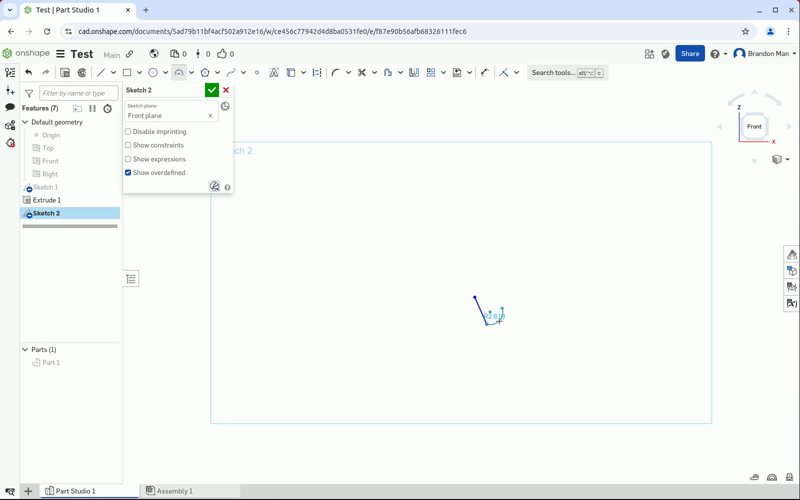
click(499, 320)
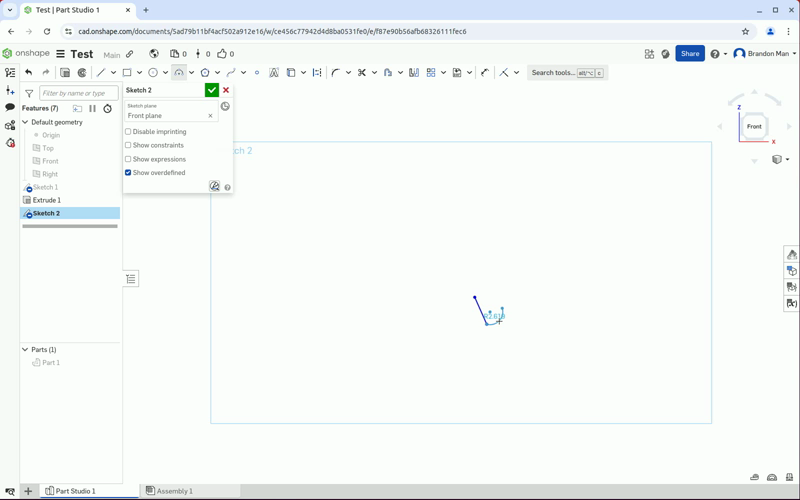
key_up(shift)
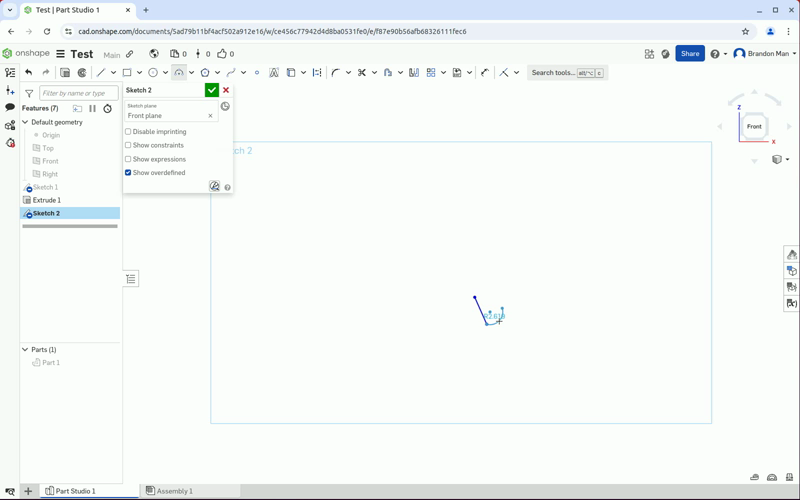
key(esc)
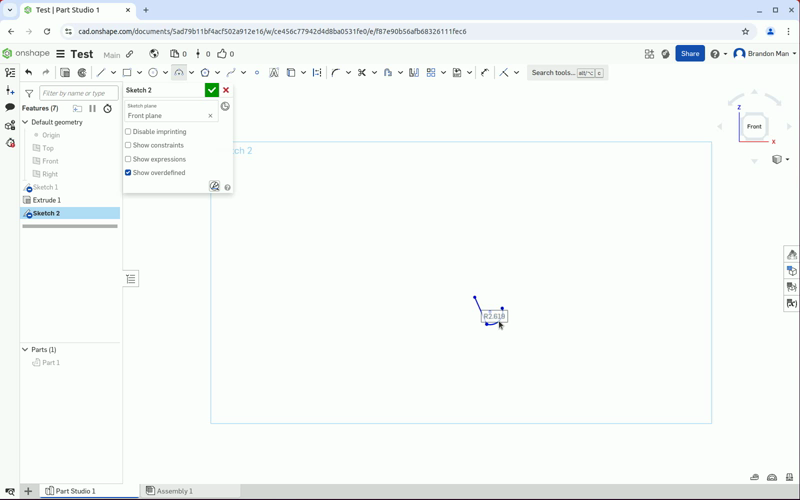
key(l)
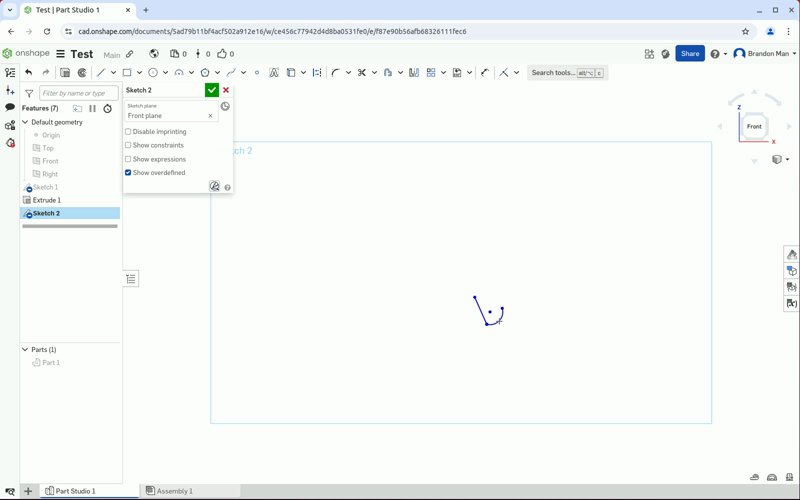
mouse_move(502, 308)
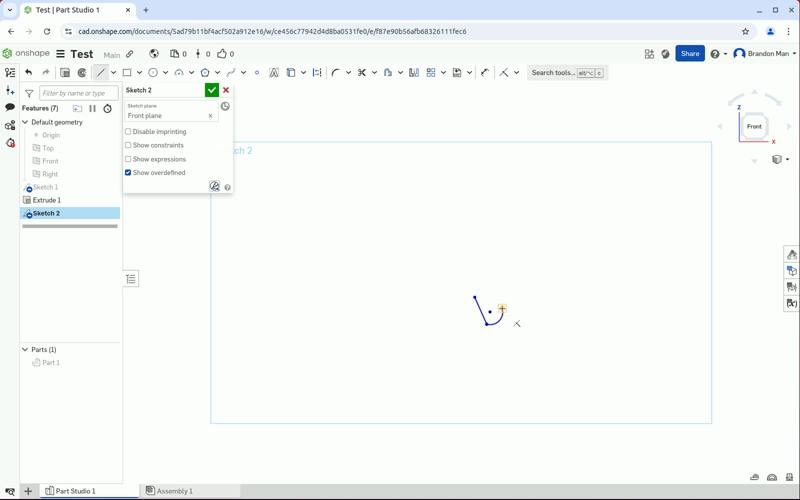
click(502, 308)
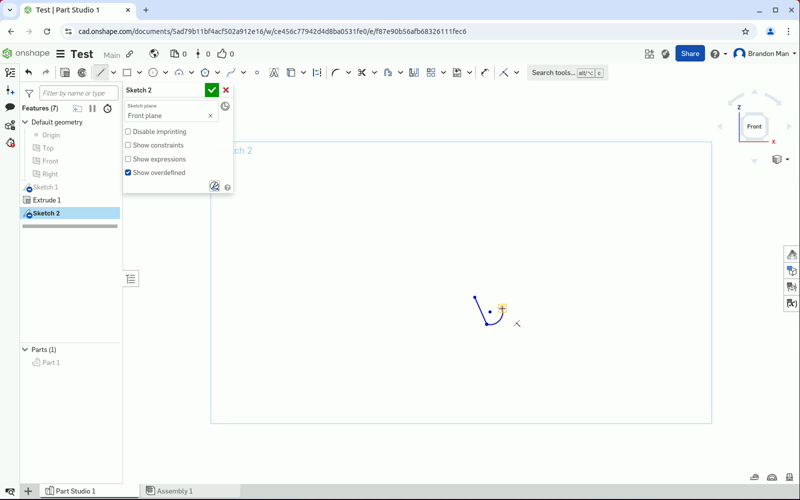
mouse_move(532, 308)
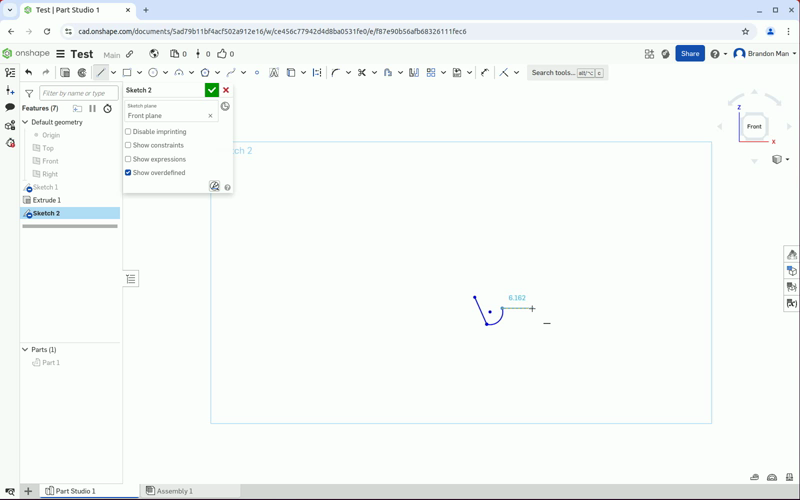
key_down(shift)
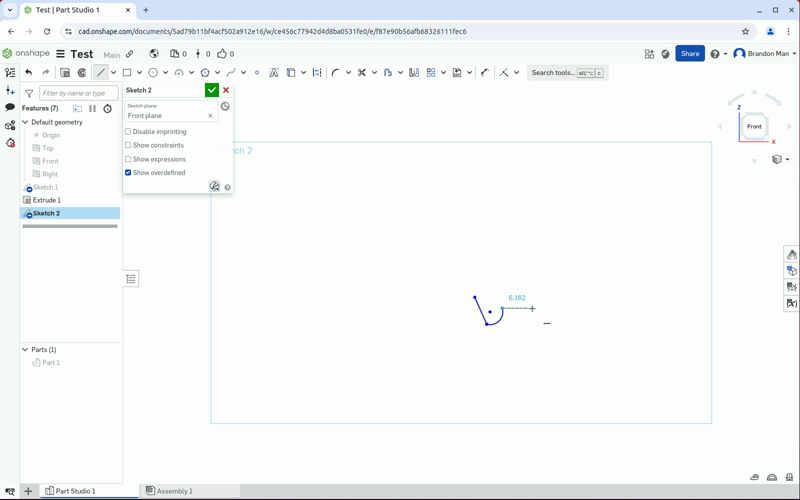
mouse_move(474, 297)
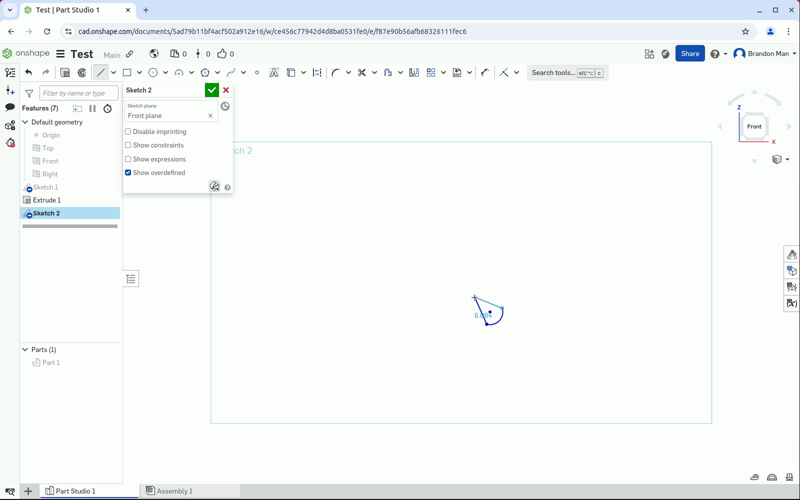
key_up(shift)
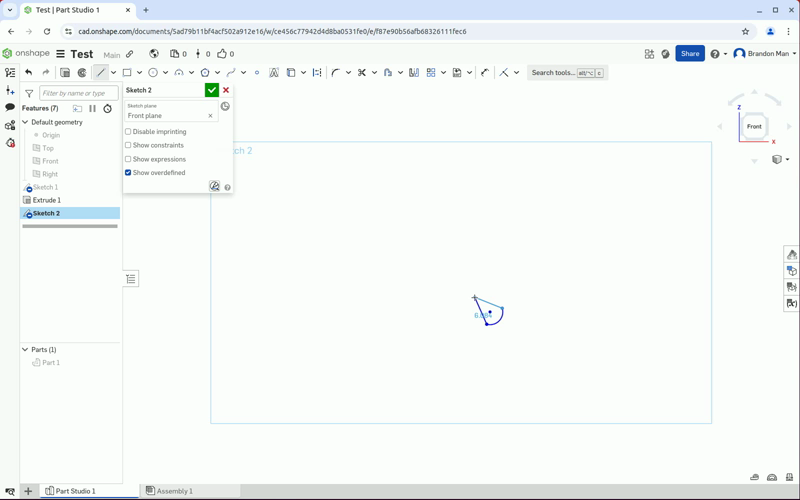
click(474, 297)
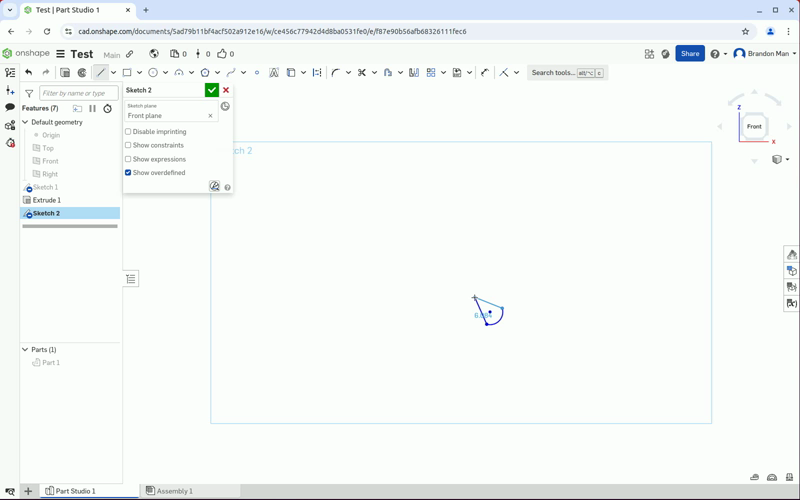
key(esc)
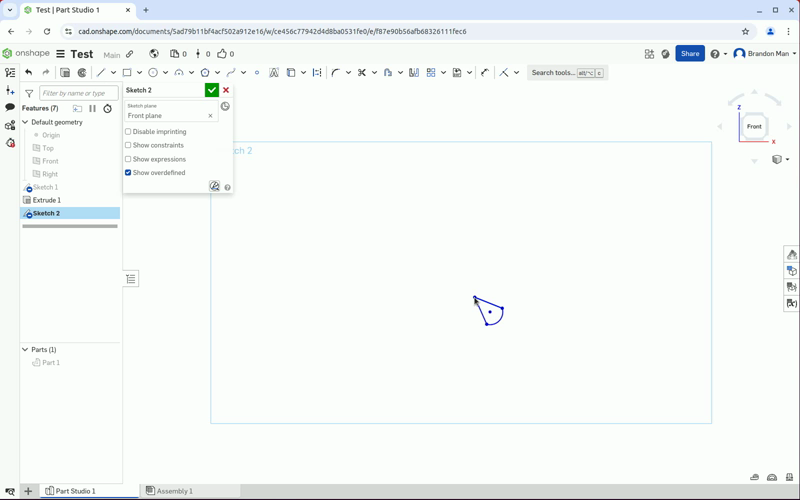
mouse_move(488, 313)
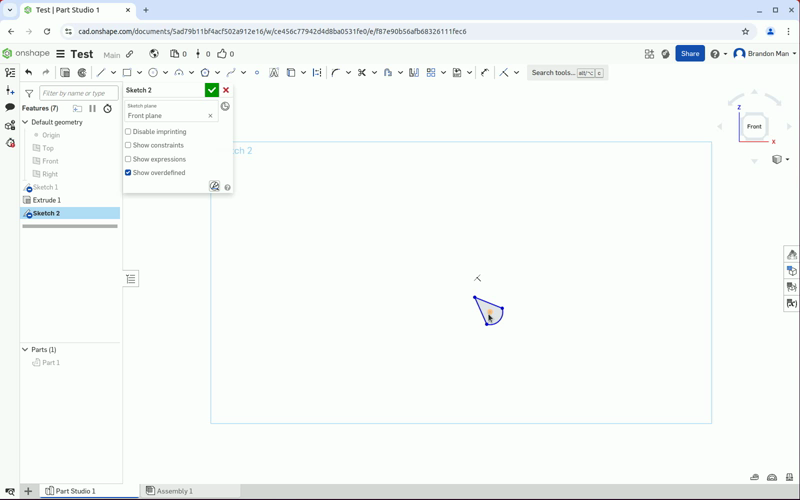
scroll(6)
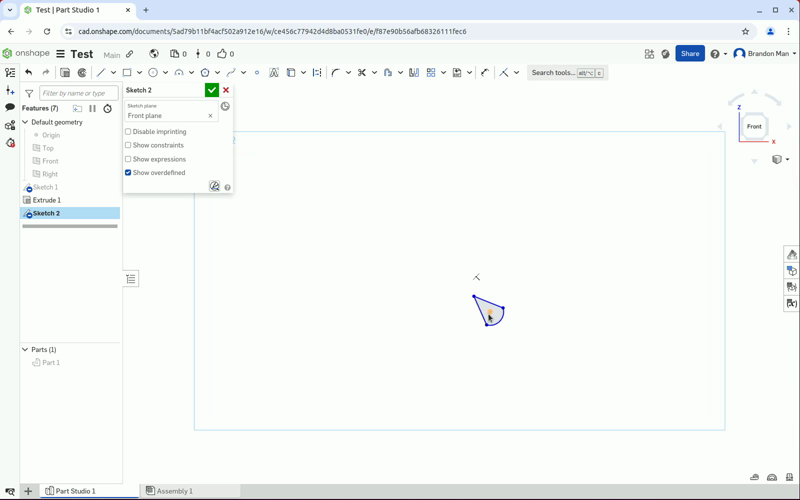
scroll(6)
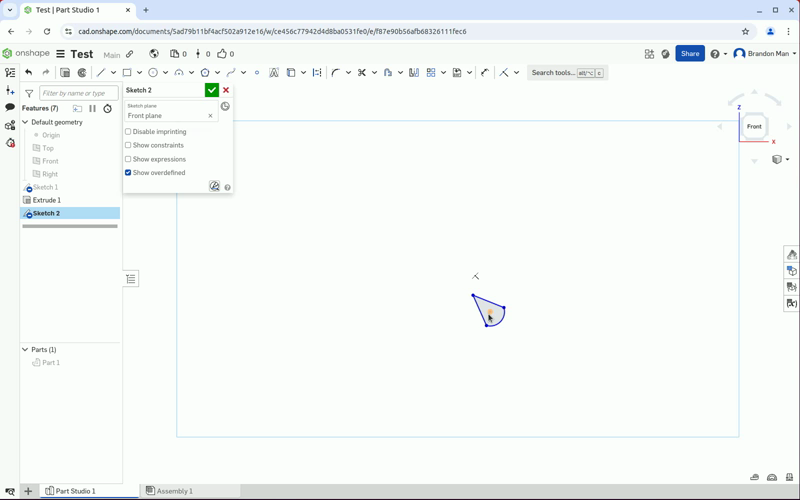
scroll(6)
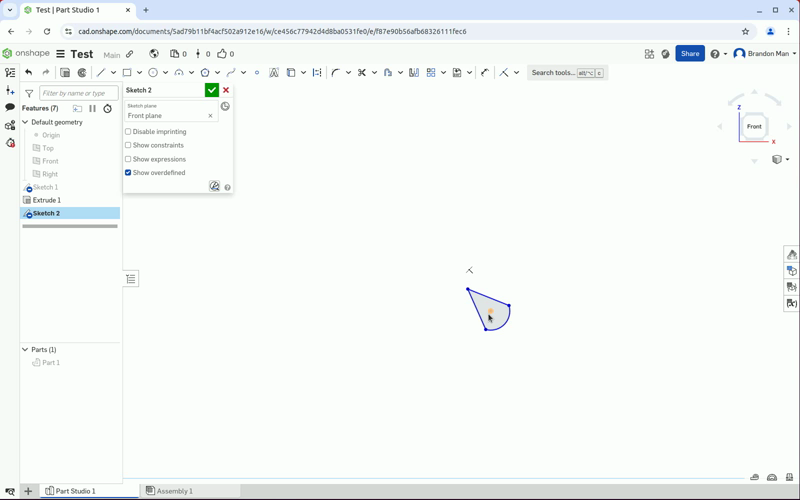
scroll(6)
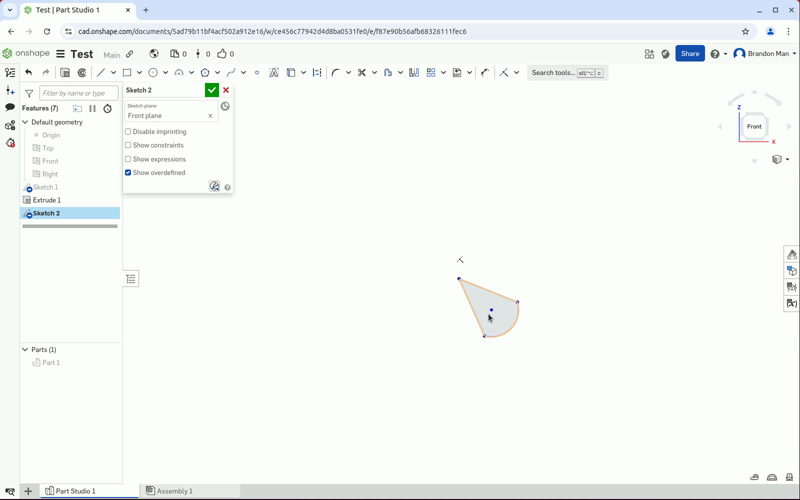
scroll(6)
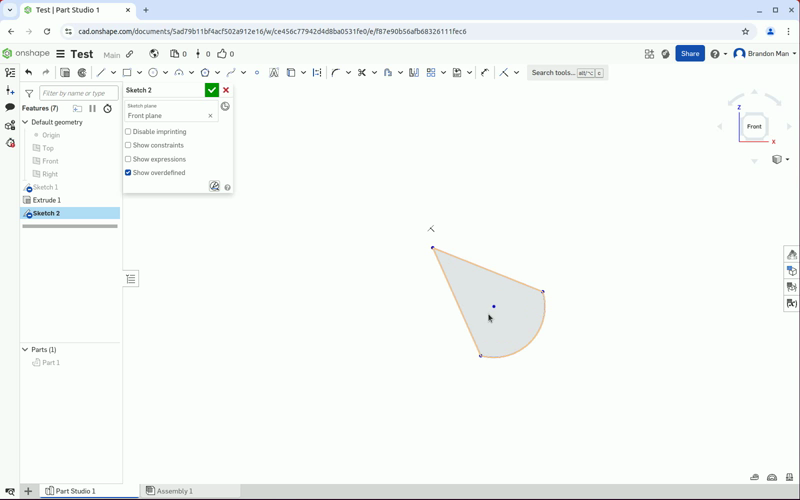
scroll(6)
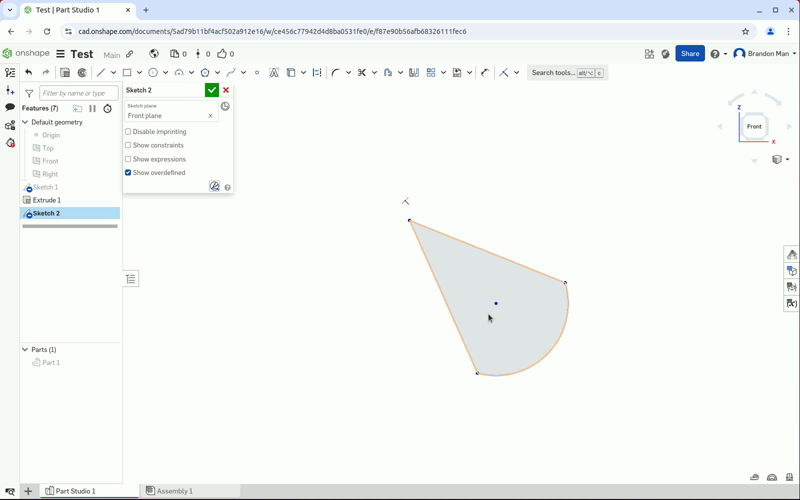
scroll(6)
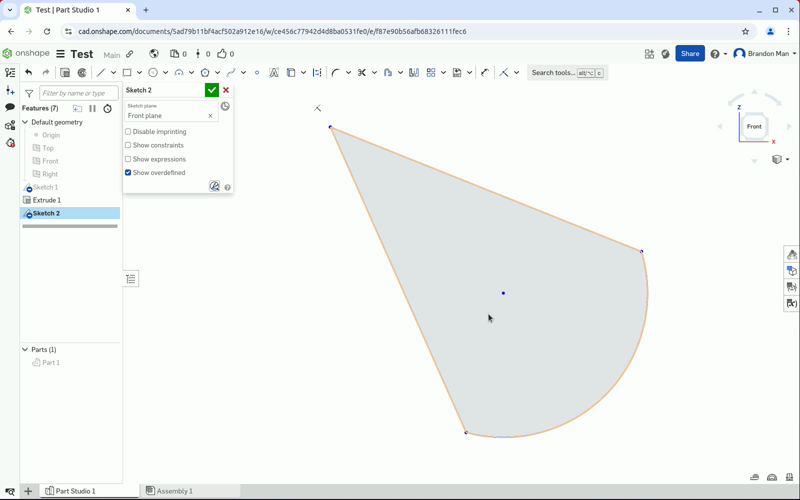
click(488, 313)
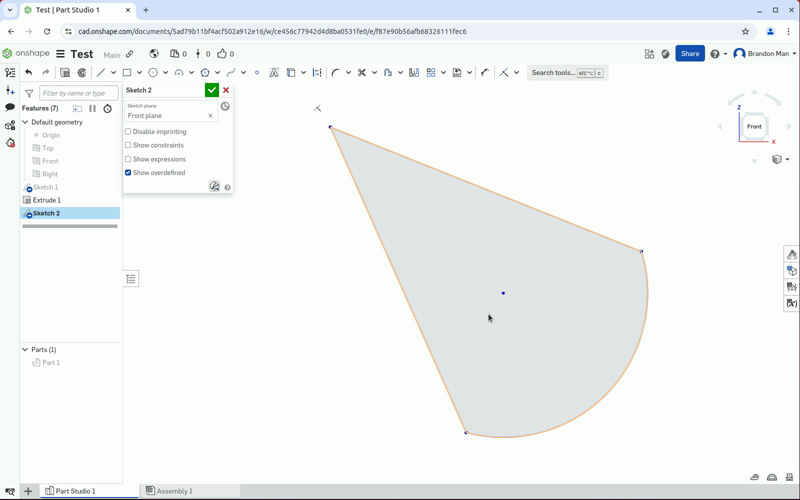
scroll(-6)
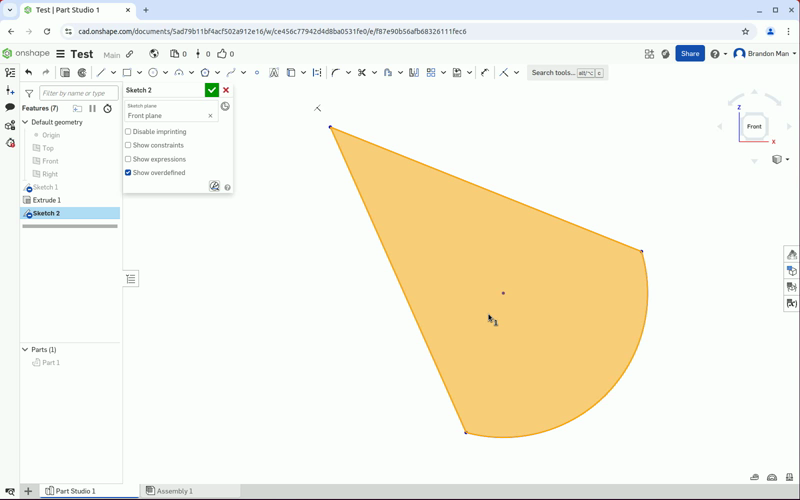
scroll(-6)
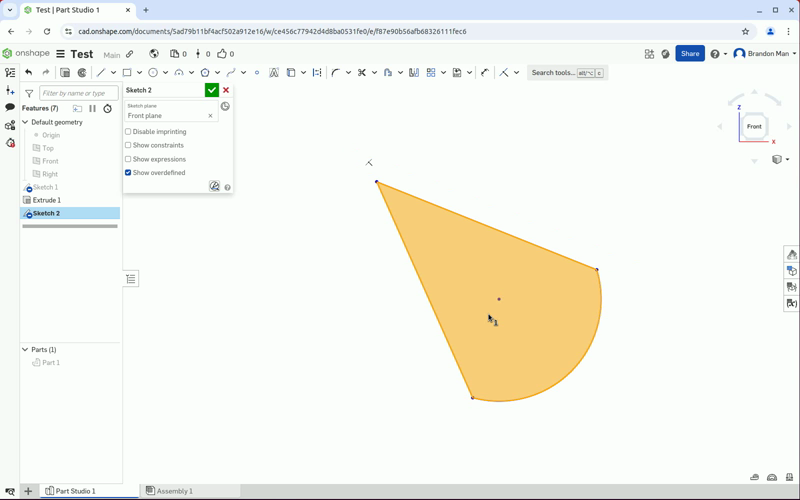
scroll(-6)
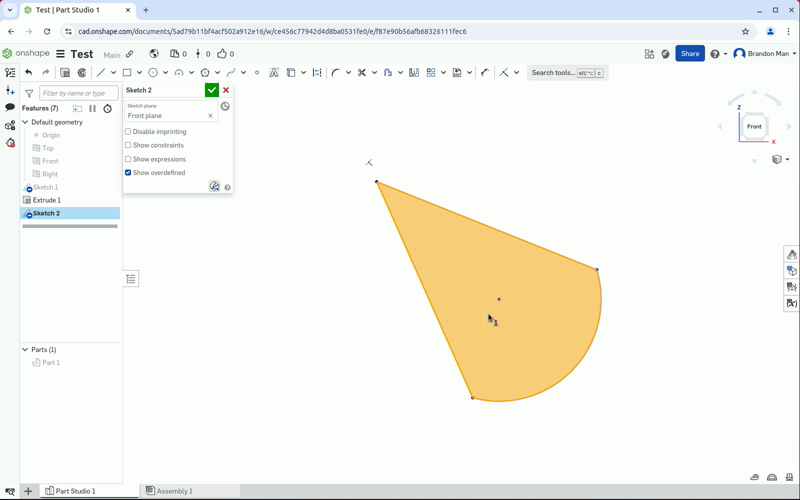
scroll(-6)
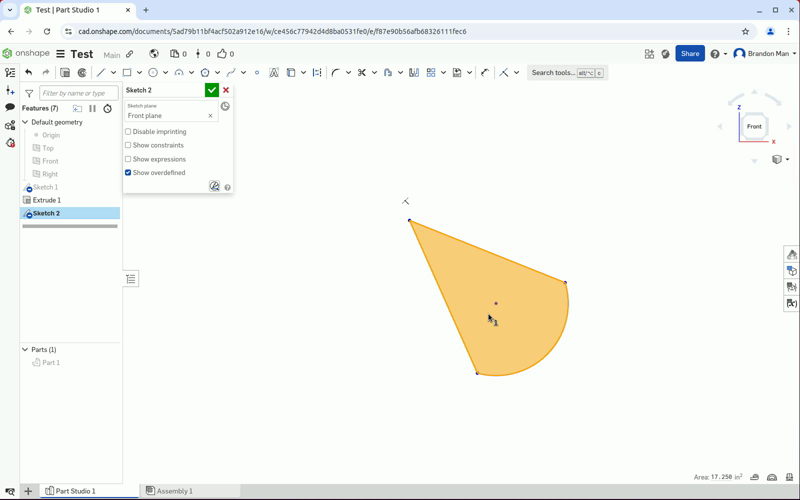
scroll(-6)
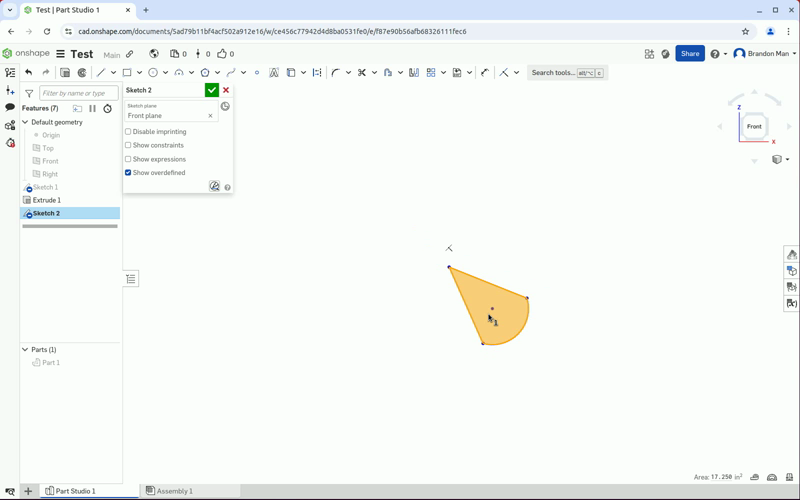
scroll(-6)
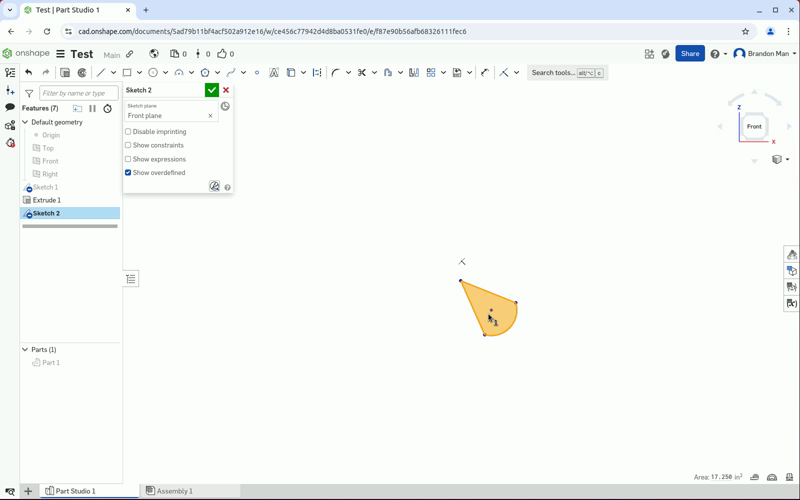
scroll(-6)
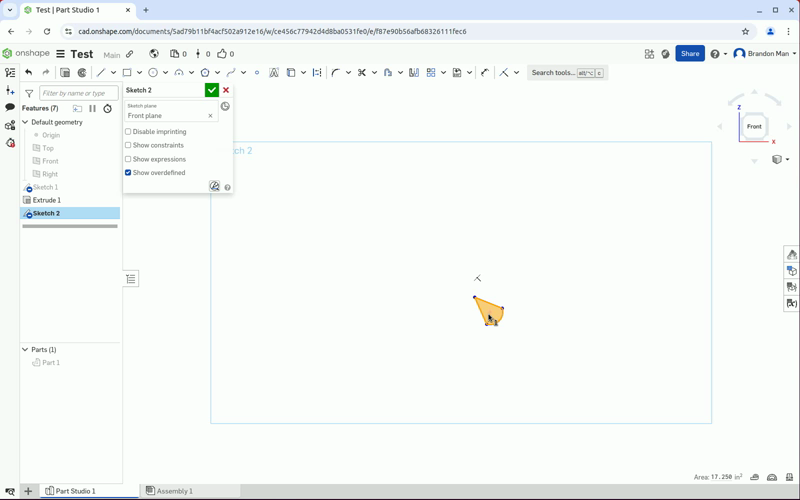
mouse_move(73, 352)
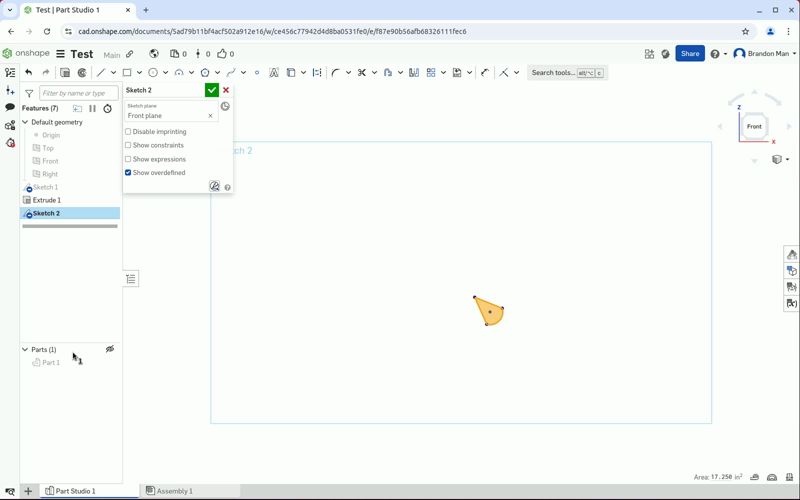
key(shift+y)
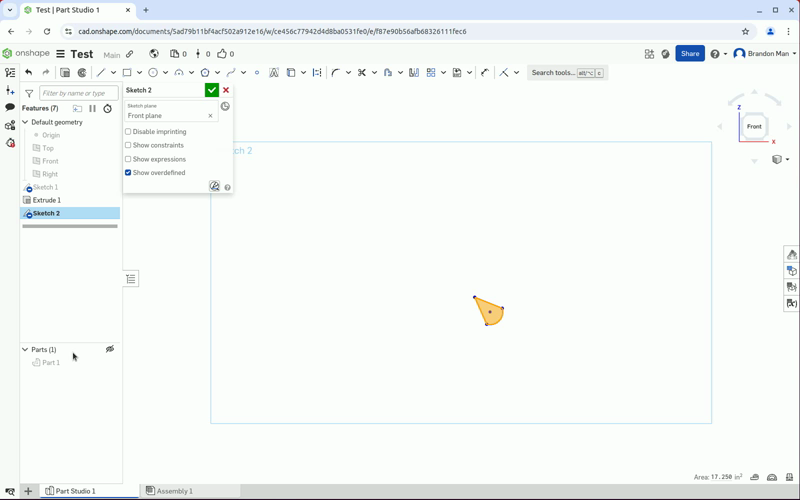
key(shift+e)
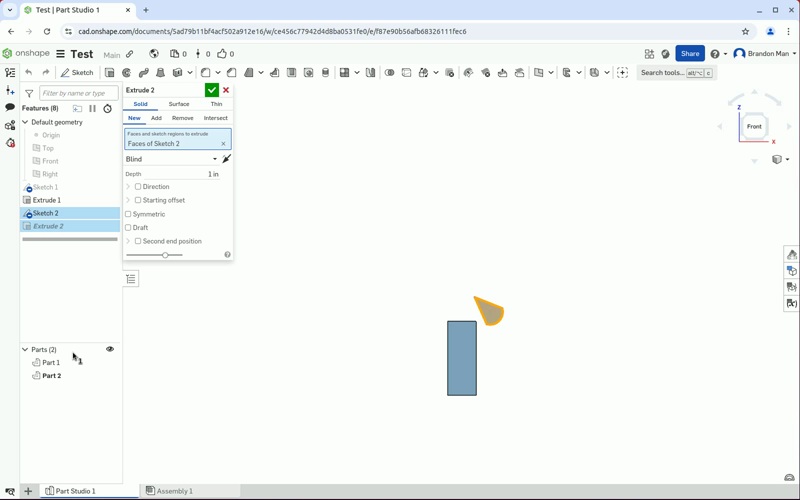
mouse_move(143, 106)
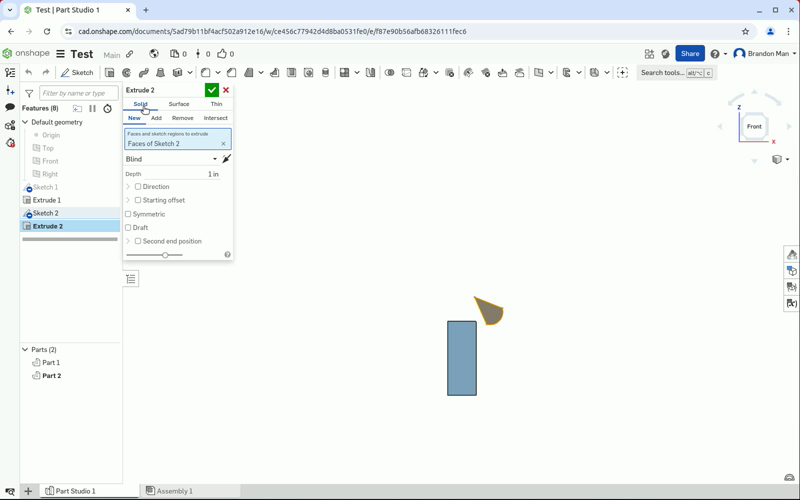
click(143, 106)
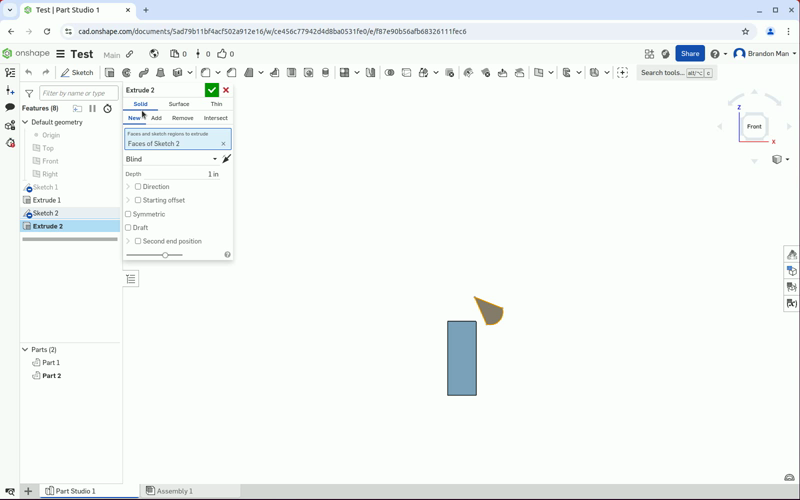
mouse_move(137, 120)
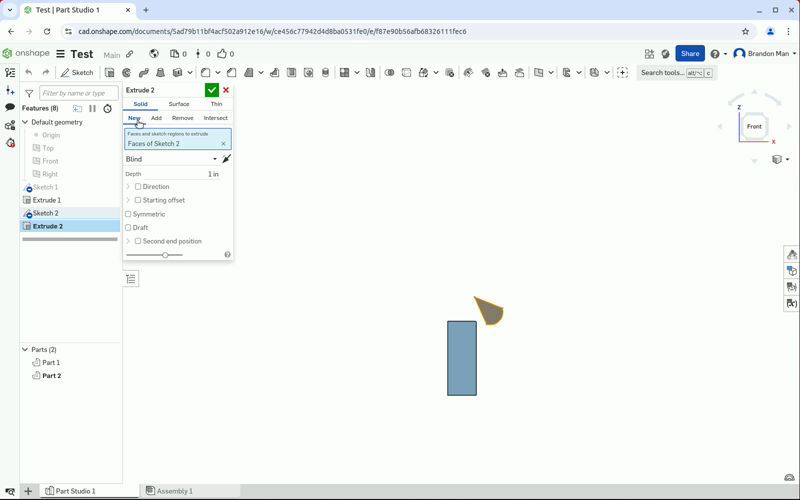
click(137, 120)
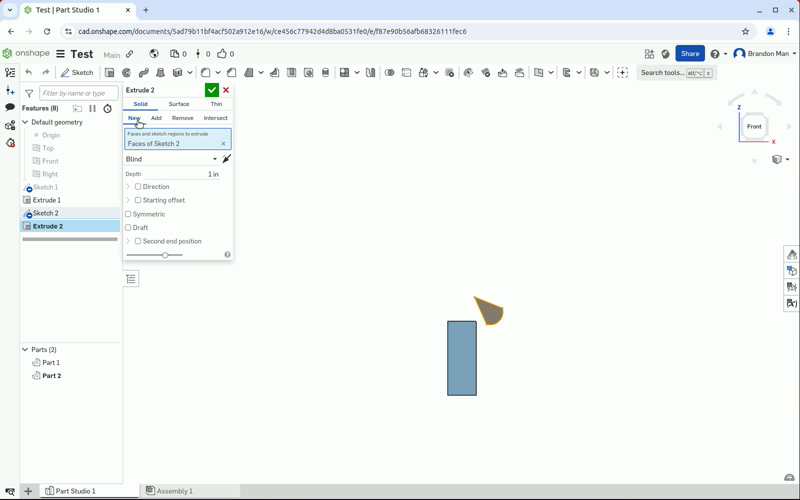
key(tab, 4)
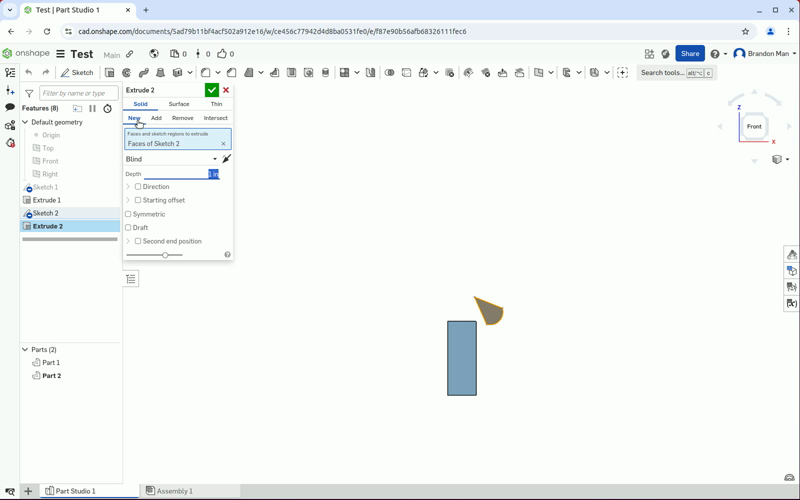
text(8.425)
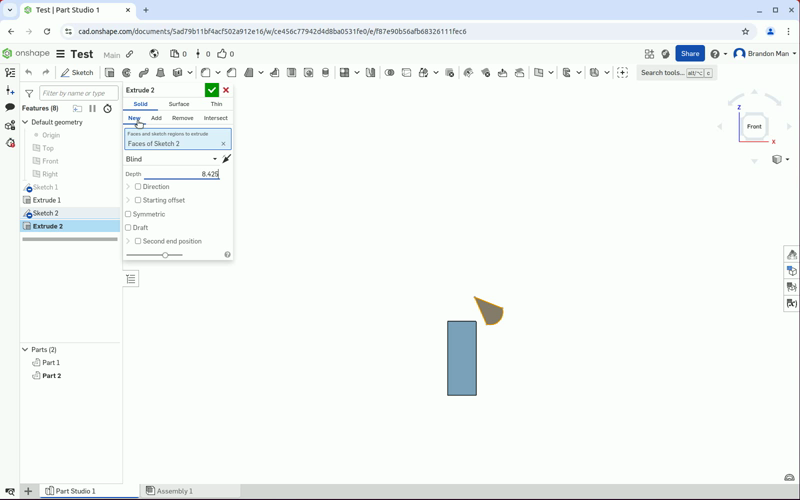
key(enter)
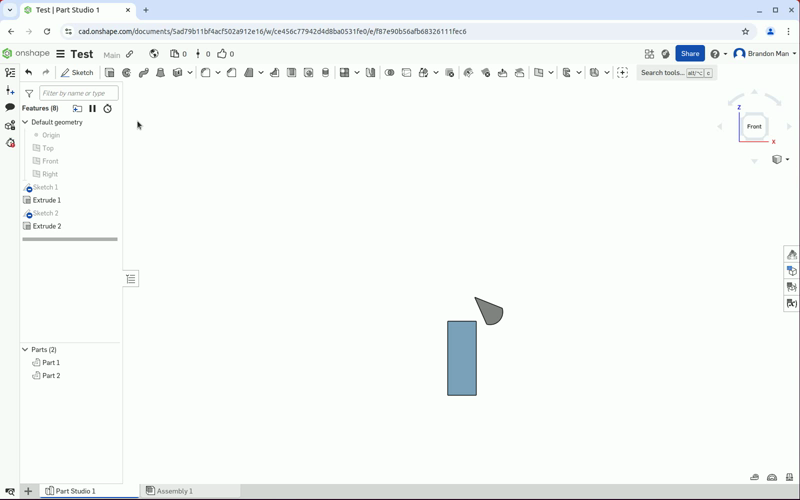
key(shift+h)
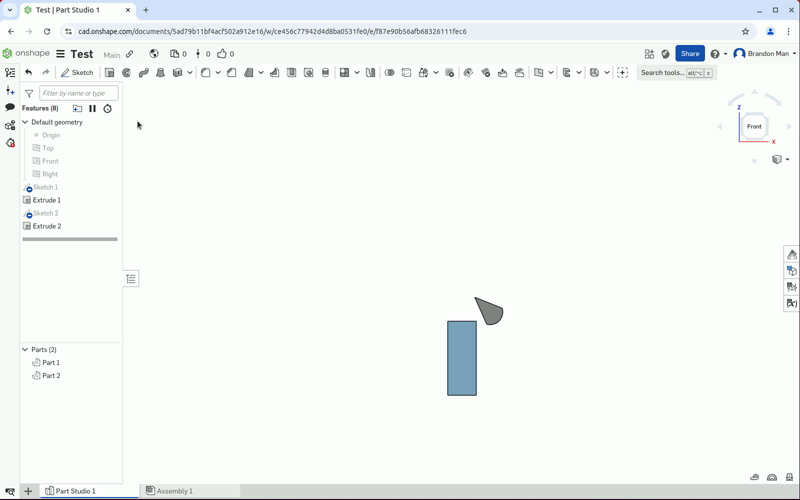
key(shift+h)
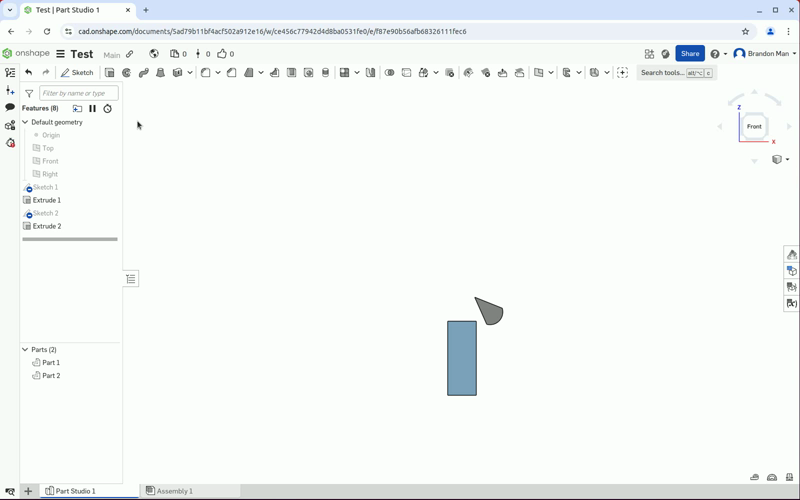
mouse_move(73, 189)
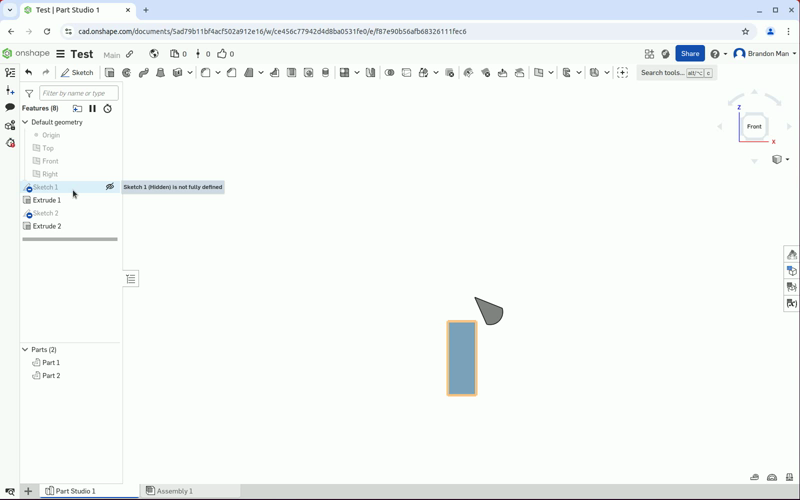
click(73, 189)
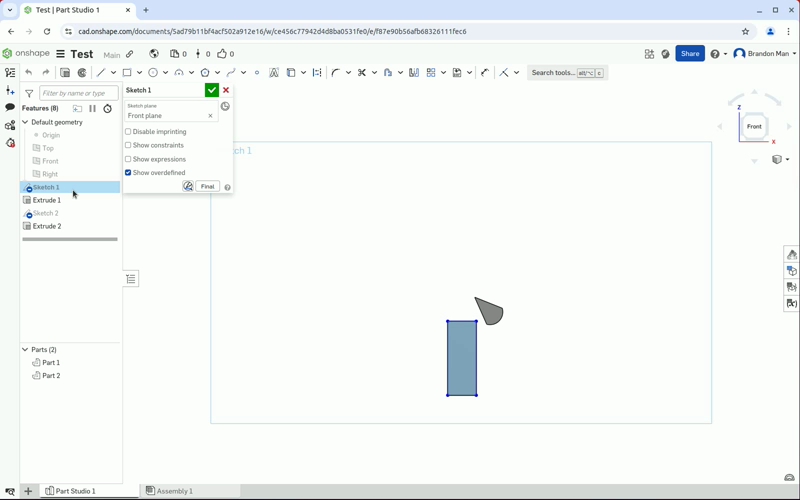
mouse_move(229, 92)
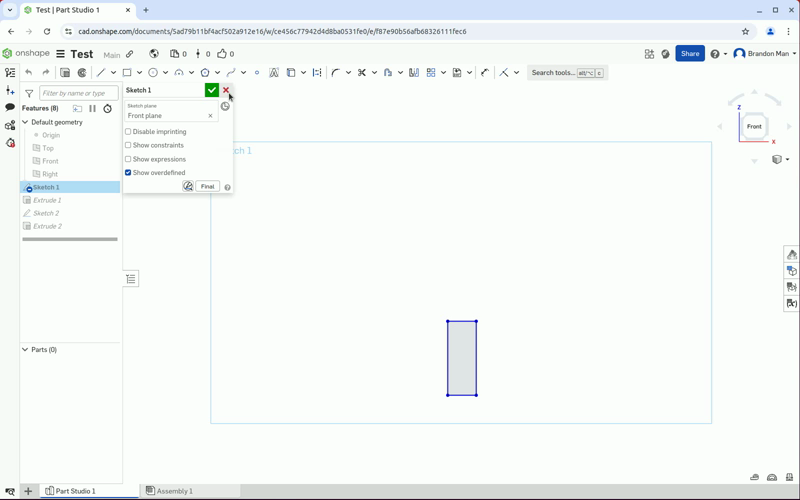
click(229, 92)
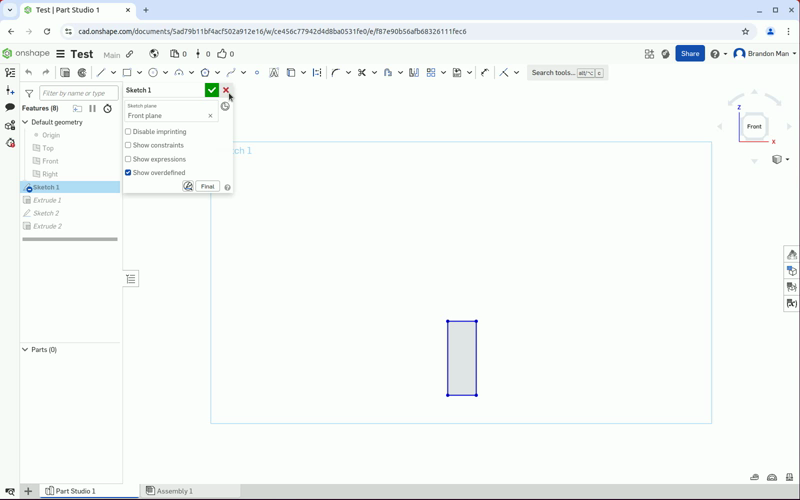
key(shift+s)
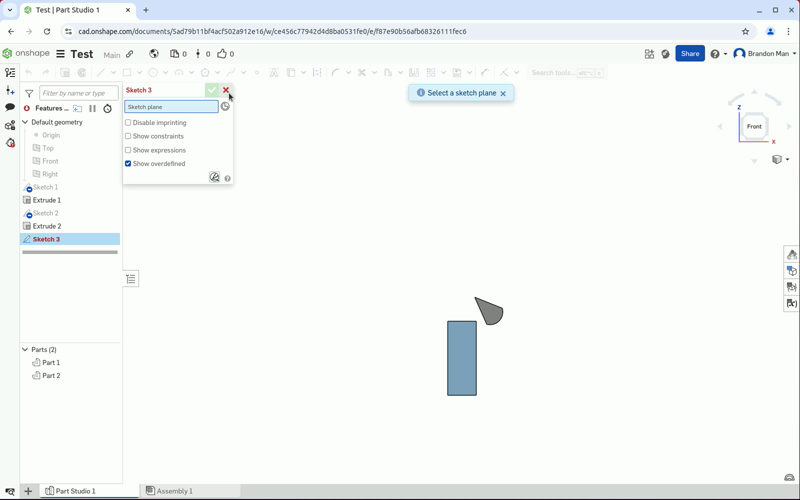
mouse_move(73, 163)
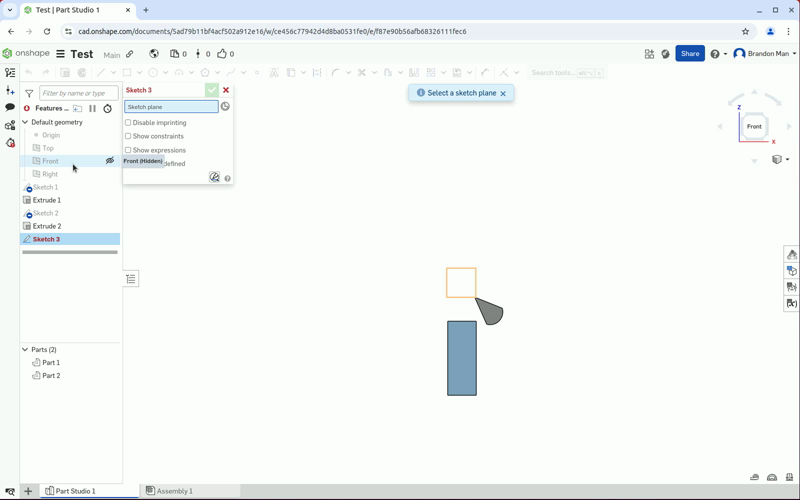
click(73, 163)
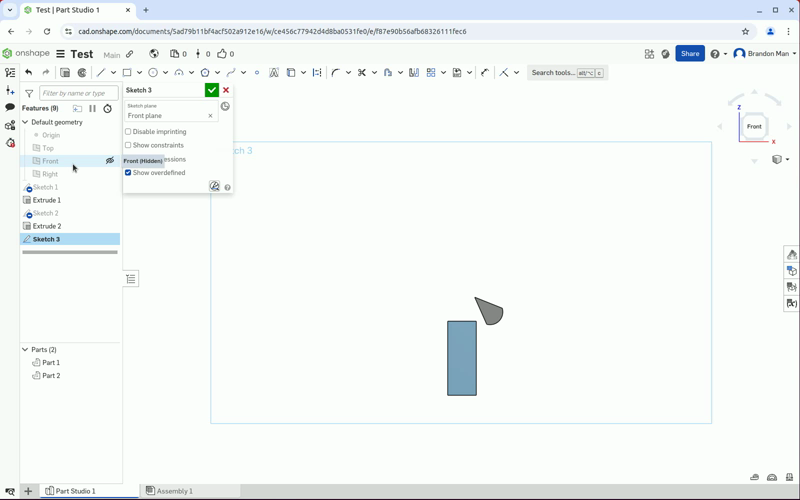
mouse_move(73, 352)
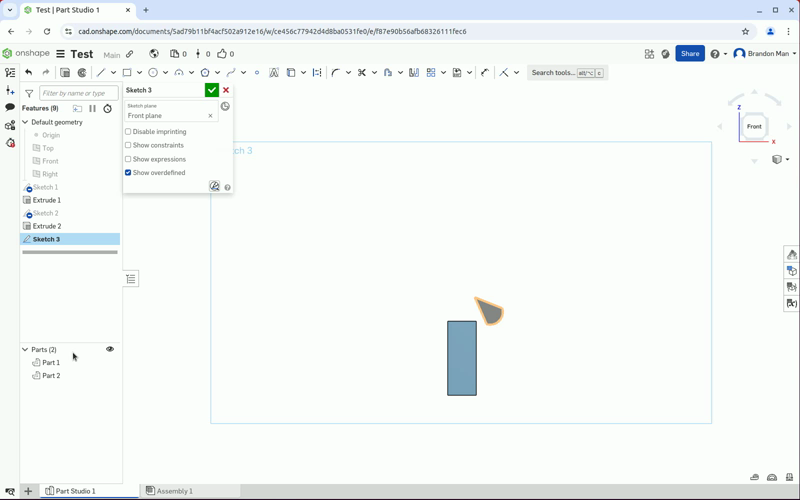
key(y)
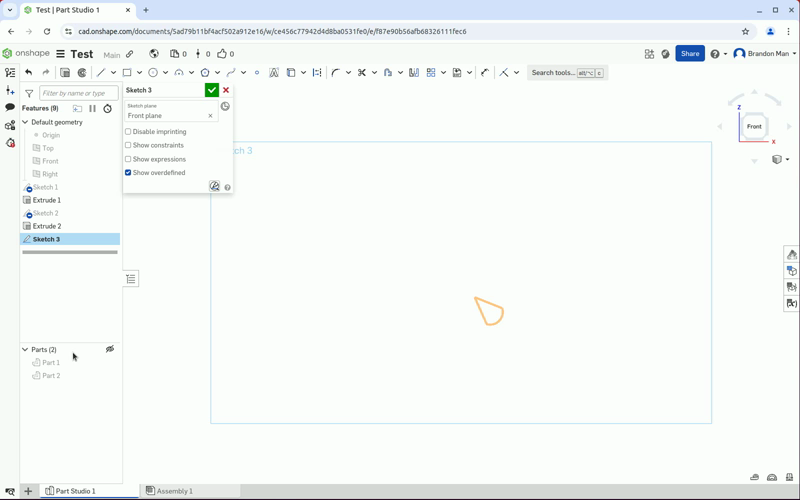
key(l)
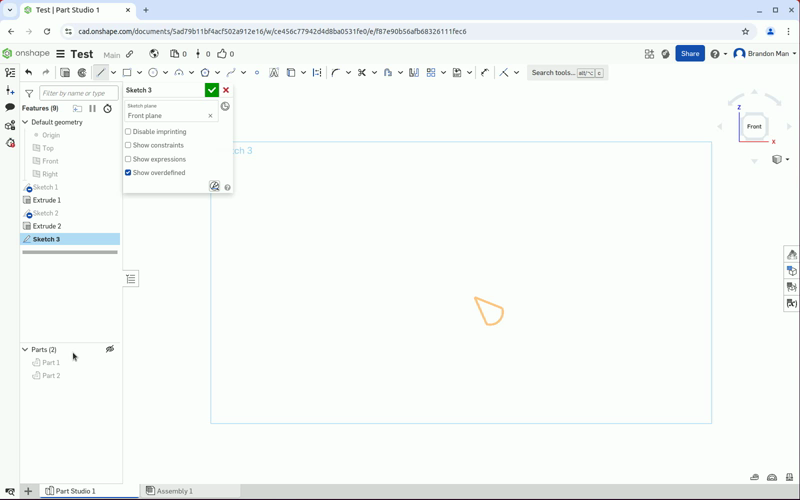
key_down(shift)
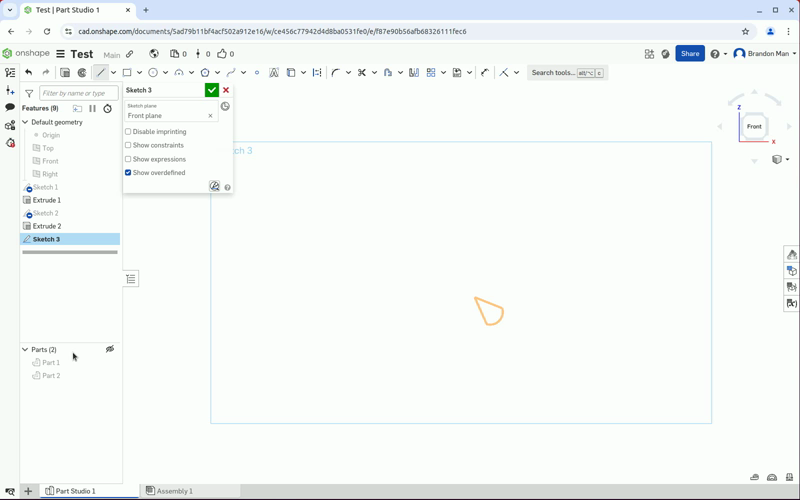
mouse_move(480, 282)
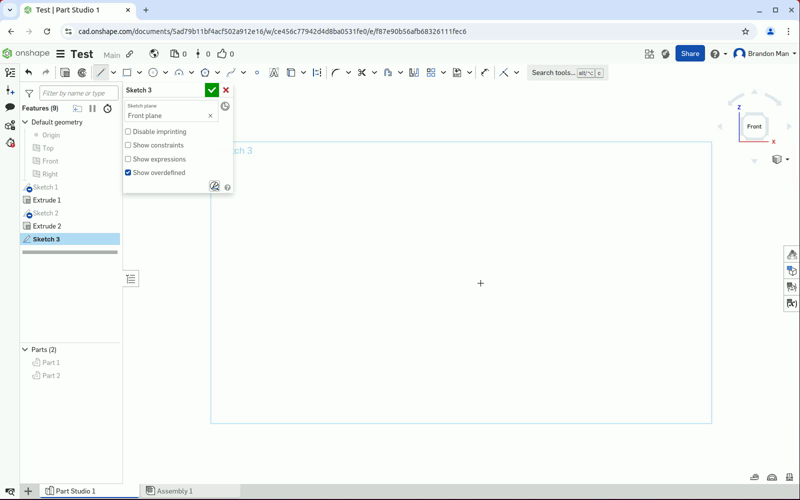
click(480, 282)
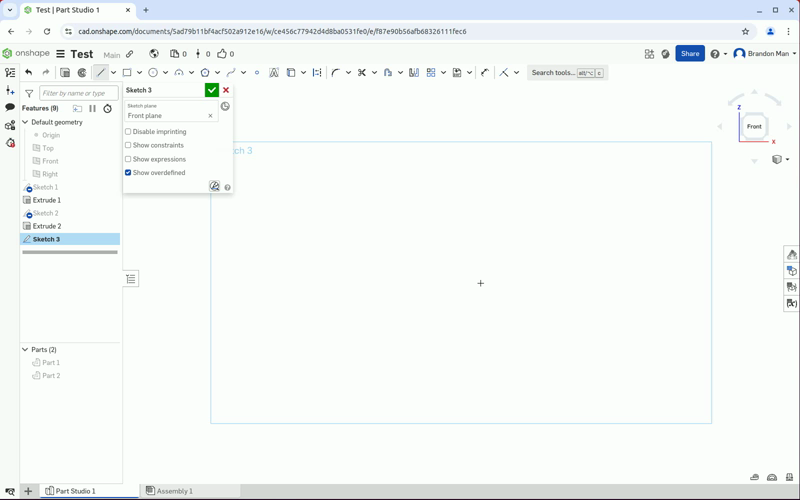
key_up(shift)
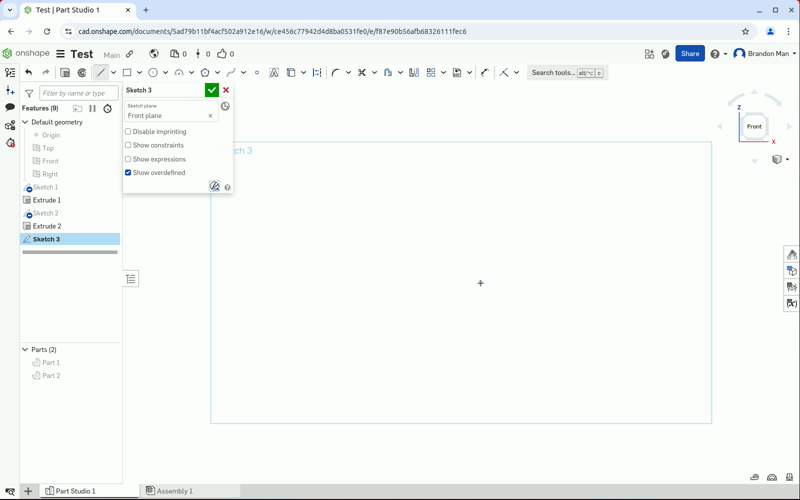
key_down(shift)
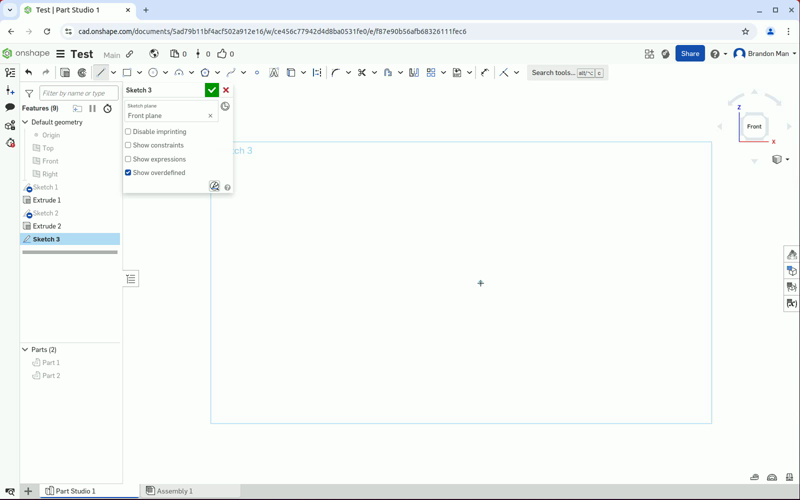
mouse_move(510, 282)
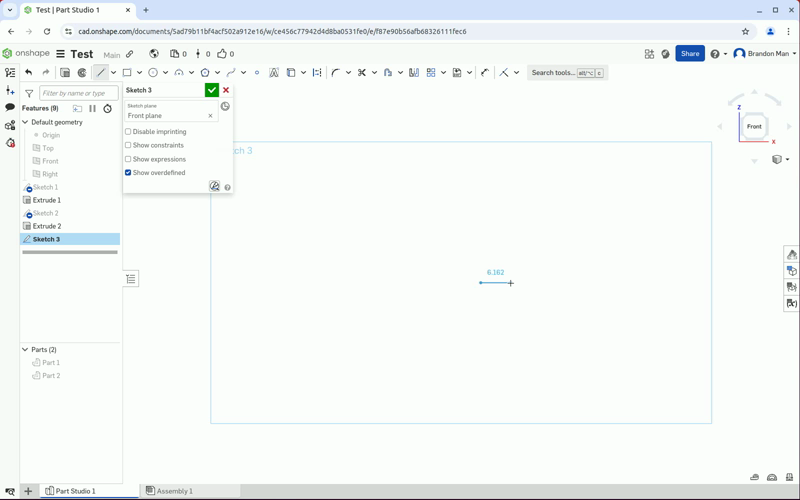
mouse_move(507, 293)
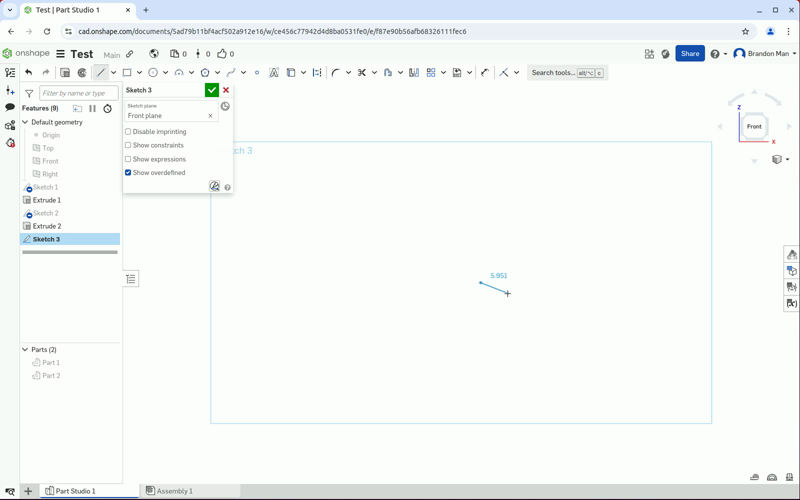
click(507, 293)
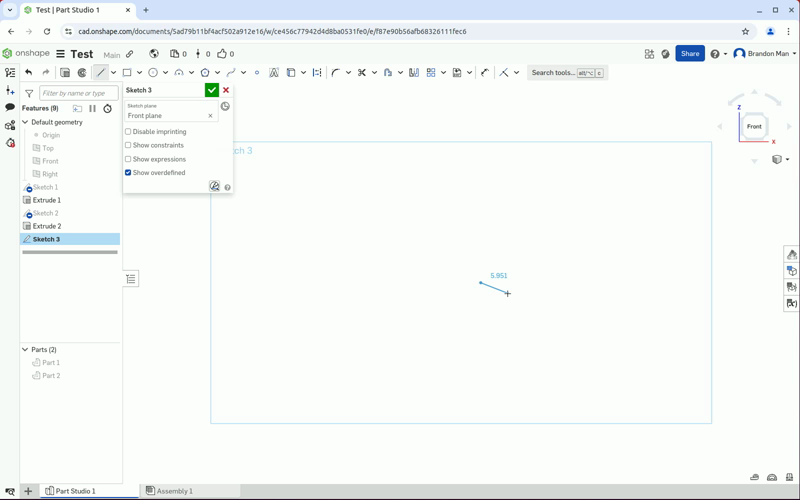
key_up(shift)
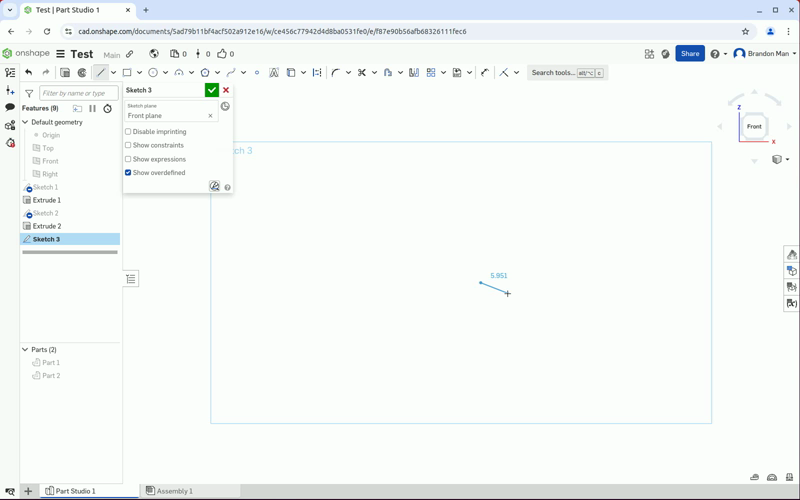
key(esc)
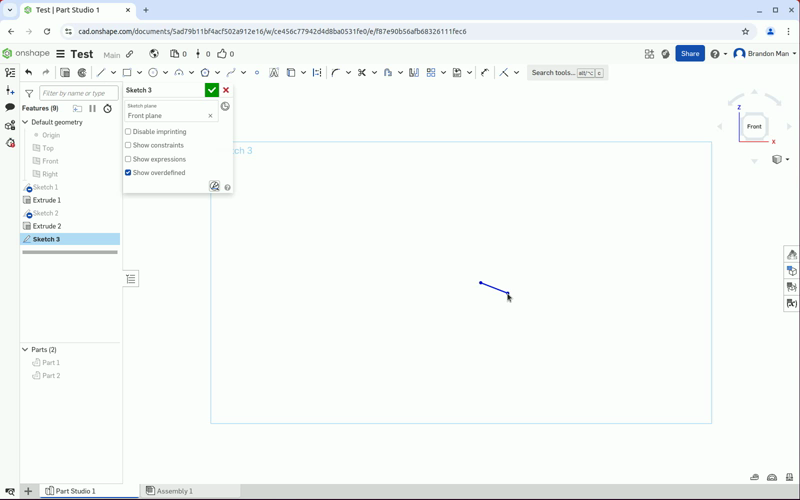
key(a)
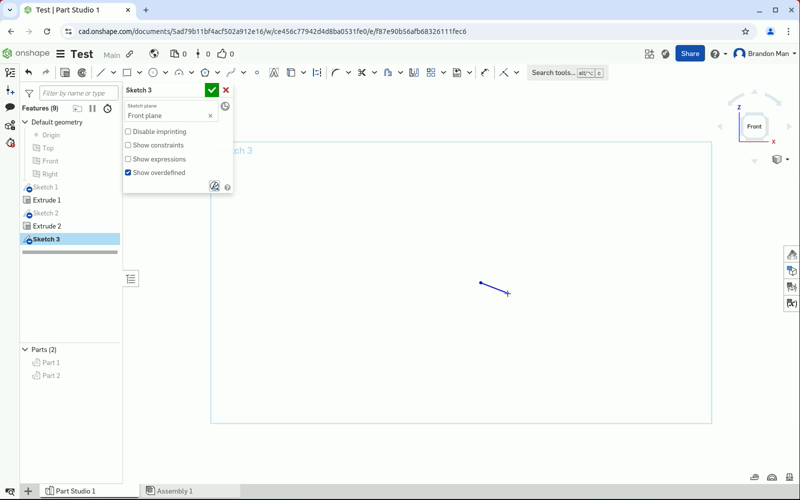
mouse_move(507, 293)
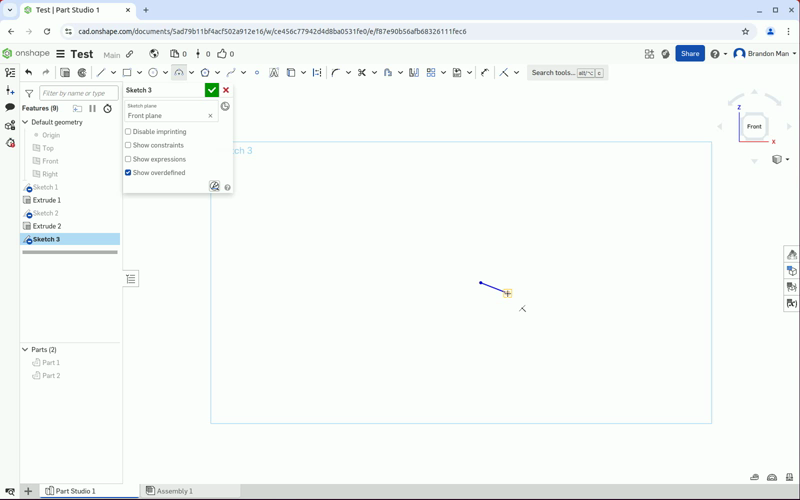
click(507, 293)
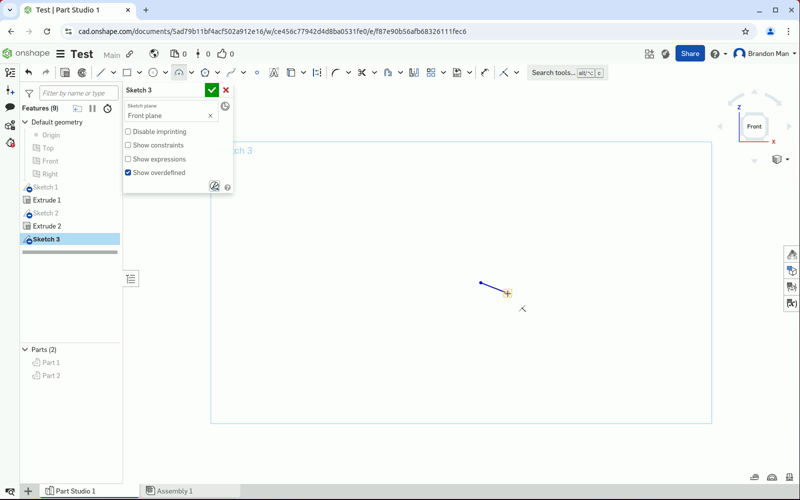
key_down(shift)
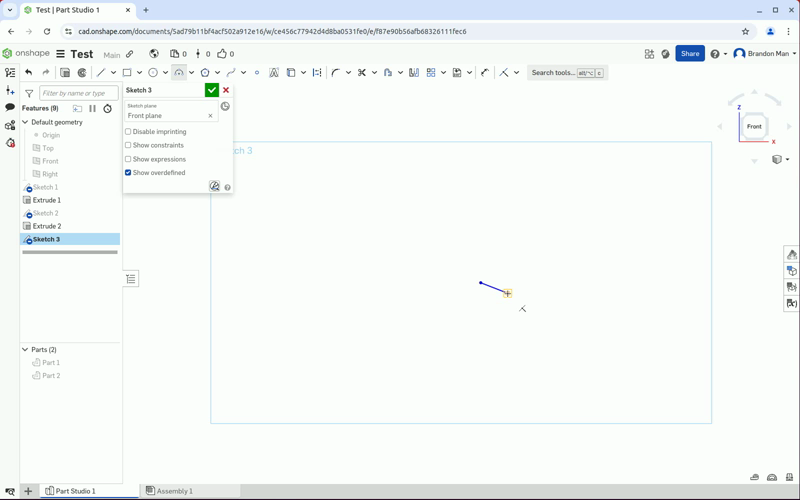
mouse_move(507, 271)
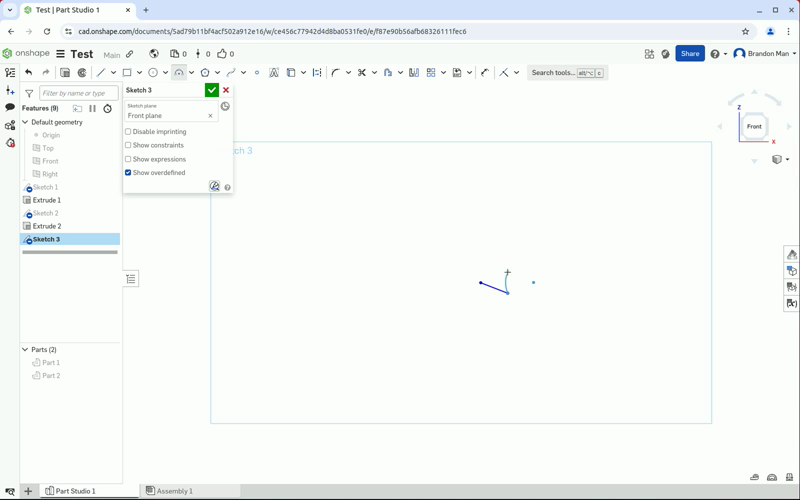
click(507, 271)
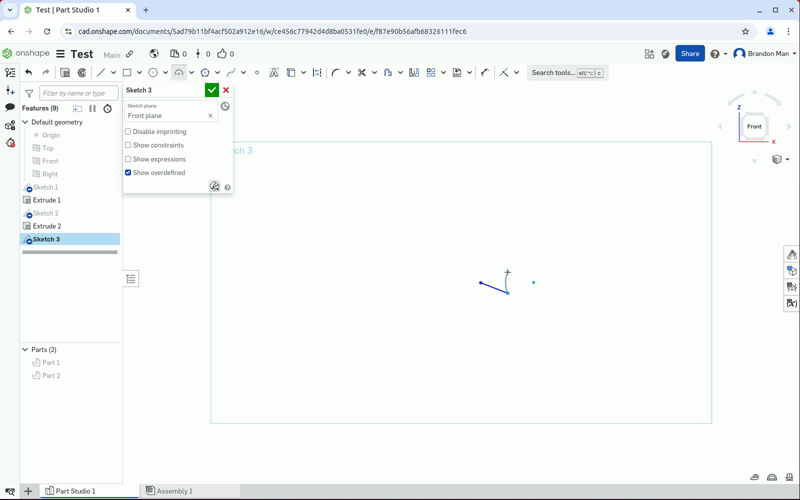
mouse_move(514, 282)
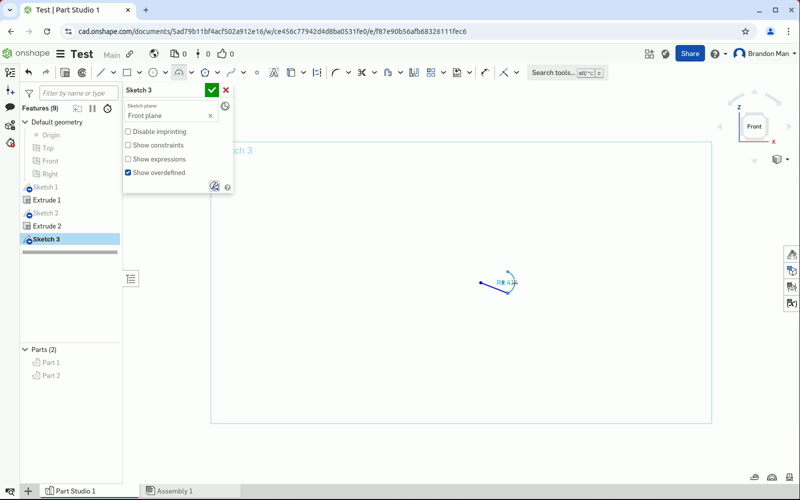
click(514, 282)
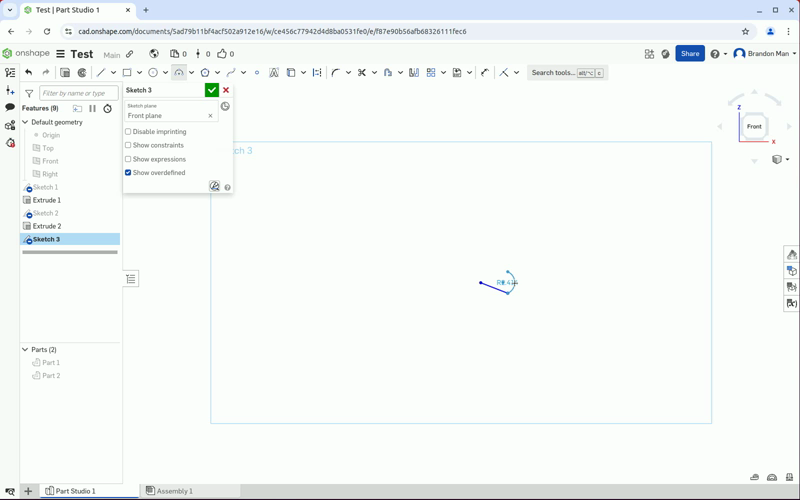
key_up(shift)
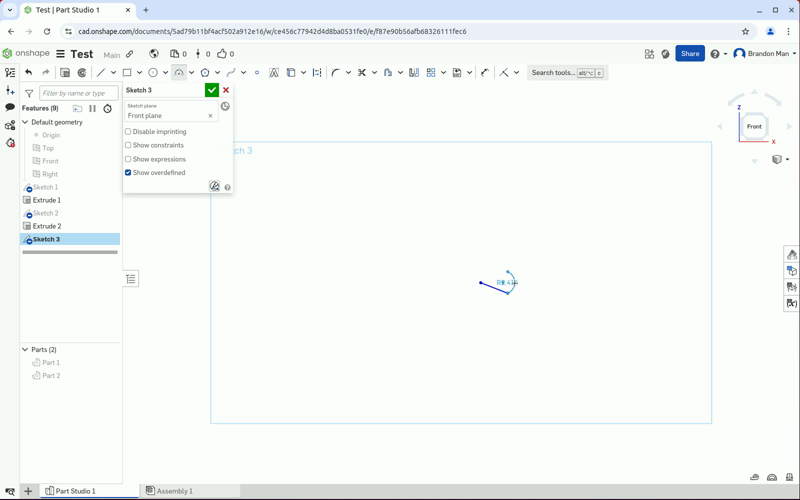
key(esc)
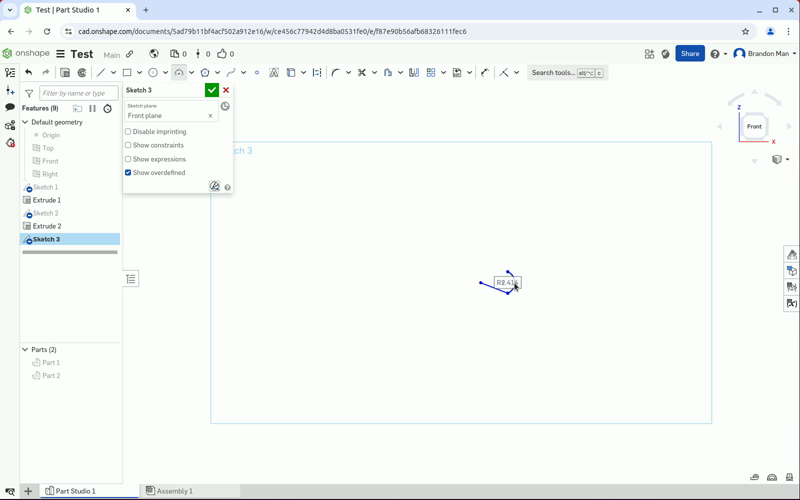
key(l)
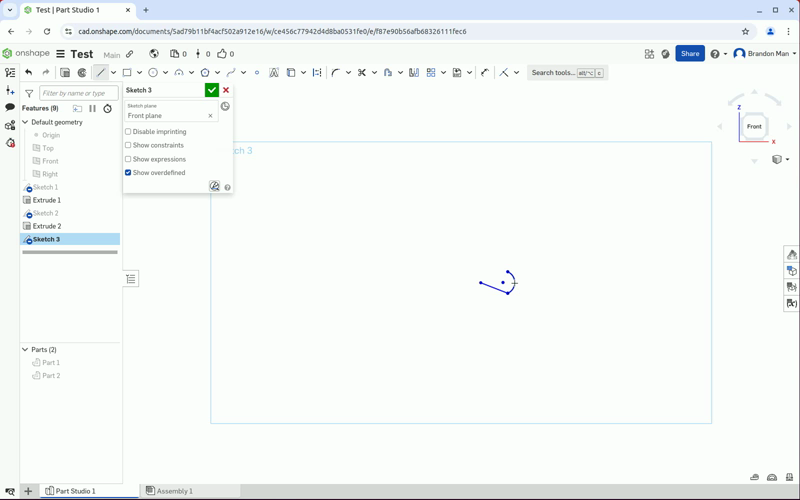
mouse_move(507, 271)
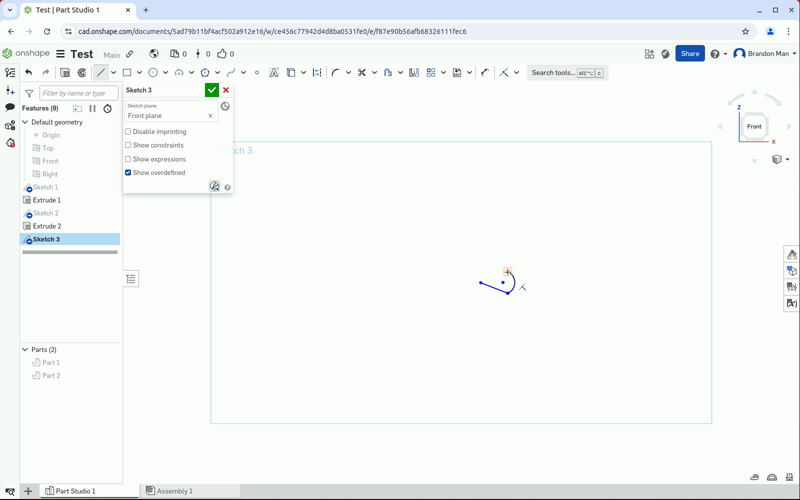
click(507, 271)
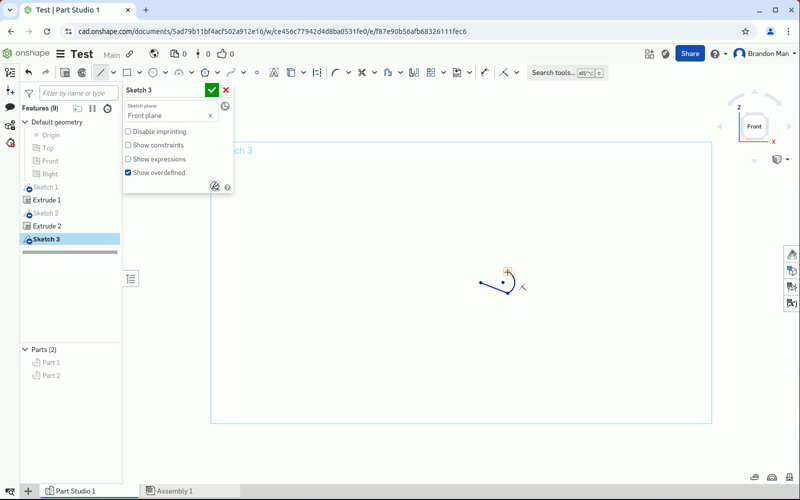
mouse_move(537, 271)
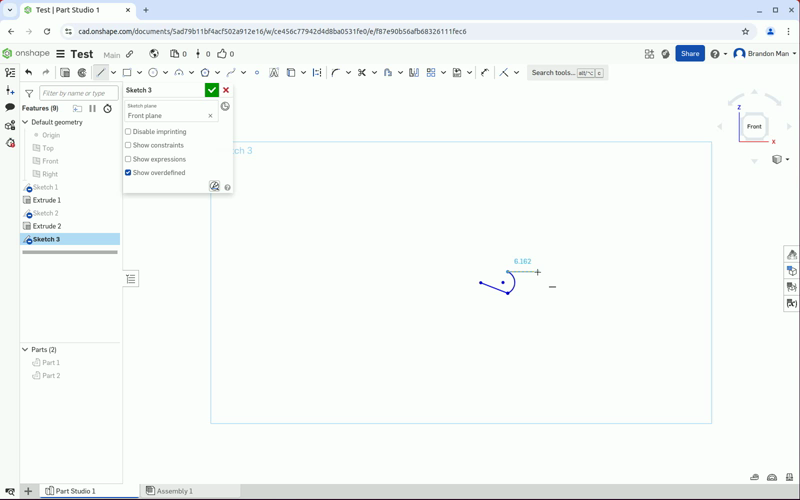
key_down(shift)
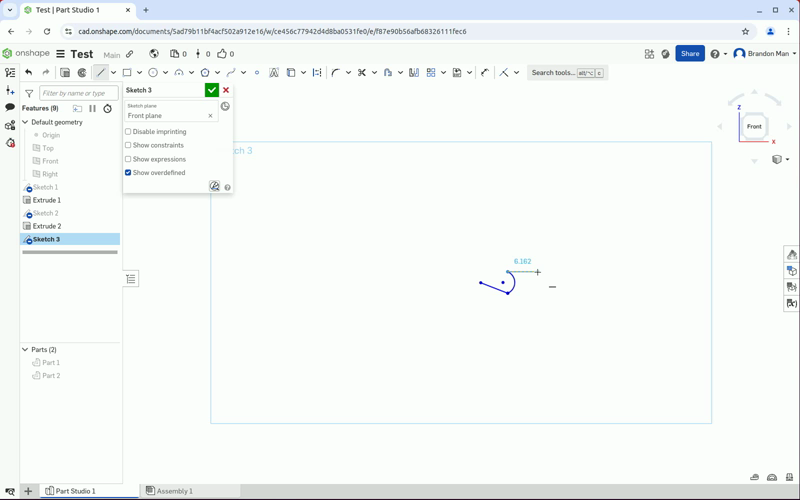
mouse_move(480, 282)
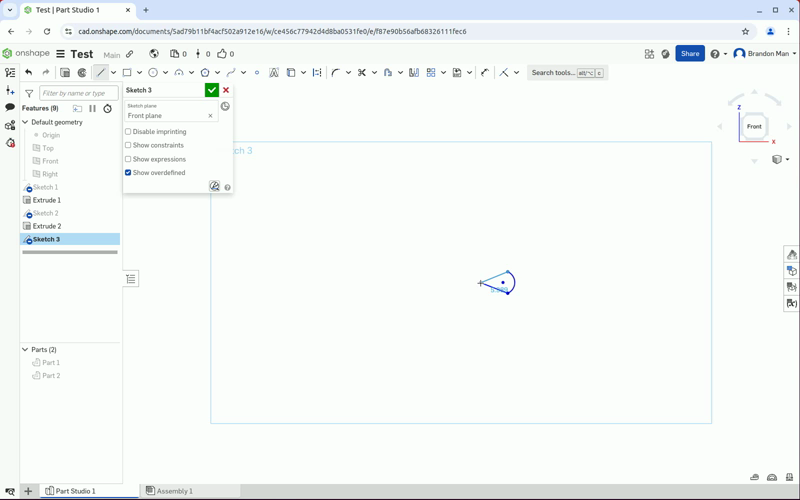
key_up(shift)
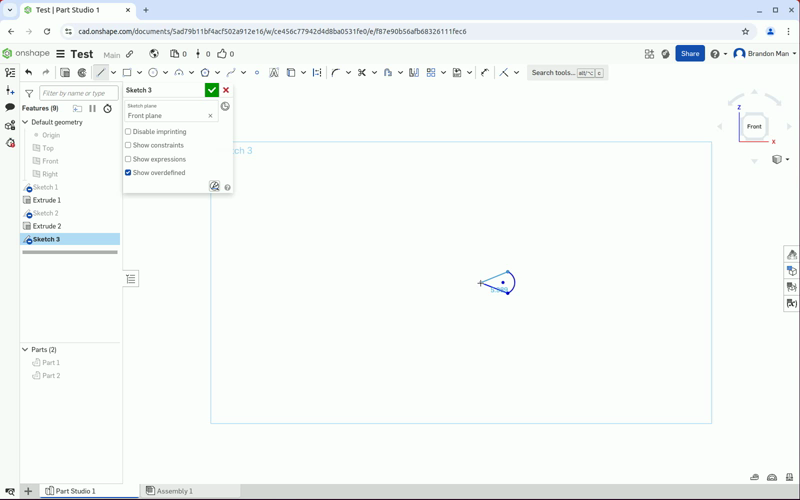
click(480, 282)
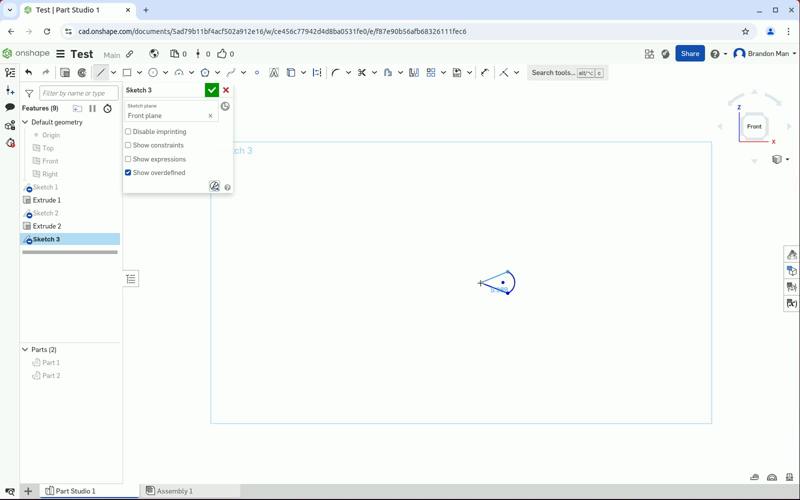
key(esc)
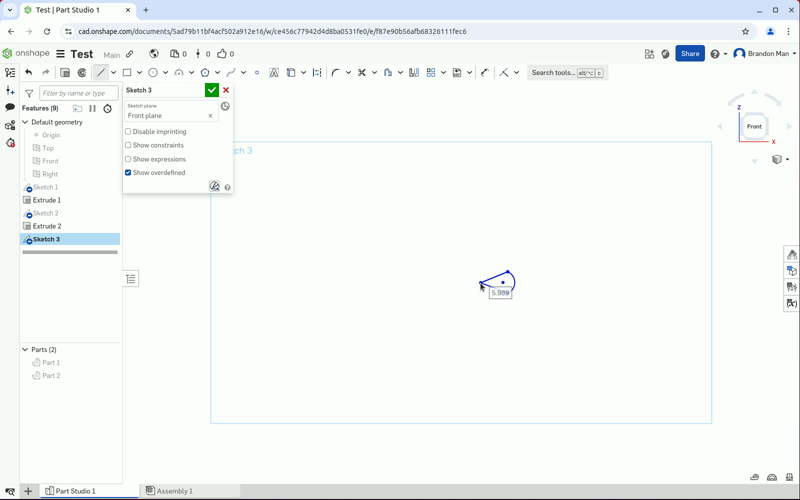
mouse_move(501, 283)
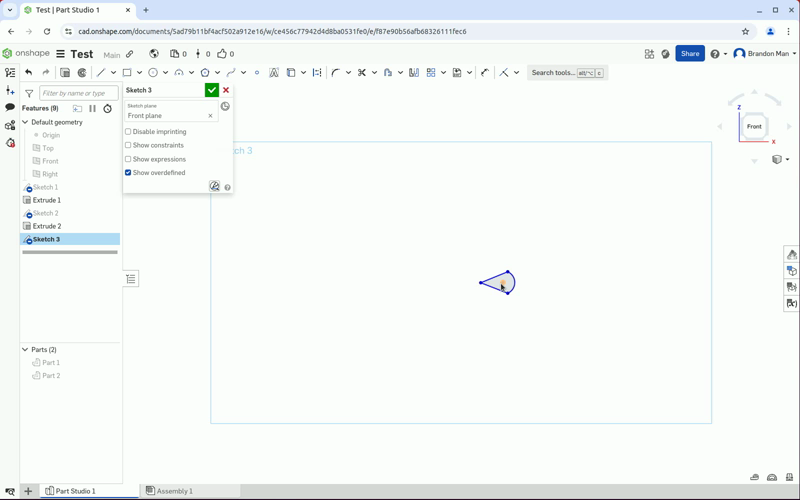
scroll(6)
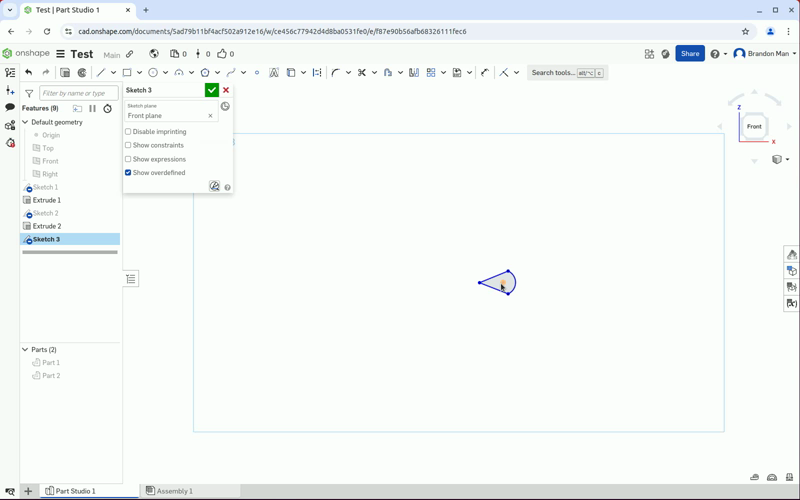
scroll(6)
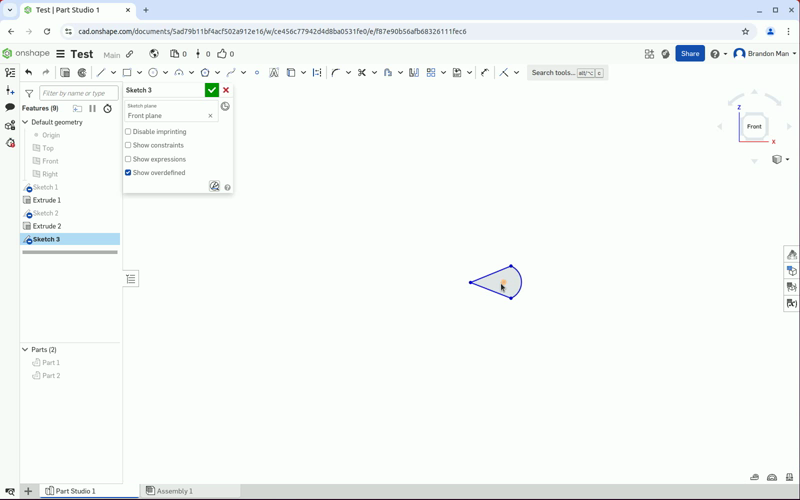
scroll(6)
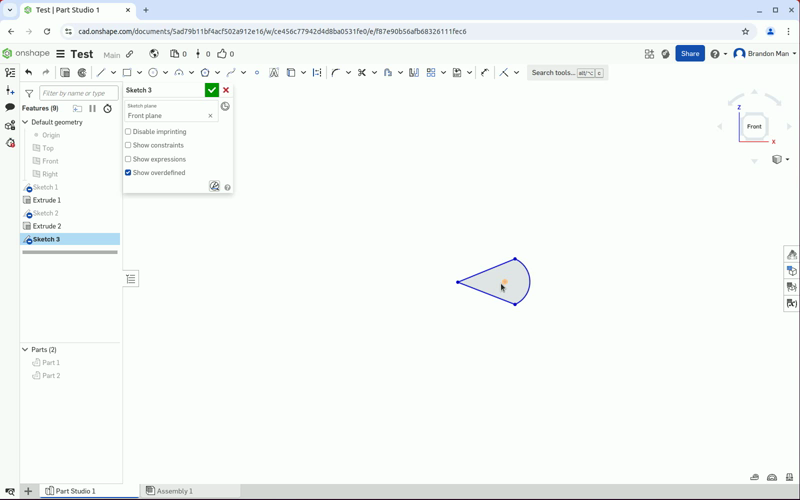
scroll(6)
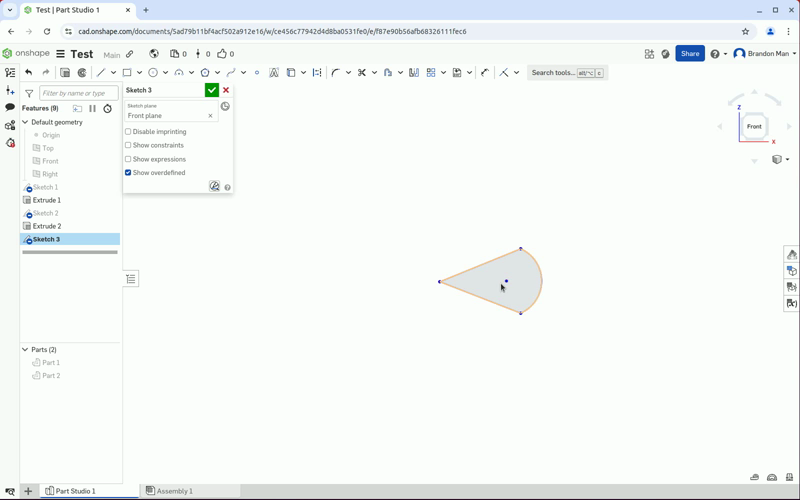
scroll(6)
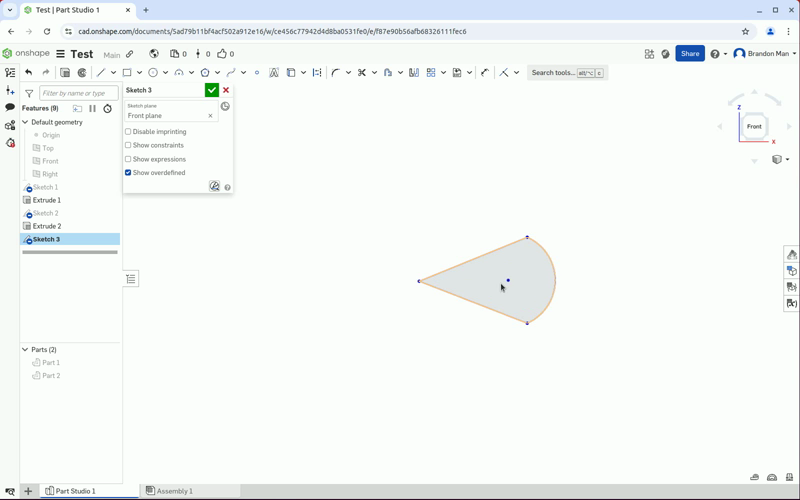
scroll(6)
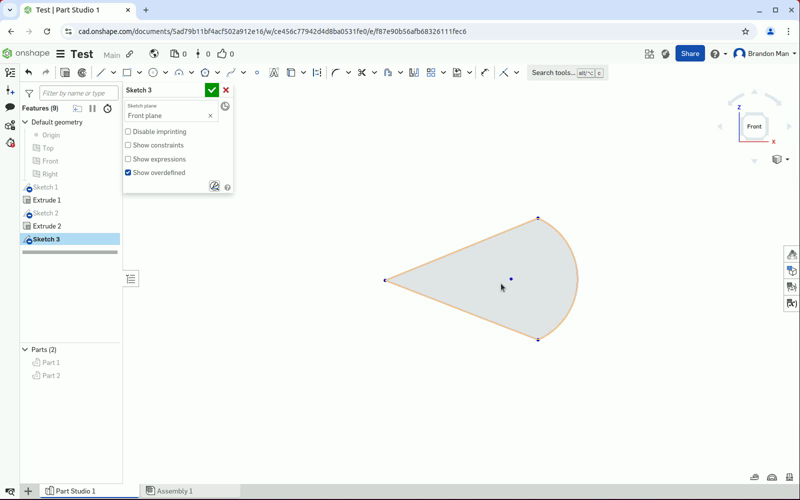
scroll(6)
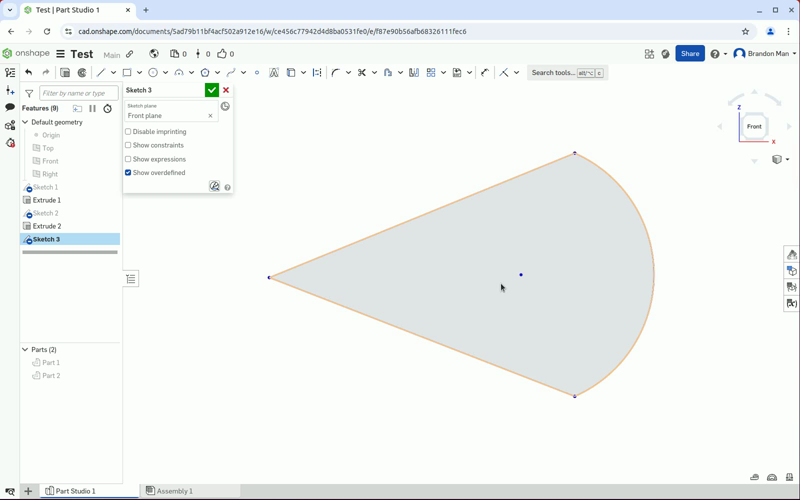
click(501, 283)
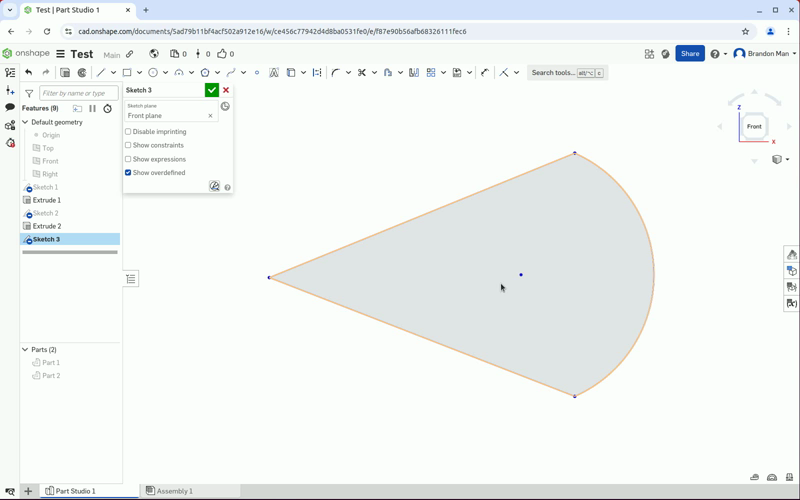
scroll(-6)
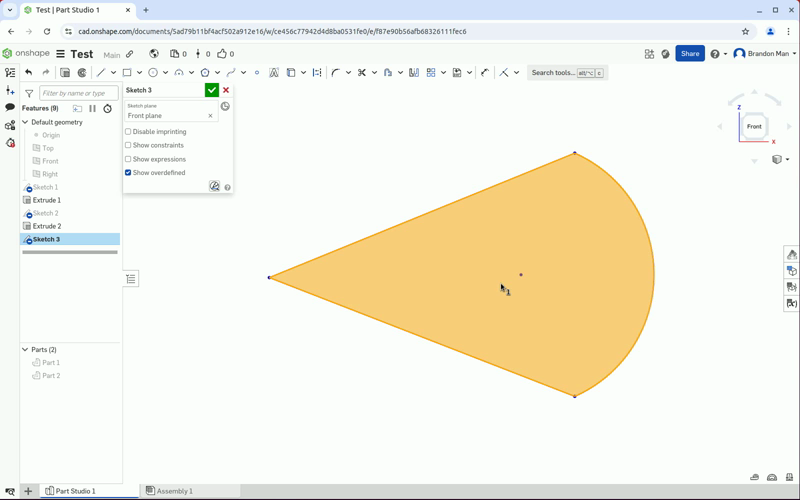
scroll(-6)
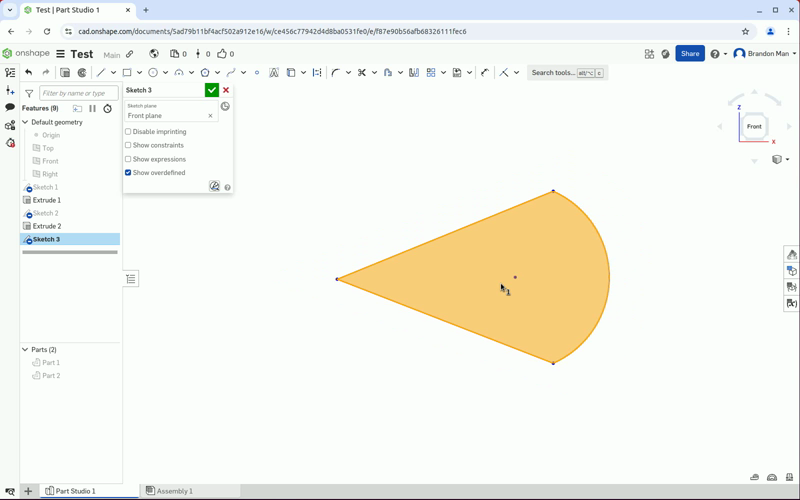
scroll(-6)
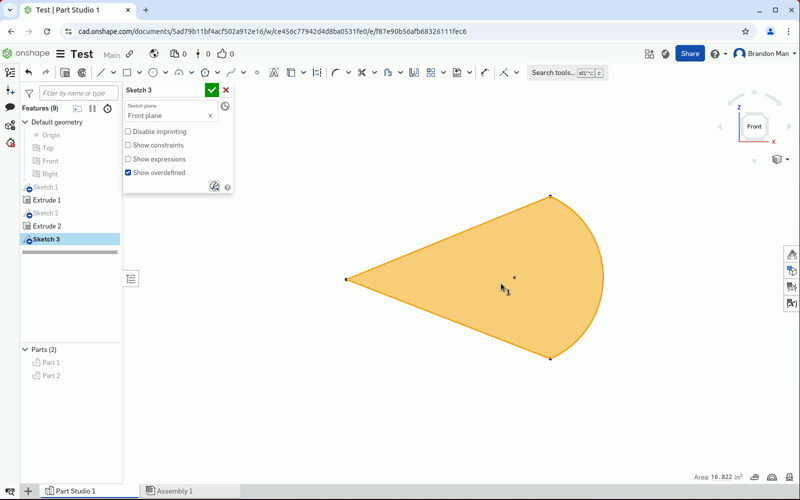
scroll(-6)
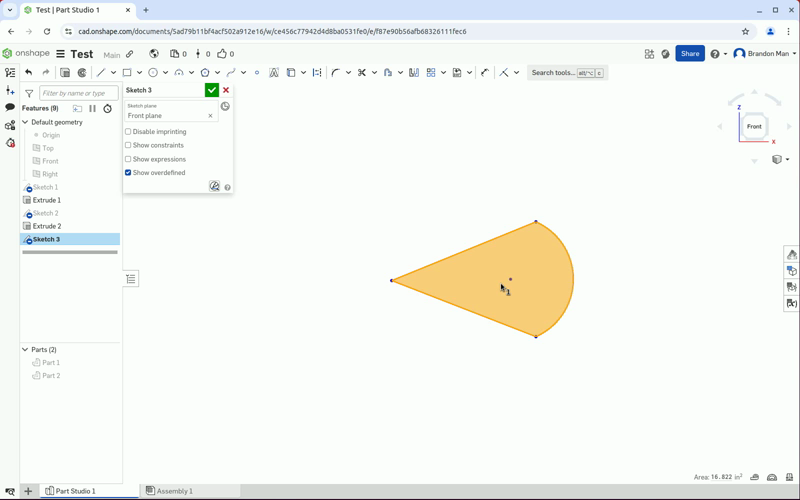
scroll(-6)
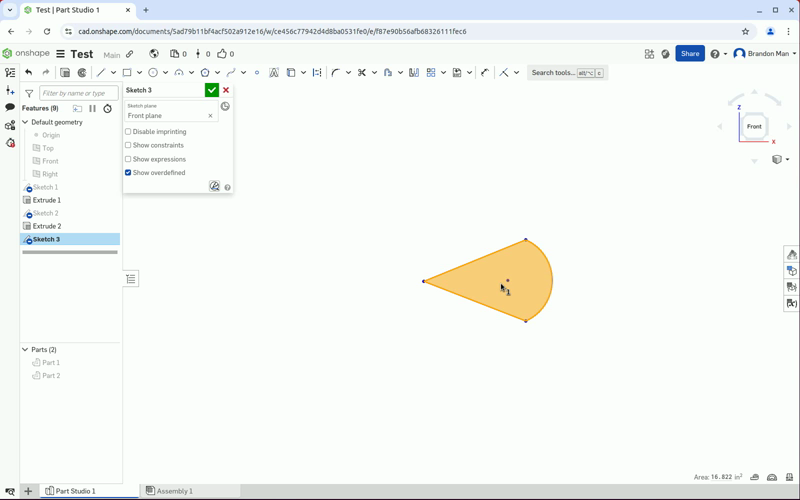
scroll(-6)
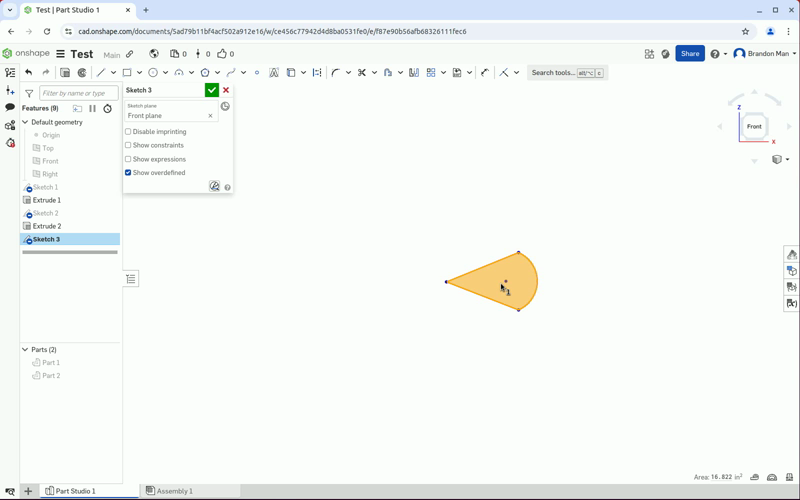
scroll(-6)
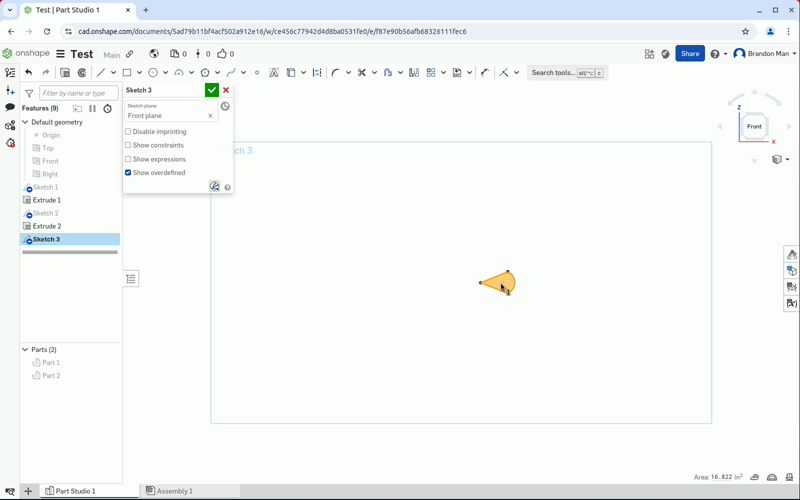
mouse_move(73, 352)
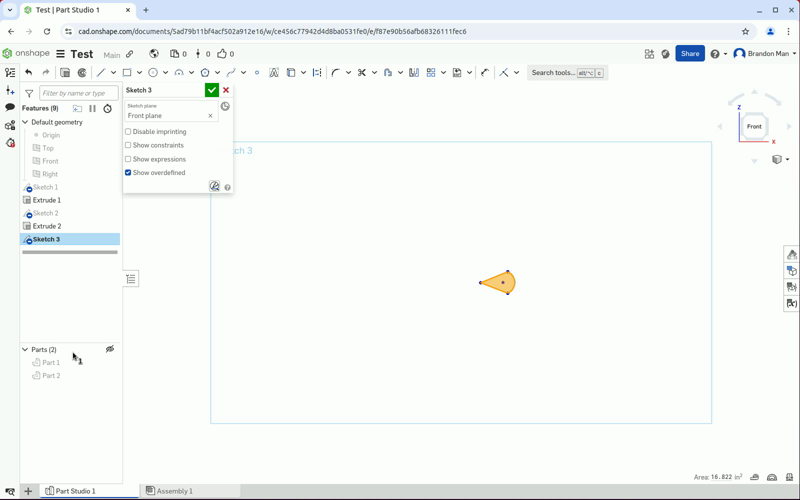
key(shift+y)
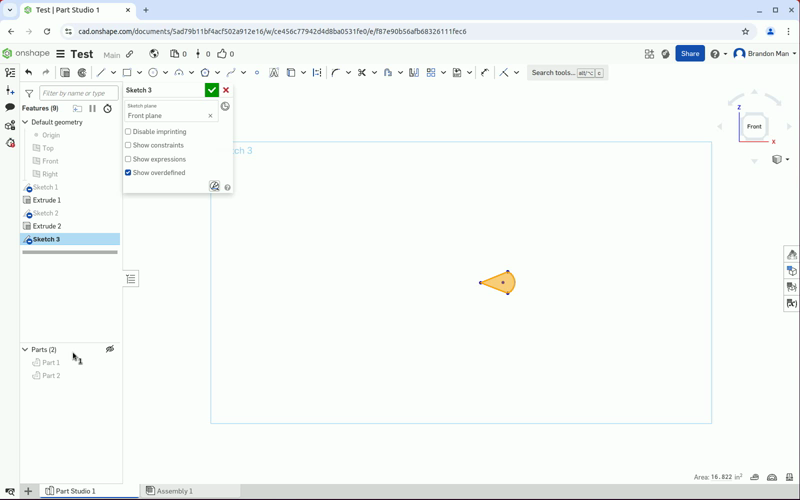
key(shift+e)
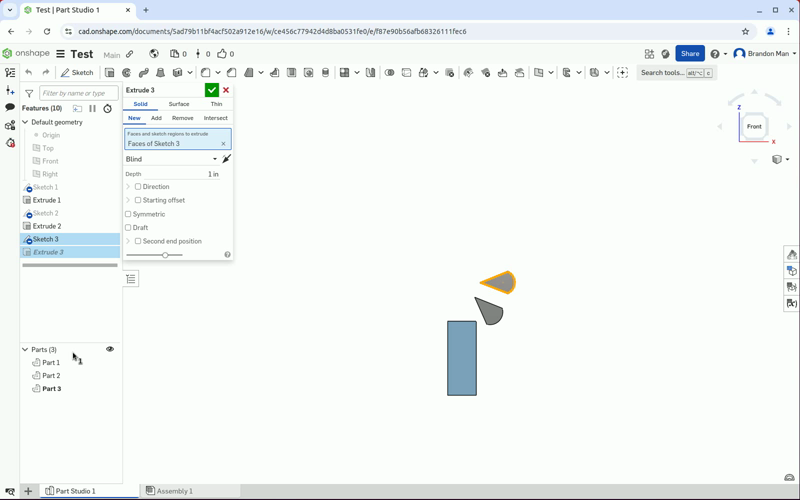
mouse_move(143, 106)
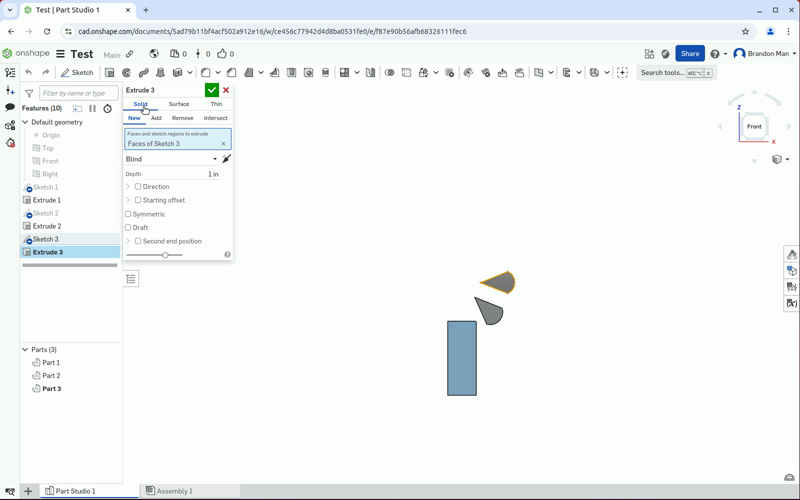
click(143, 106)
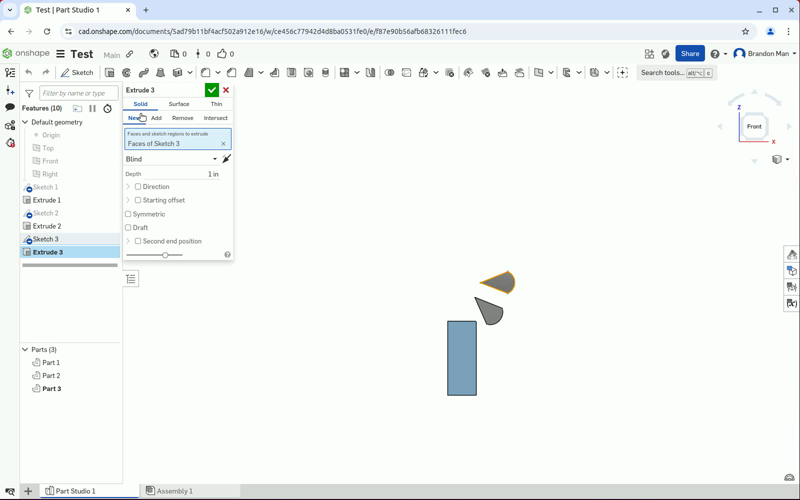
mouse_move(137, 120)
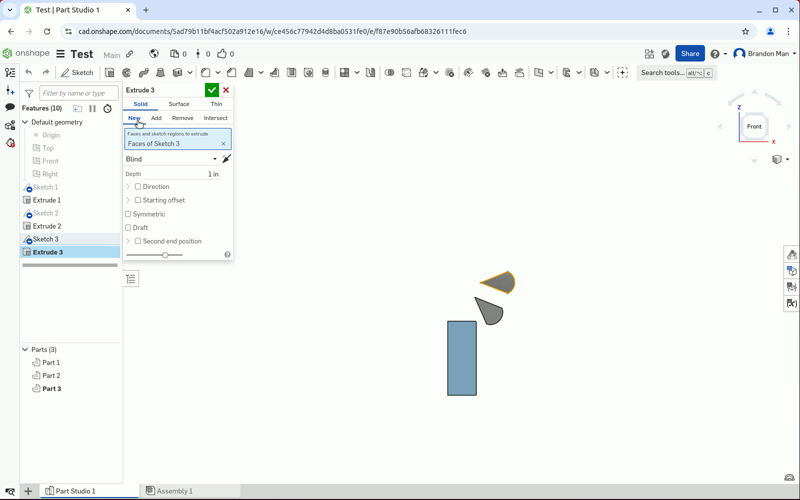
click(137, 120)
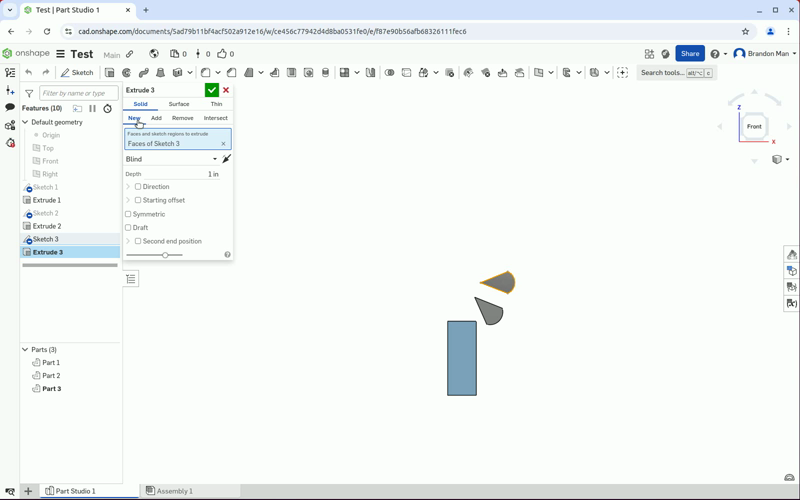
key(tab, 4)
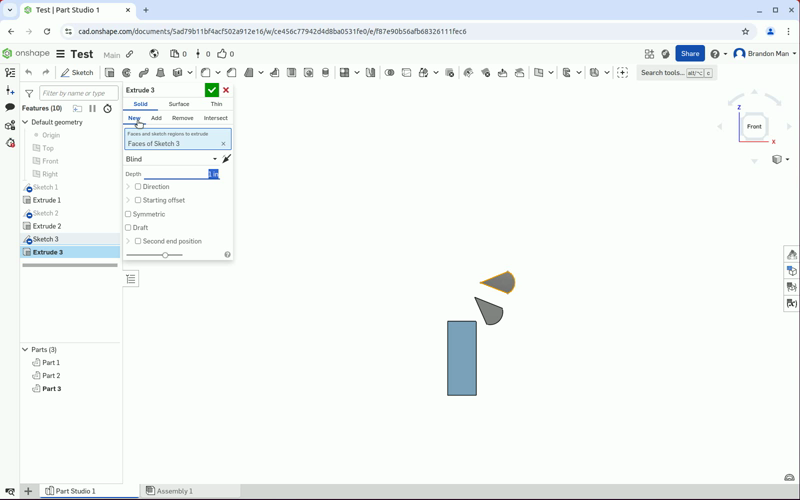
text(8.425)
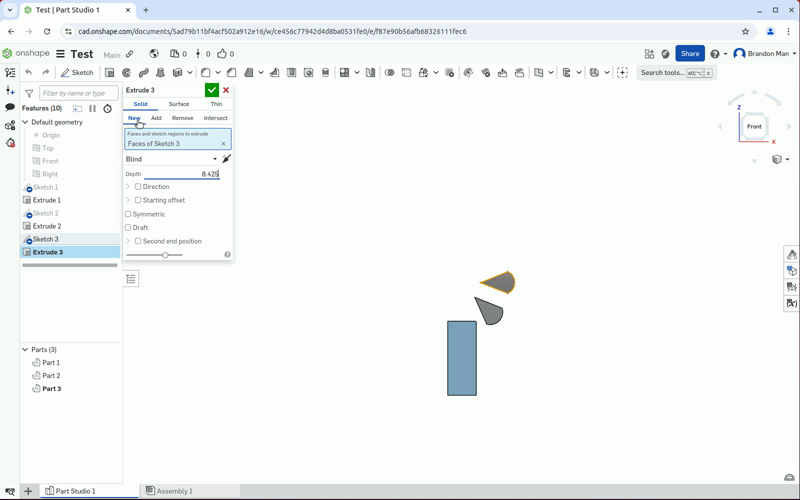
key(enter)
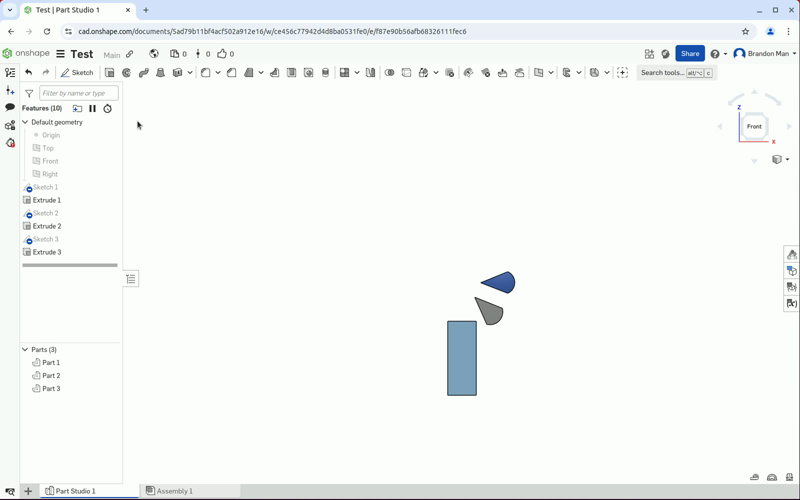
key(shift+h)
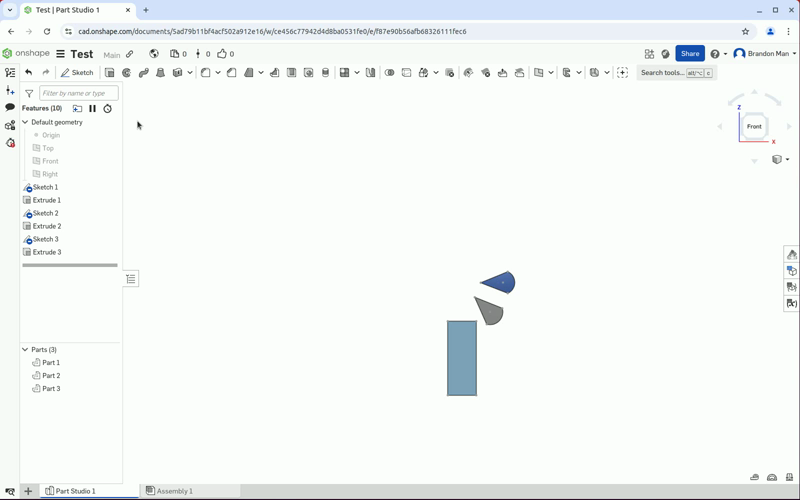
key(shift+h)
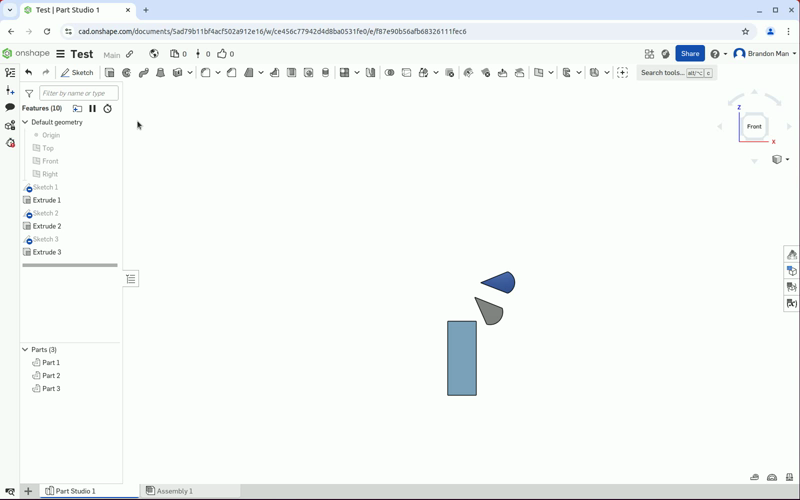
mouse_move(73, 189)
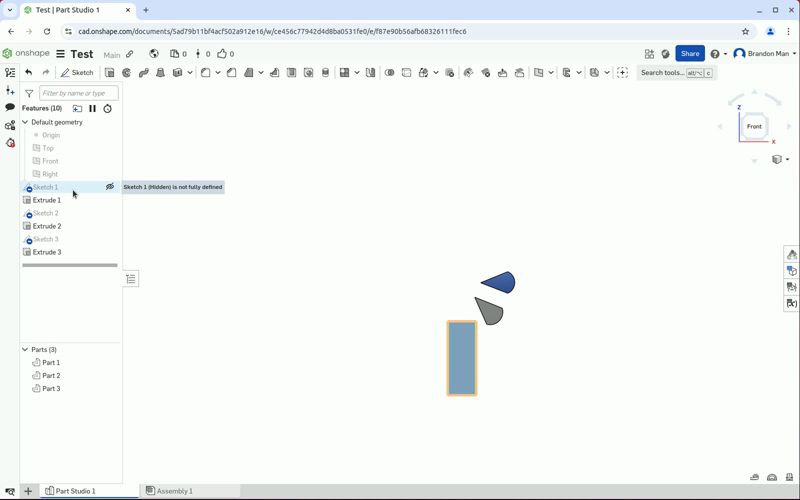
click(73, 189)
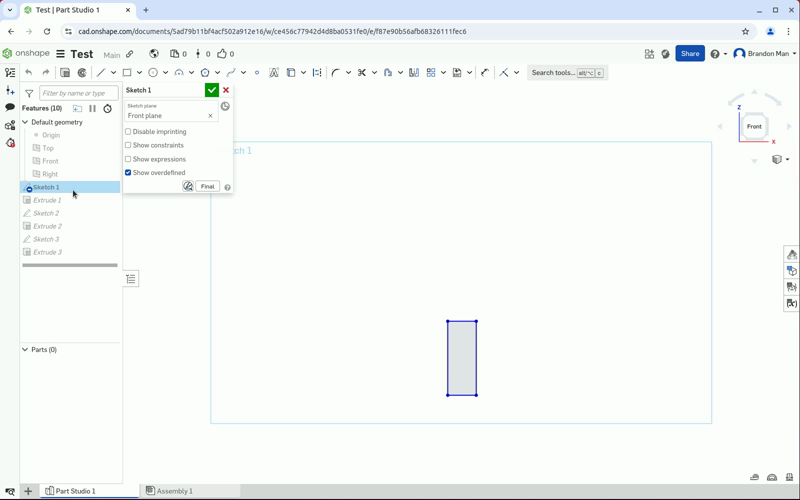
mouse_move(229, 92)
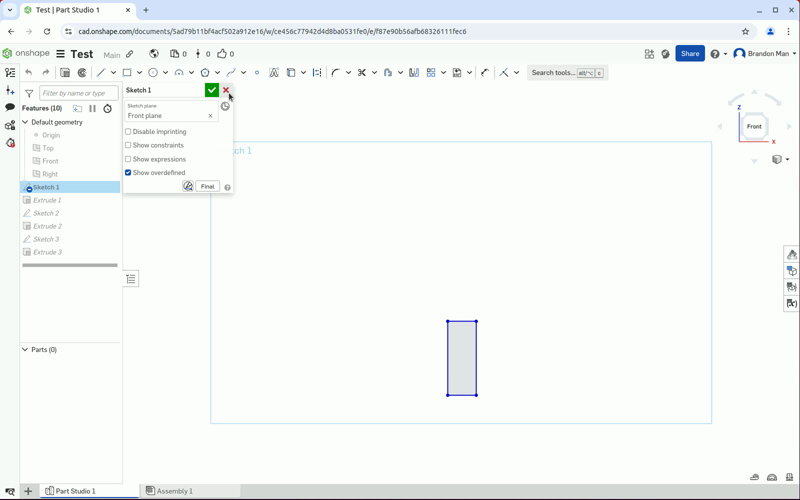
click(229, 92)
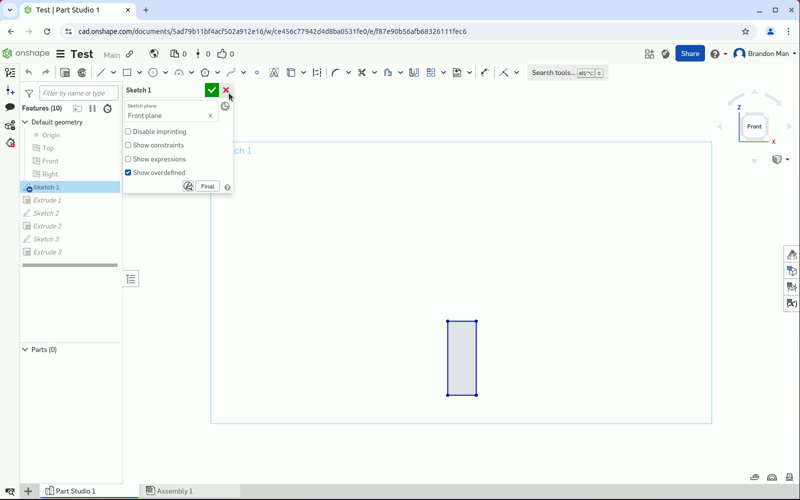
key(shift+s)
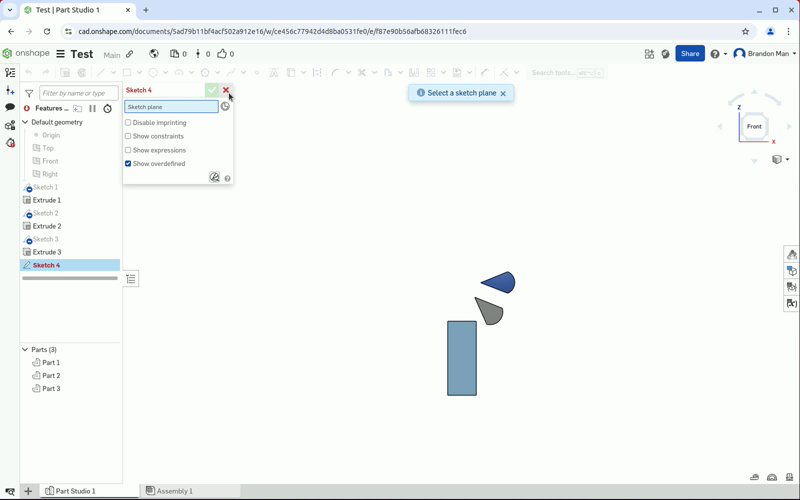
mouse_move(73, 163)
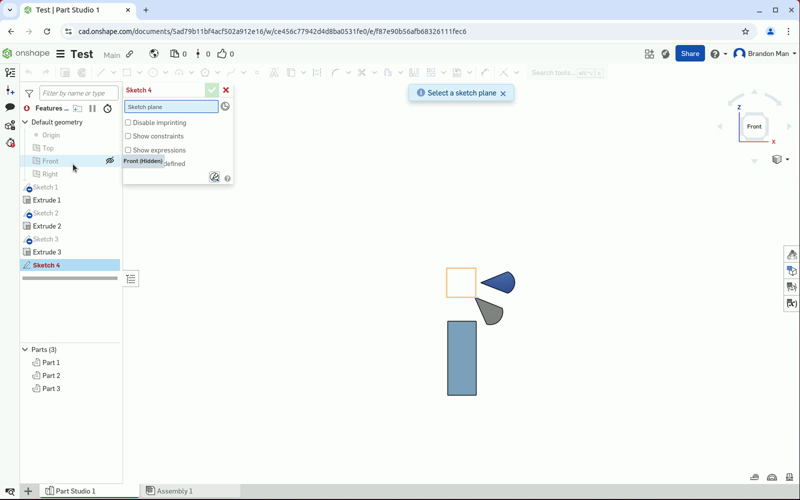
click(73, 163)
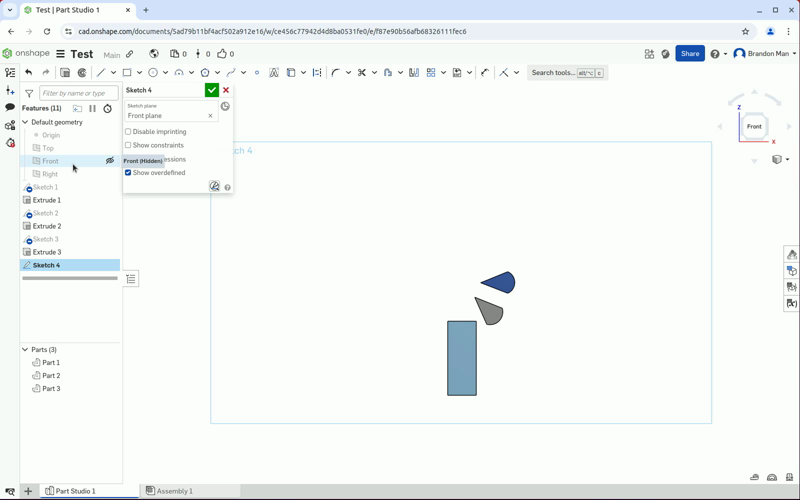
mouse_move(73, 352)
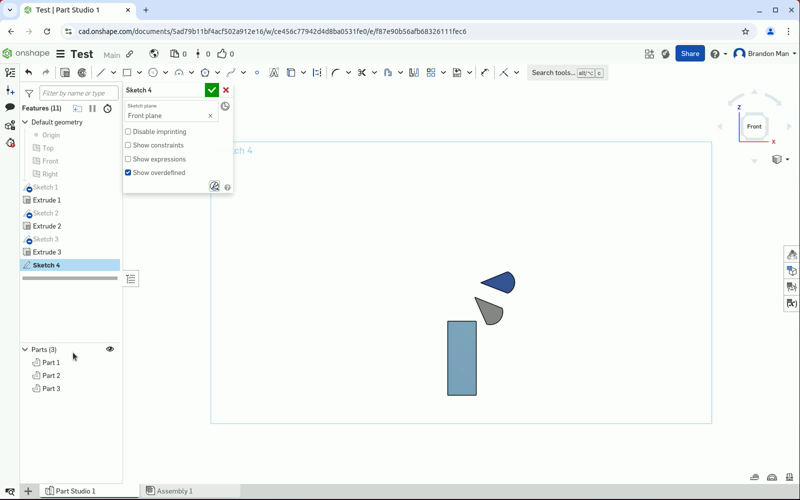
key(y)
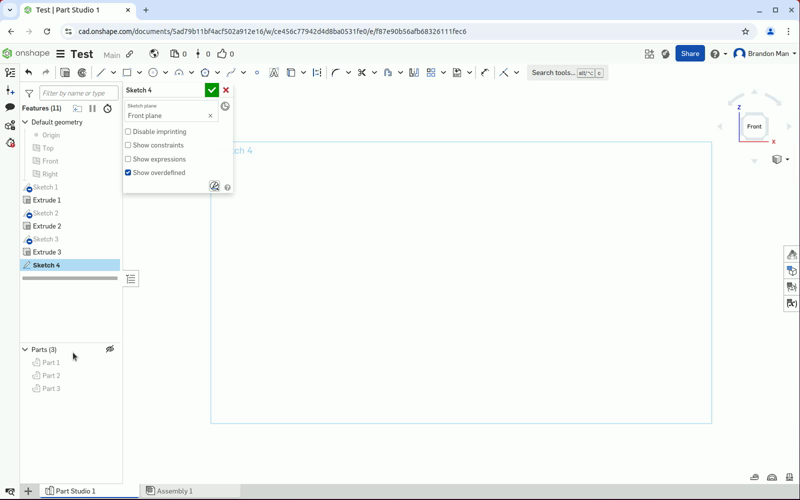
key(l)
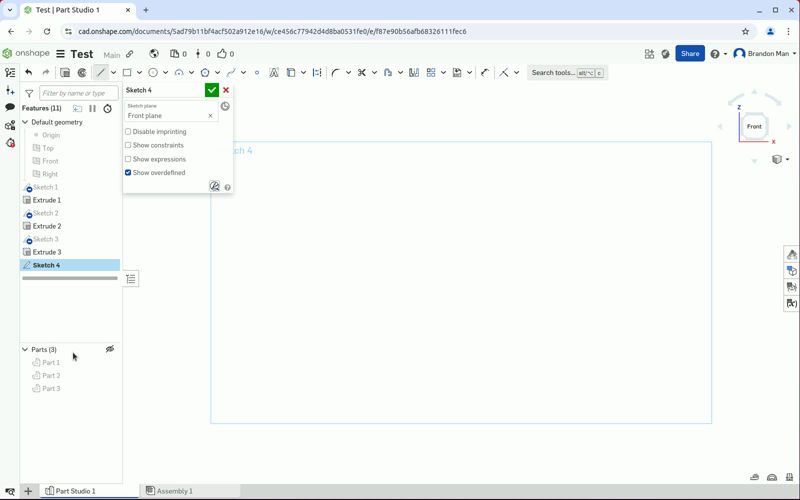
key_down(shift)
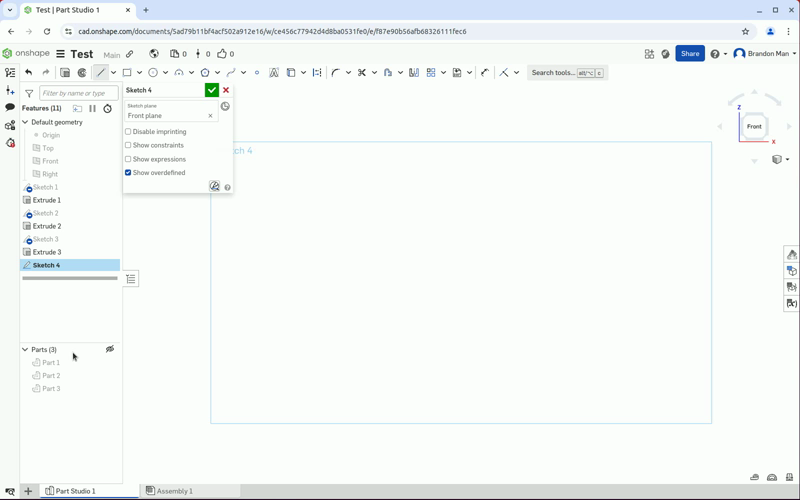
mouse_move(474, 268)
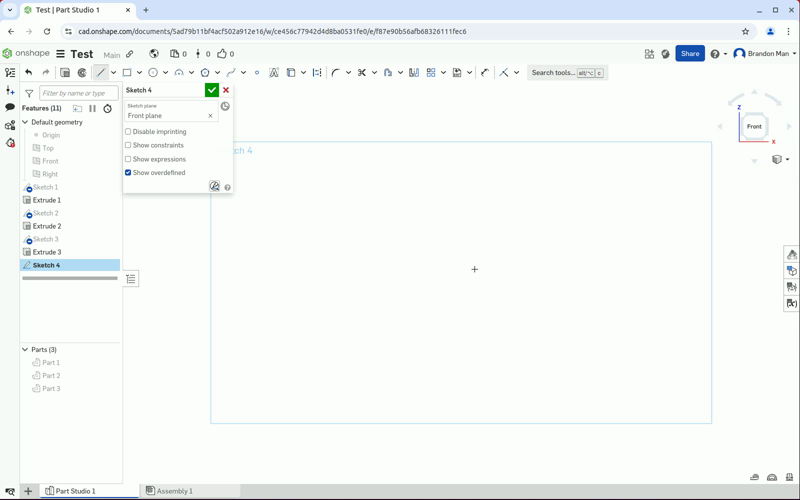
click(474, 268)
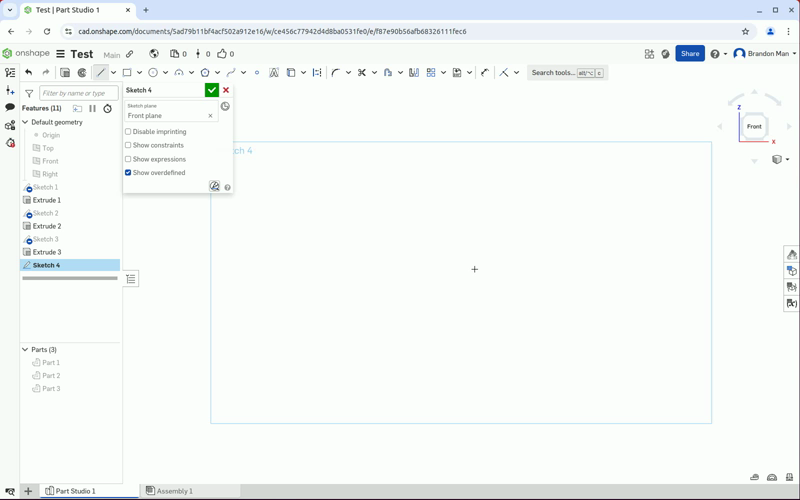
key_up(shift)
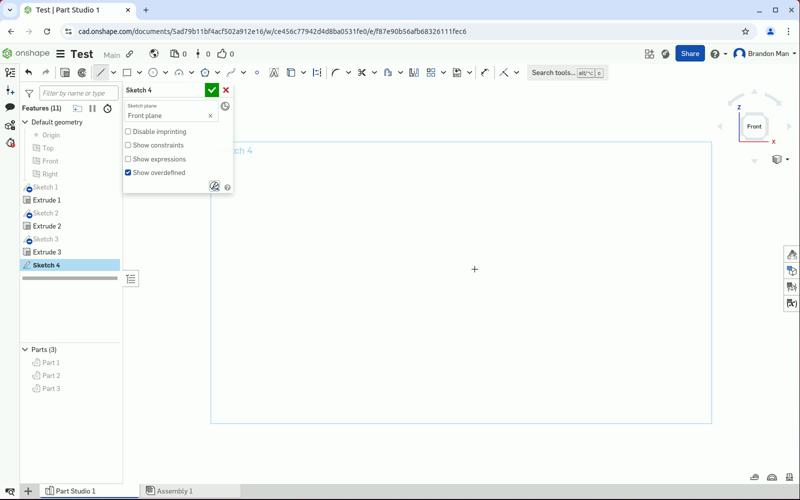
key_down(shift)
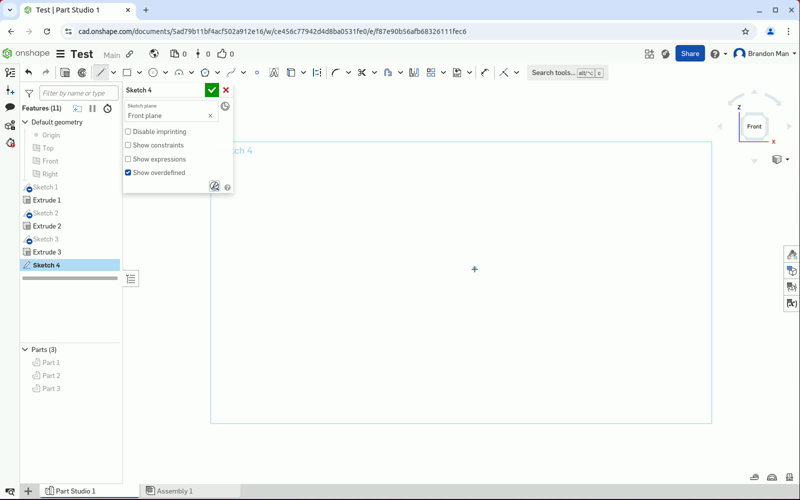
mouse_move(504, 268)
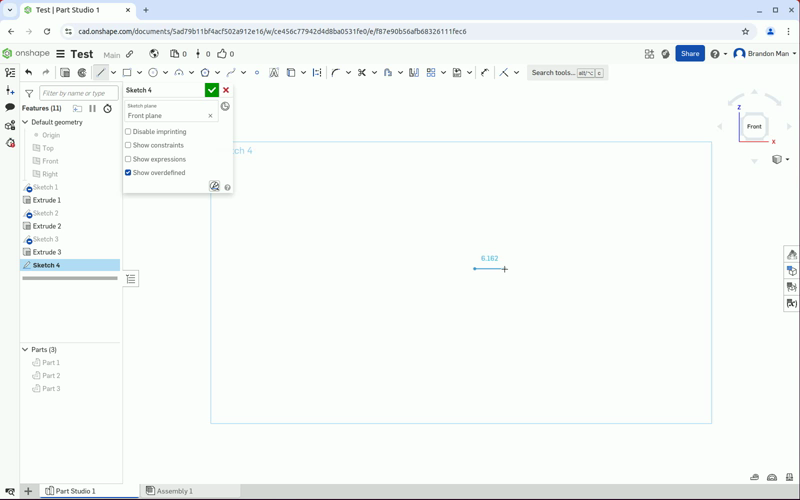
mouse_move(501, 256)
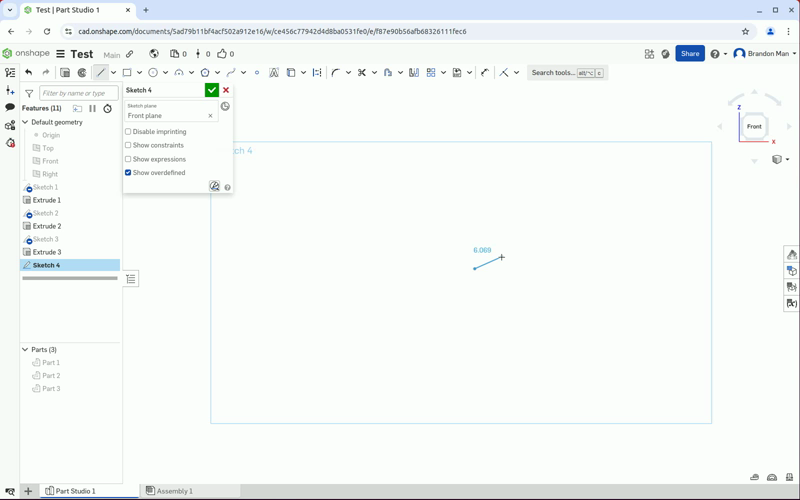
click(501, 256)
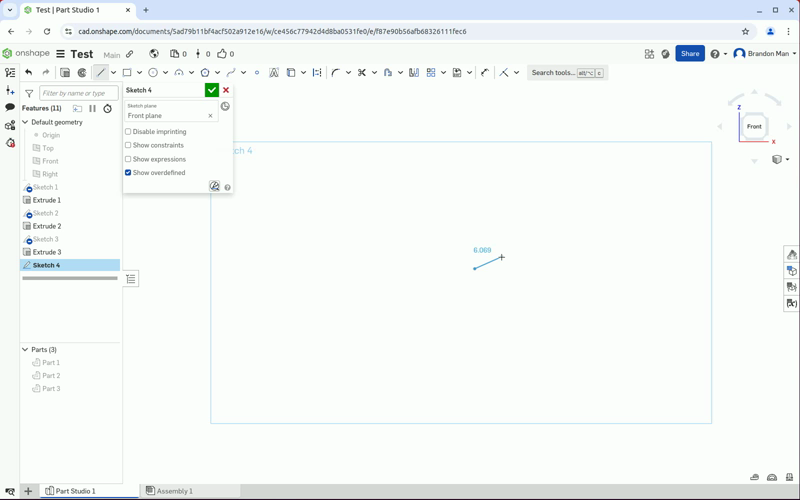
key_up(shift)
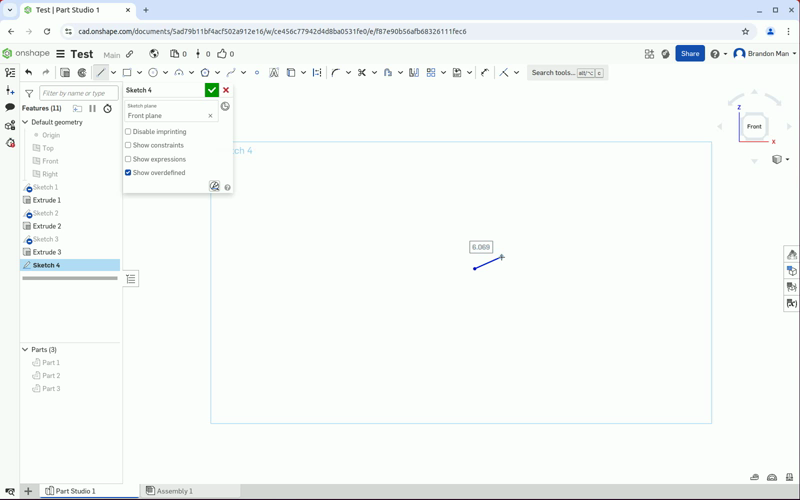
key(esc)
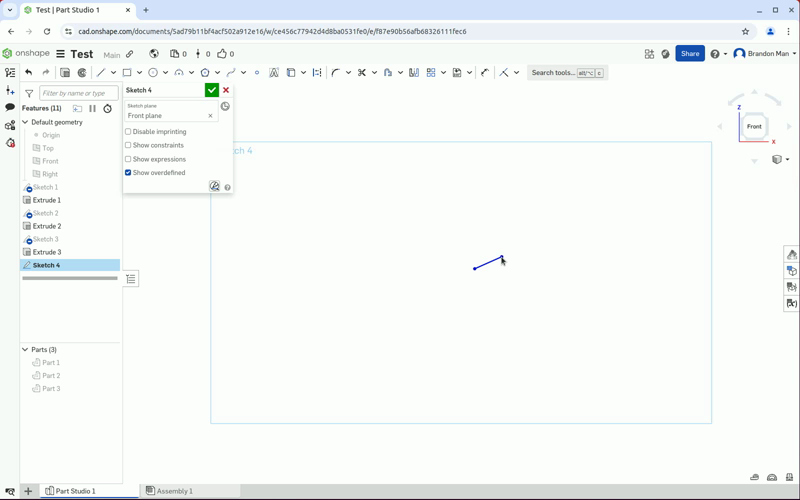
key(a)
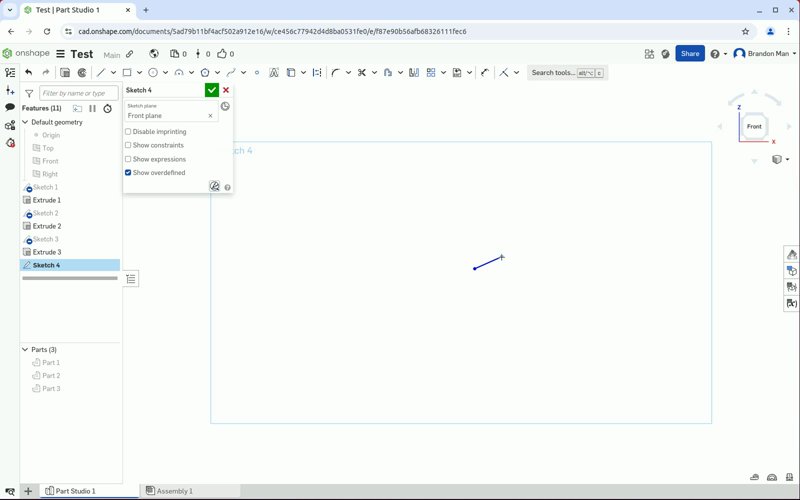
mouse_move(501, 256)
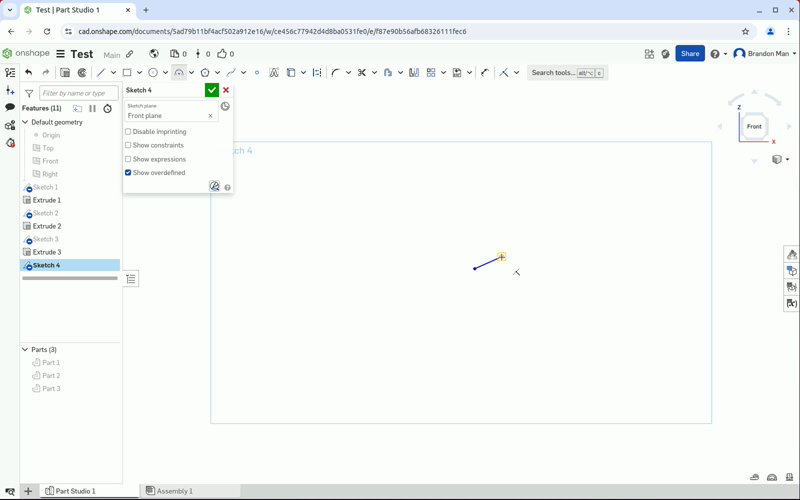
click(501, 256)
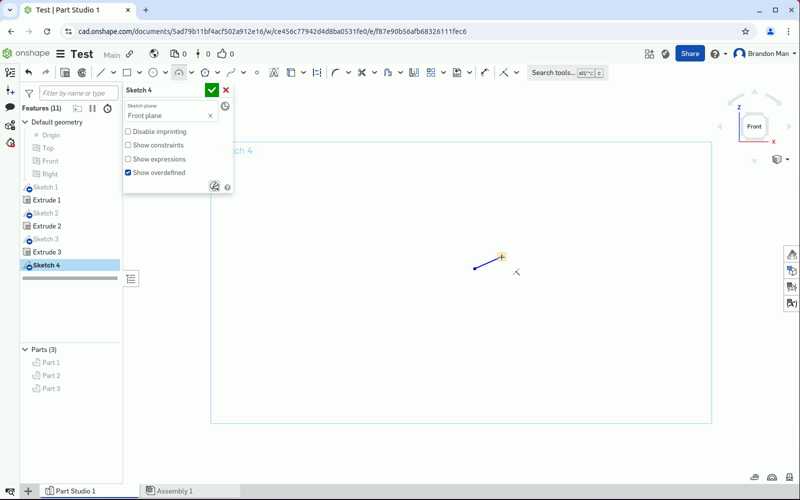
key_down(shift)
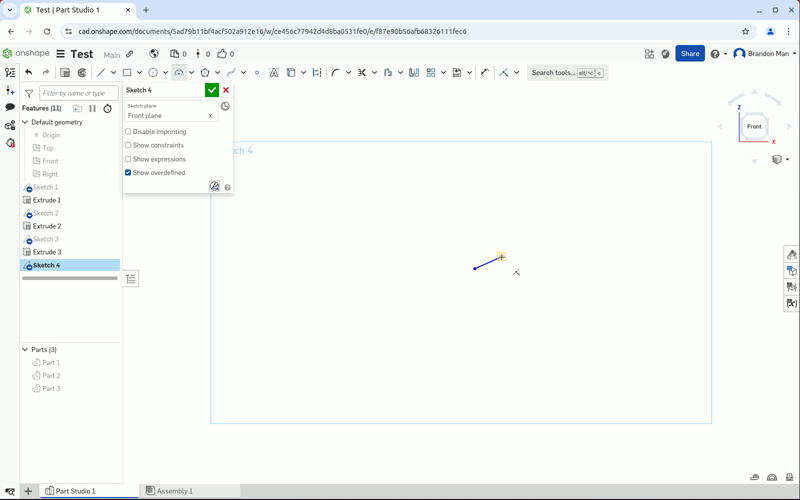
mouse_move(486, 241)
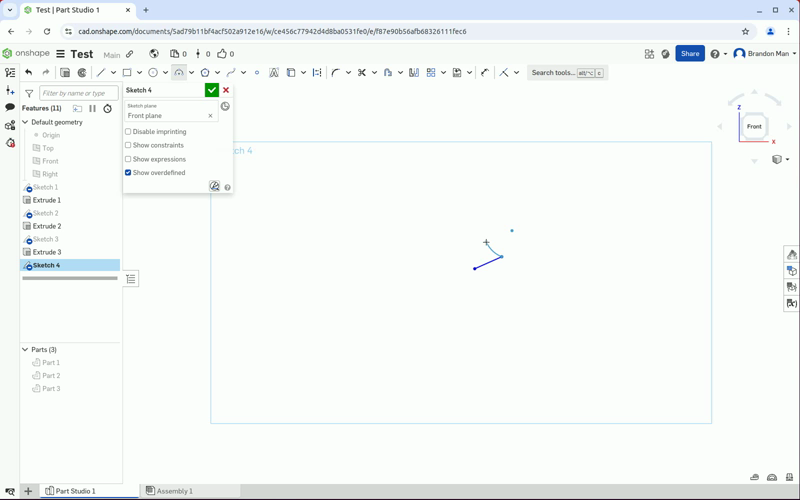
click(486, 241)
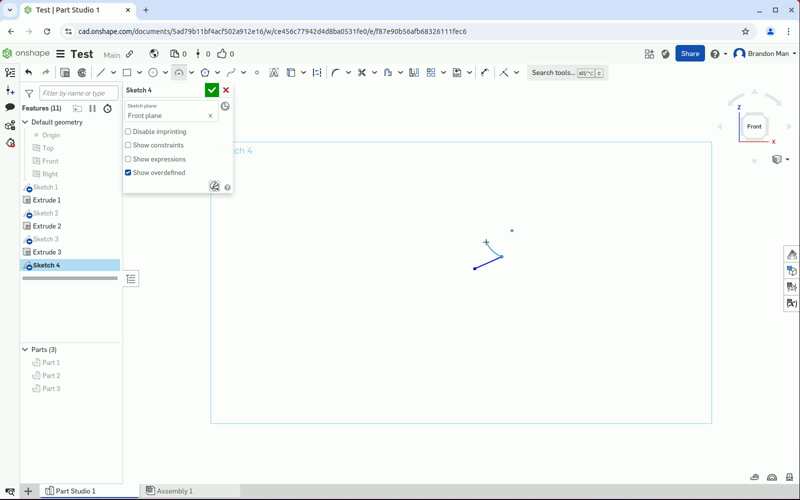
mouse_move(498, 244)
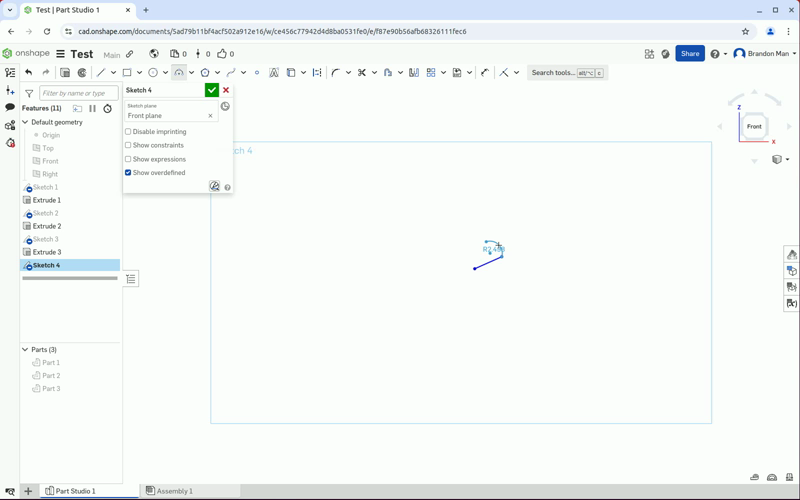
click(498, 244)
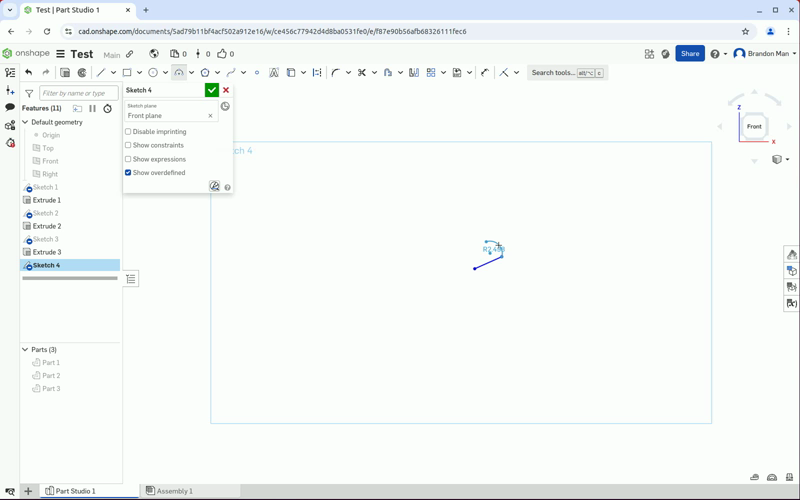
key_up(shift)
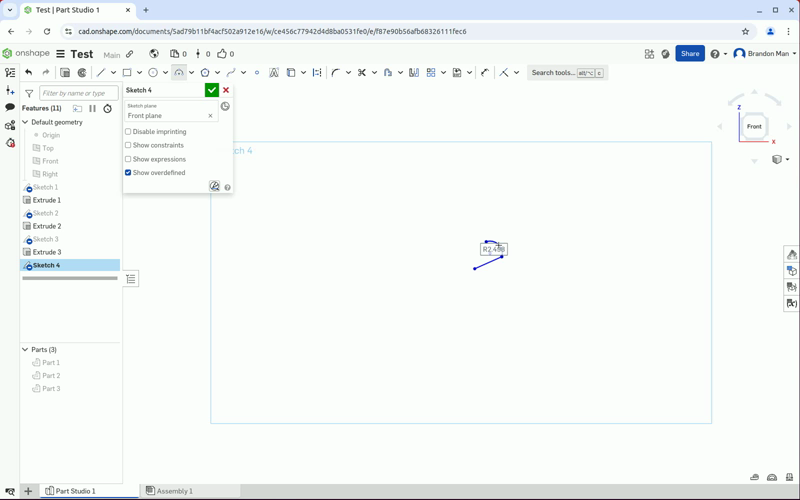
key(esc)
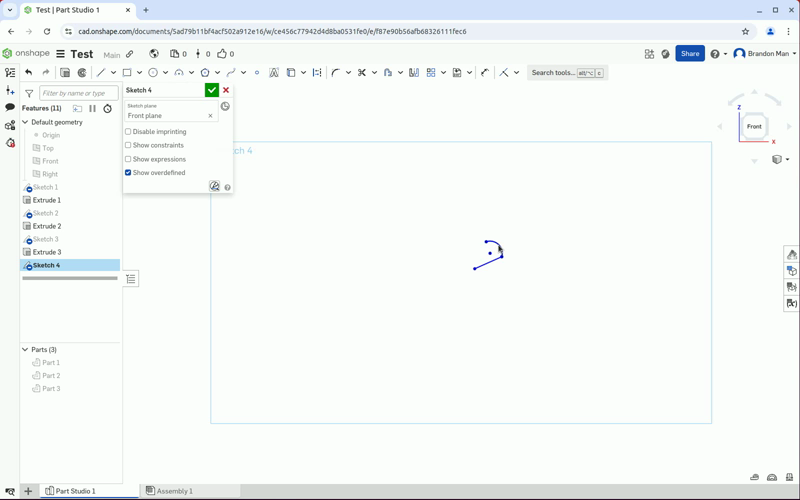
key(l)
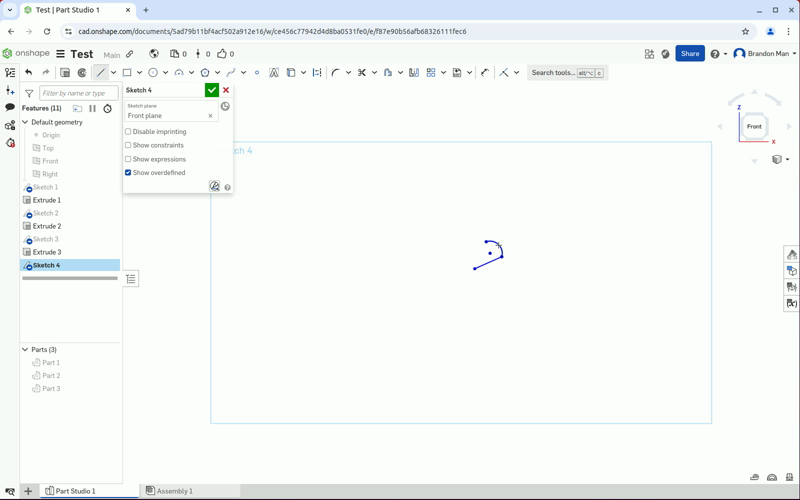
mouse_move(486, 241)
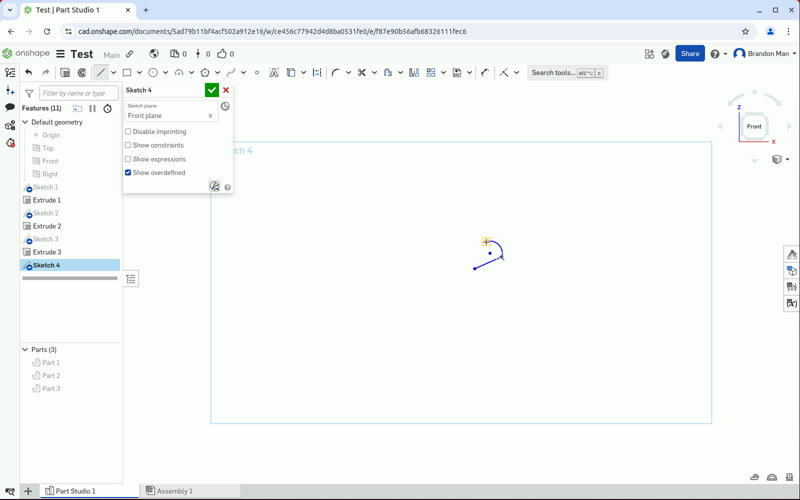
click(486, 241)
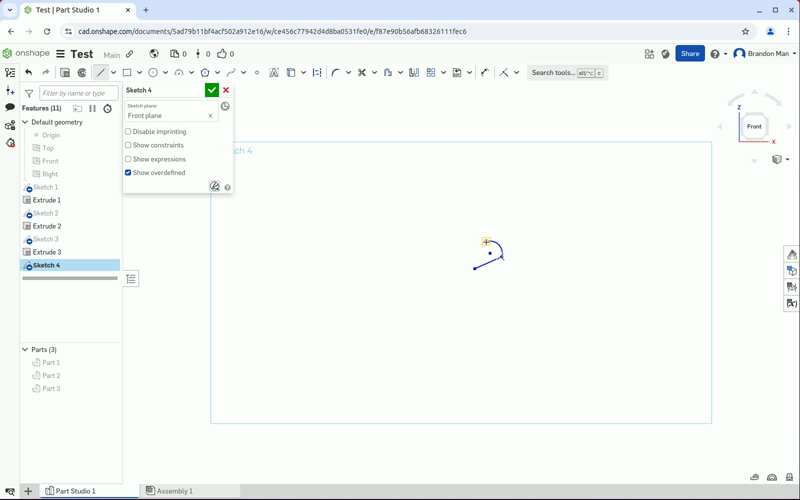
mouse_move(516, 241)
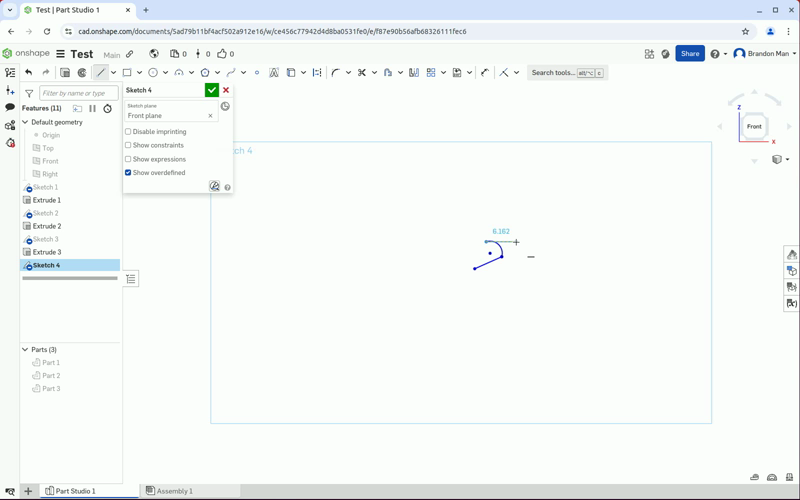
key_down(shift)
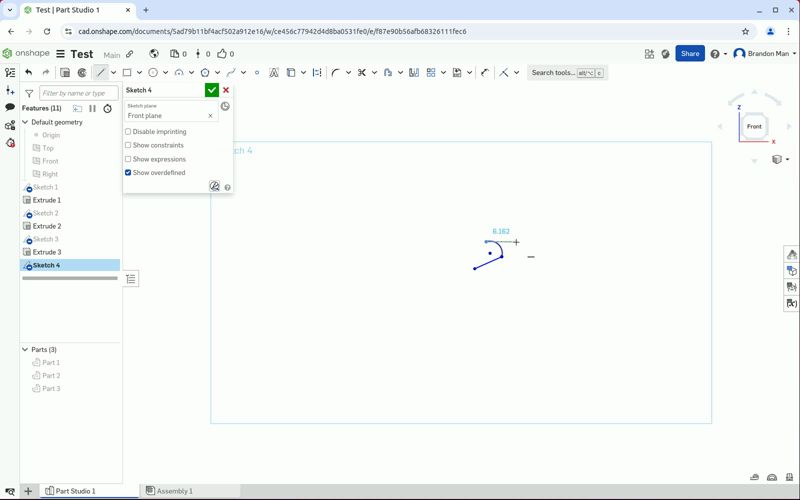
mouse_move(474, 268)
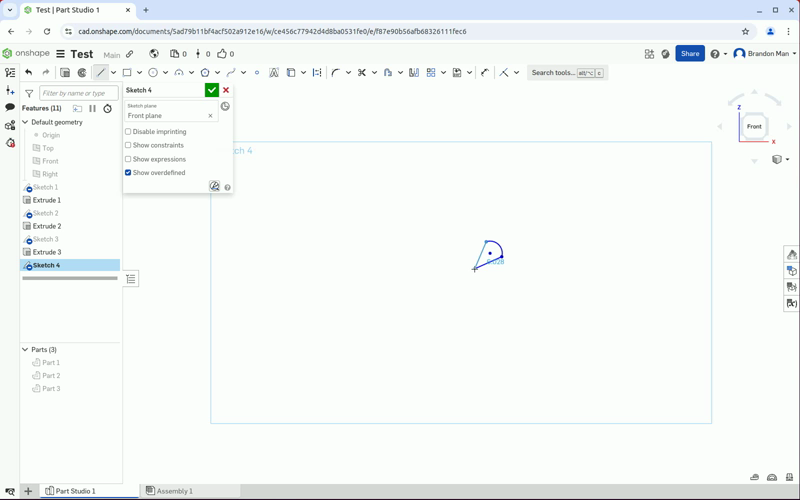
key_up(shift)
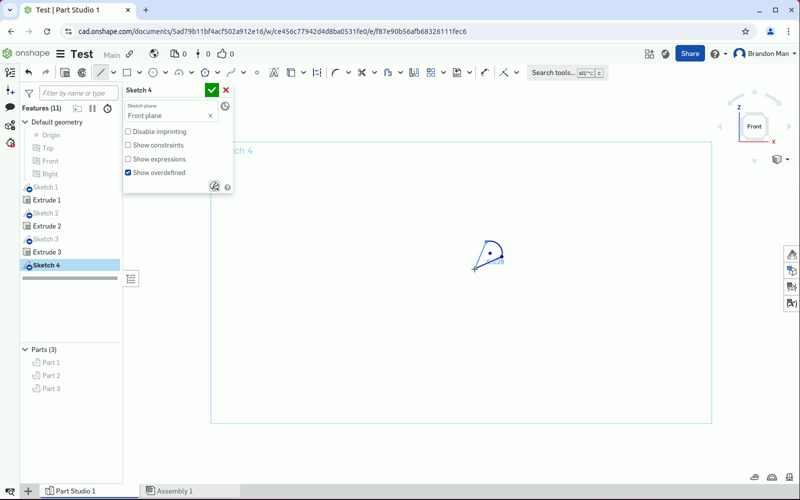
click(474, 268)
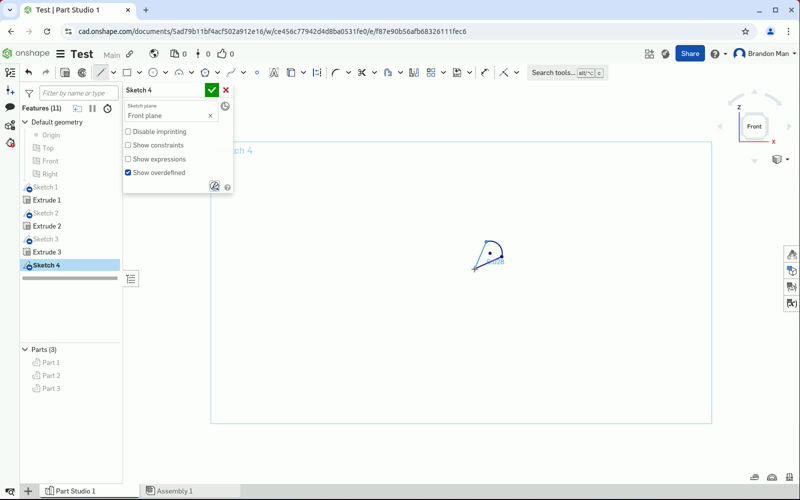
key(esc)
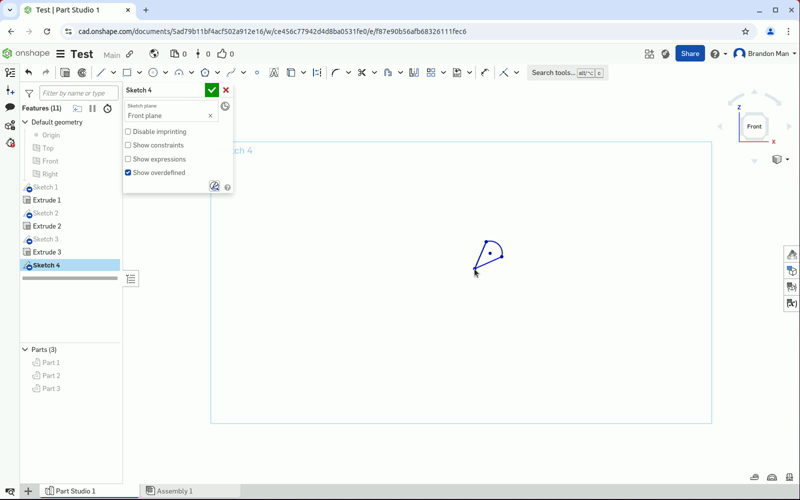
mouse_move(501, 253)
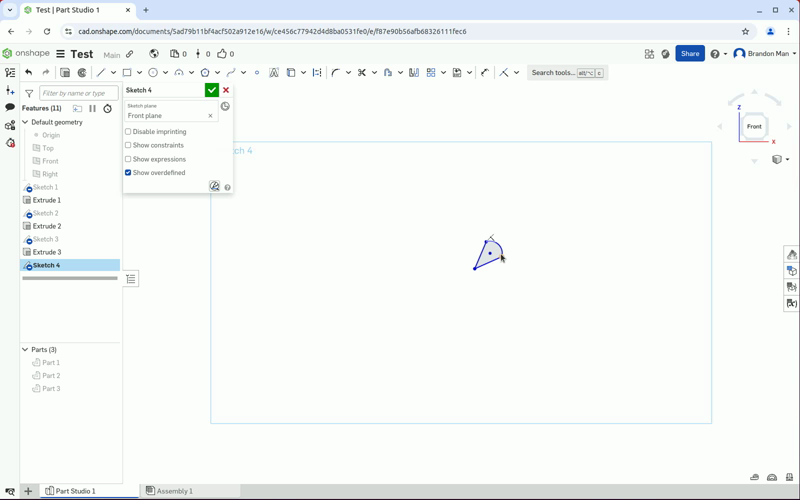
scroll(6)
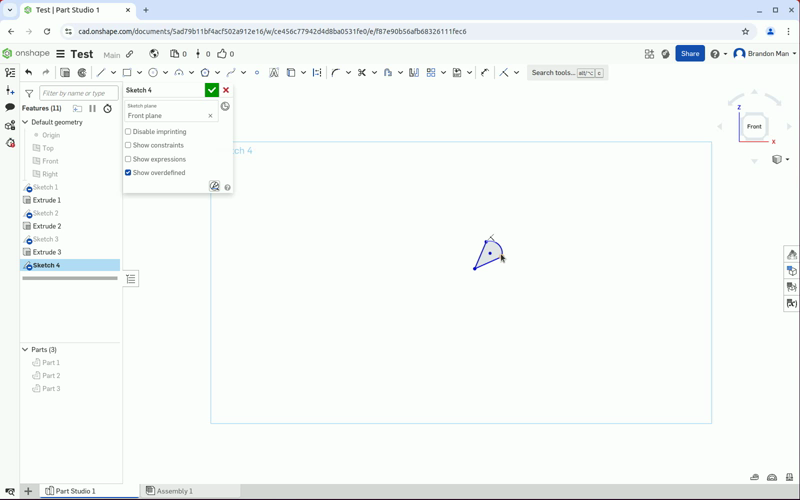
scroll(6)
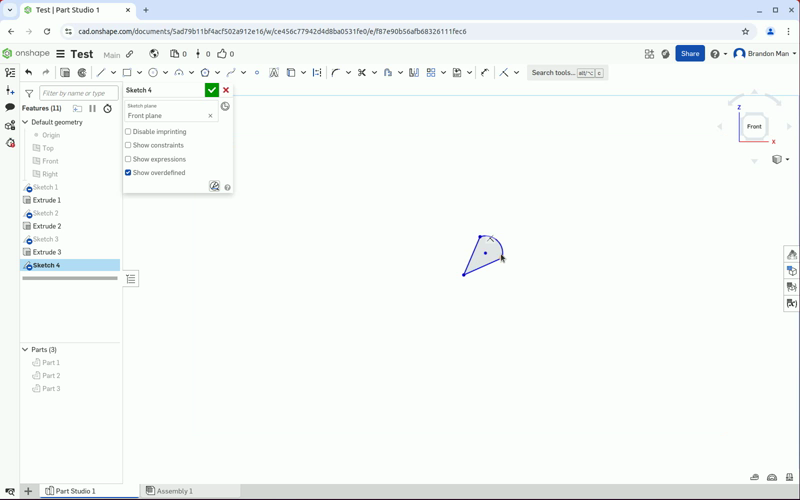
scroll(6)
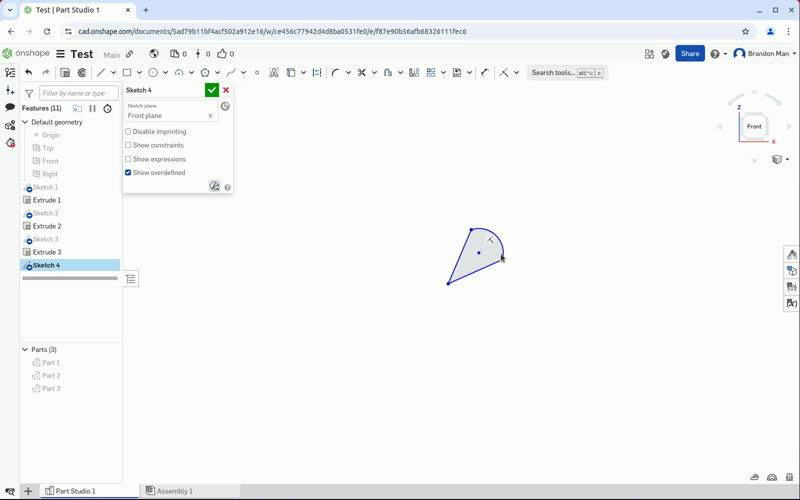
scroll(6)
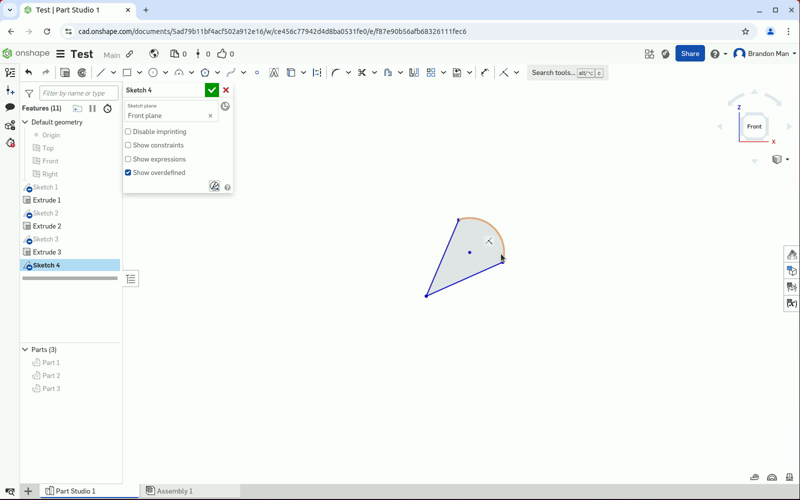
scroll(6)
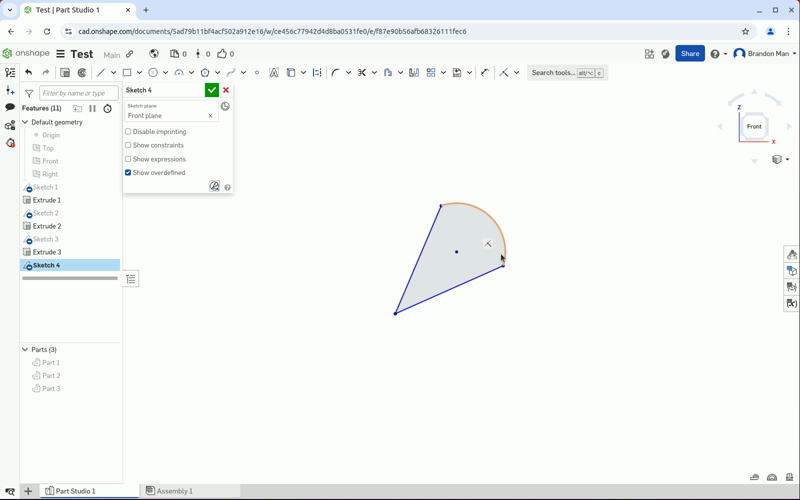
scroll(6)
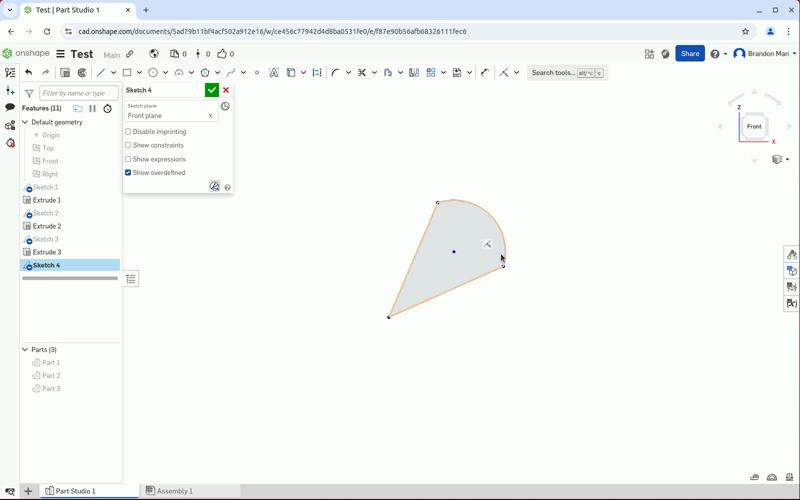
scroll(6)
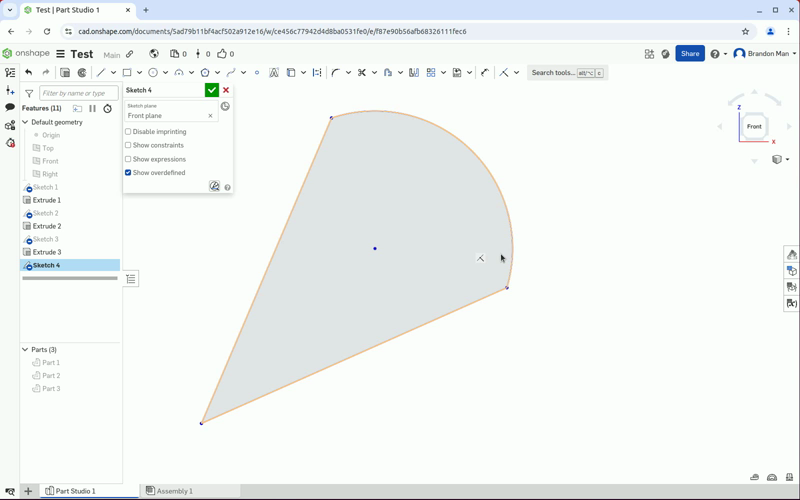
click(501, 253)
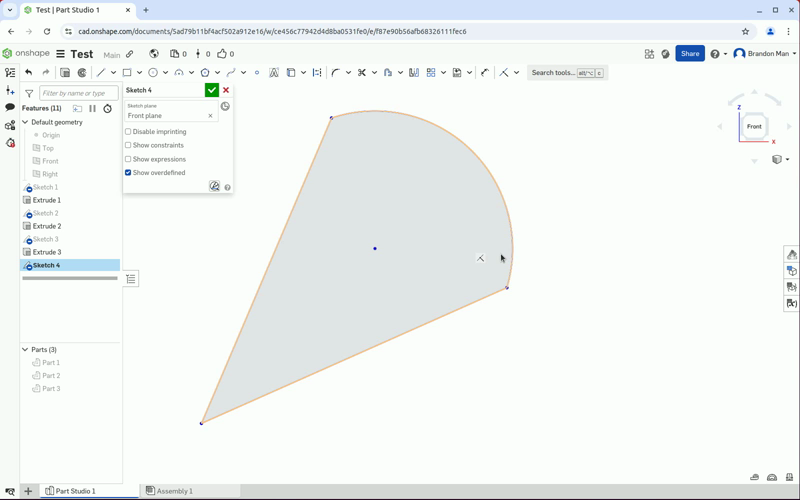
scroll(-6)
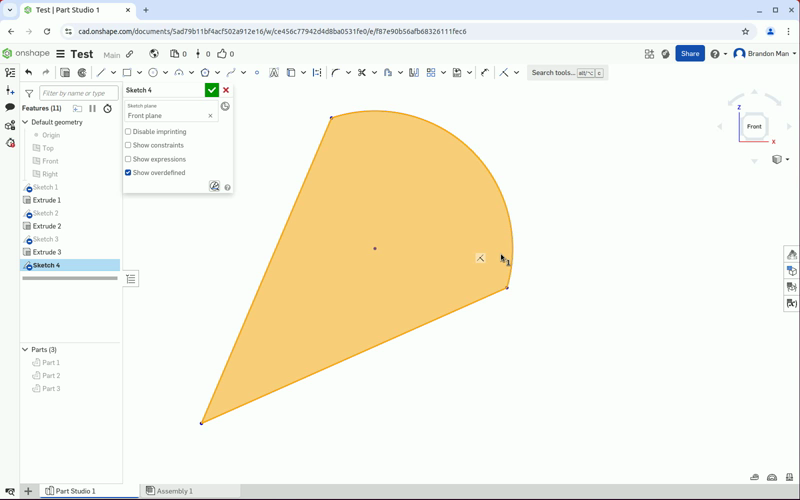
scroll(-6)
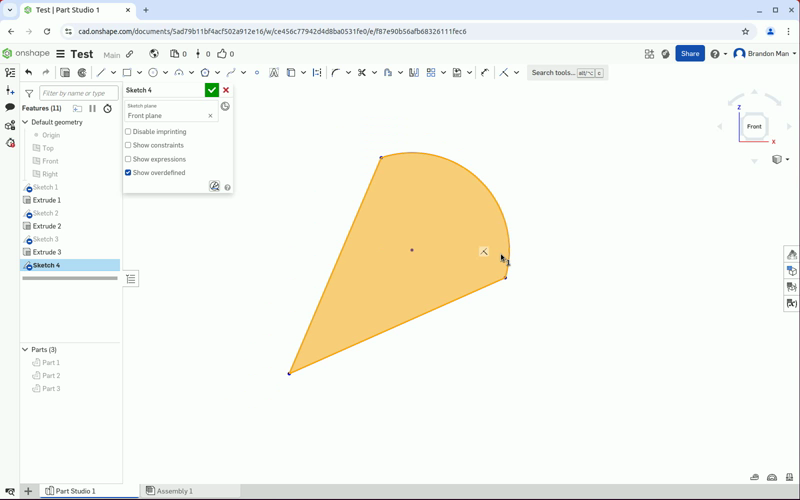
scroll(-6)
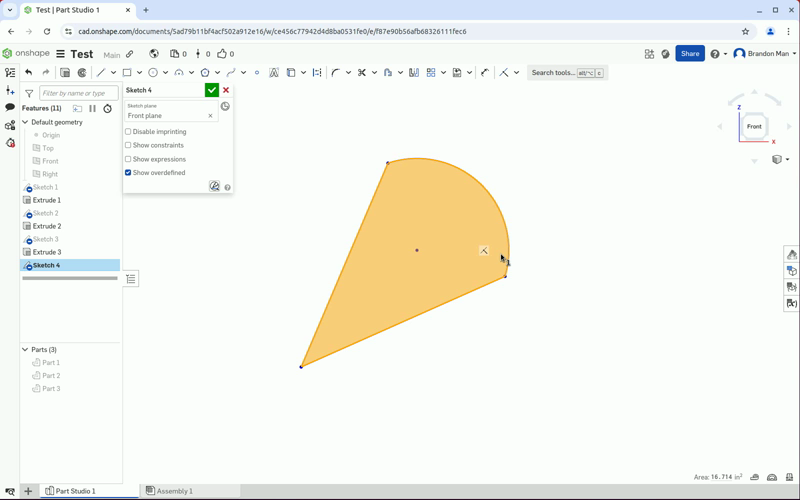
scroll(-6)
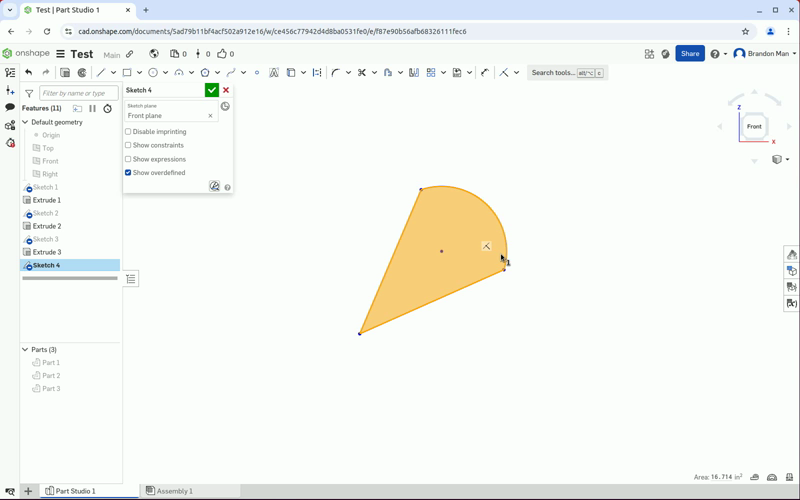
scroll(-6)
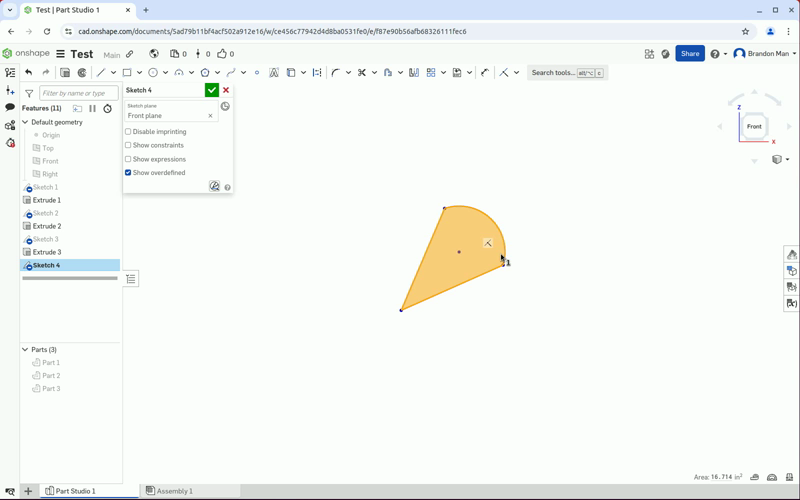
scroll(-6)
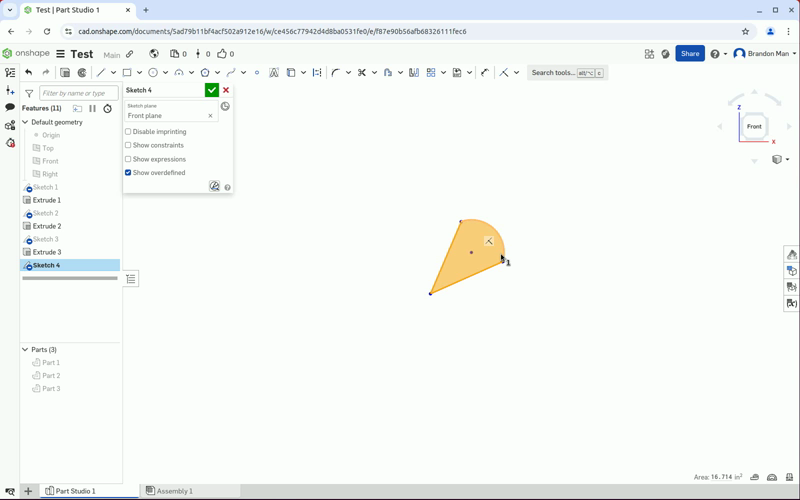
scroll(-6)
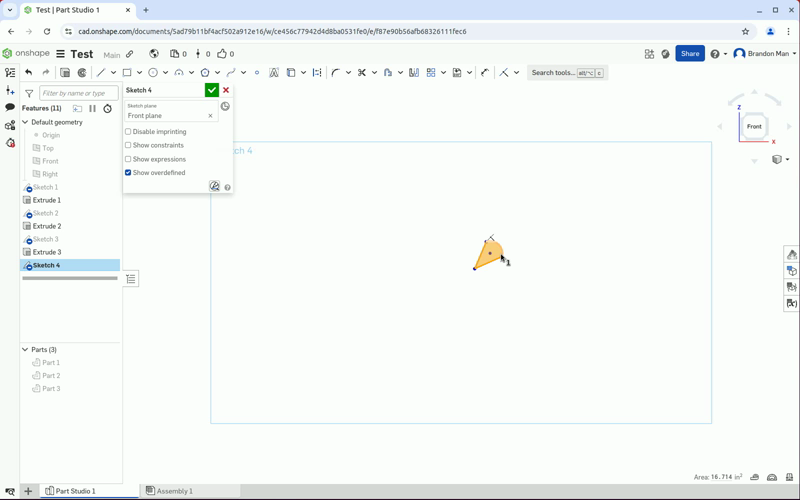
mouse_move(73, 352)
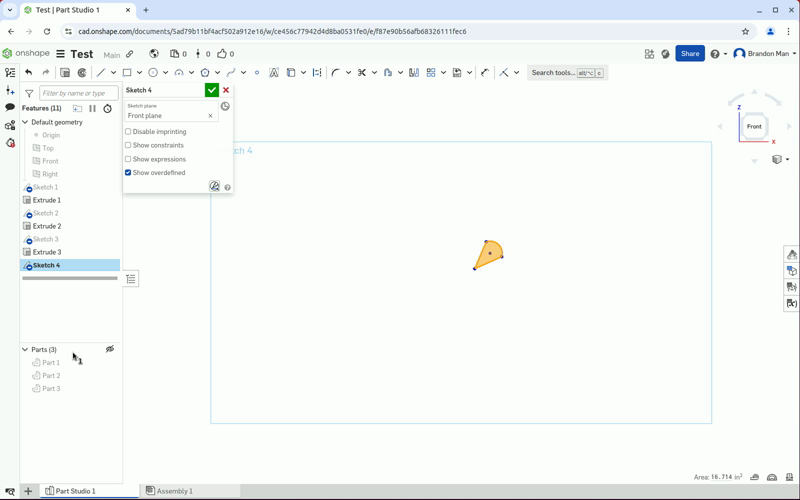
key(shift+y)
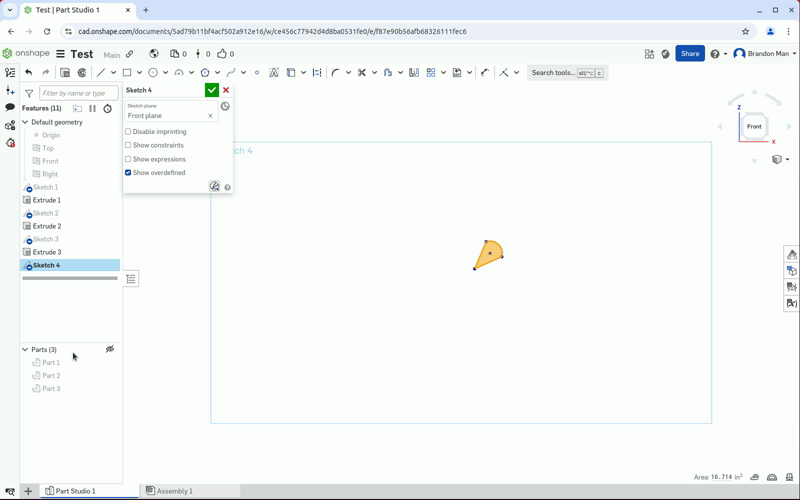
key(shift+e)
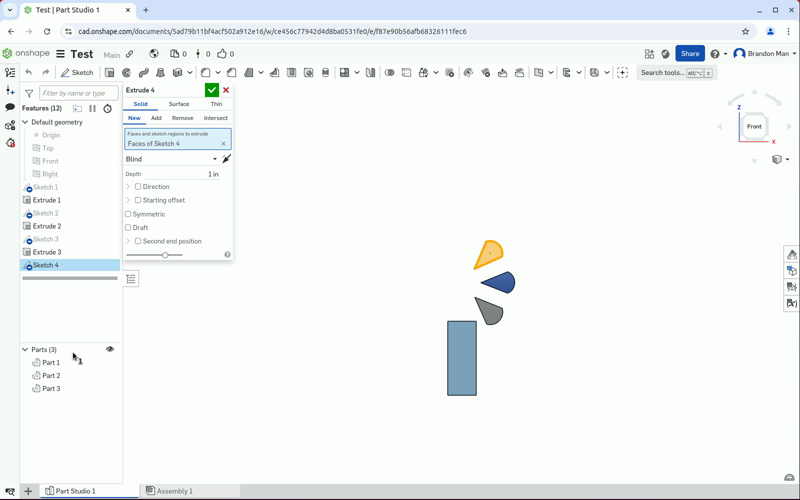
mouse_move(143, 106)
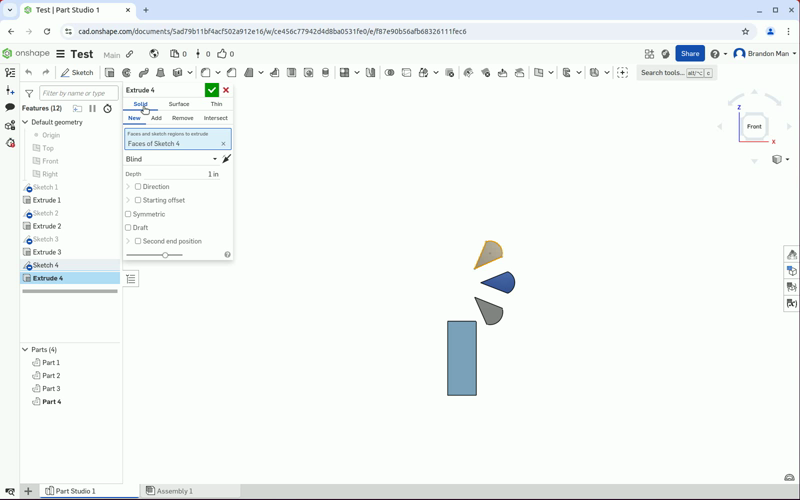
click(143, 106)
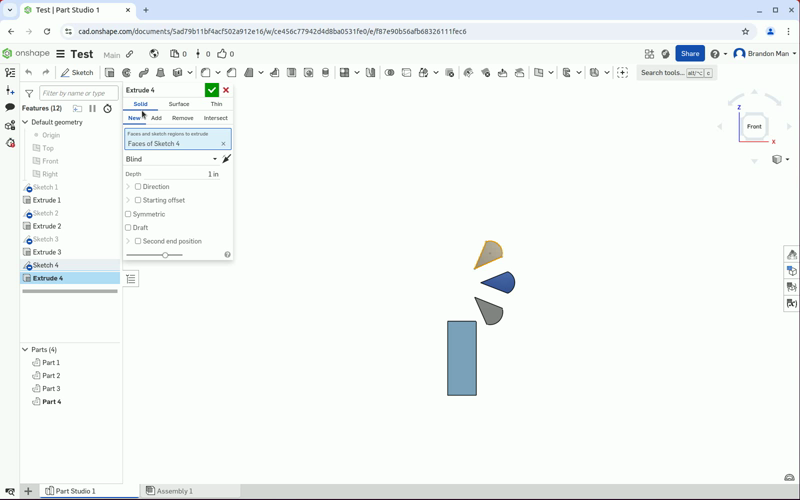
mouse_move(137, 120)
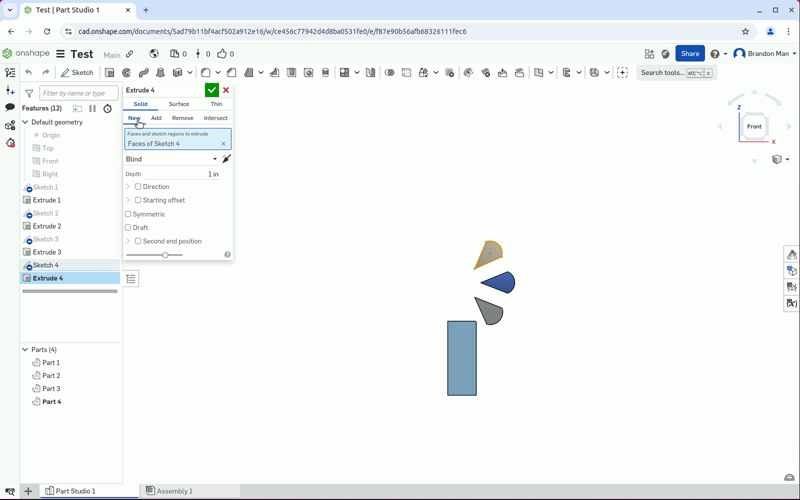
click(137, 120)
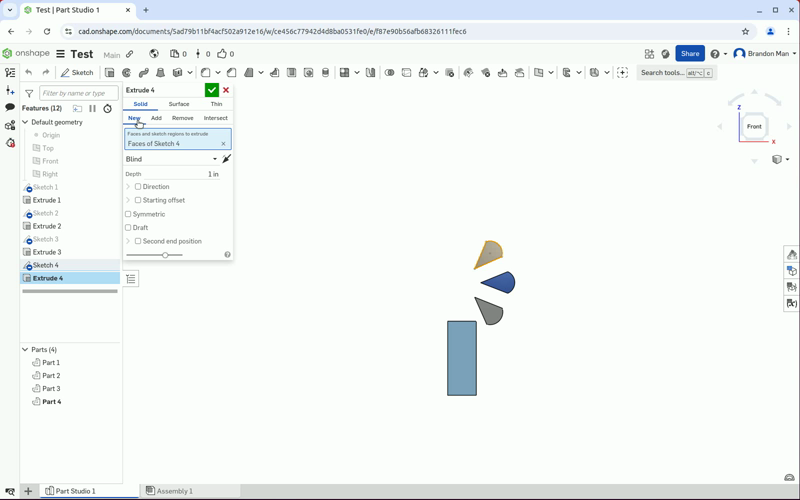
key(tab, 4)
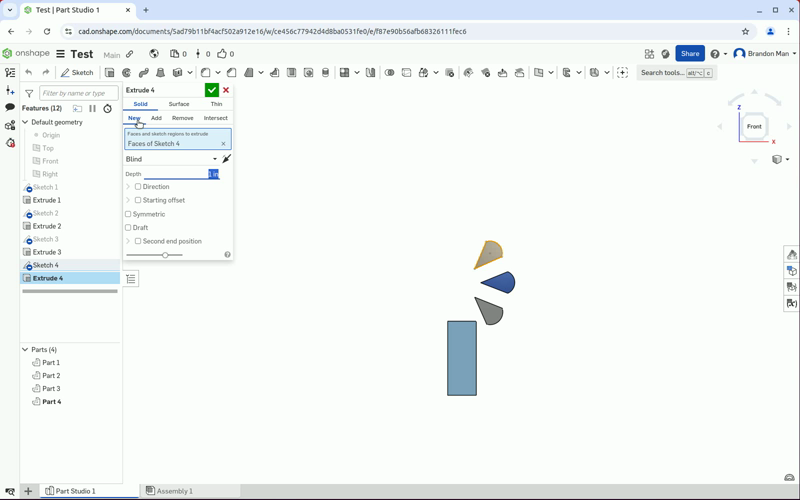
text(8.425)
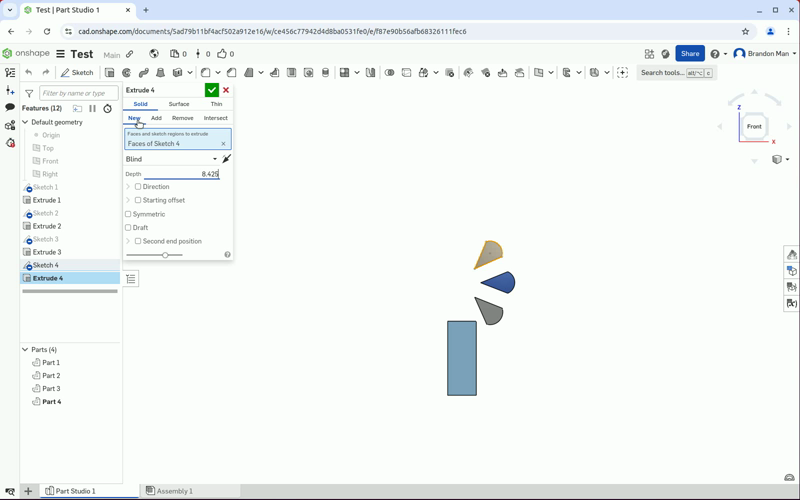
key(enter)
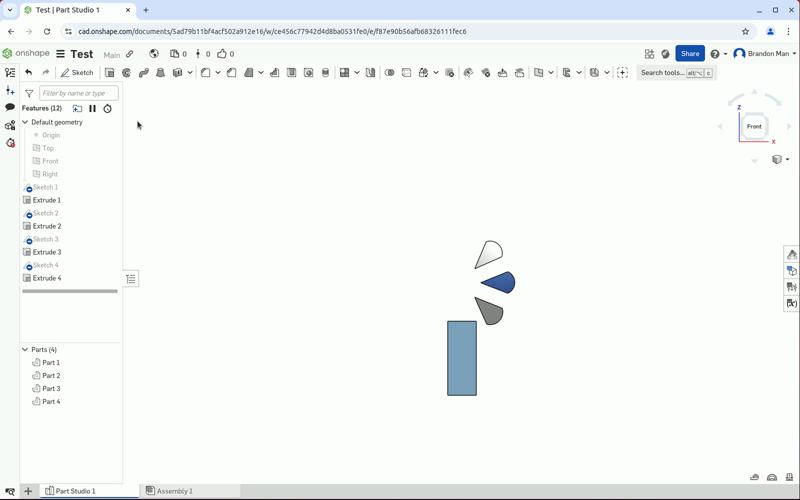
key(shift+h)
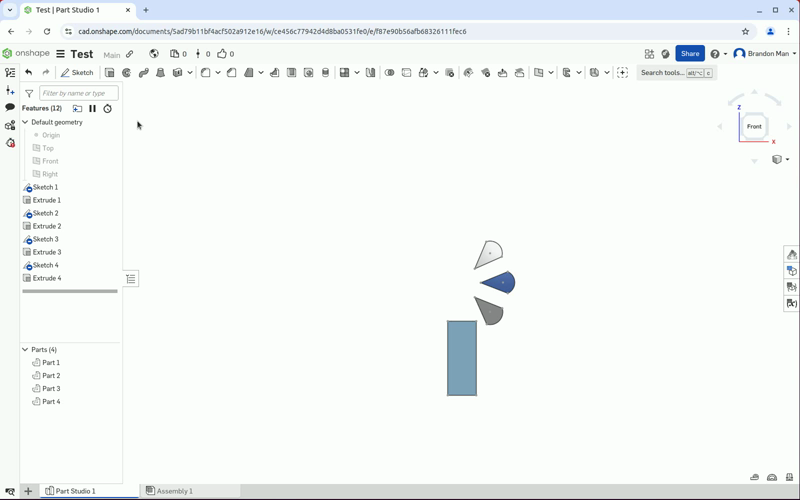
key(shift+h)
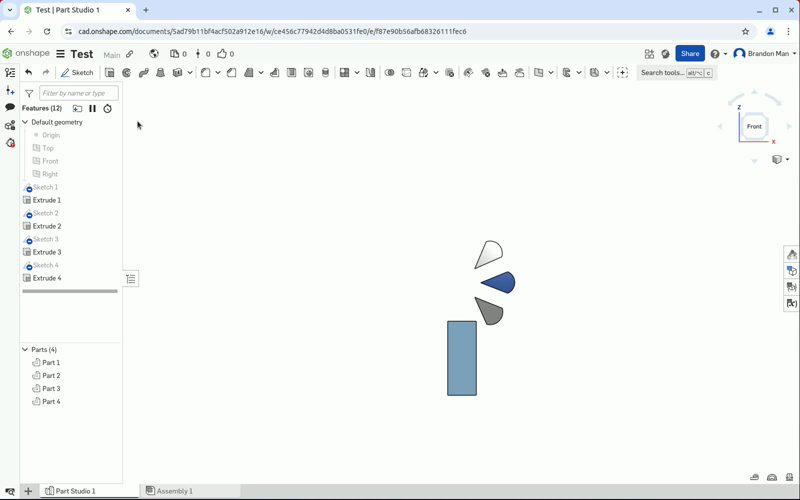
mouse_move(73, 189)
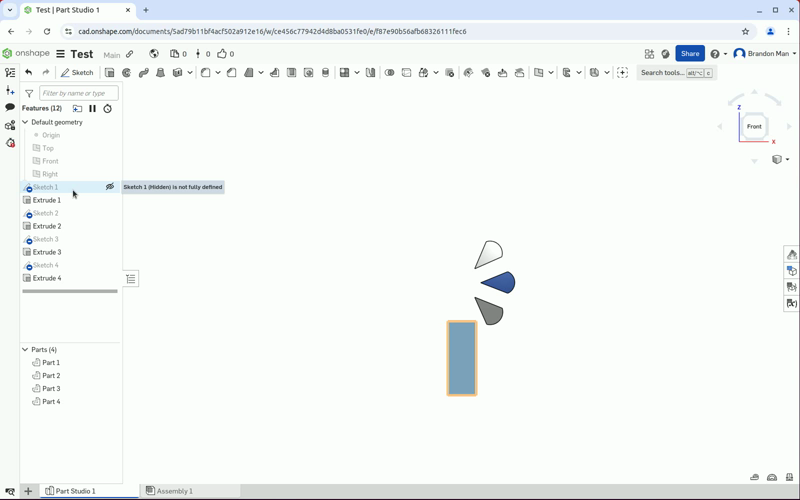
click(73, 189)
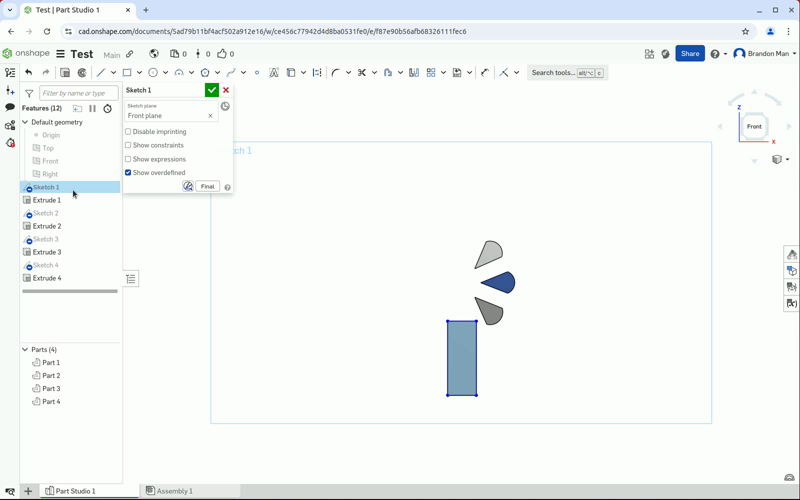
mouse_move(229, 92)
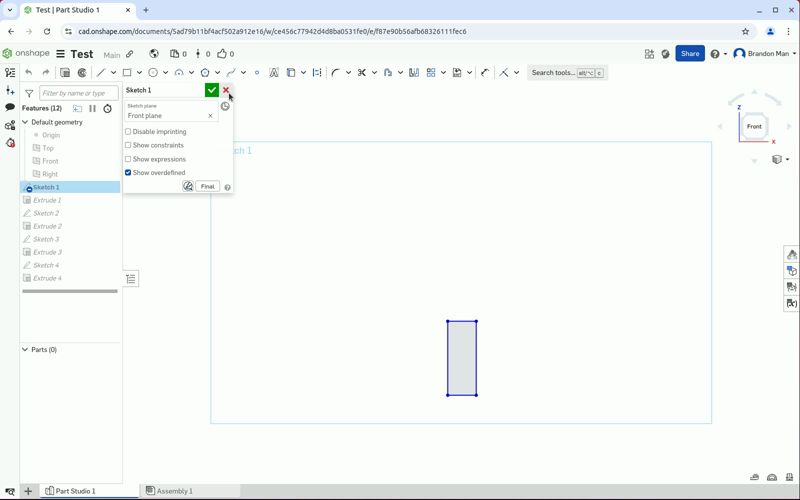
click(229, 92)
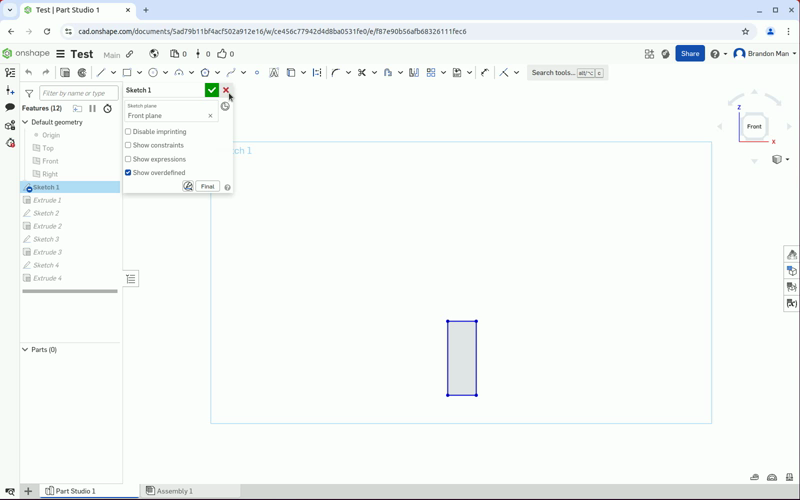
key(shift+s)
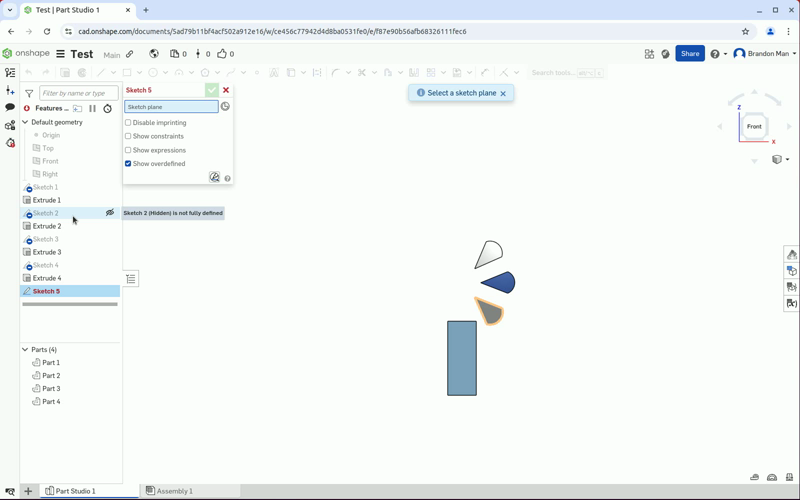
scroll(3)
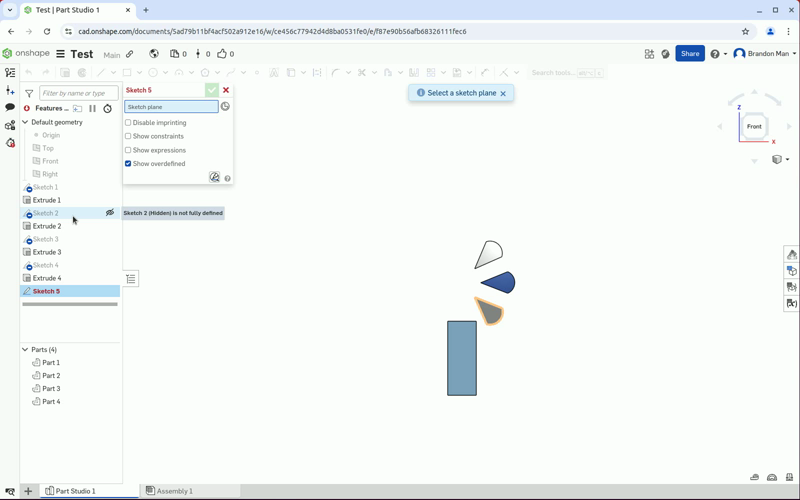
mouse_move(73, 163)
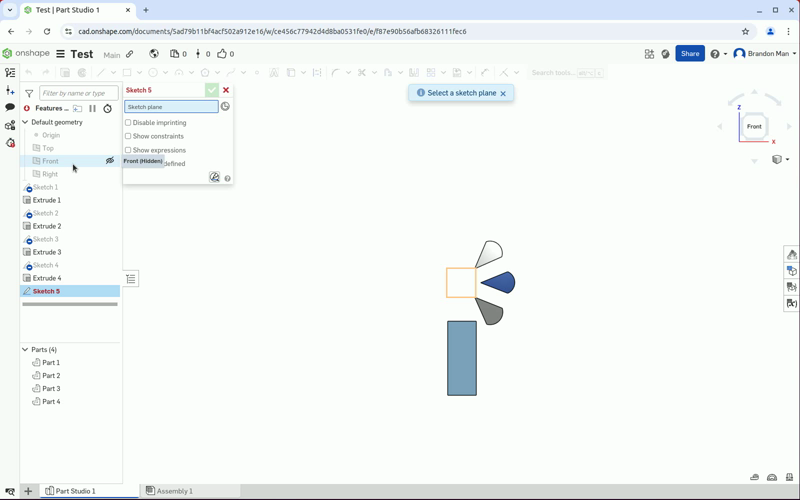
click(73, 163)
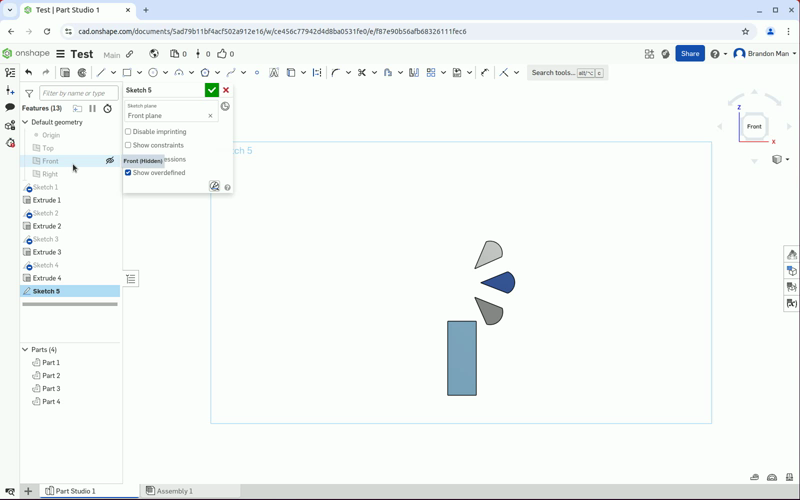
mouse_move(73, 352)
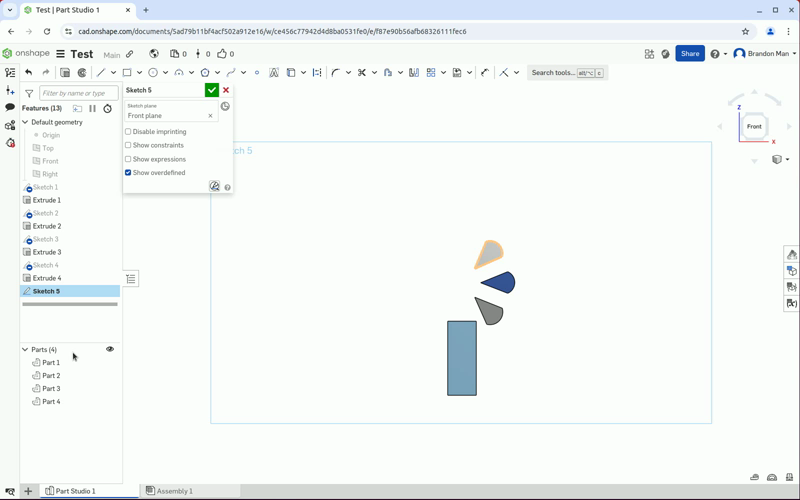
key(y)
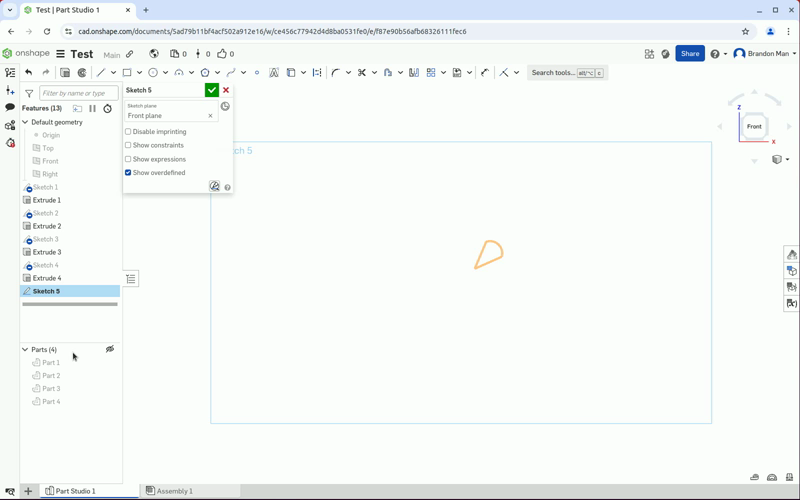
key(l)
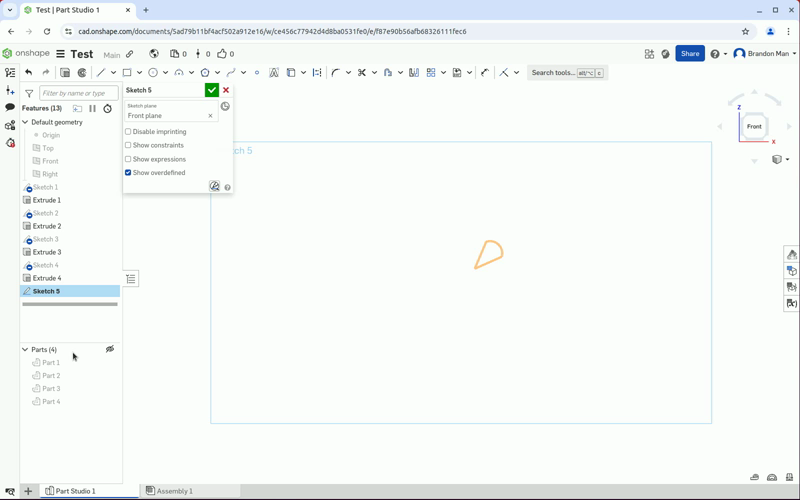
key_down(shift)
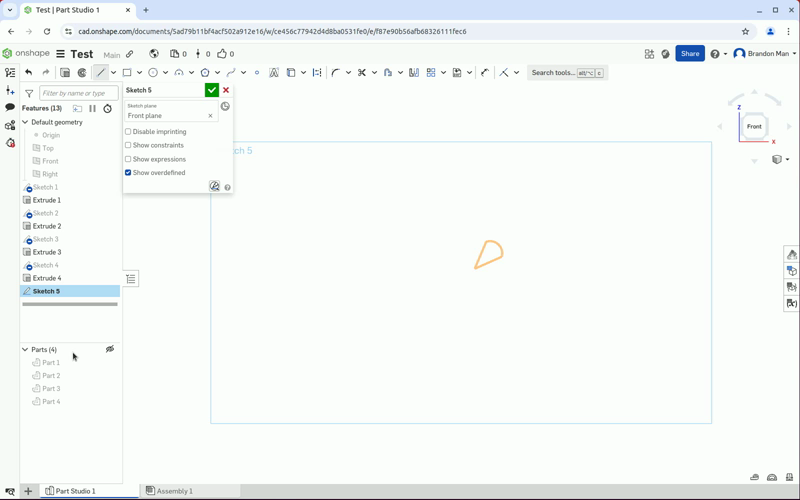
mouse_move(419, 258)
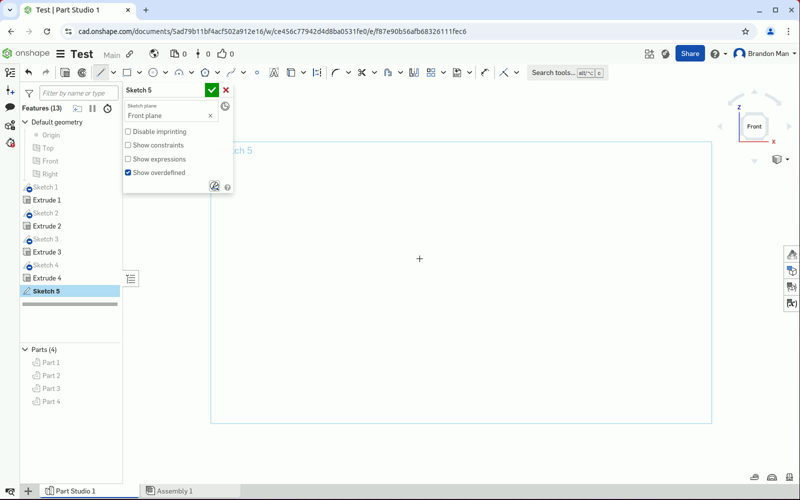
click(419, 258)
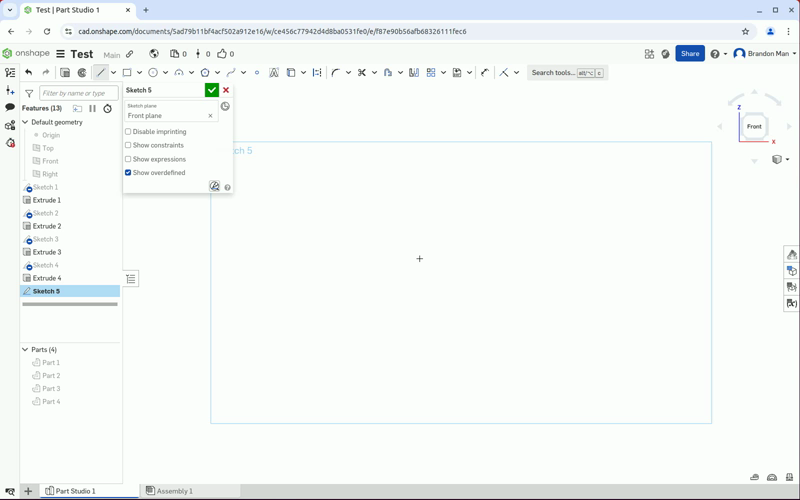
key_up(shift)
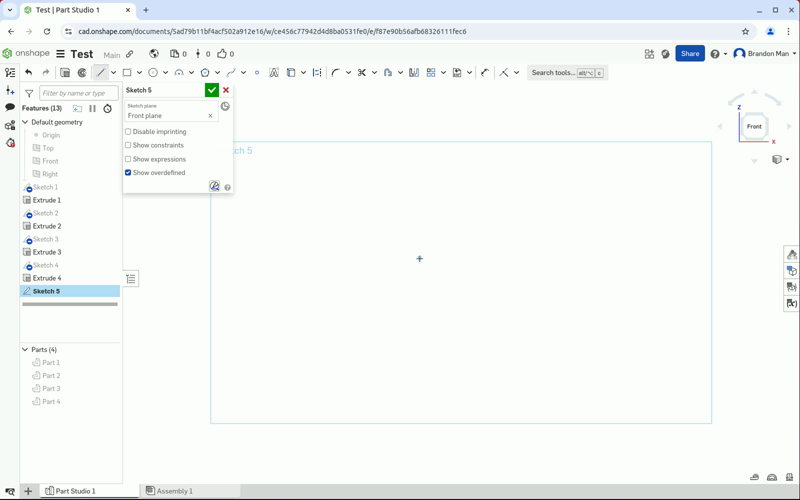
key_down(shift)
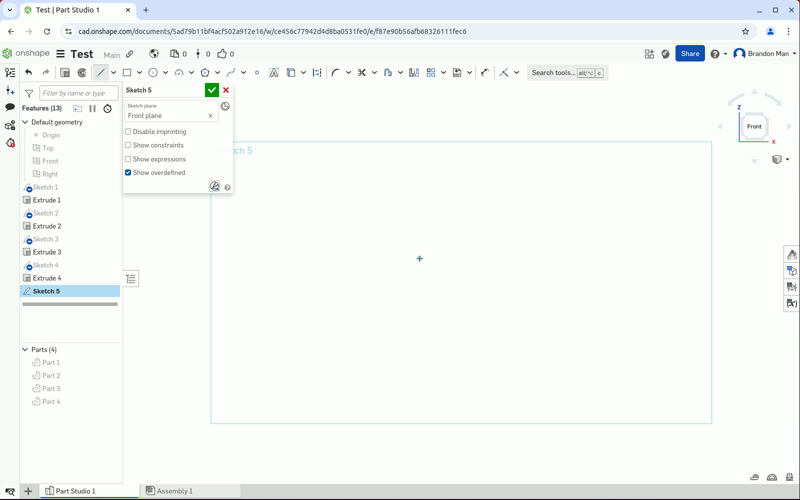
mouse_move(449, 258)
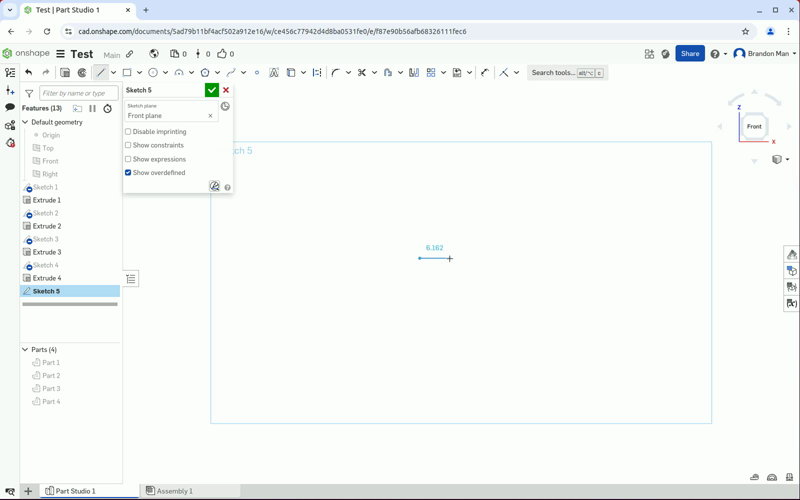
mouse_move(447, 270)
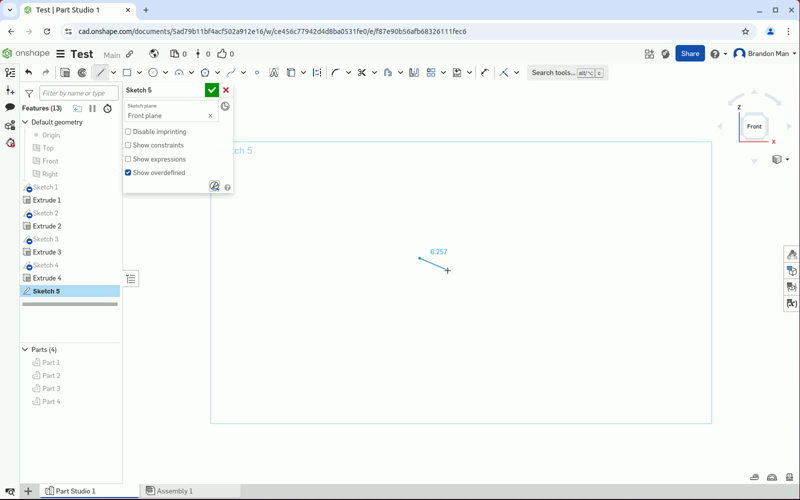
click(447, 270)
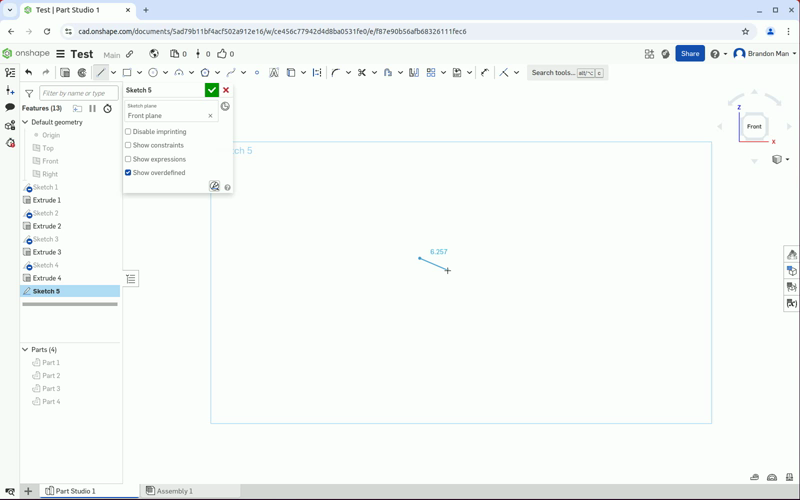
key_up(shift)
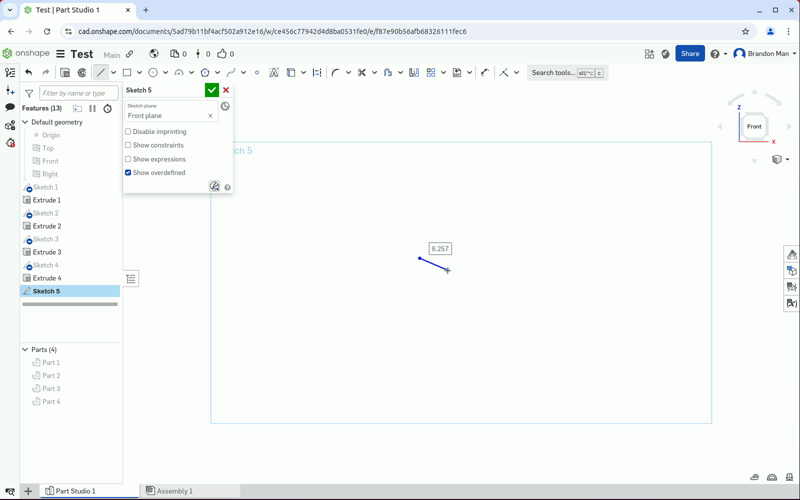
key_down(shift)
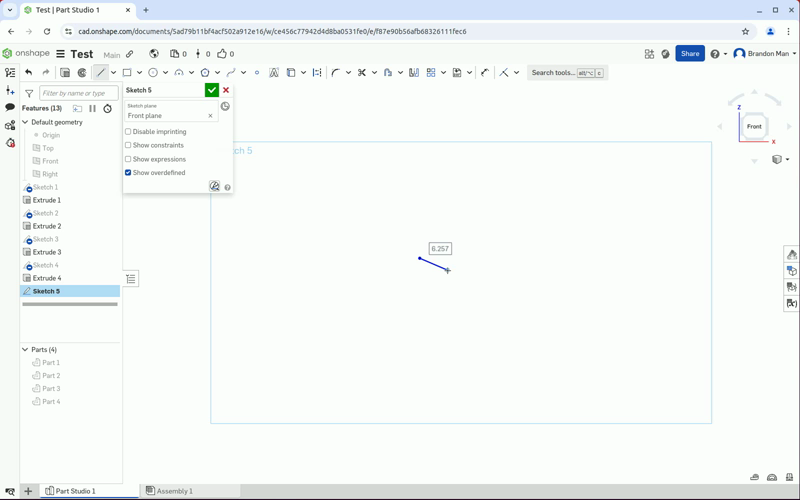
mouse_move(477, 270)
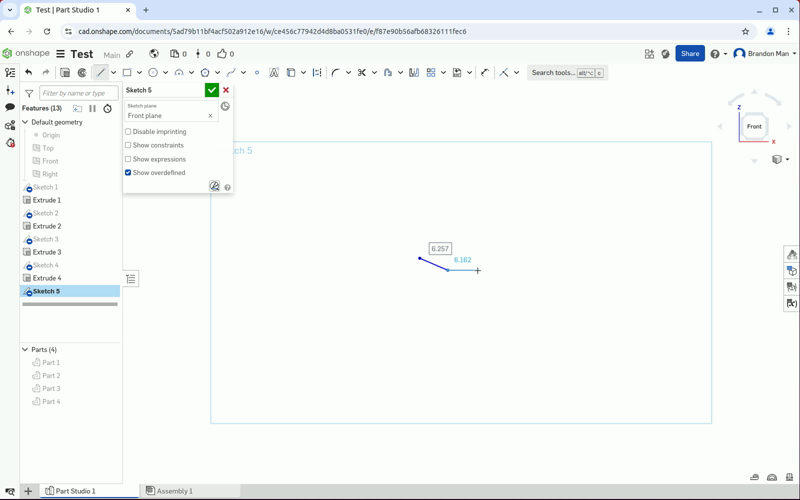
mouse_move(435, 242)
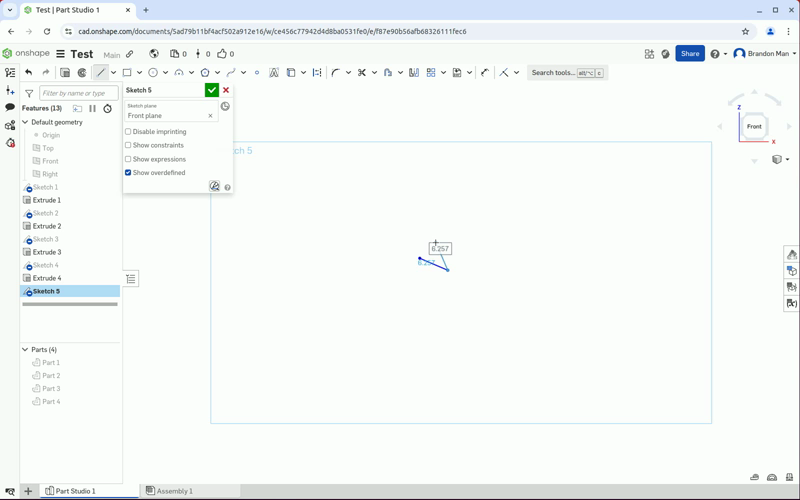
click(435, 242)
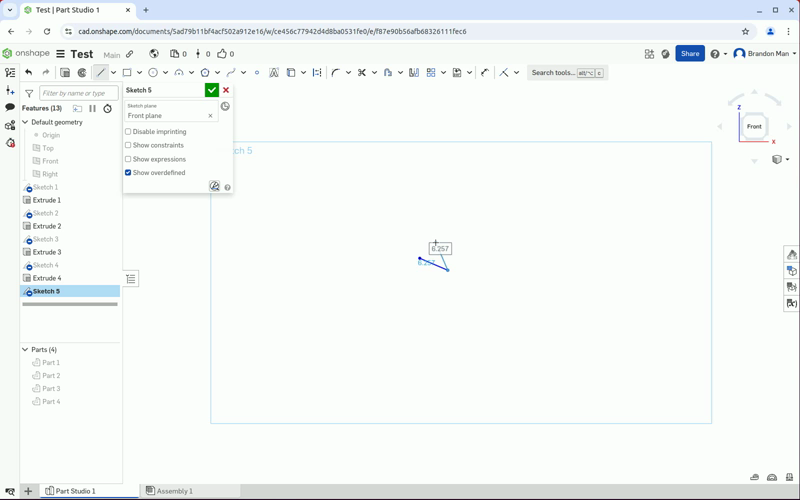
key_up(shift)
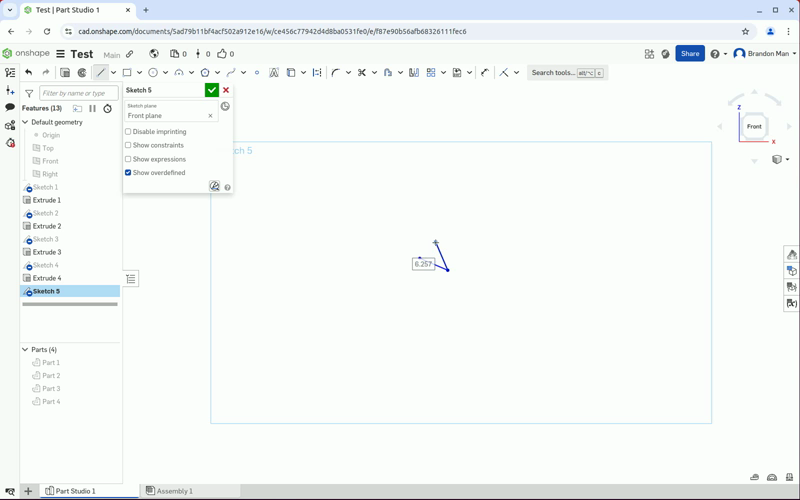
key(esc)
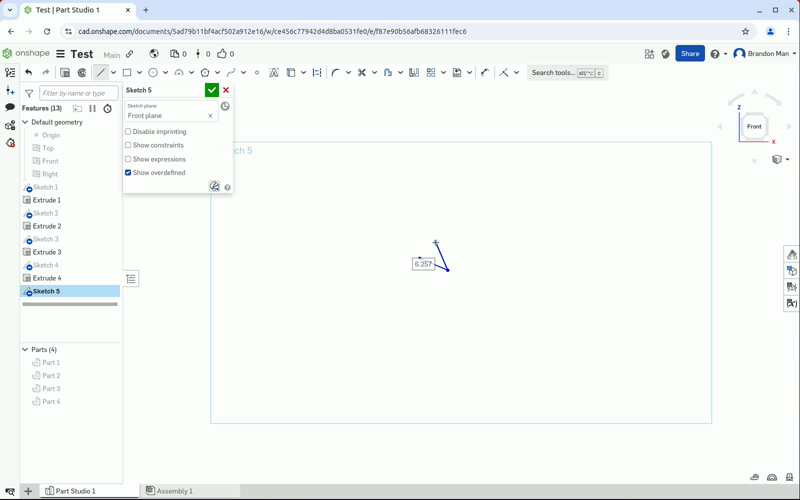
key(a)
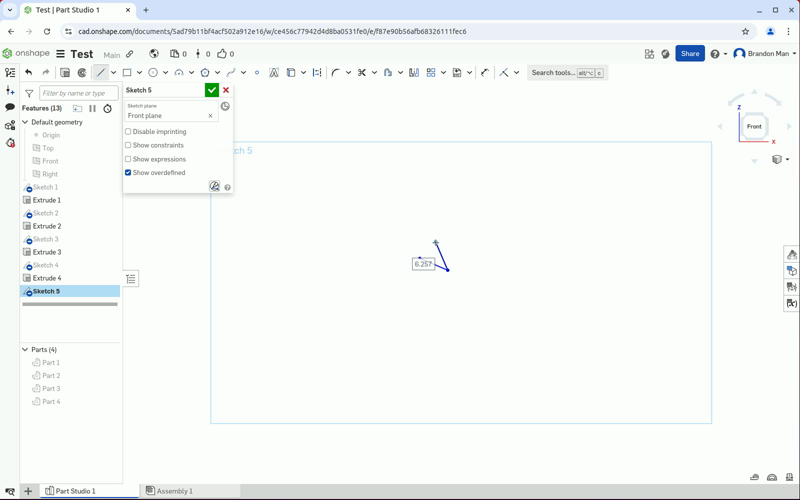
mouse_move(435, 242)
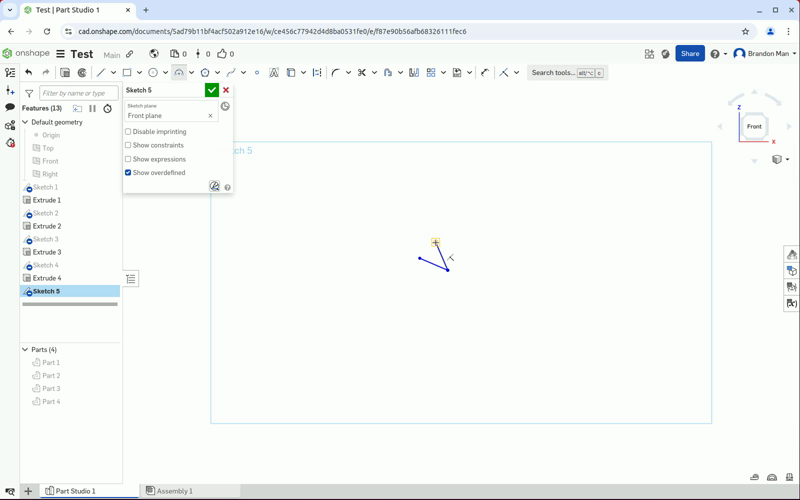
click(435, 242)
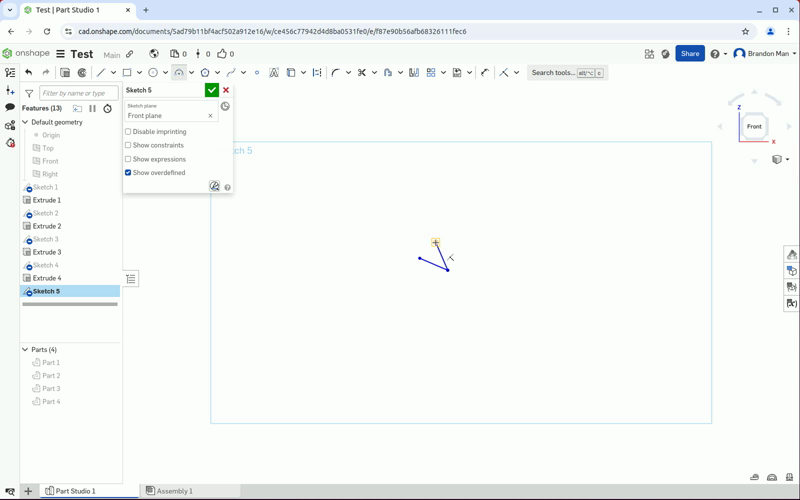
mouse_move(419, 258)
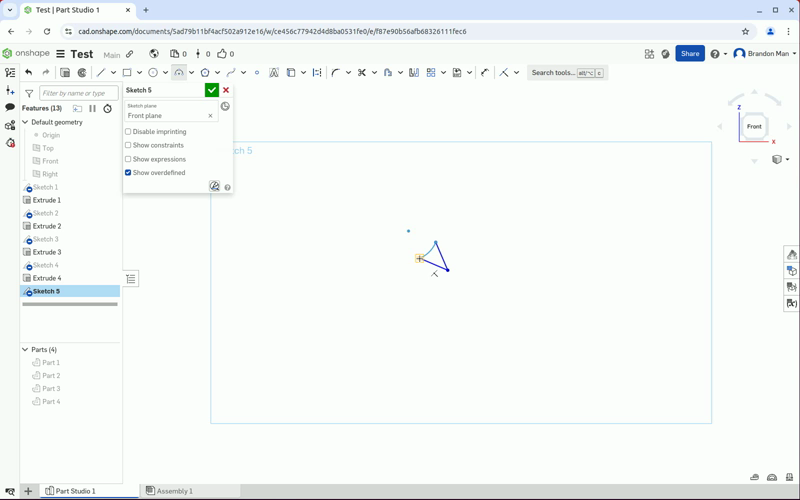
click(419, 258)
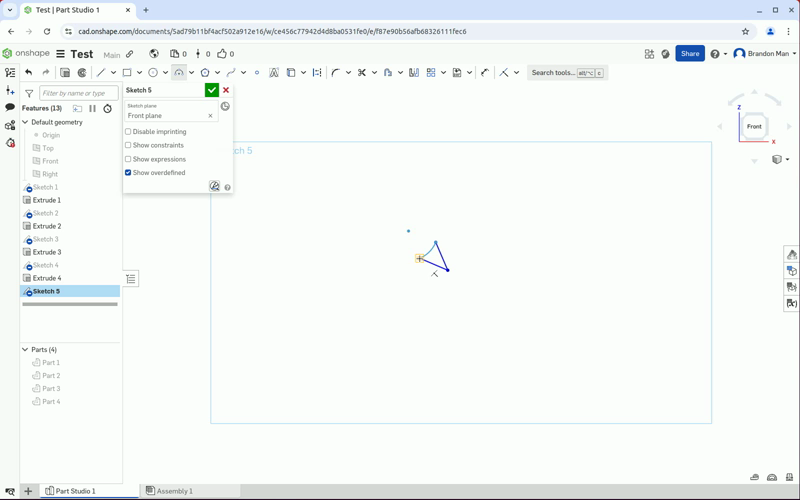
key_down(shift)
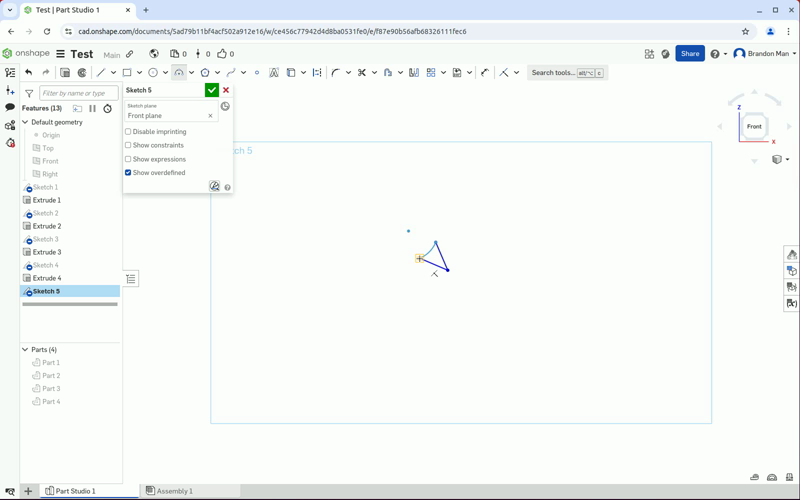
mouse_move(422, 245)
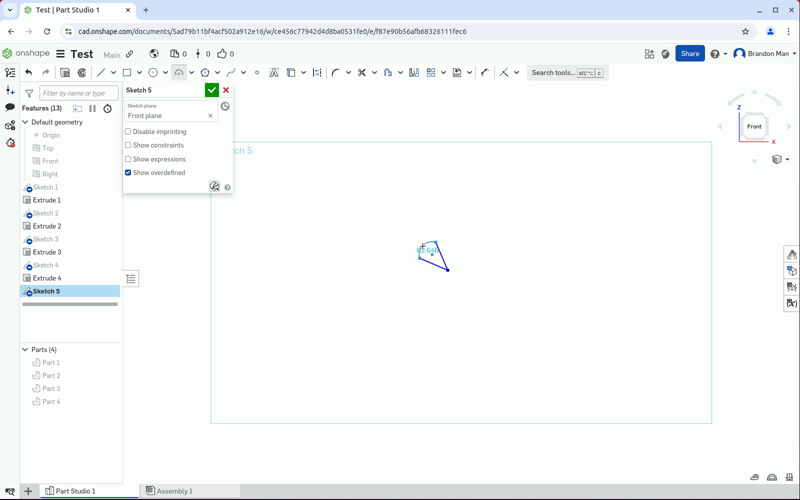
click(422, 245)
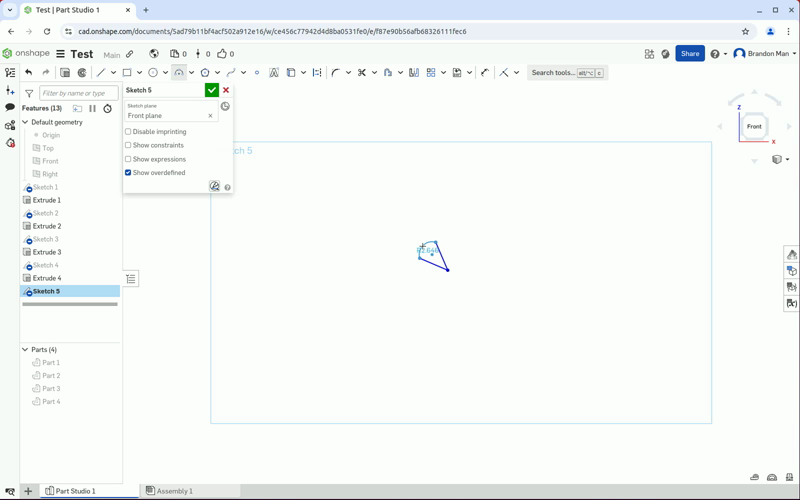
key_up(shift)
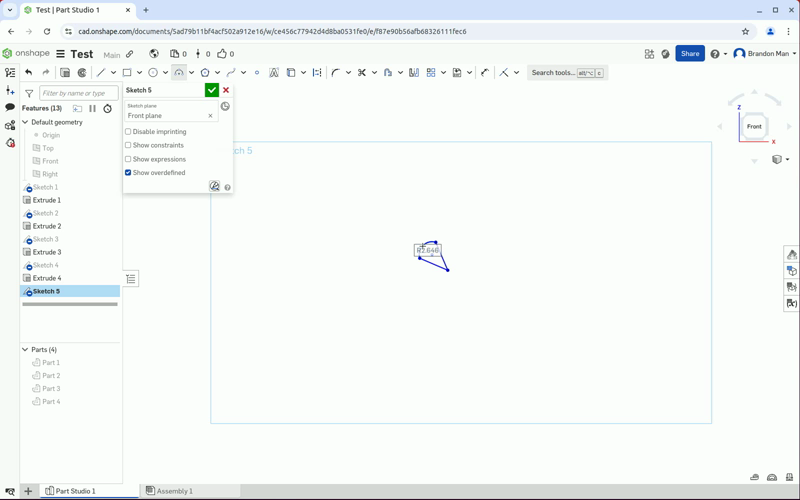
key(esc)
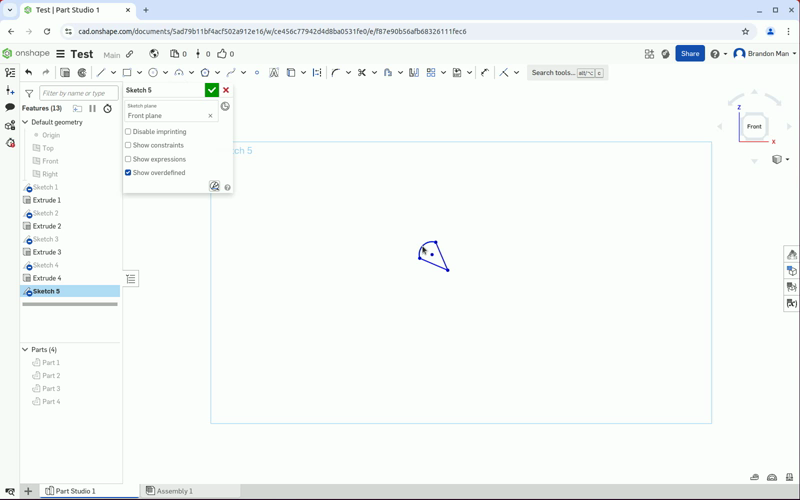
mouse_move(437, 249)
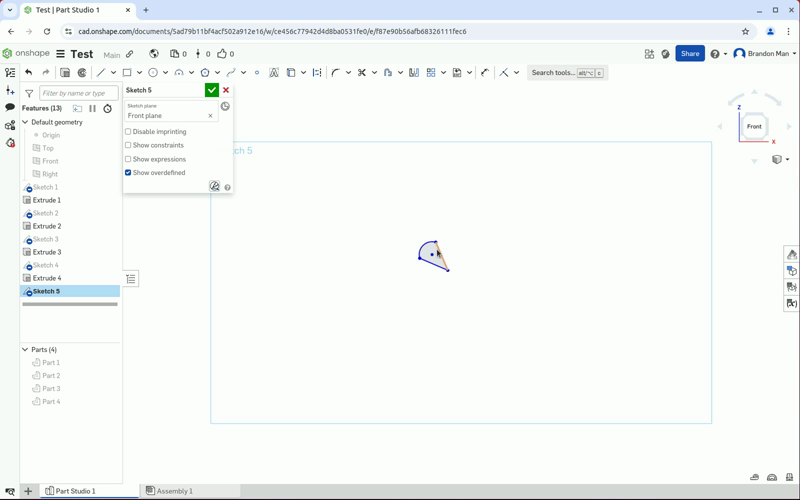
scroll(6)
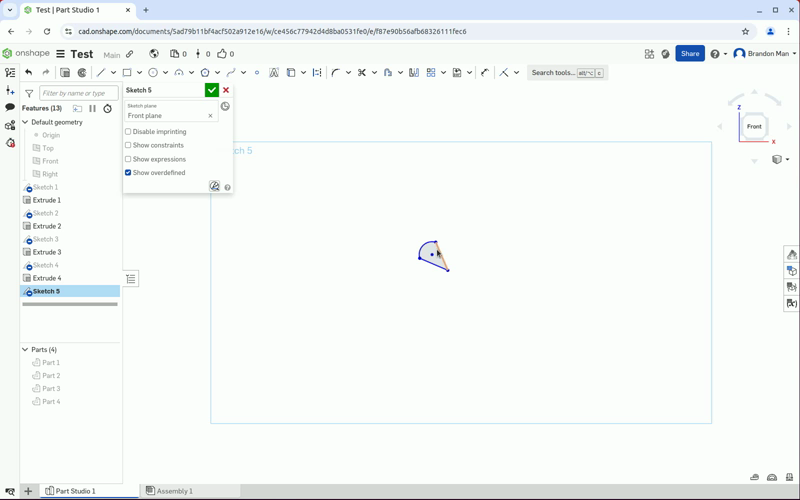
scroll(6)
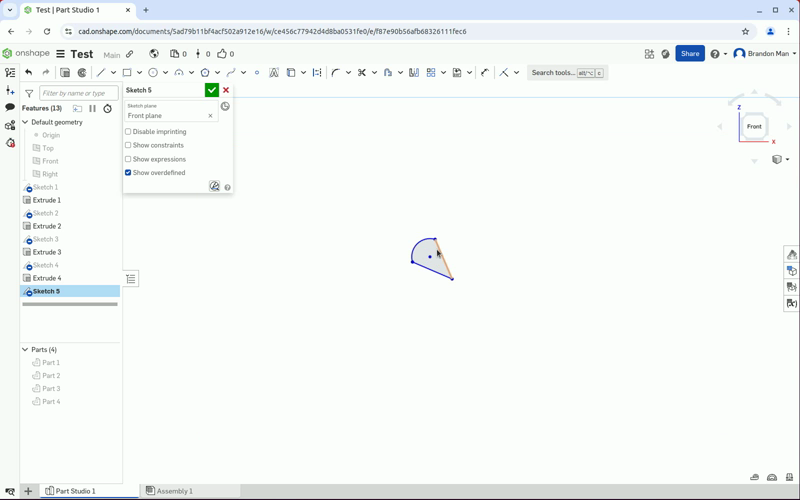
scroll(6)
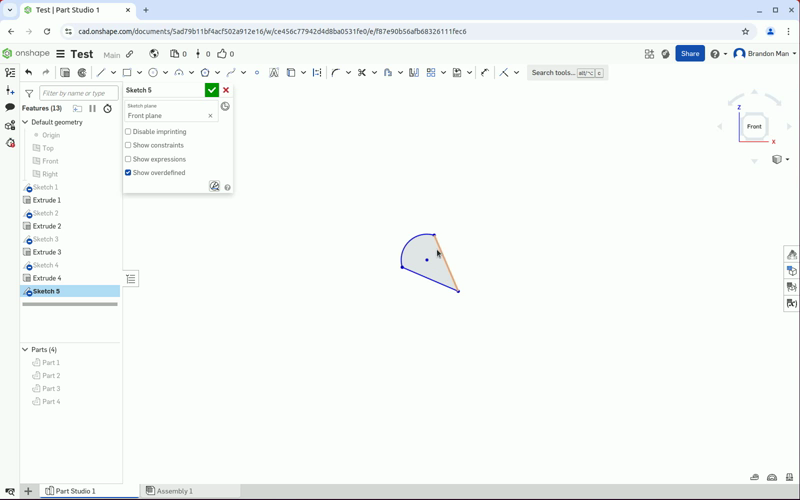
scroll(6)
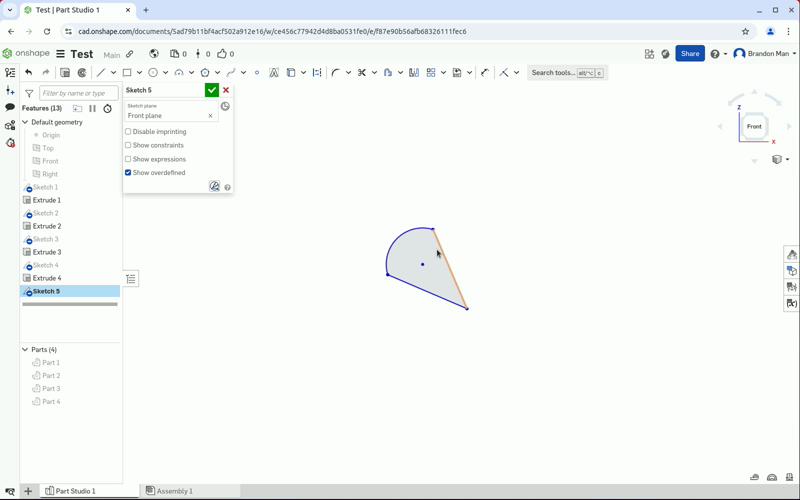
scroll(6)
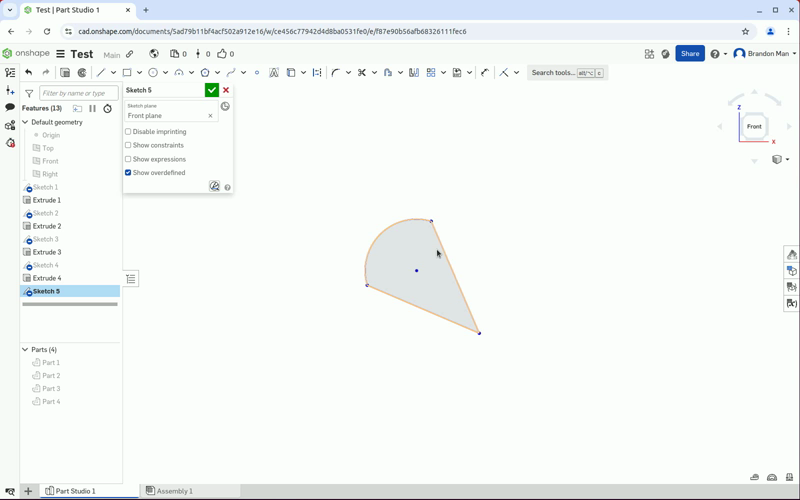
scroll(6)
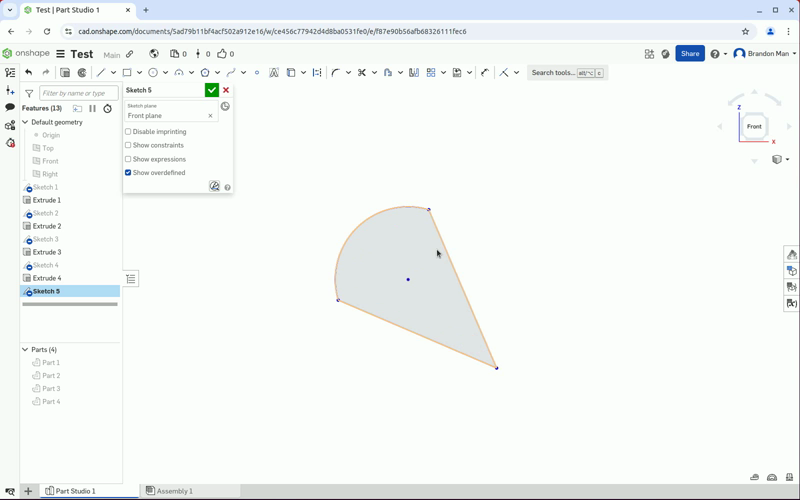
scroll(6)
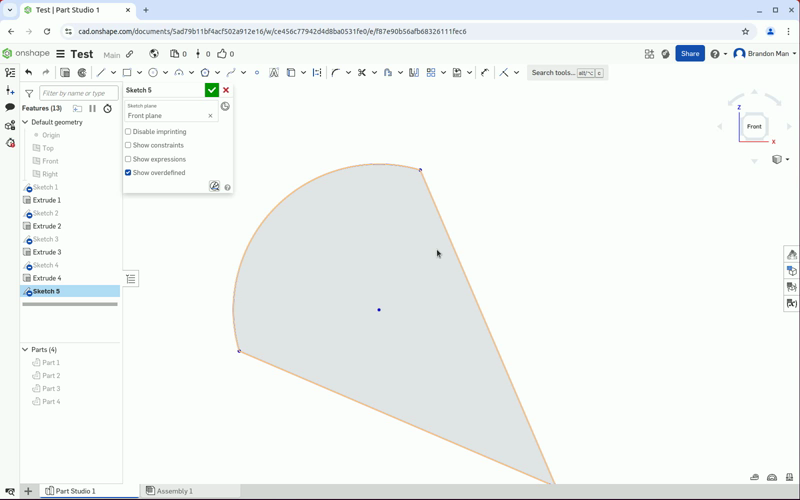
click(437, 249)
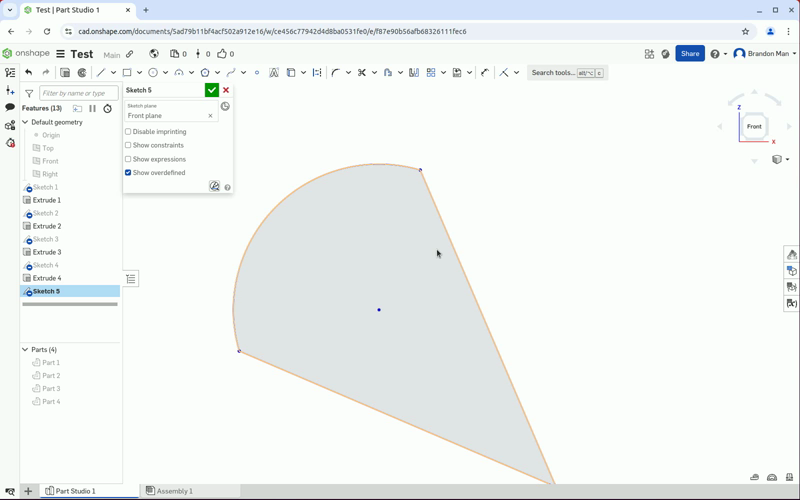
scroll(-6)
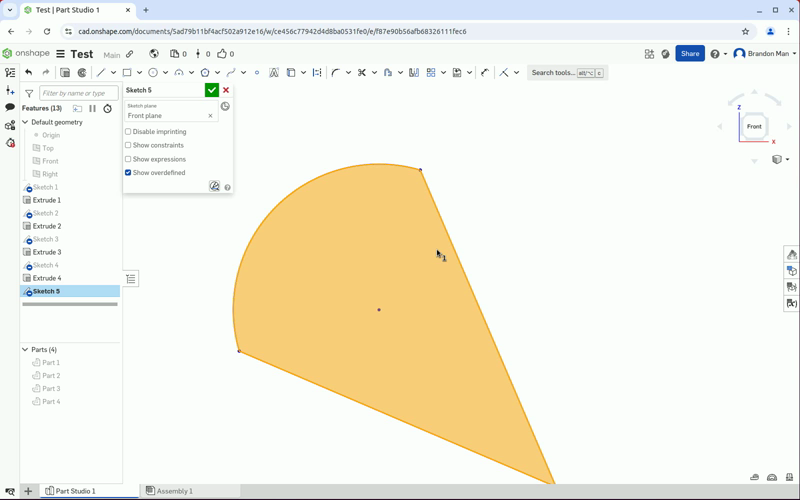
scroll(-6)
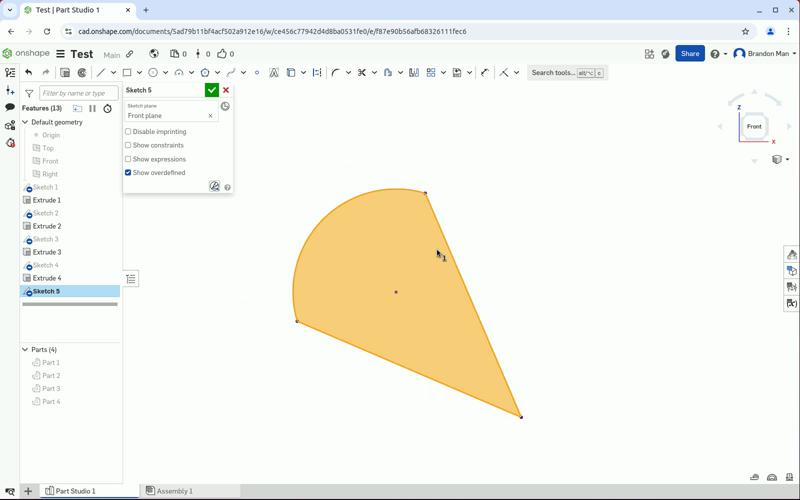
scroll(-6)
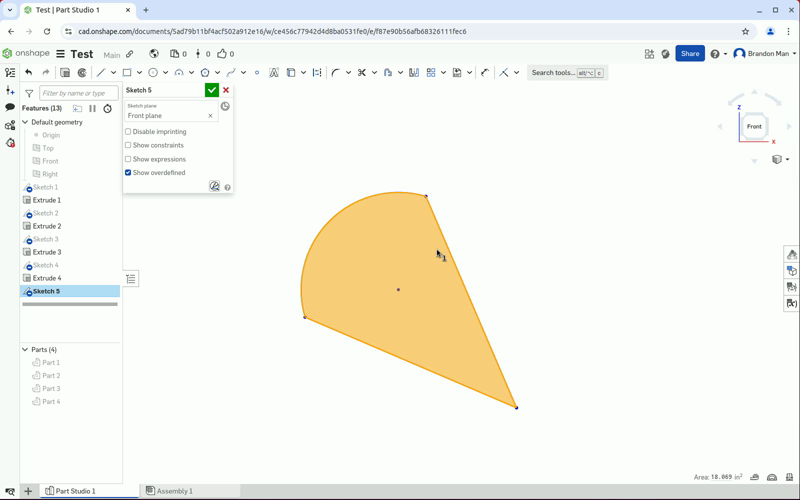
scroll(-6)
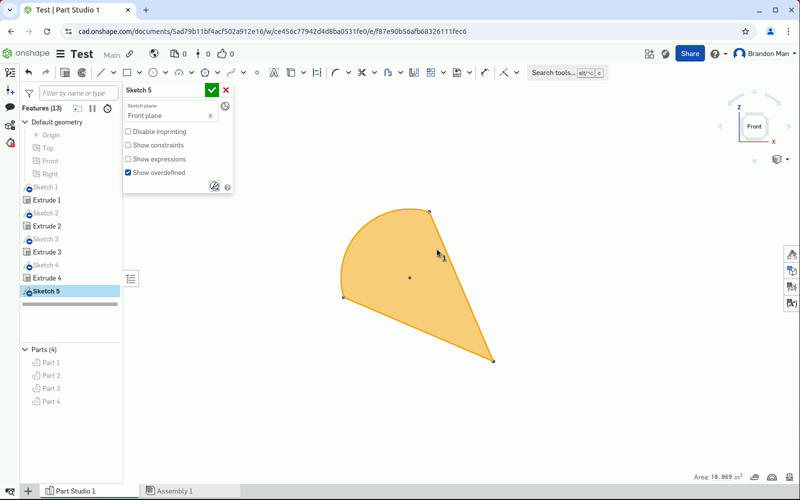
scroll(-6)
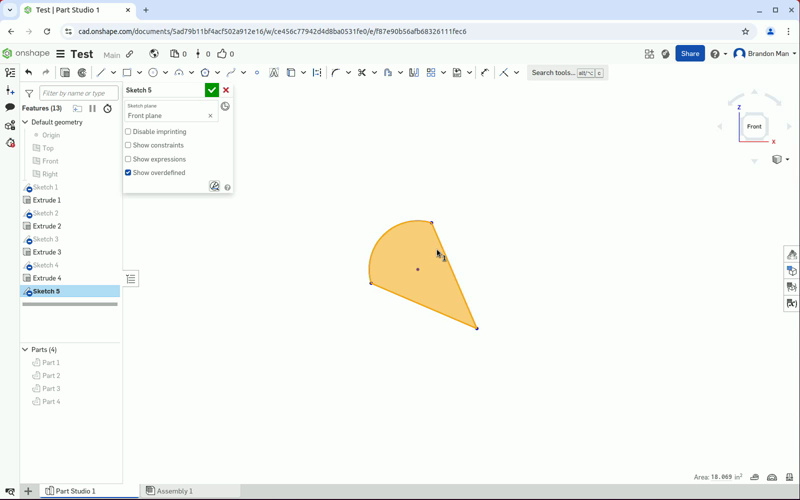
scroll(-6)
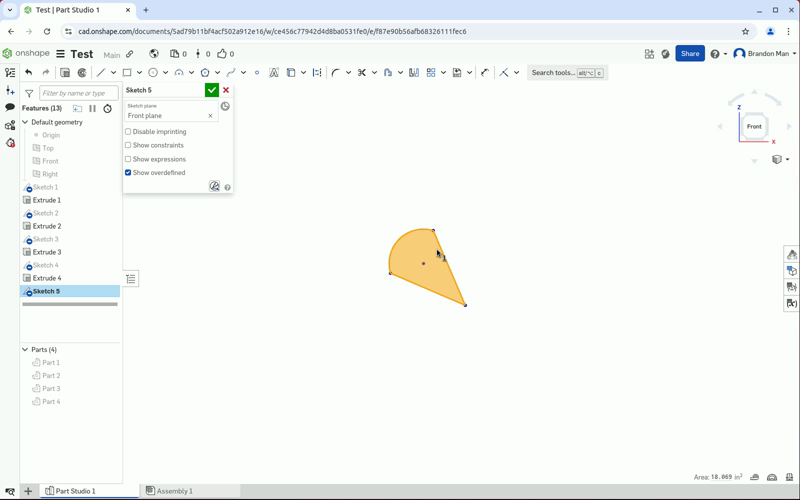
scroll(-6)
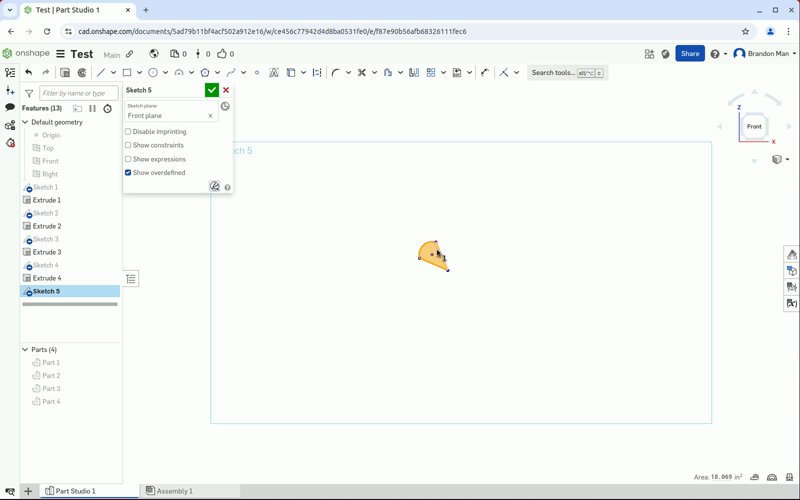
mouse_move(73, 352)
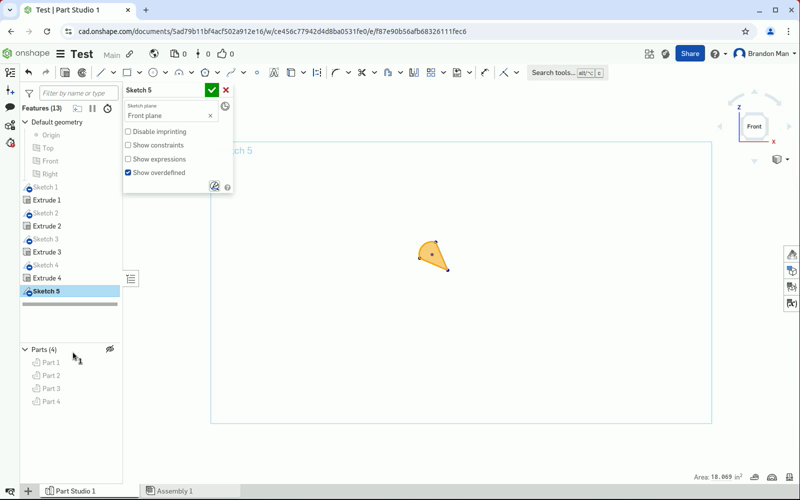
key(shift+y)
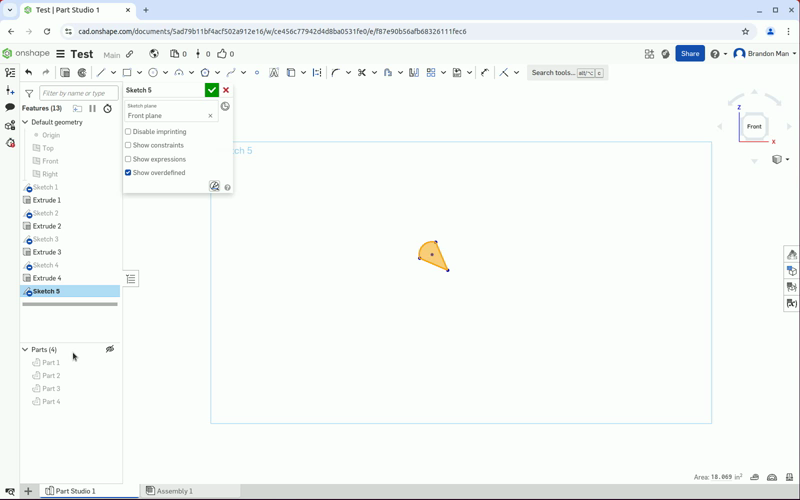
key(shift+e)
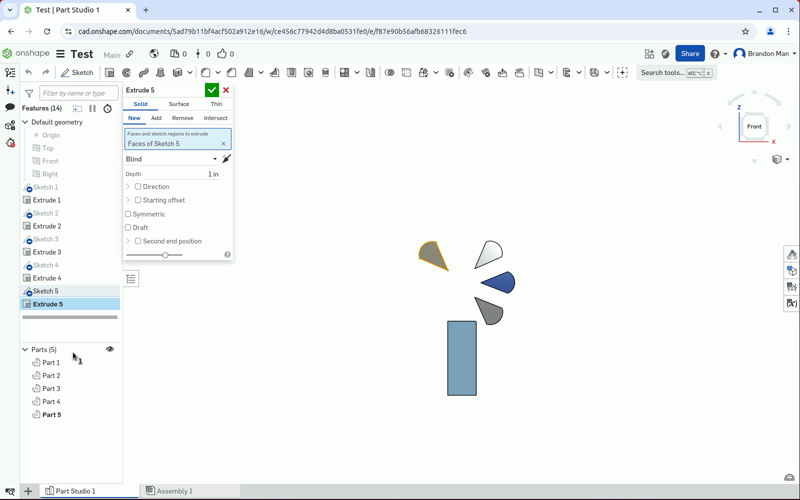
mouse_move(143, 106)
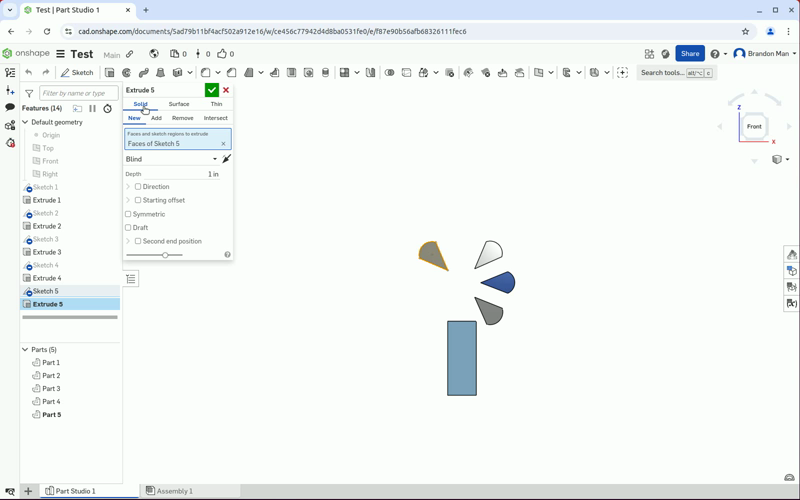
click(143, 106)
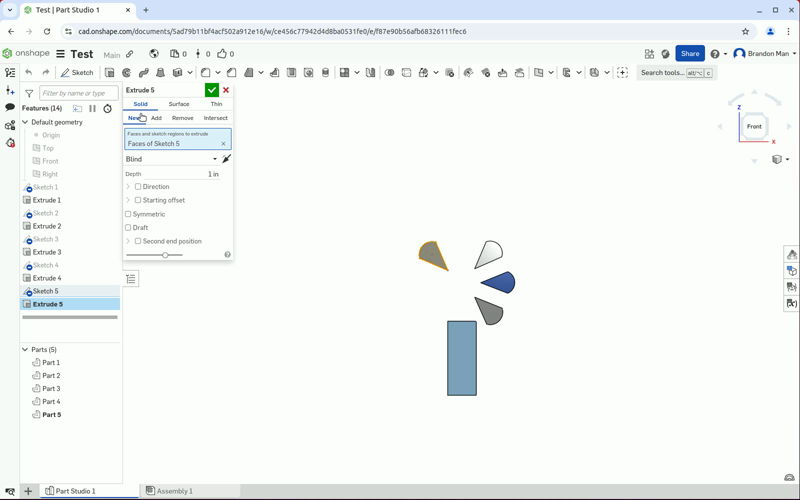
mouse_move(137, 120)
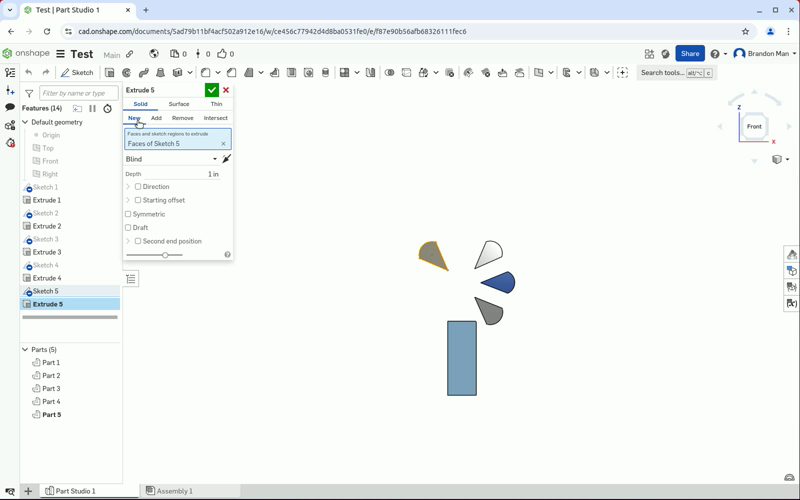
click(137, 120)
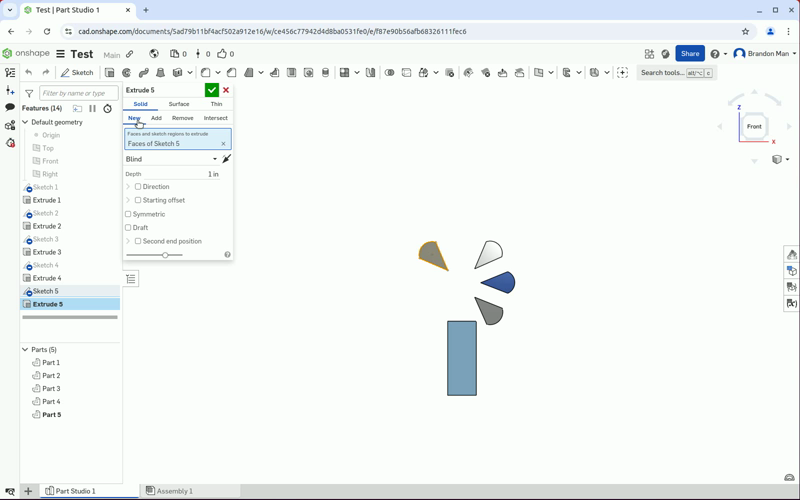
key(tab, 4)
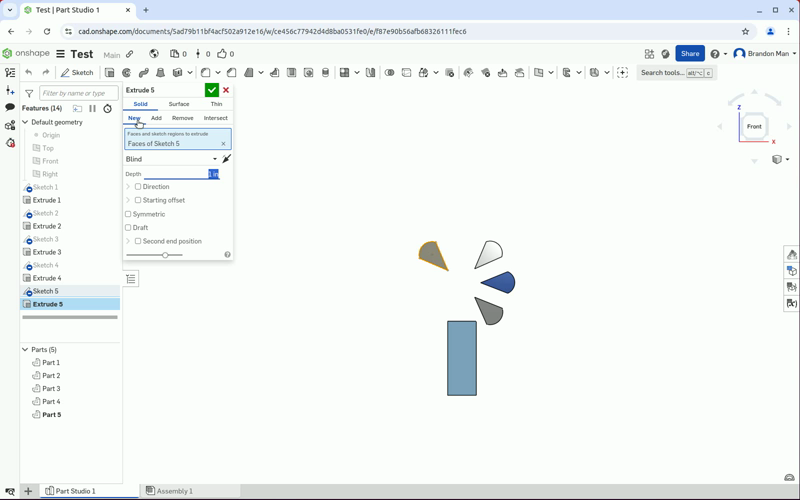
text(8.425)
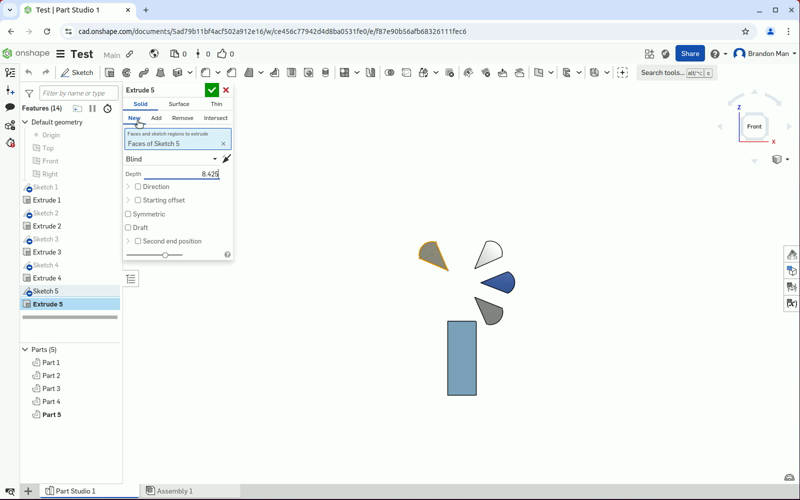
key(enter)
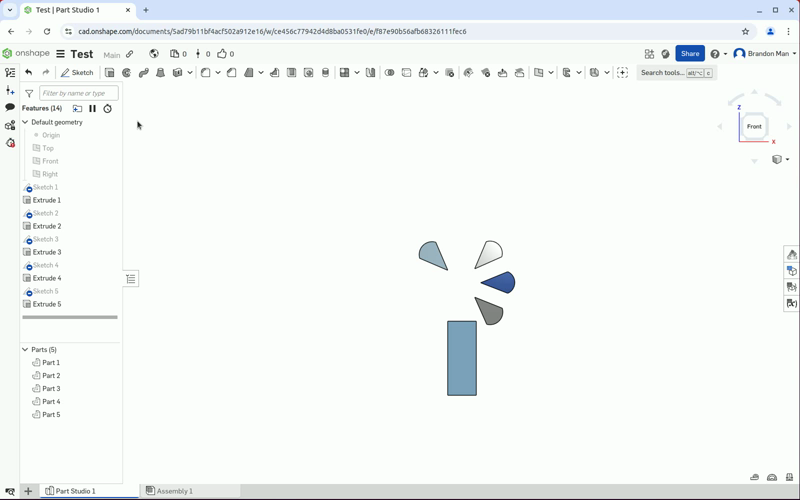
key(shift+h)
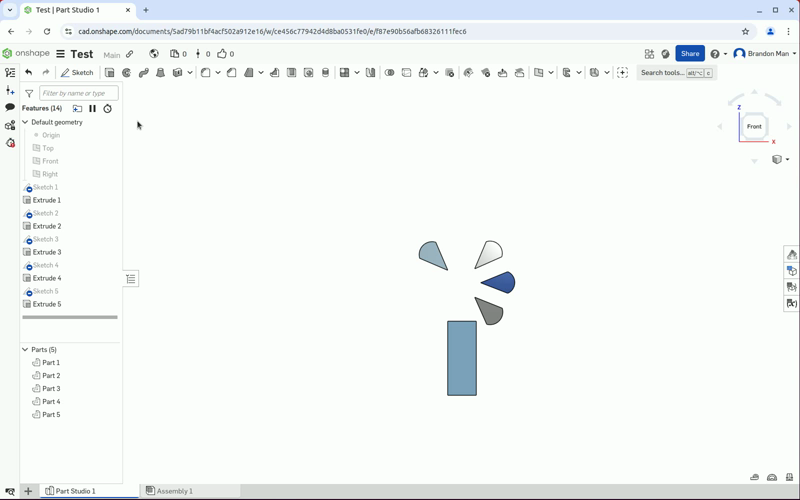
key(shift+h)
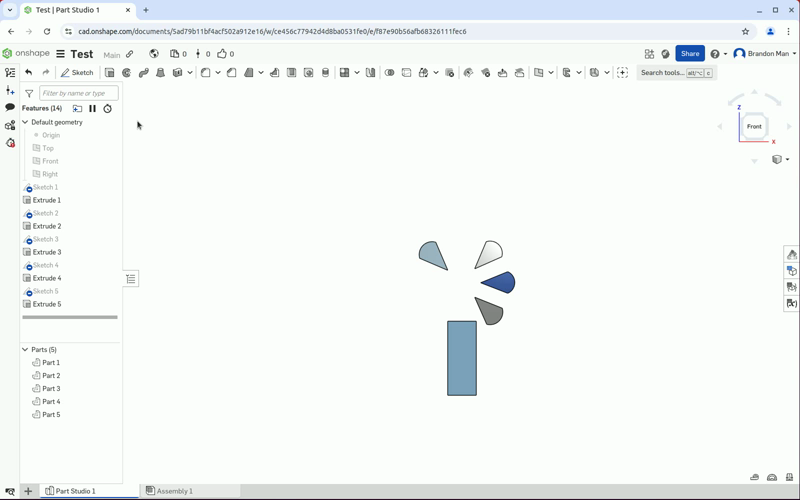
mouse_move(73, 189)
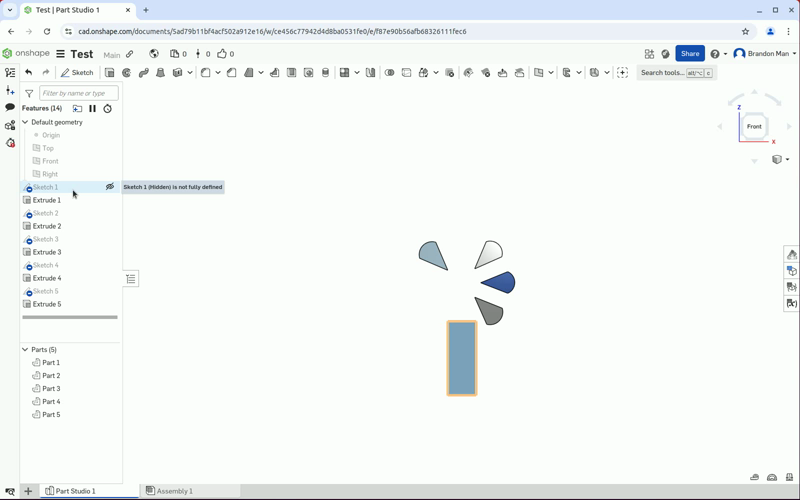
click(73, 189)
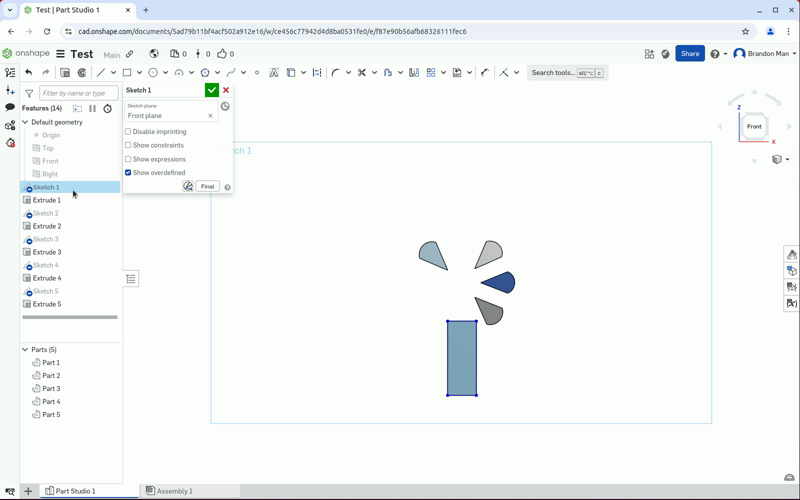
mouse_move(229, 92)
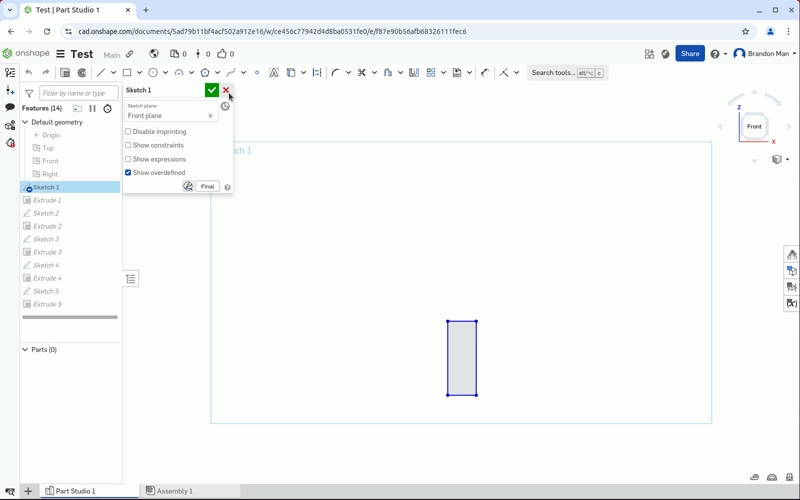
click(229, 92)
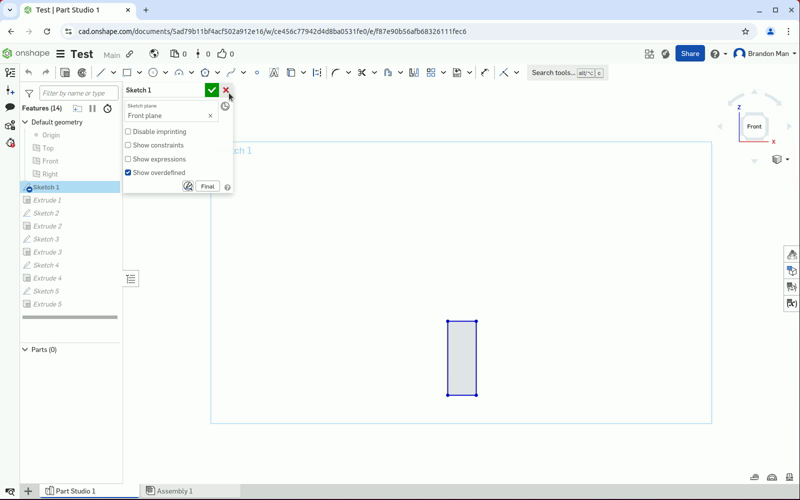
key(shift+s)
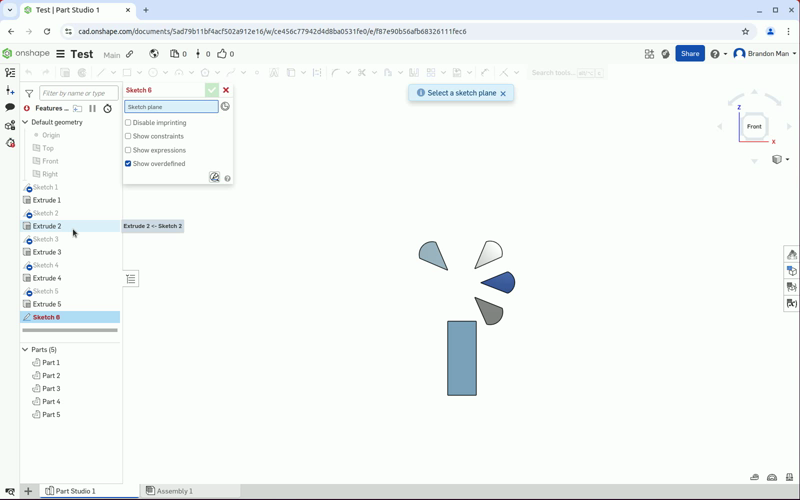
scroll(3)
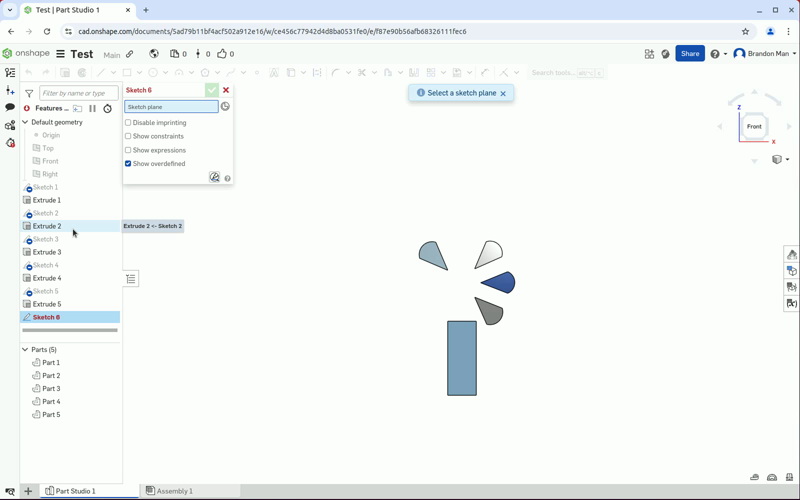
mouse_move(73, 163)
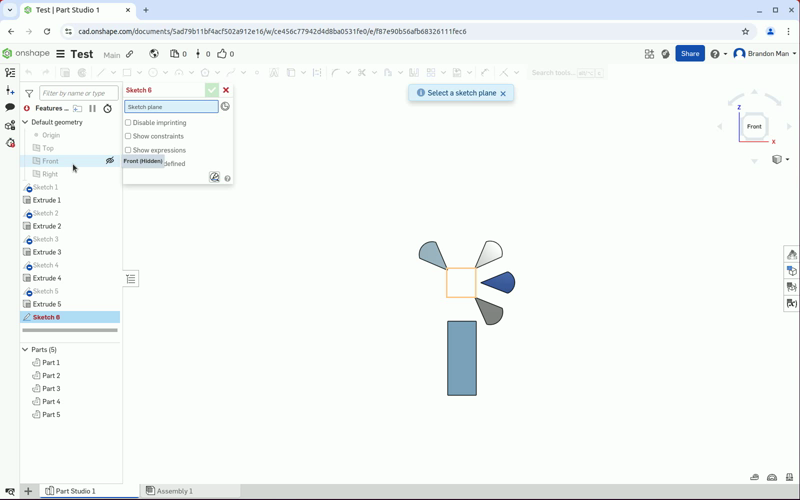
click(73, 163)
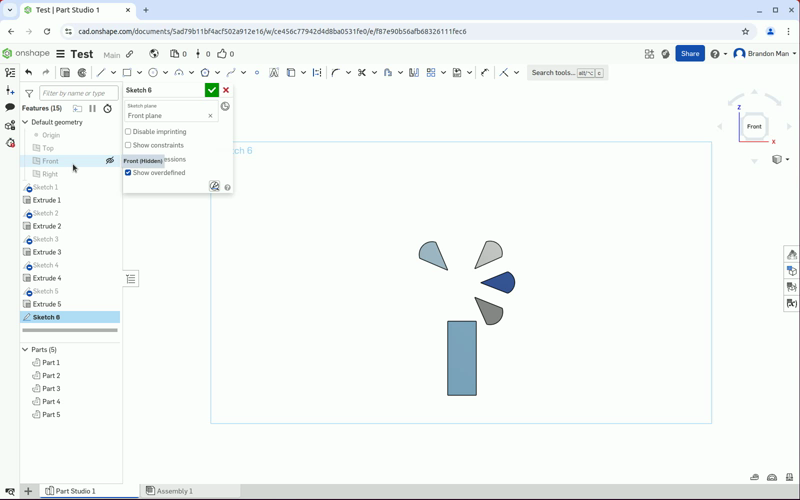
mouse_move(73, 352)
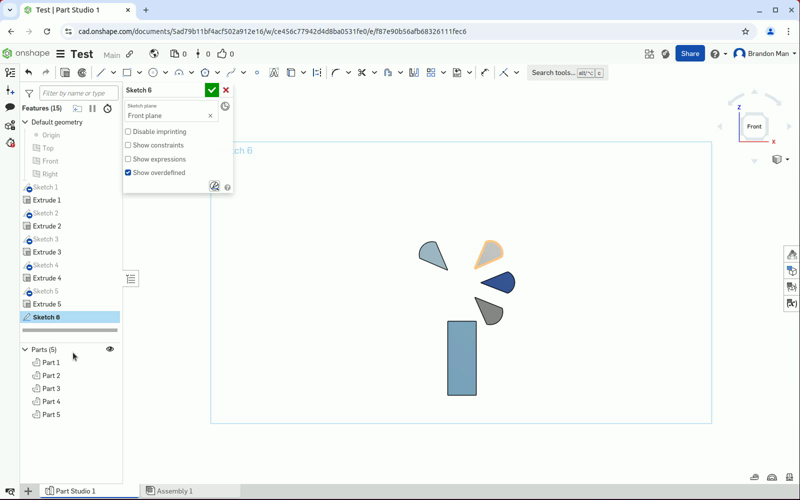
key(y)
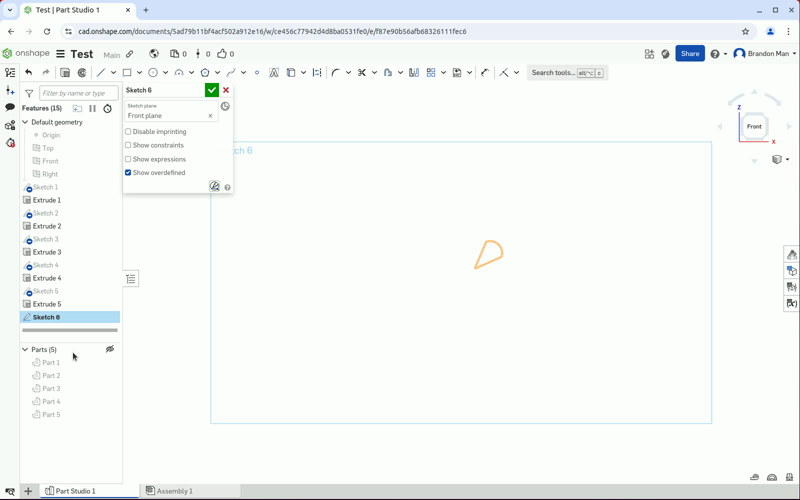
key(l)
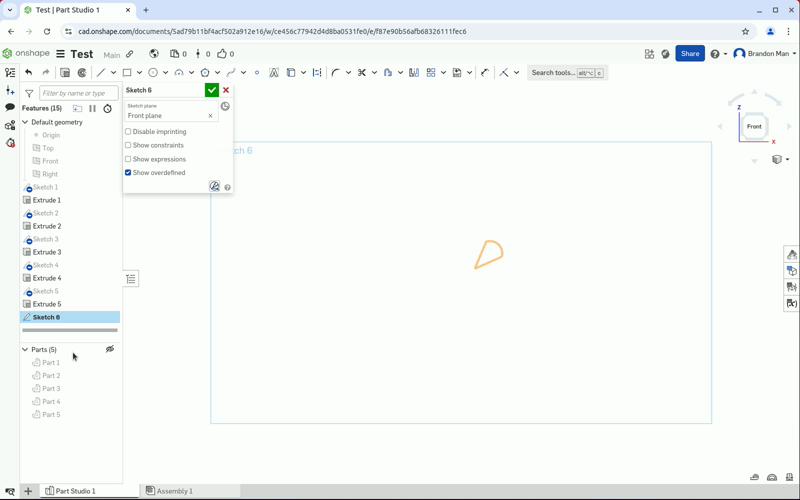
key_down(shift)
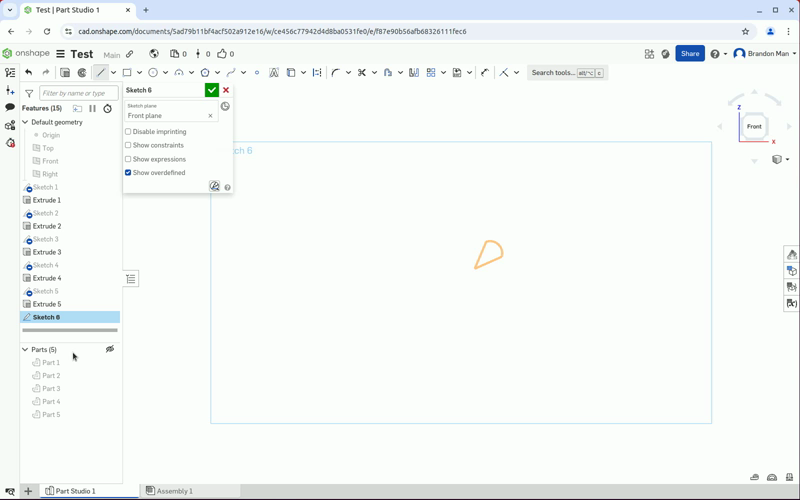
mouse_move(413, 293)
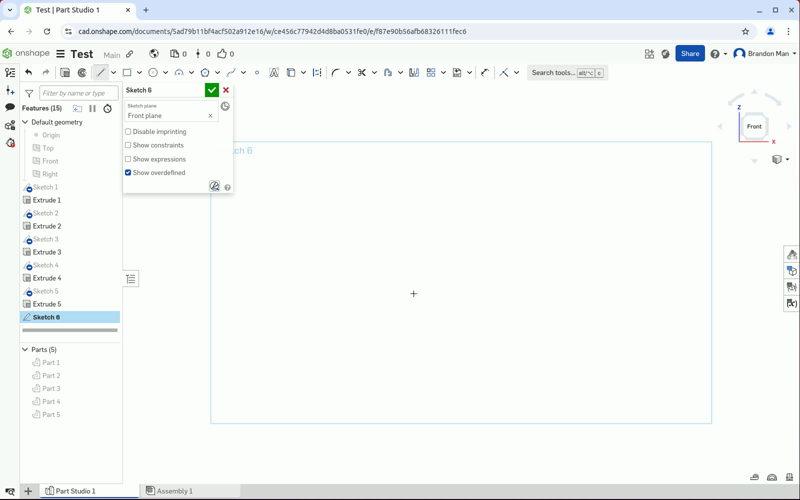
click(413, 293)
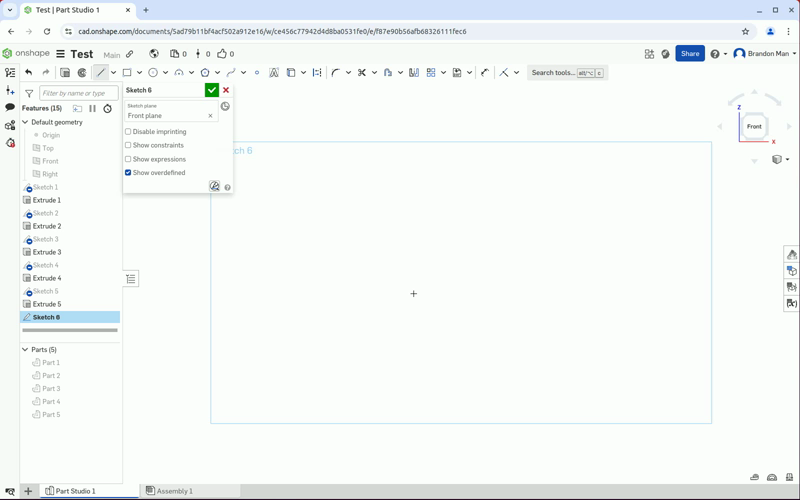
key_up(shift)
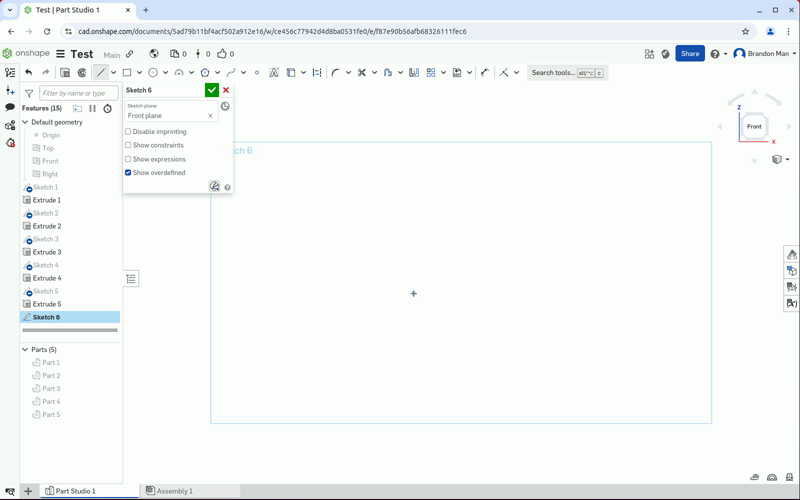
key_down(shift)
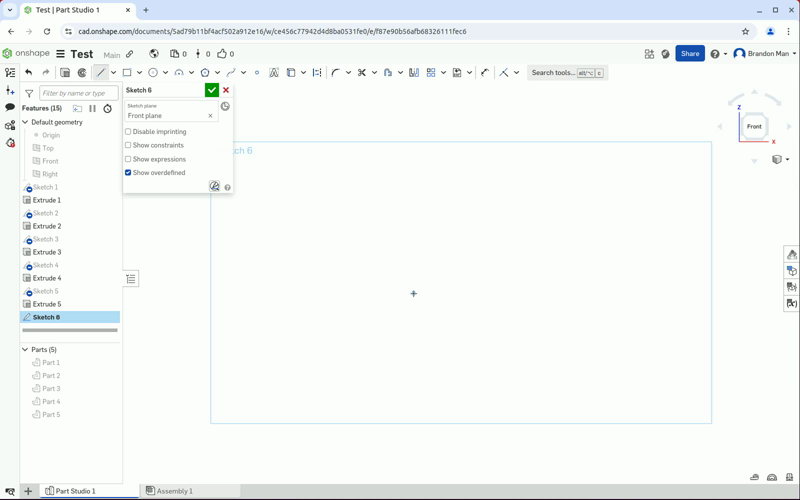
mouse_move(444, 293)
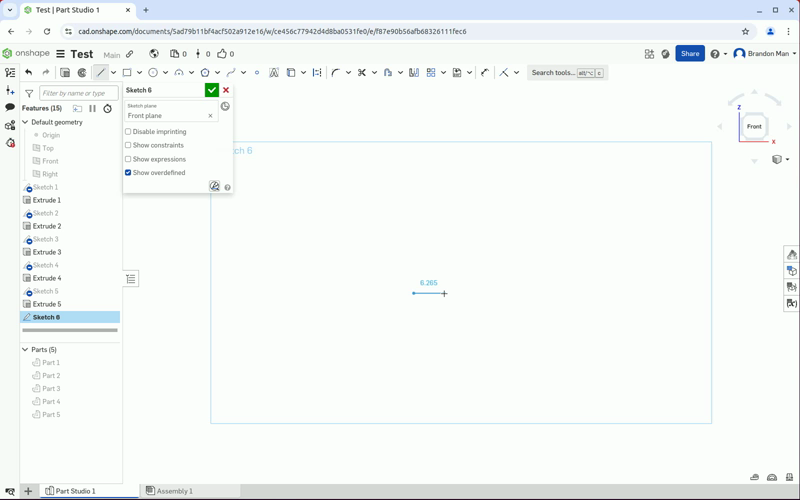
mouse_move(441, 282)
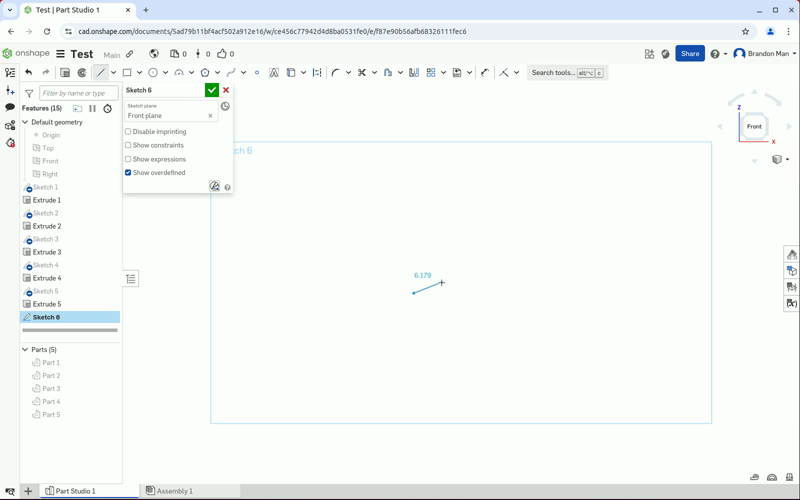
click(441, 282)
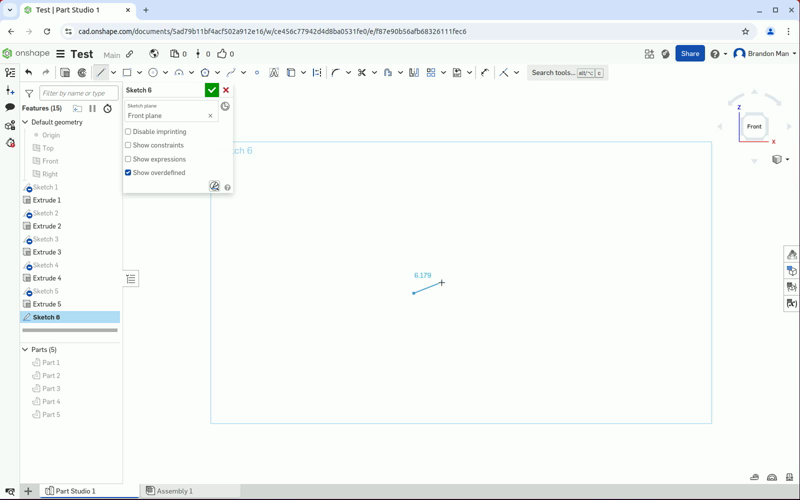
key_up(shift)
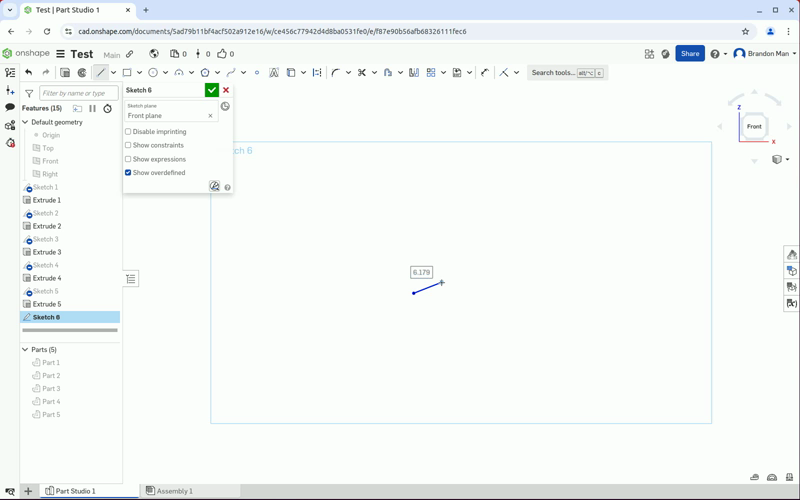
key_down(shift)
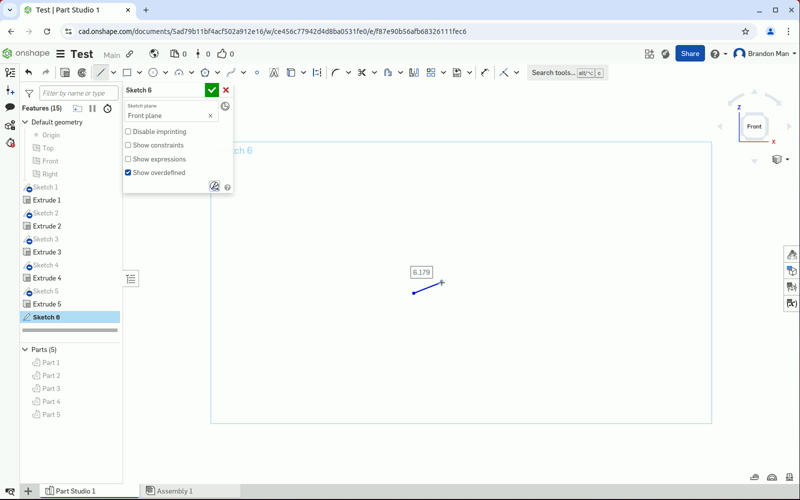
mouse_move(471, 282)
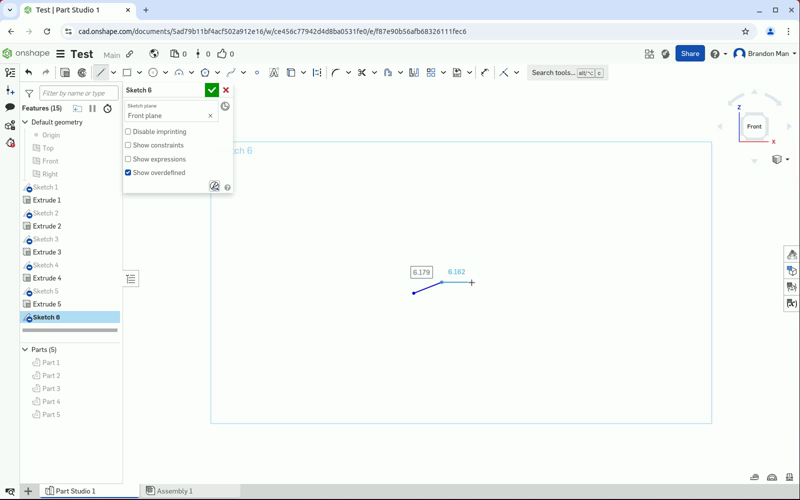
mouse_move(413, 271)
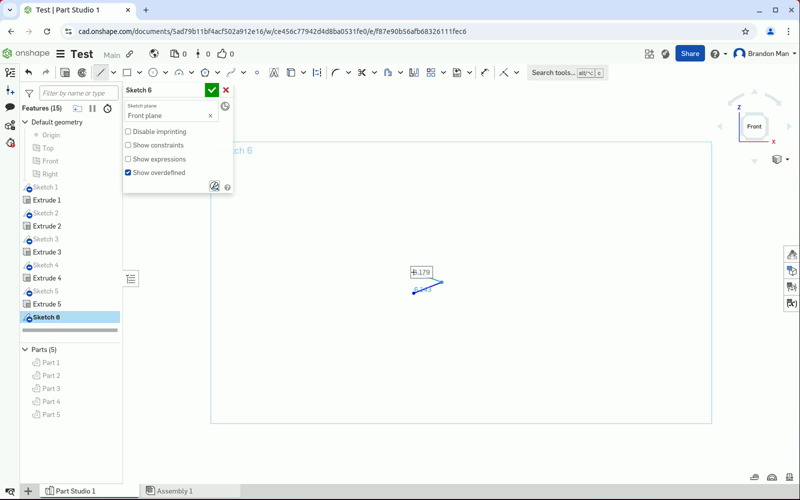
click(413, 271)
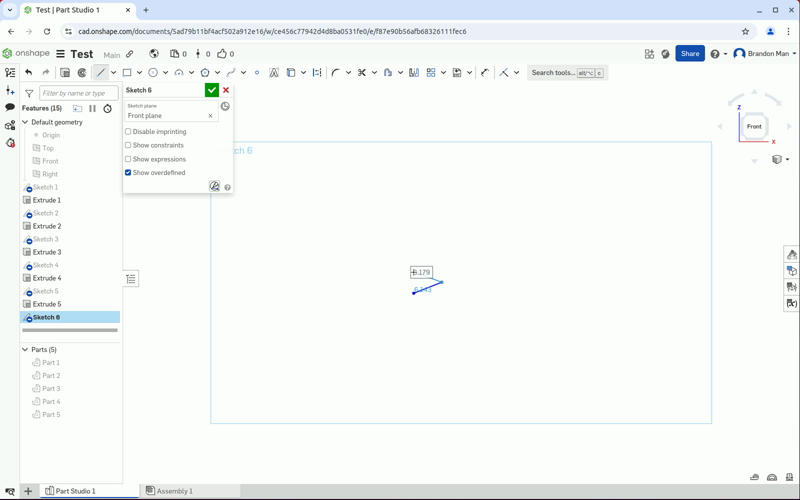
key_up(shift)
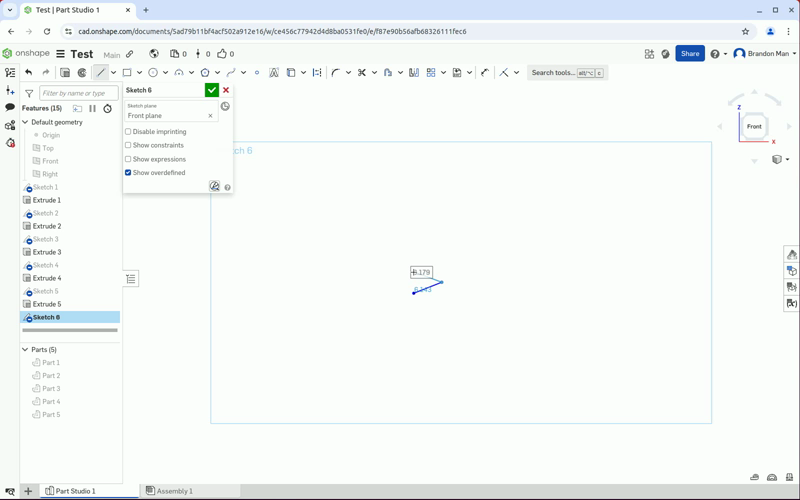
key(esc)
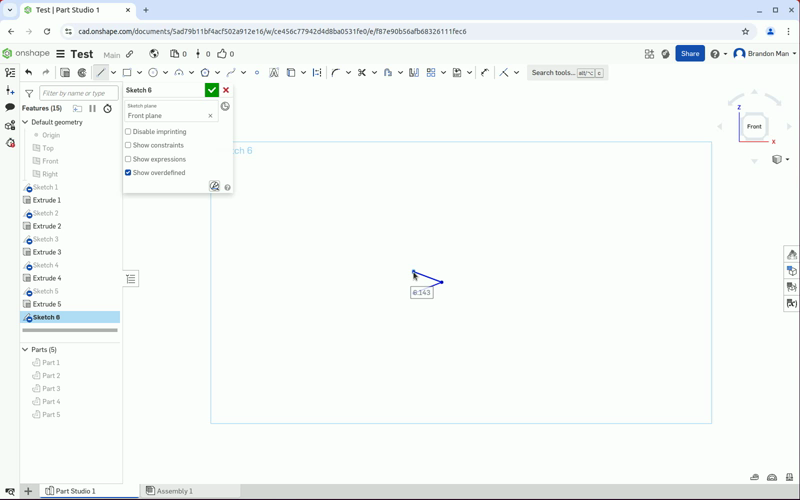
key(a)
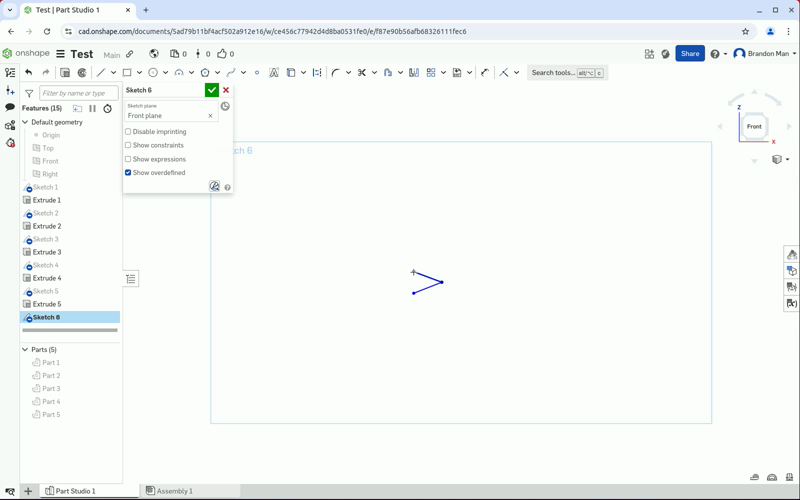
mouse_move(413, 271)
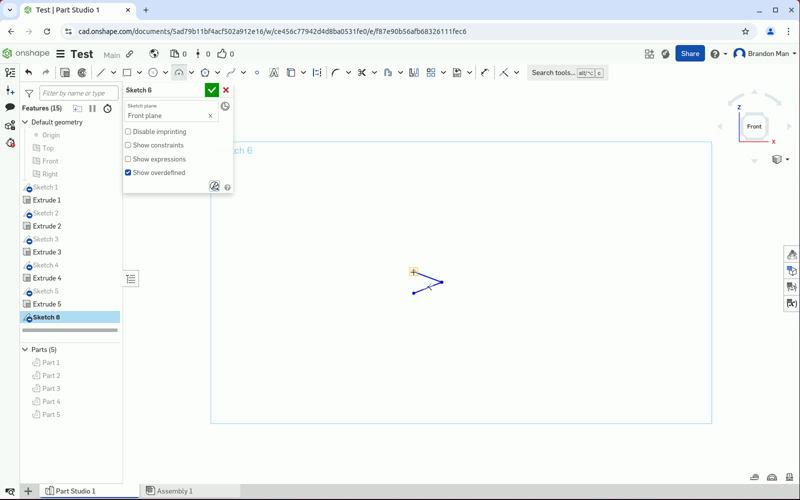
click(413, 271)
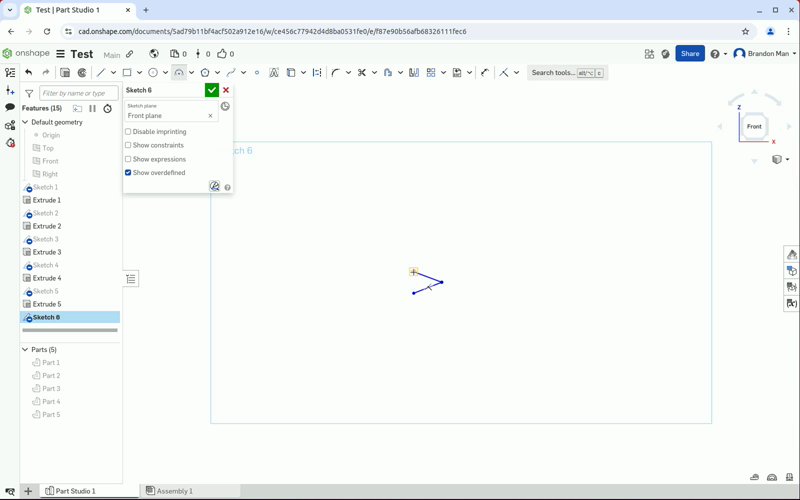
mouse_move(413, 293)
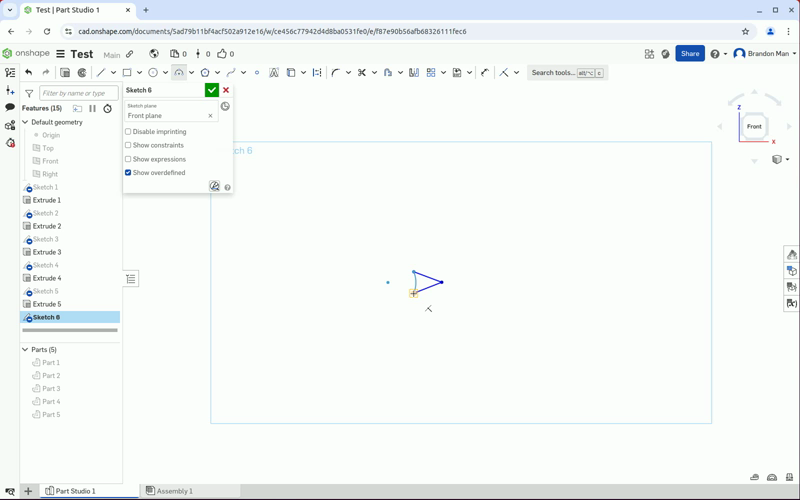
click(413, 293)
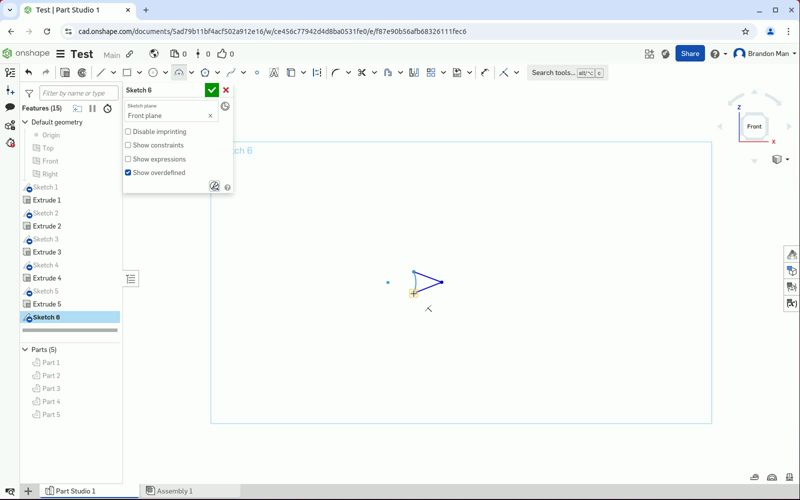
key_down(shift)
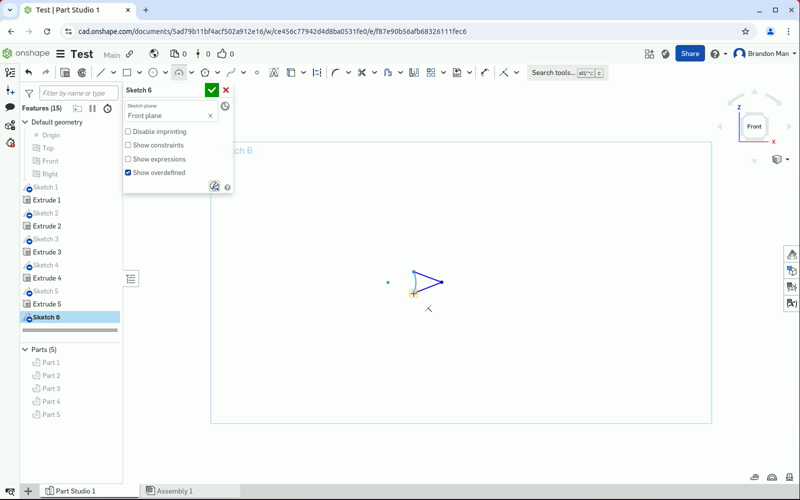
mouse_move(407, 282)
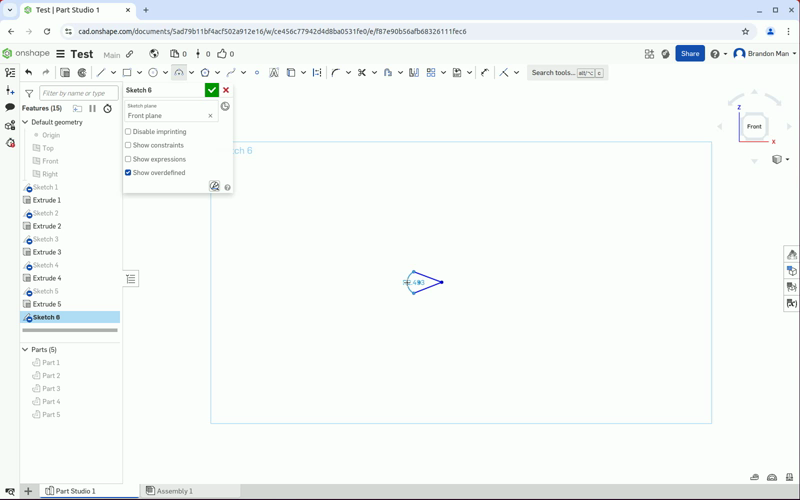
click(407, 282)
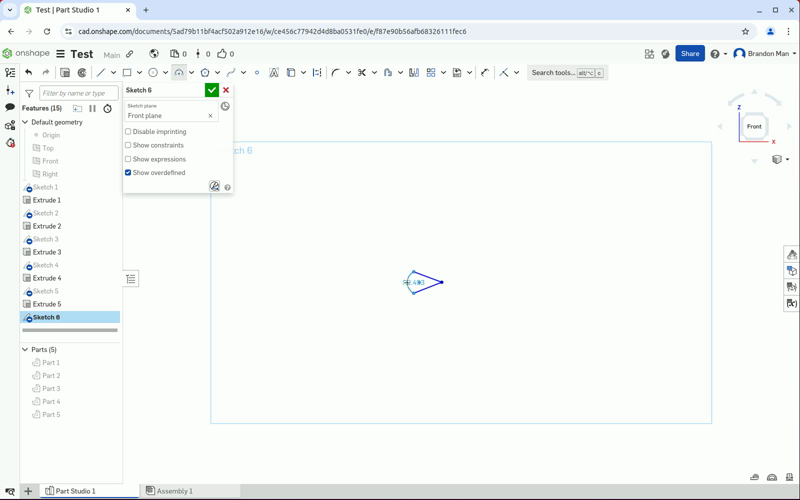
key_up(shift)
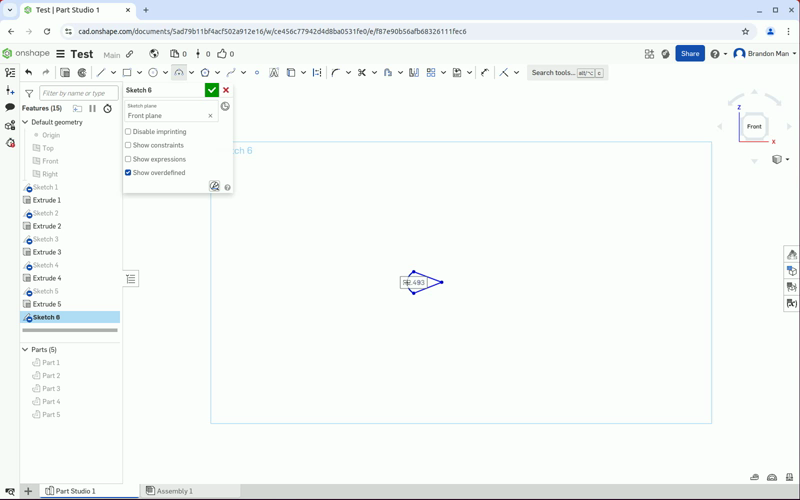
key(esc)
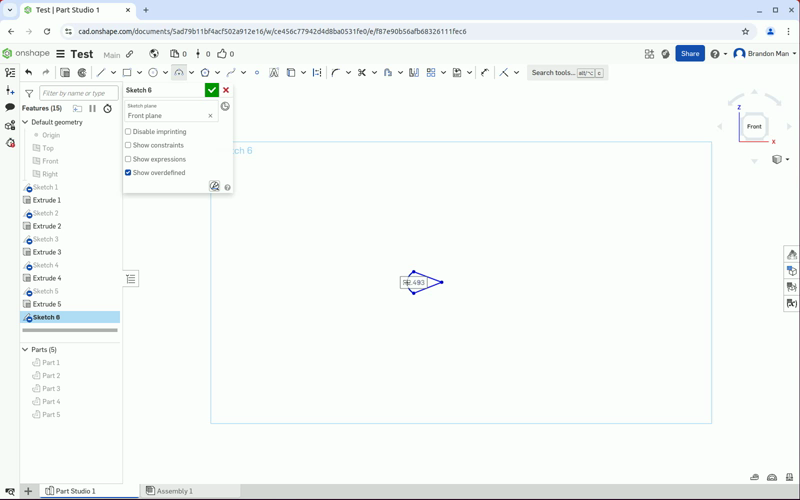
mouse_move(415, 273)
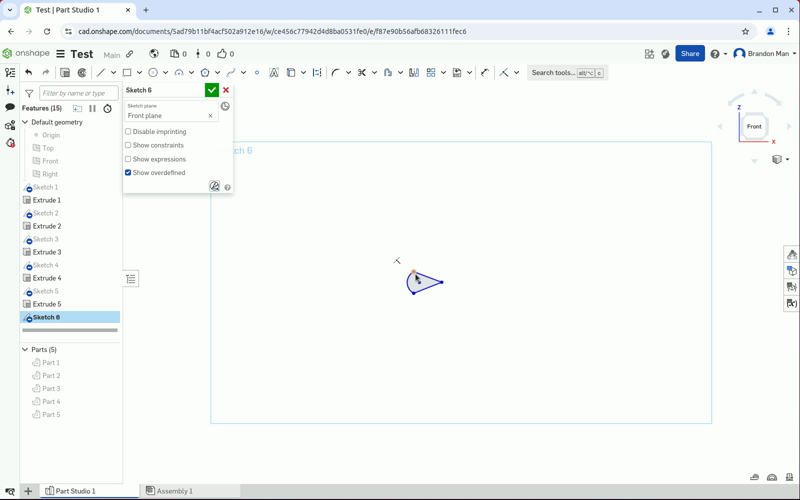
scroll(6)
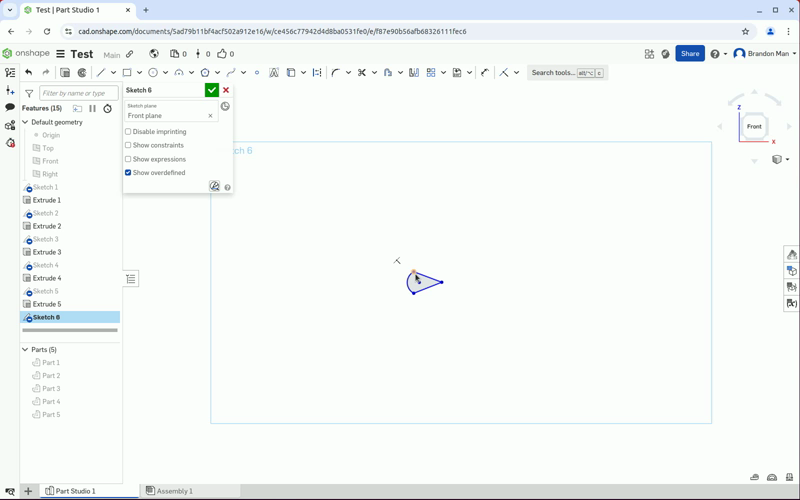
scroll(6)
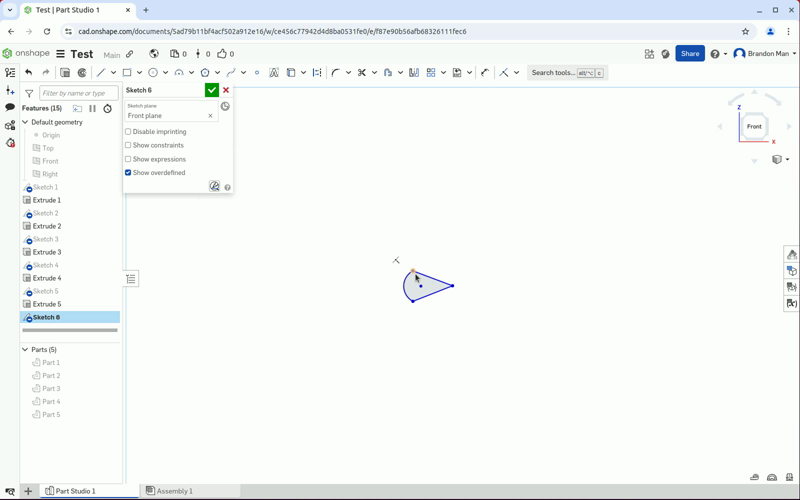
scroll(6)
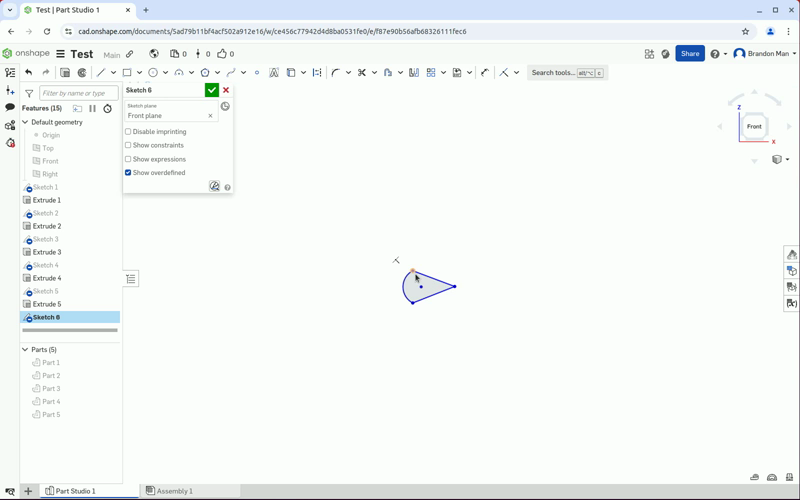
scroll(6)
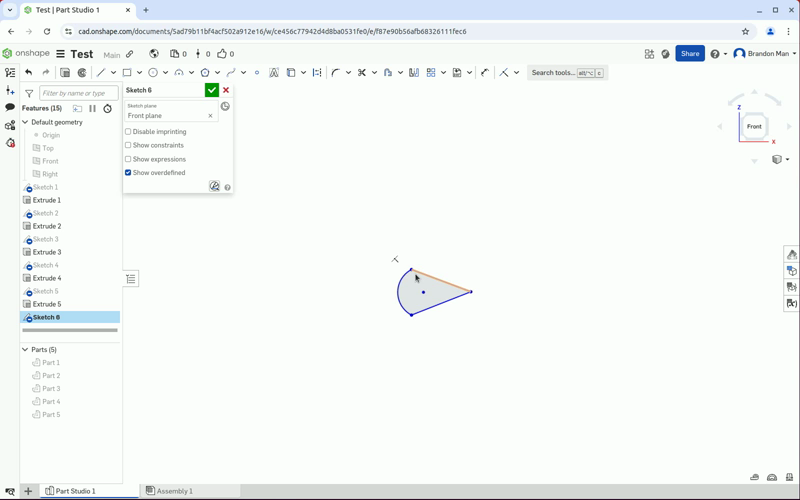
scroll(6)
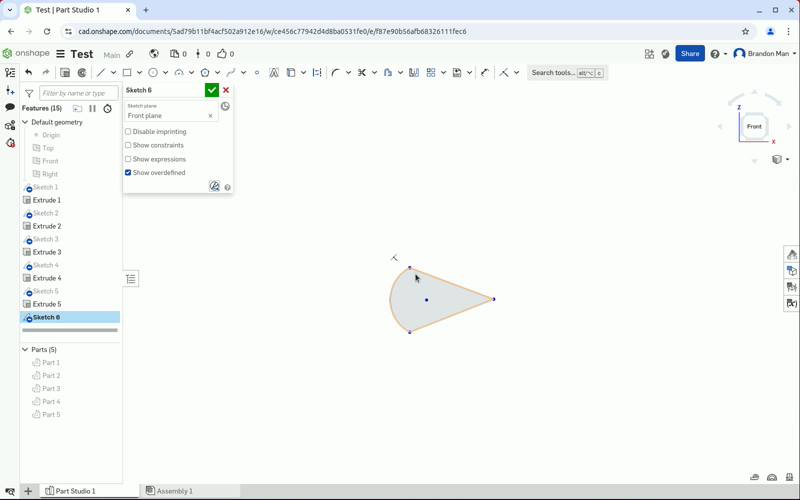
scroll(6)
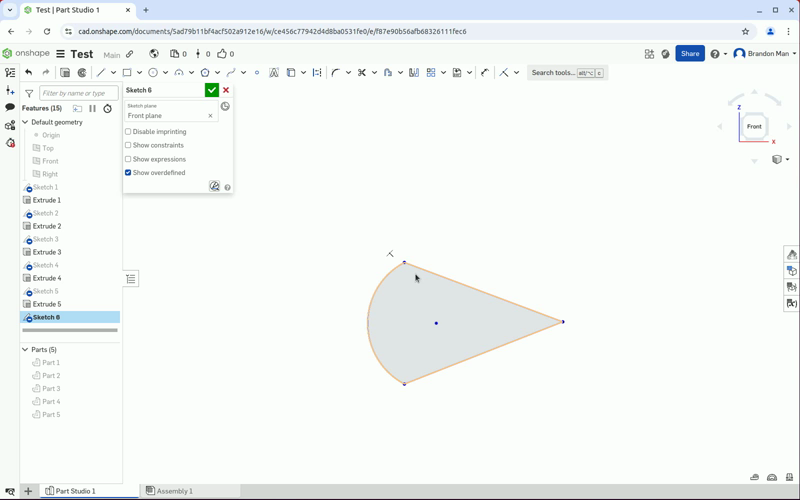
scroll(6)
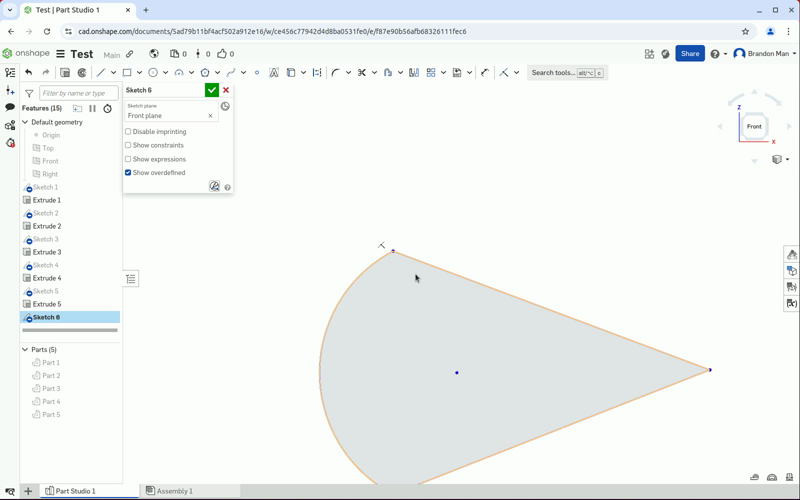
click(415, 273)
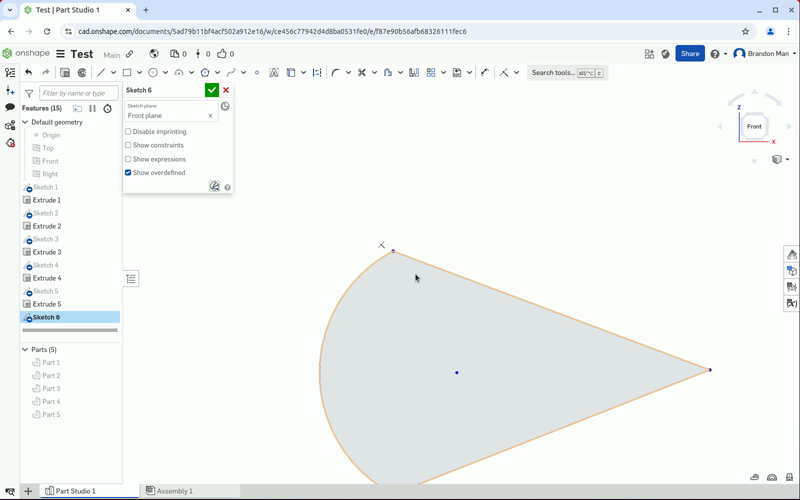
scroll(-6)
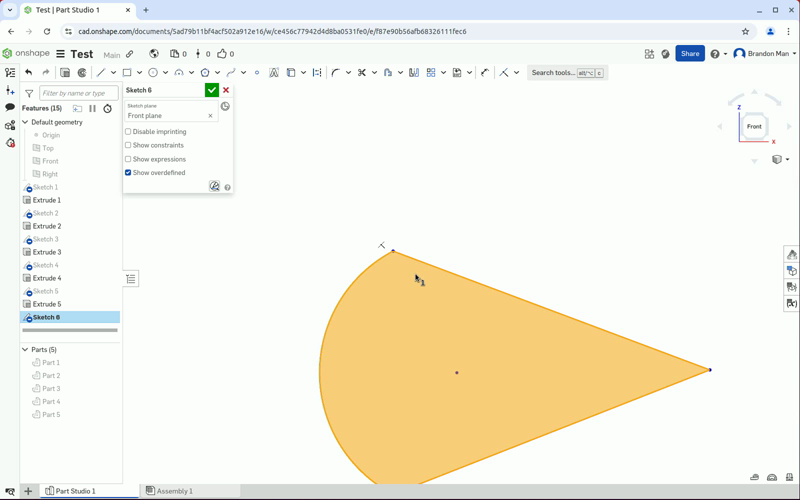
scroll(-6)
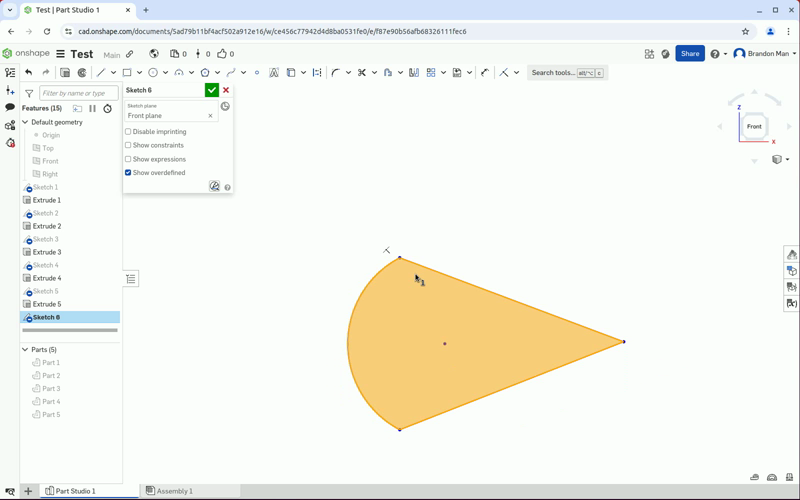
scroll(-6)
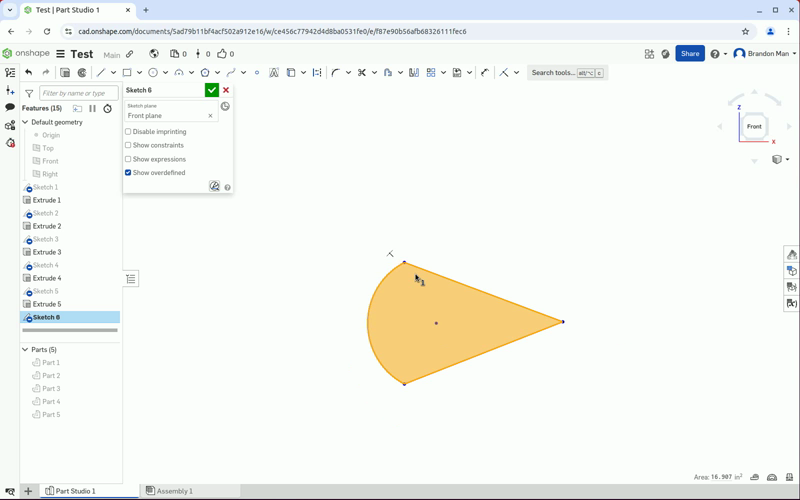
scroll(-6)
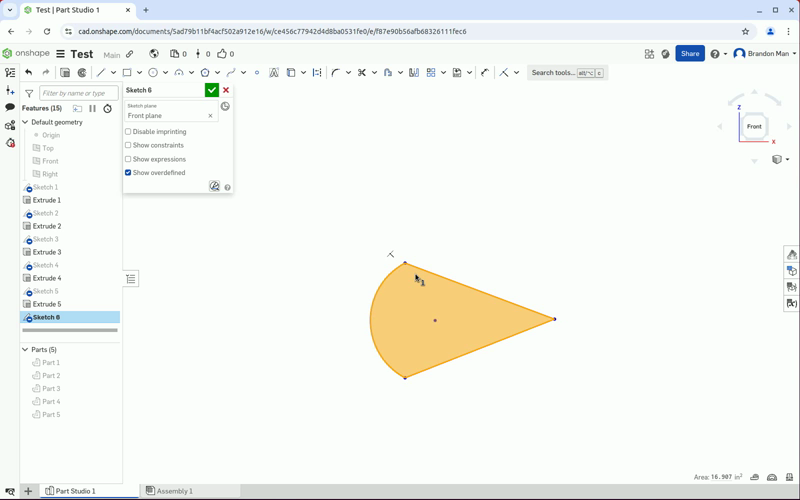
scroll(-6)
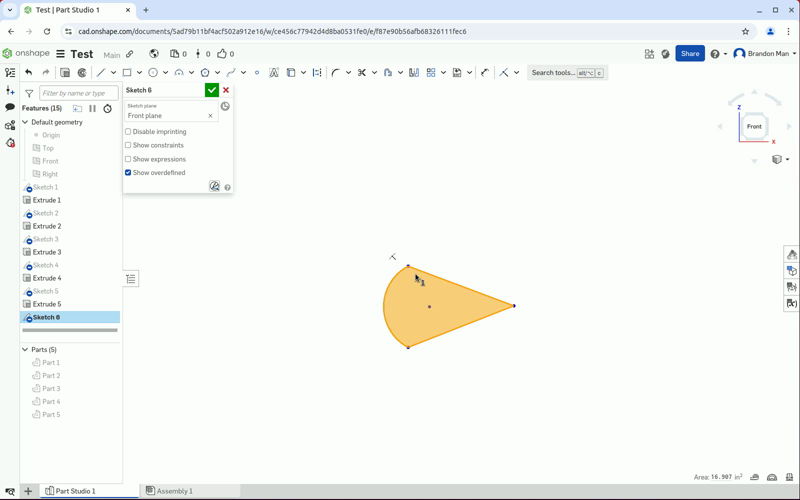
scroll(-6)
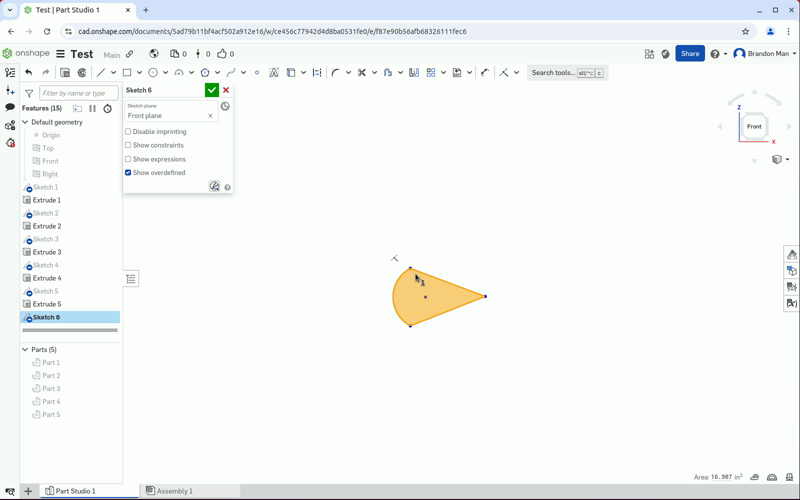
scroll(-6)
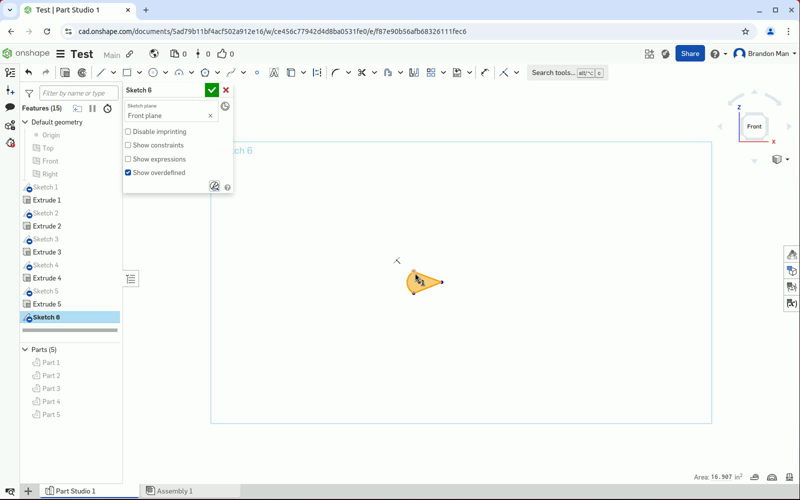
mouse_move(73, 352)
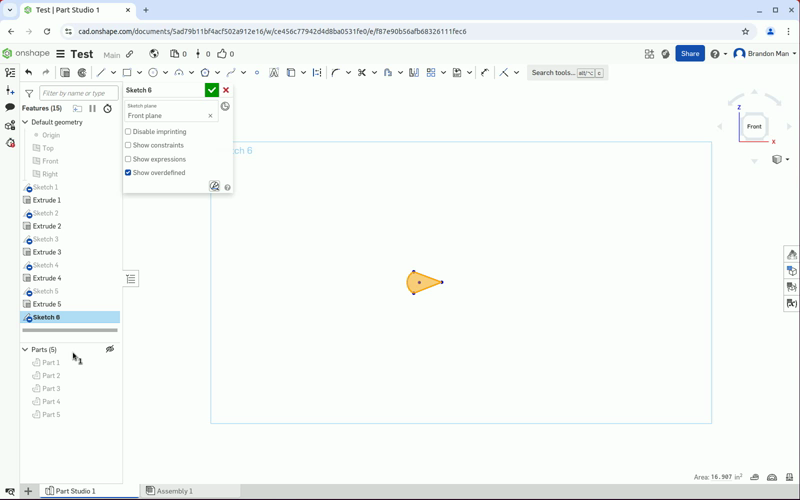
key(shift+y)
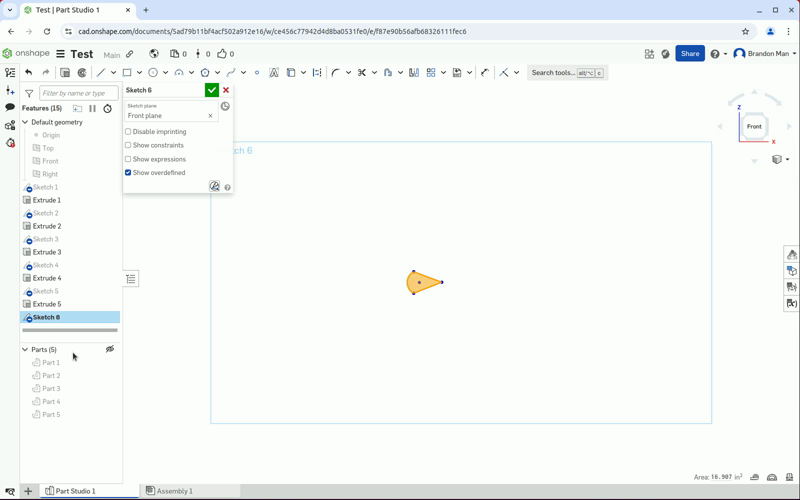
key(shift+e)
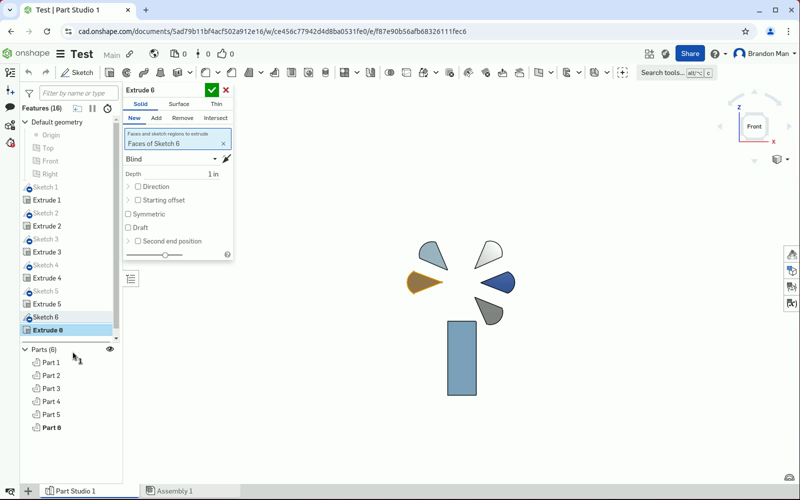
mouse_move(143, 106)
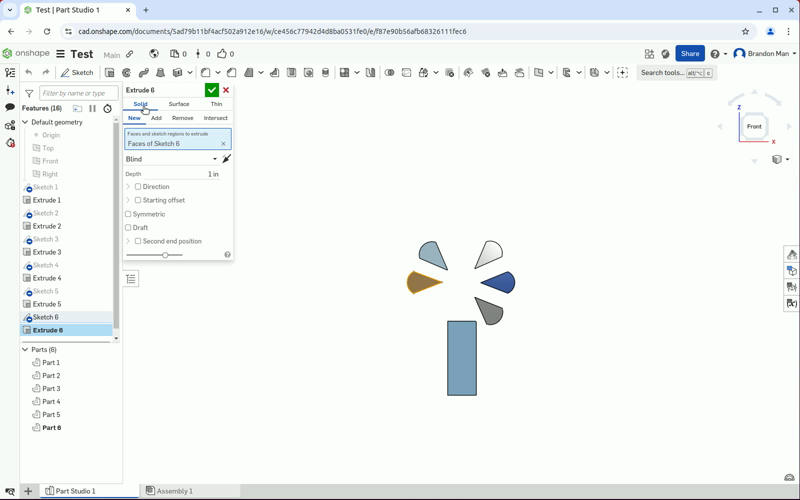
click(143, 106)
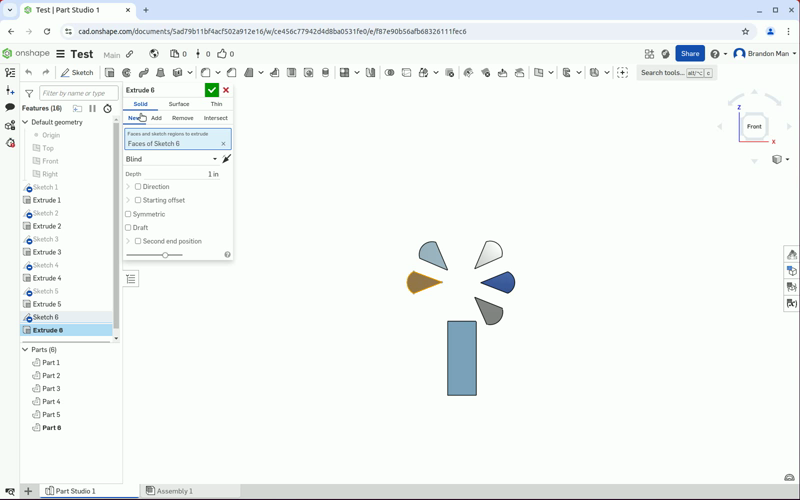
mouse_move(137, 120)
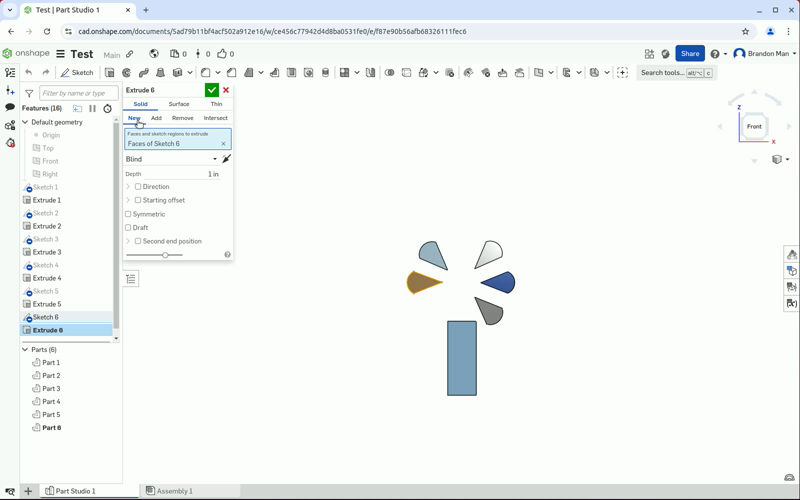
click(137, 120)
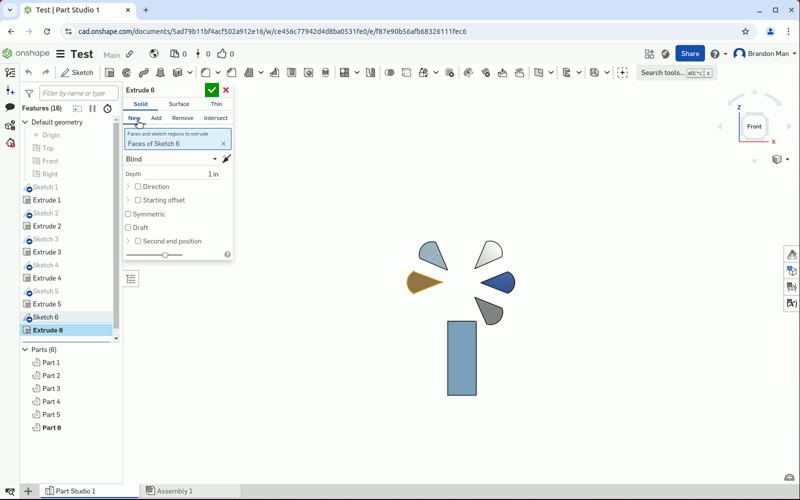
key(tab, 4)
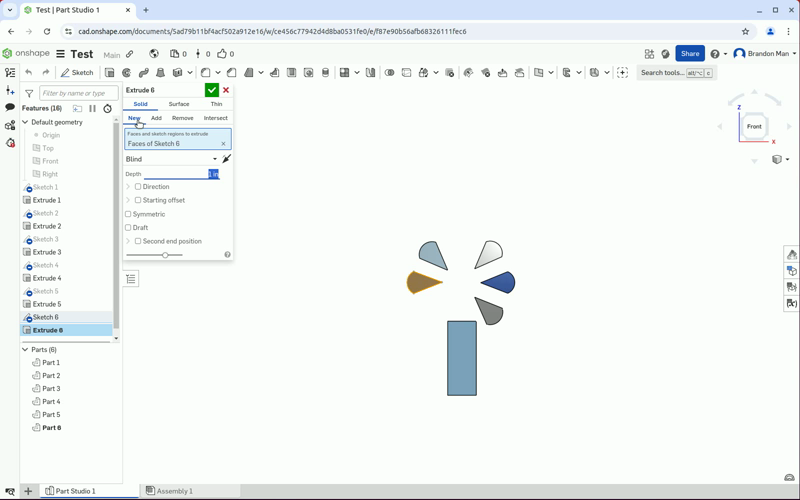
text(8.425)
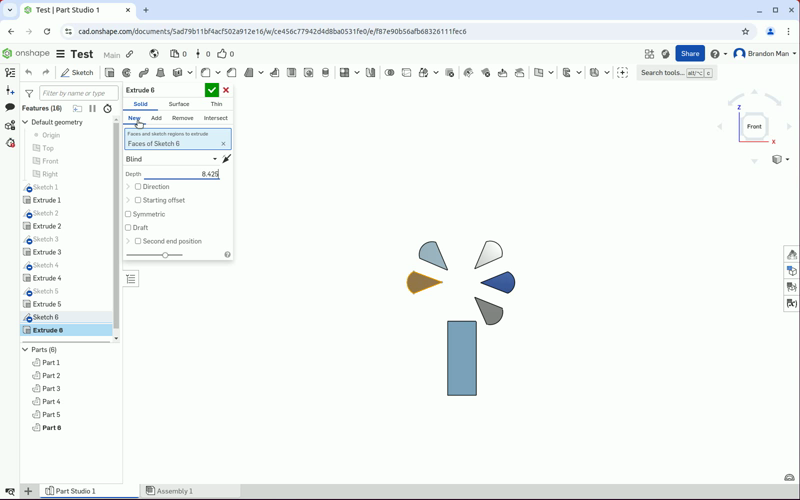
key(enter)
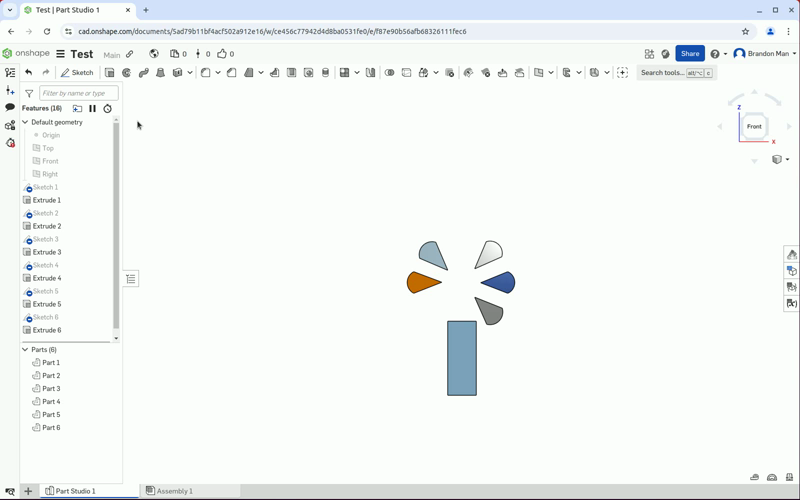
key(shift+h)
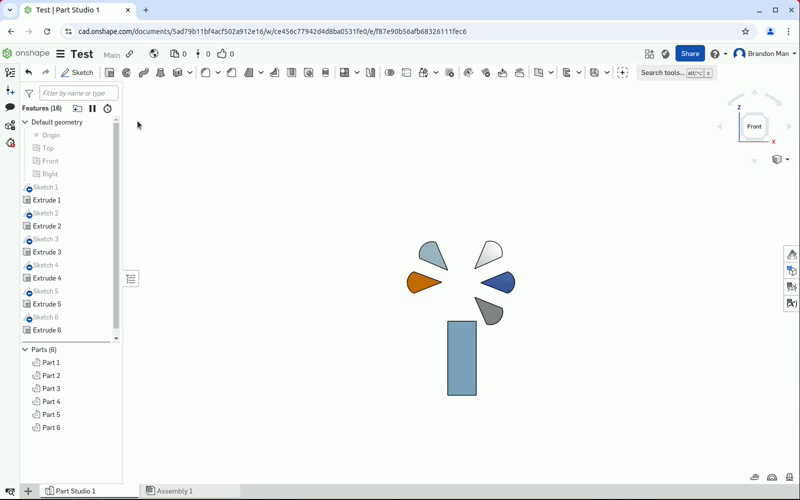
key(shift+h)
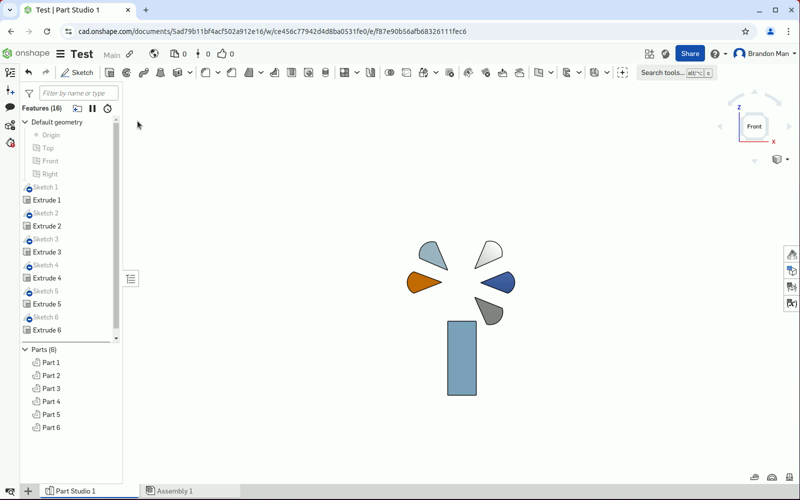
mouse_move(69, 189)
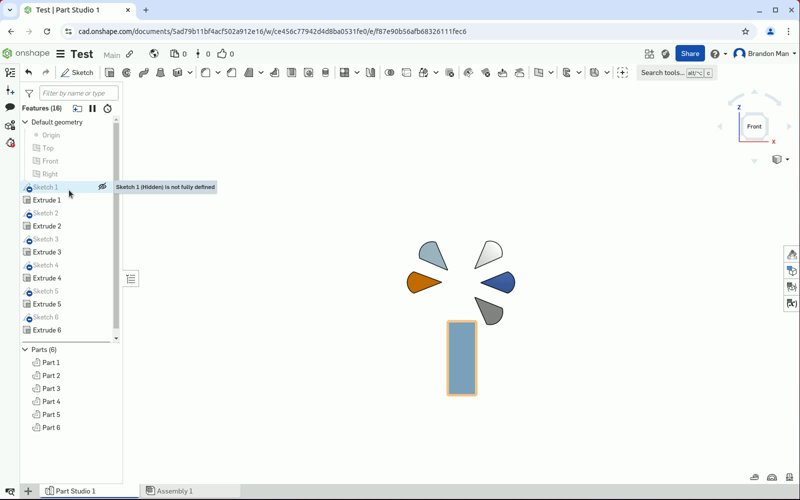
click(69, 189)
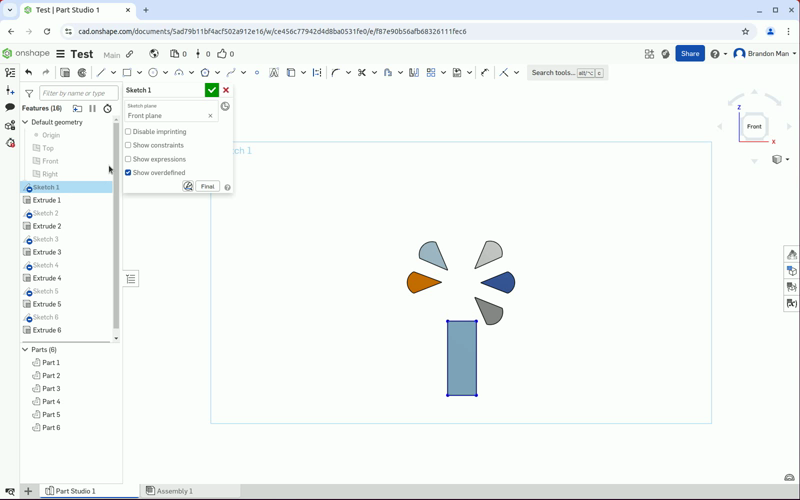
mouse_move(229, 92)
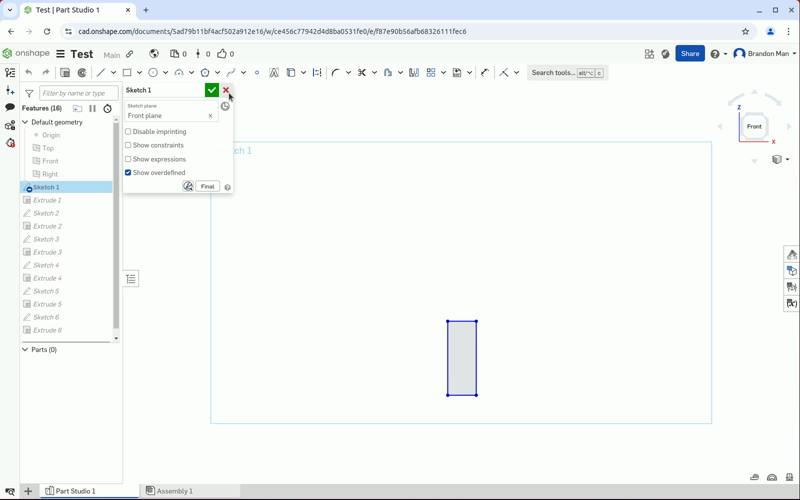
click(229, 92)
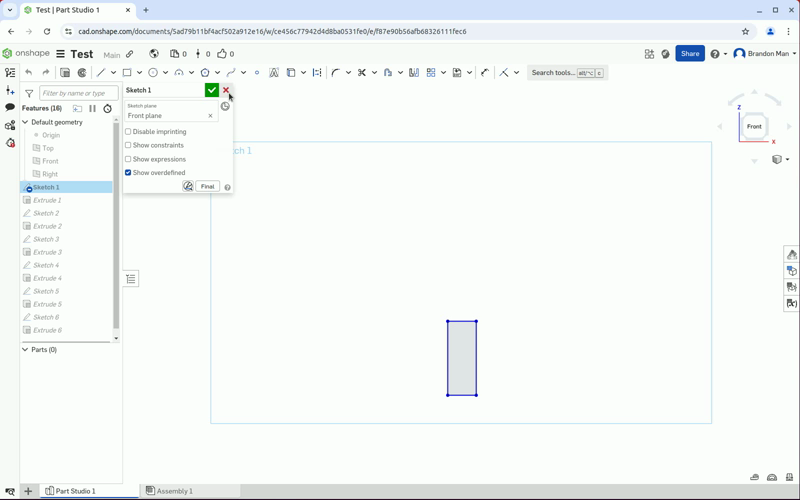
key(shift+s)
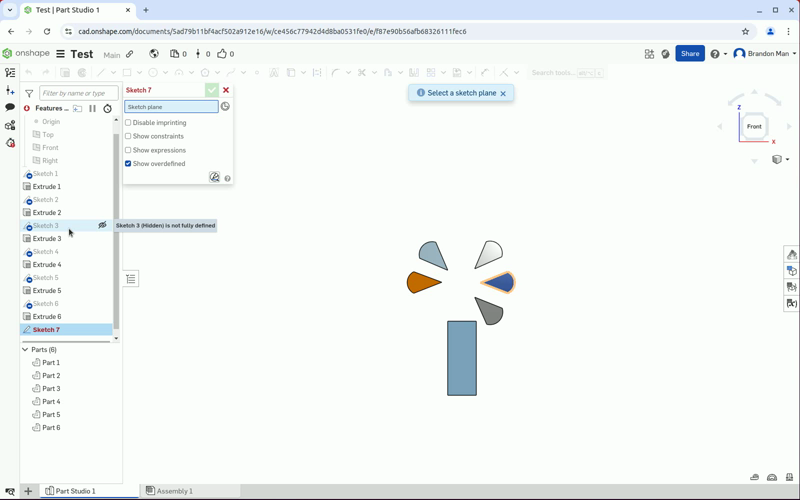
scroll(3)
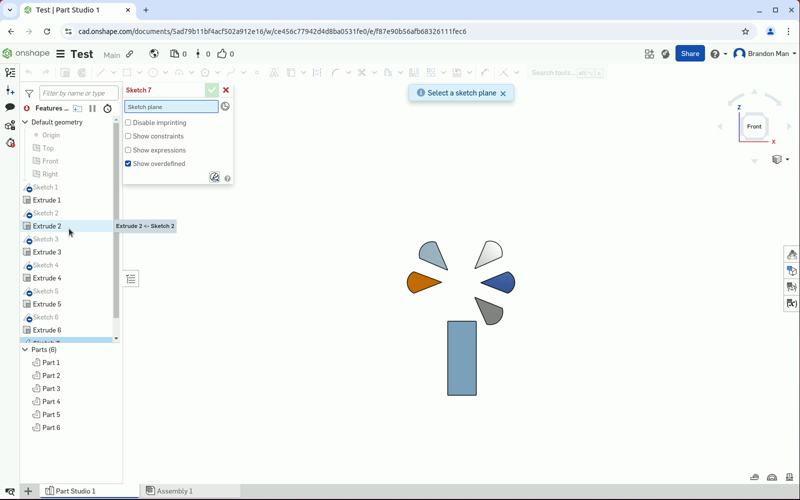
mouse_move(69, 163)
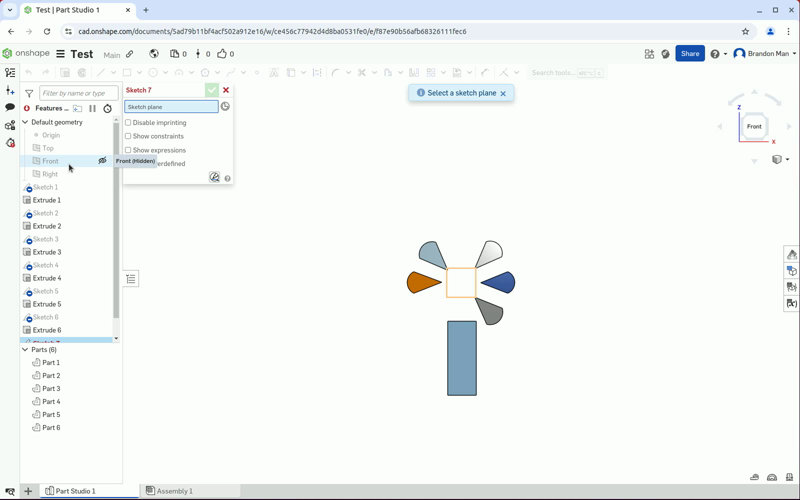
click(69, 163)
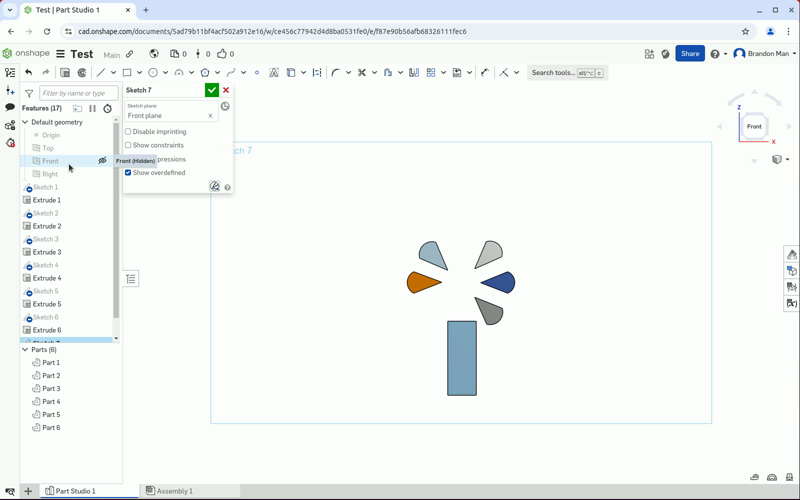
mouse_move(73, 352)
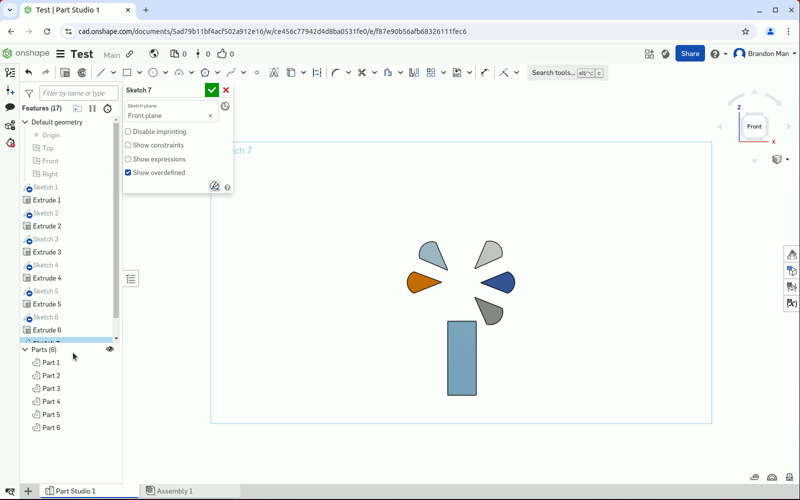
key(y)
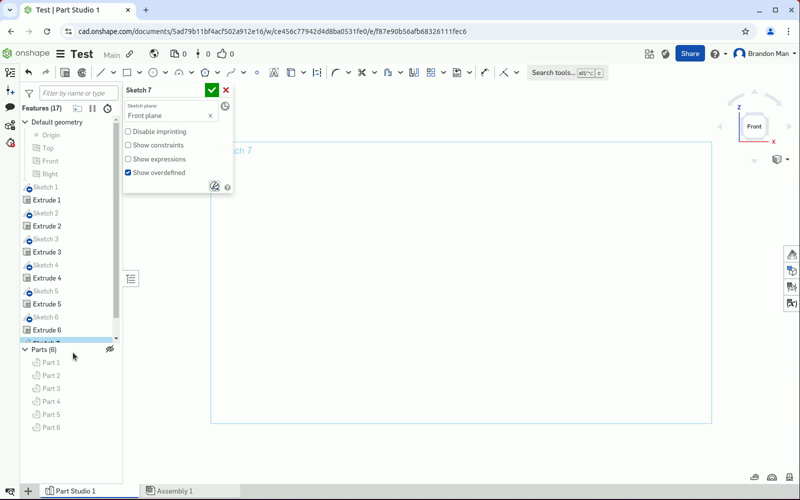
key(l)
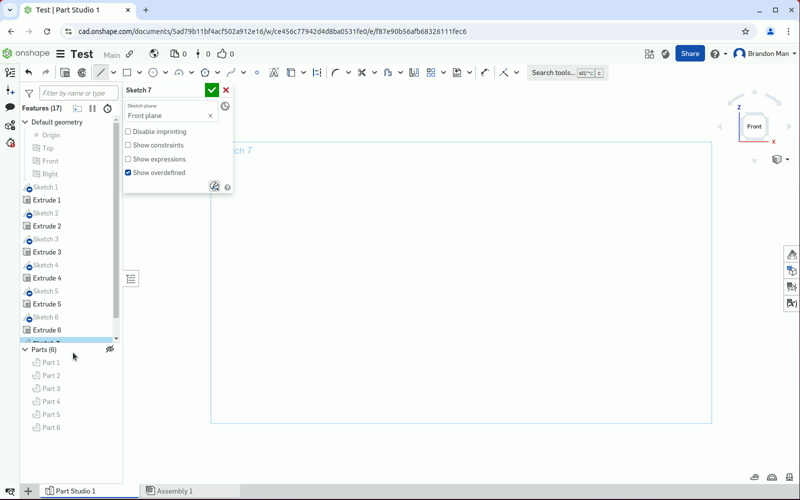
key_down(shift)
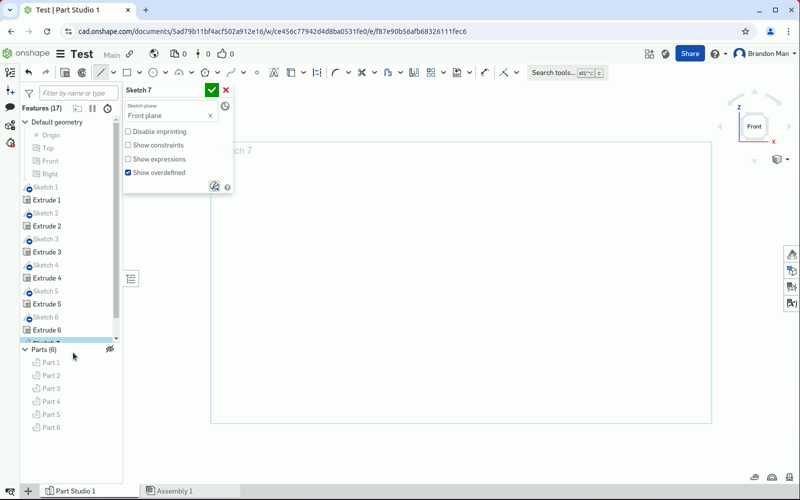
mouse_move(450, 236)
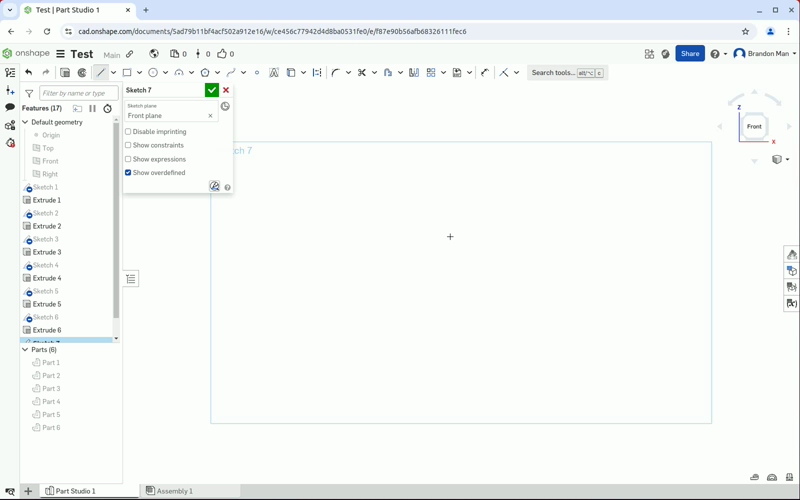
click(450, 236)
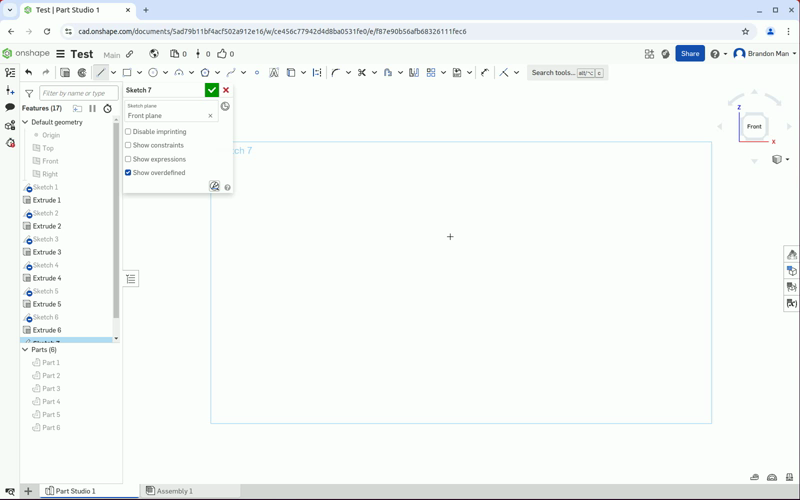
key_up(shift)
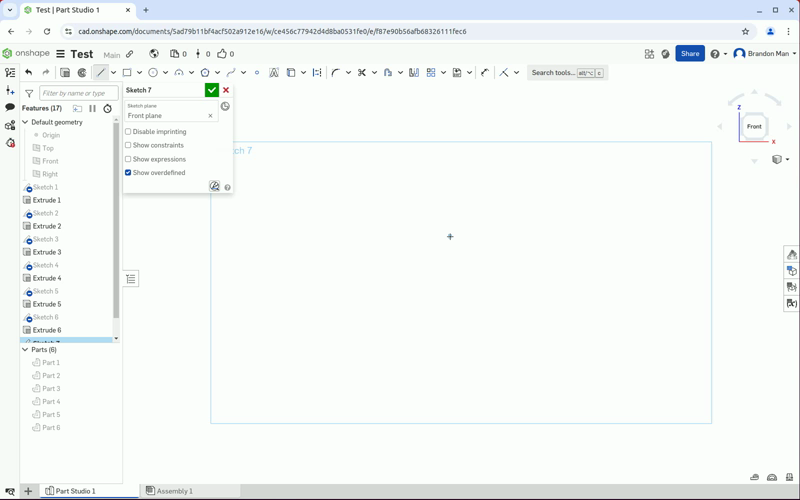
key_down(shift)
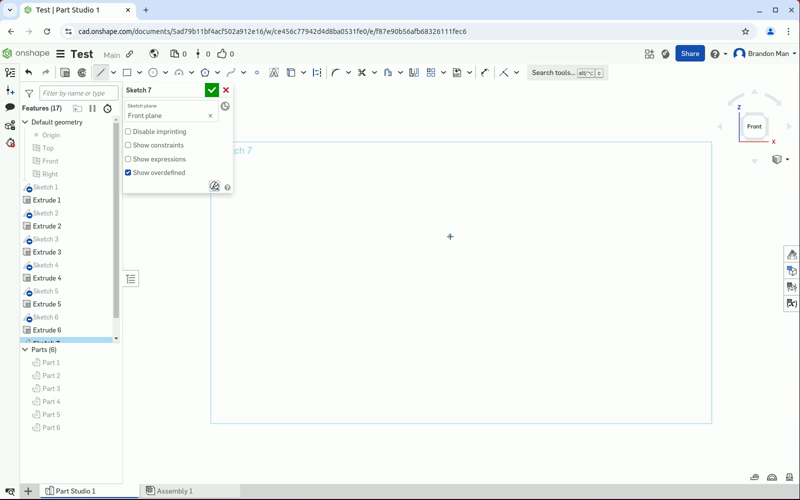
mouse_move(480, 236)
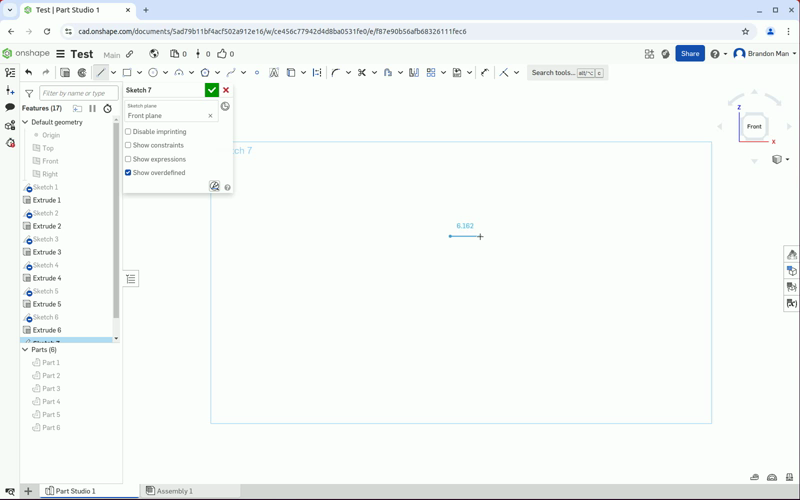
mouse_move(461, 264)
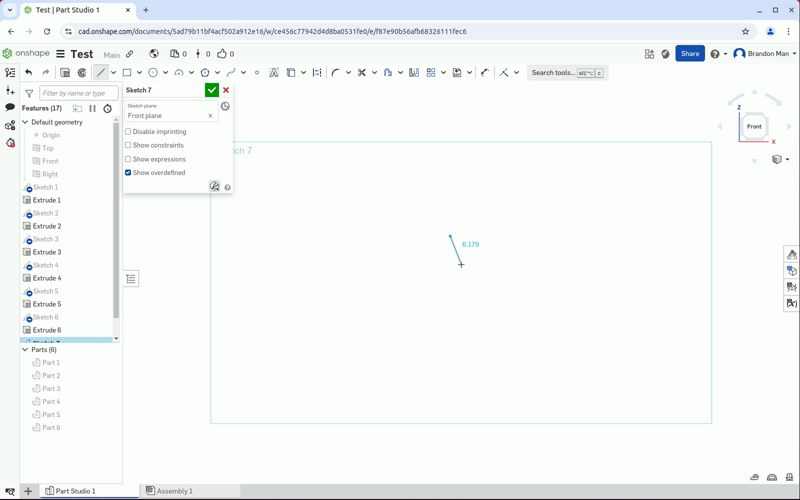
click(461, 264)
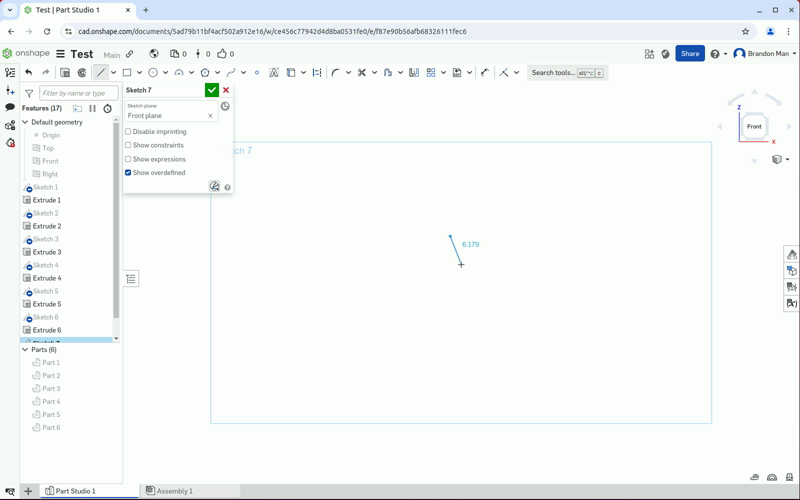
key_up(shift)
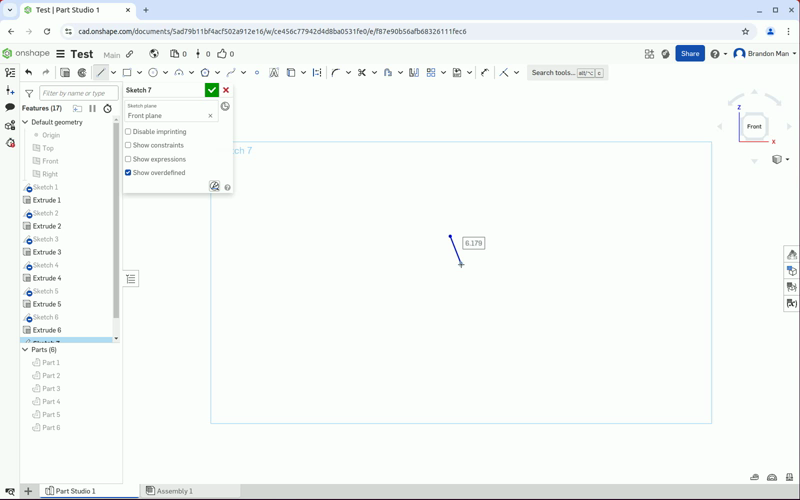
key_down(shift)
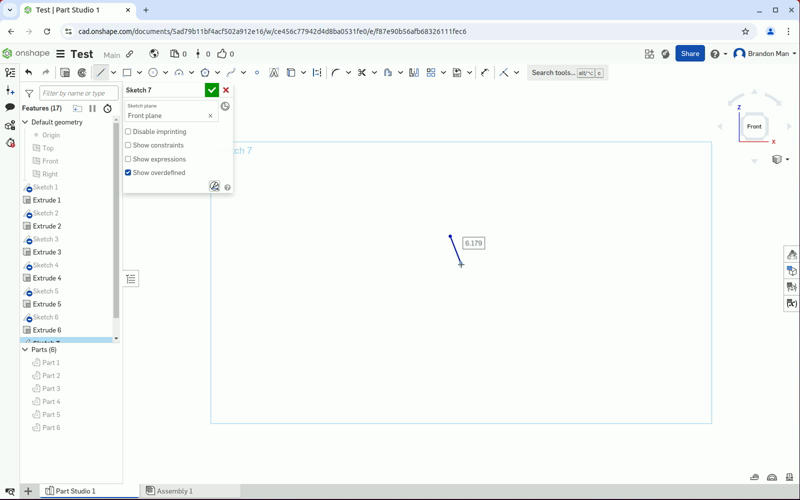
mouse_move(491, 264)
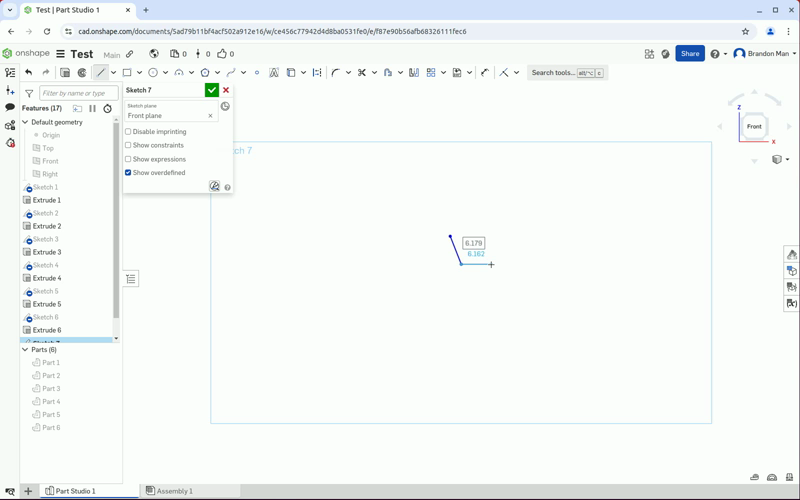
mouse_move(472, 236)
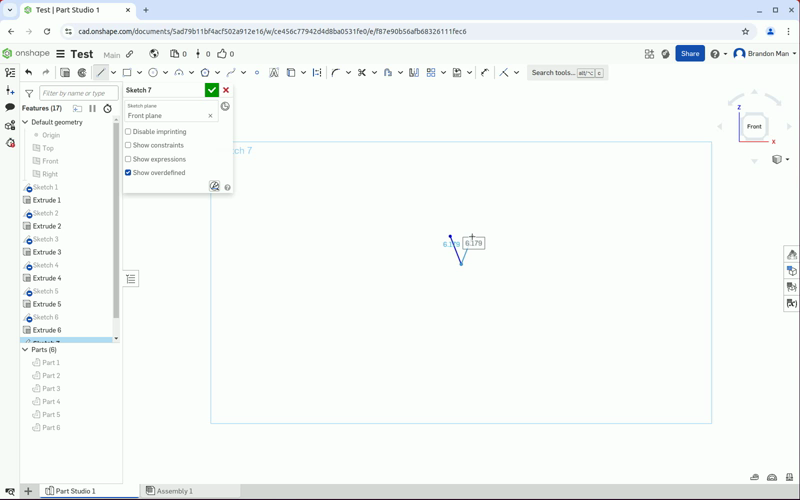
click(472, 236)
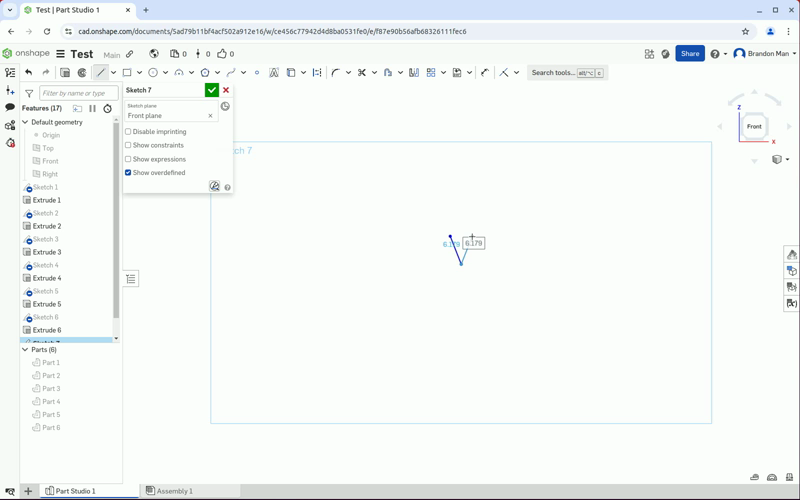
key_up(shift)
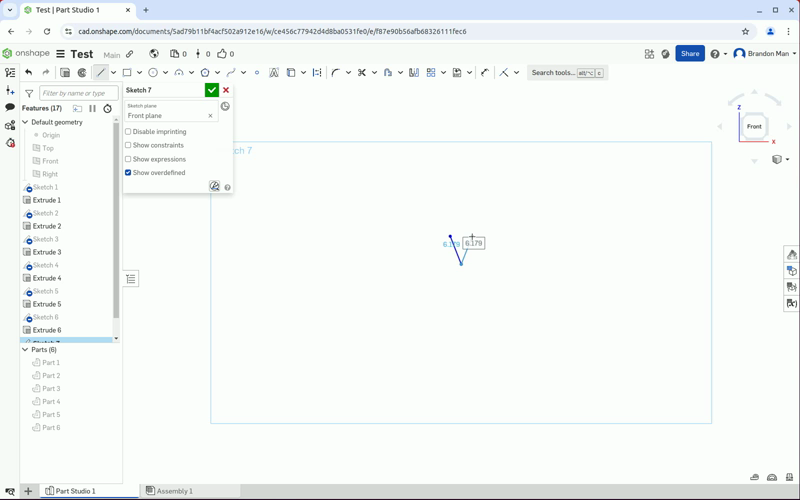
key(esc)
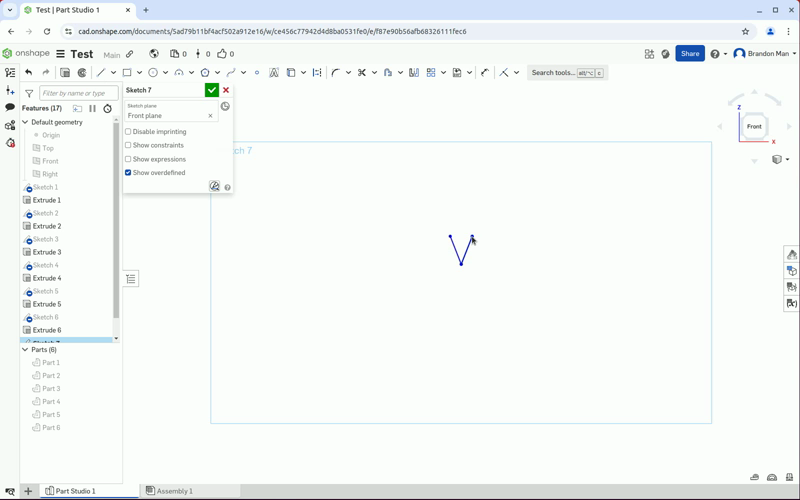
key(a)
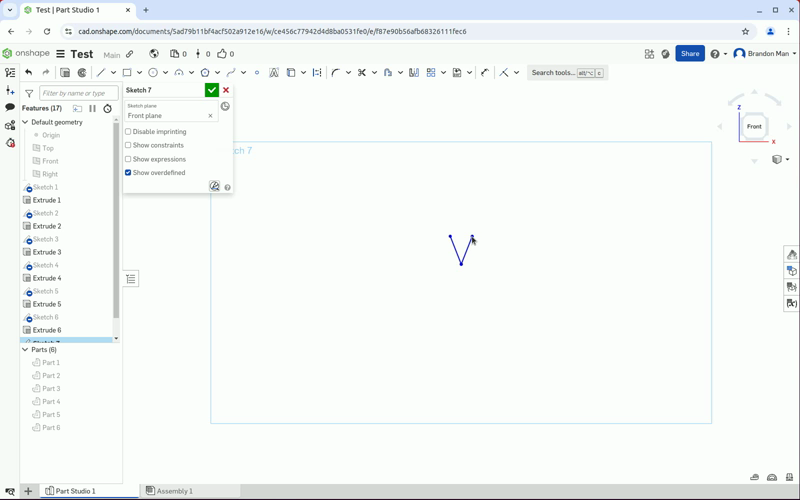
mouse_move(472, 236)
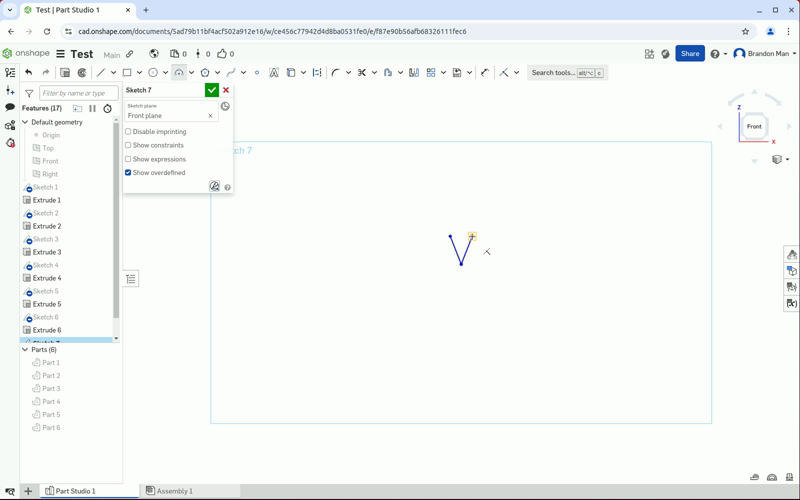
click(472, 236)
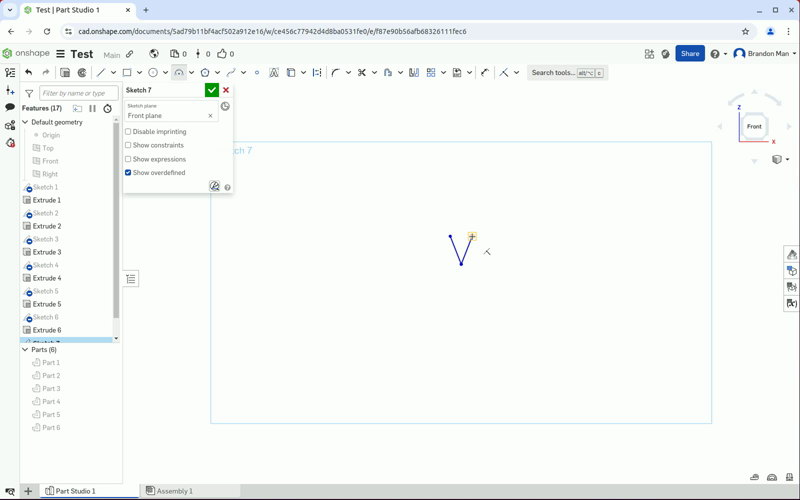
mouse_move(450, 236)
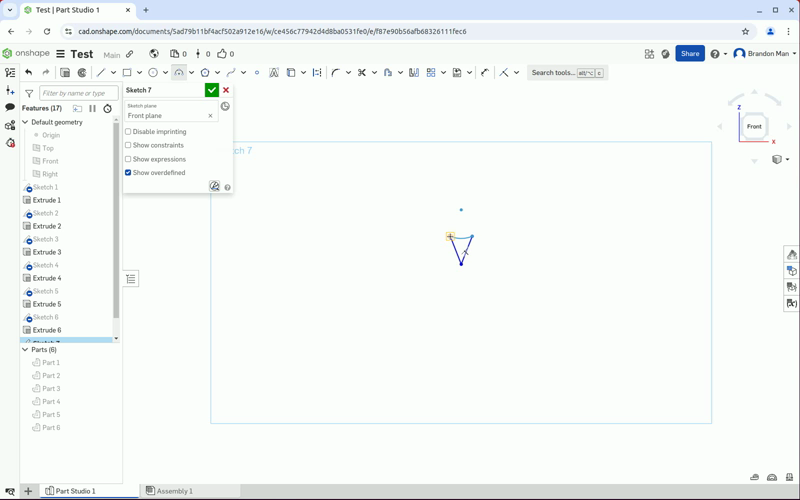
click(450, 236)
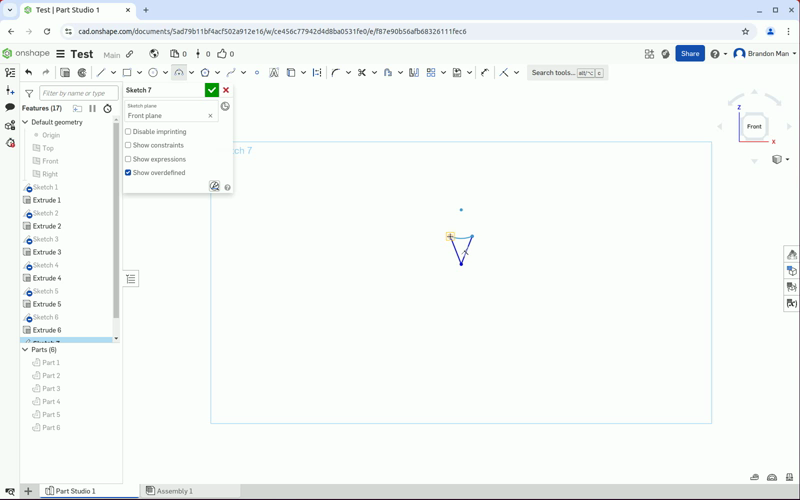
key_down(shift)
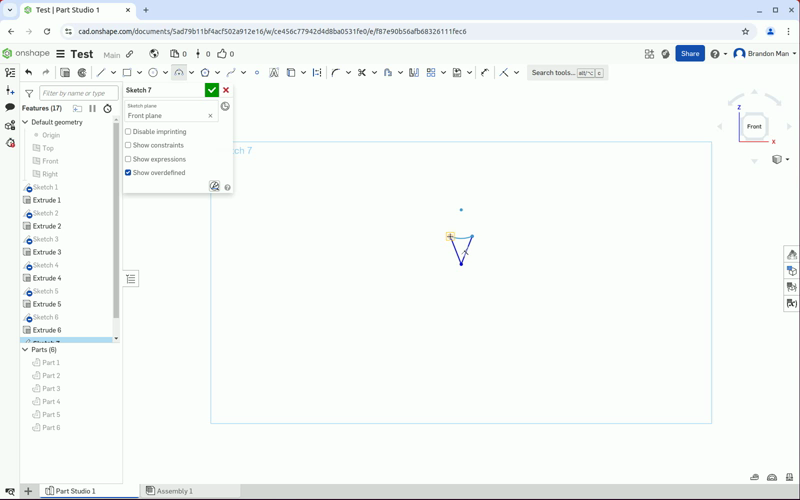
mouse_move(461, 229)
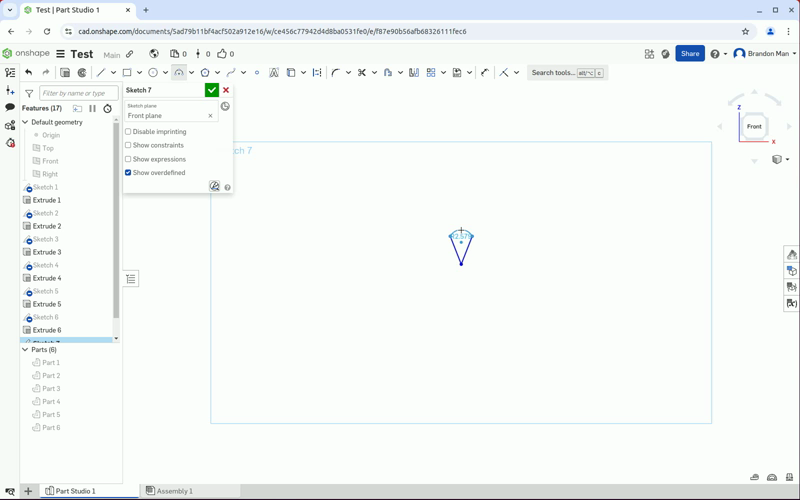
click(461, 229)
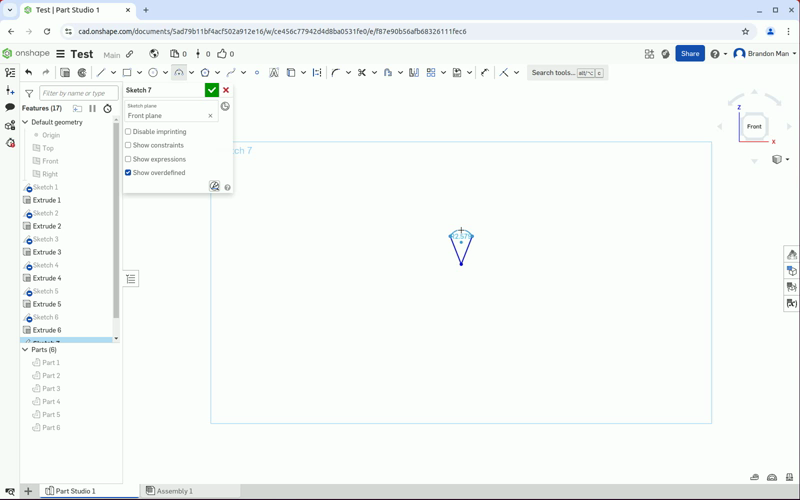
key_up(shift)
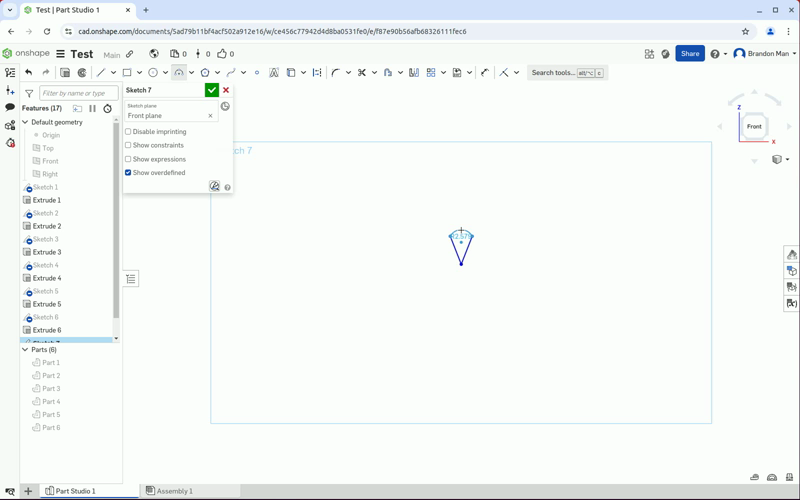
key(esc)
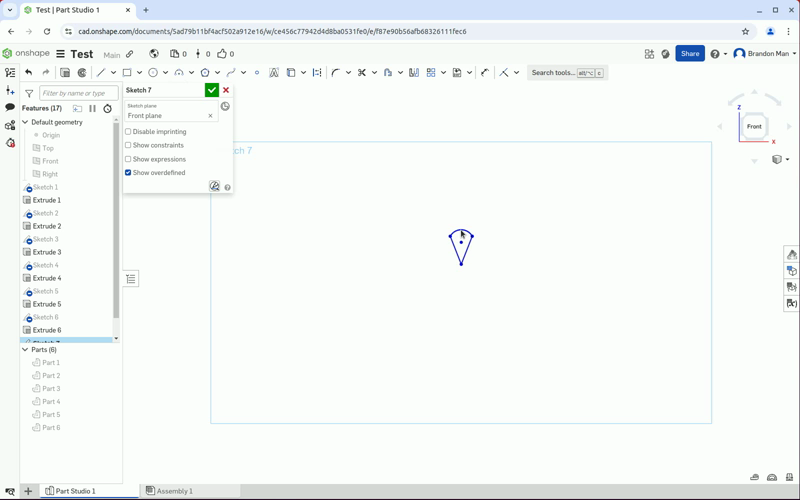
mouse_move(454, 236)
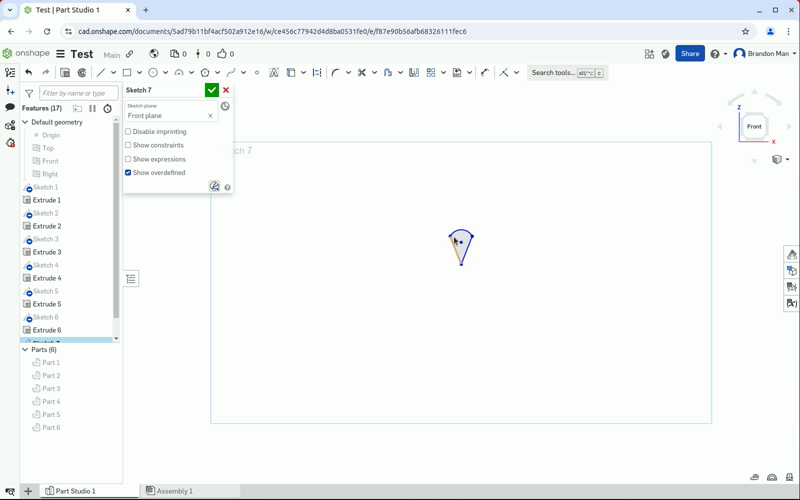
scroll(6)
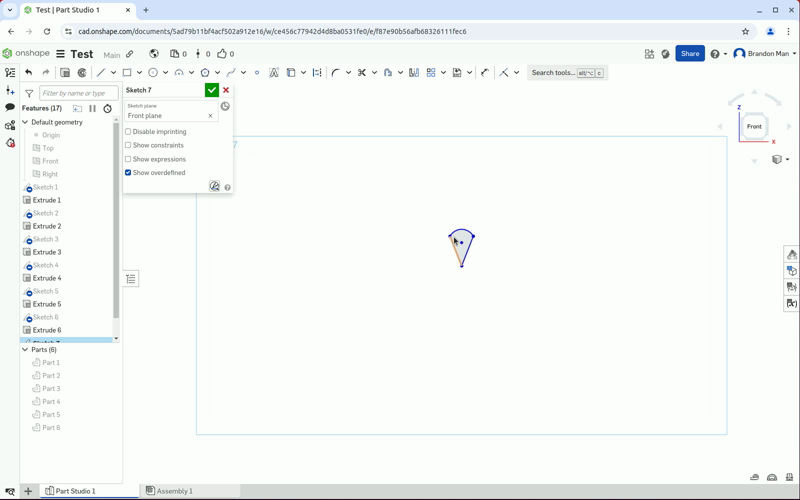
scroll(6)
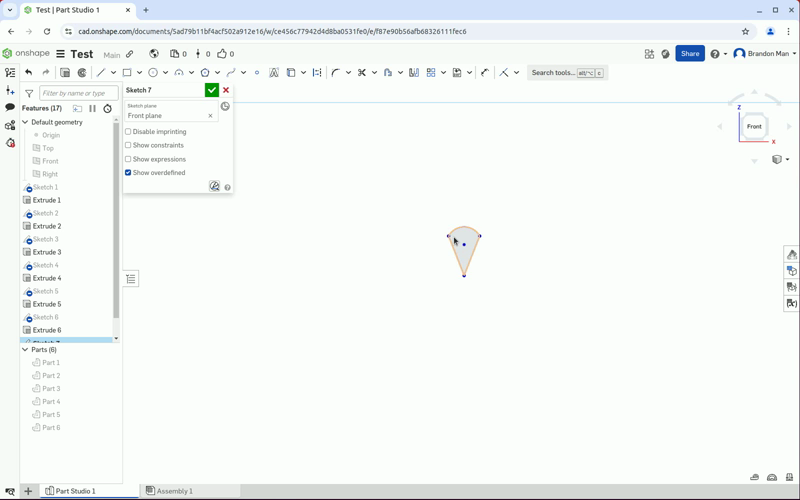
scroll(6)
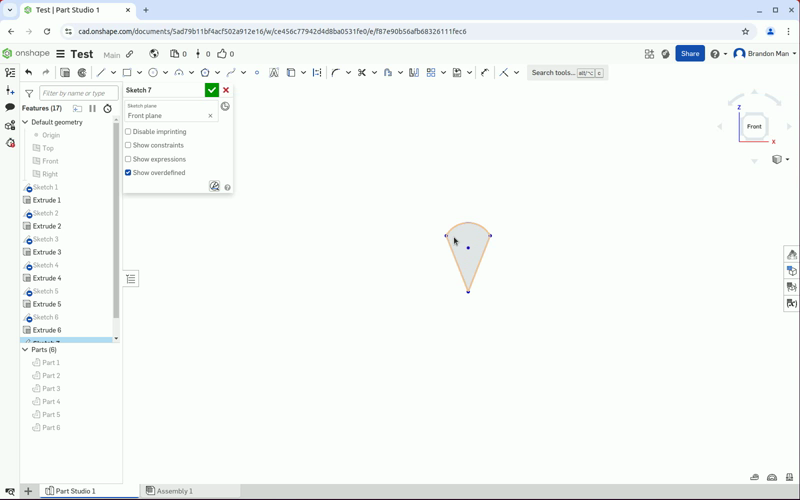
scroll(6)
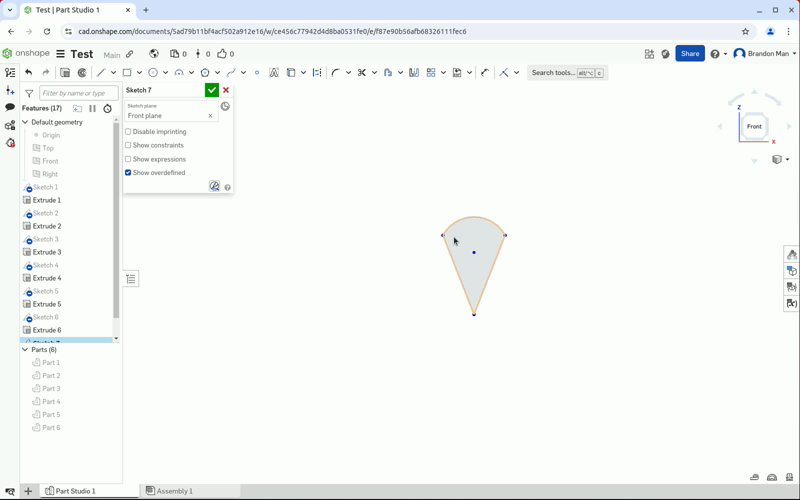
scroll(6)
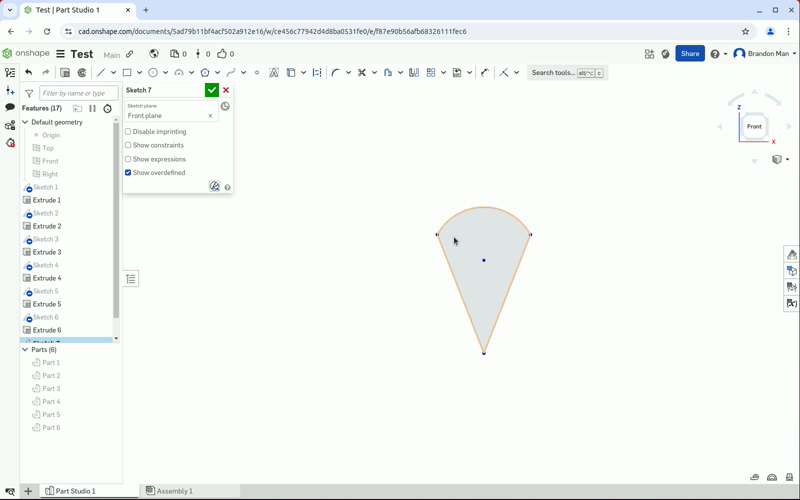
scroll(6)
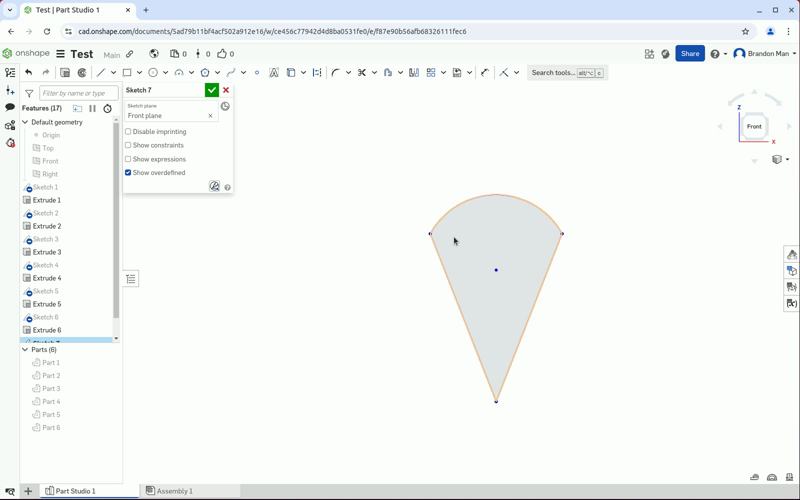
scroll(6)
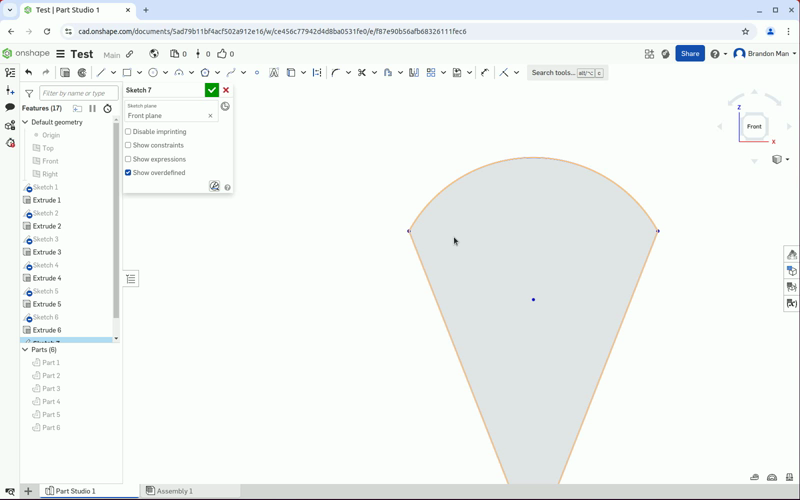
click(454, 236)
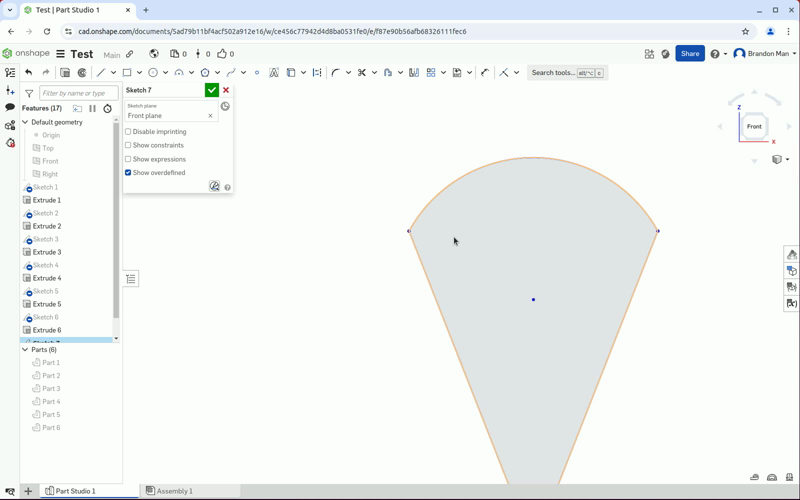
scroll(-6)
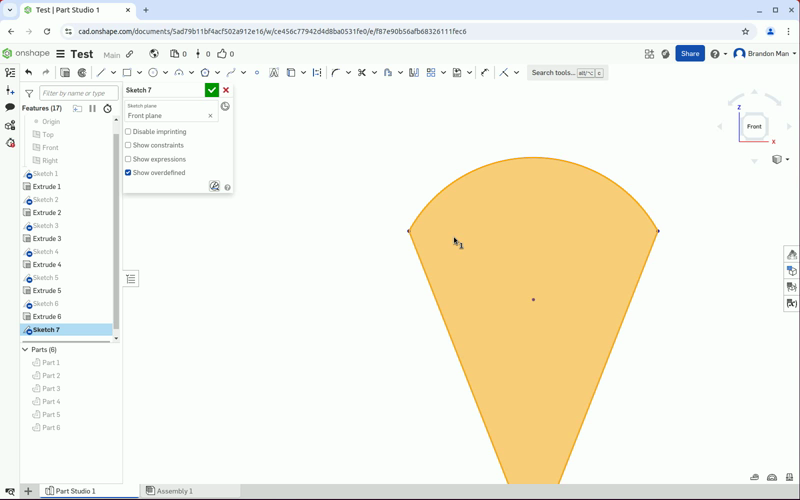
scroll(-6)
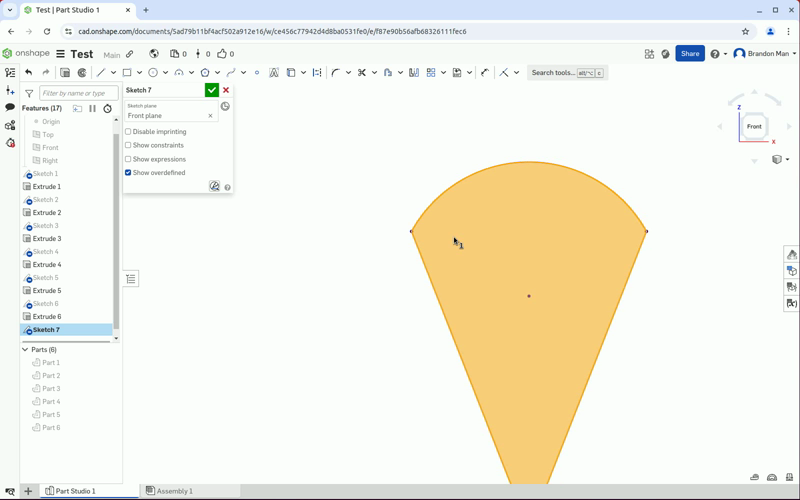
scroll(-6)
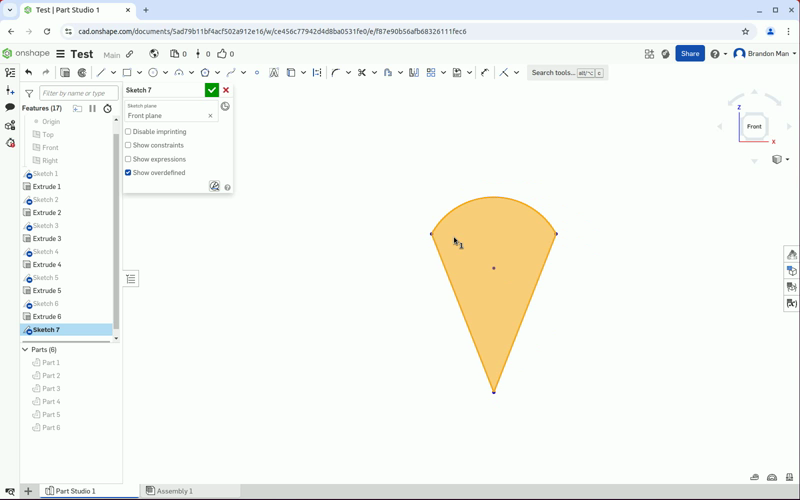
scroll(-6)
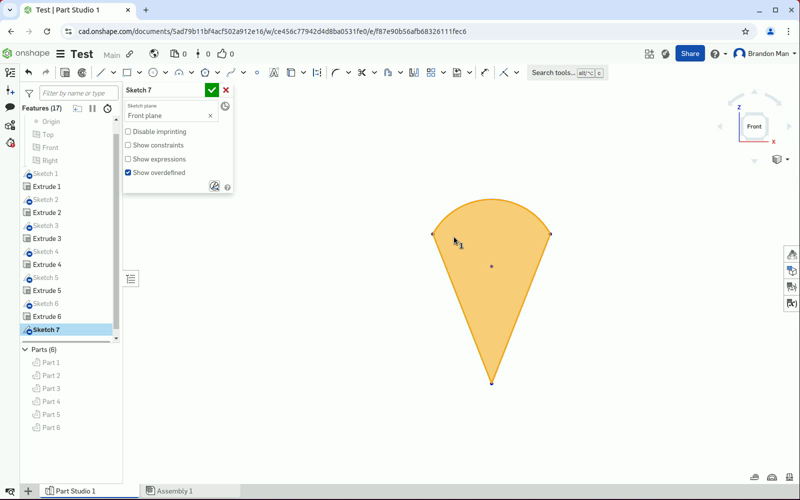
scroll(-6)
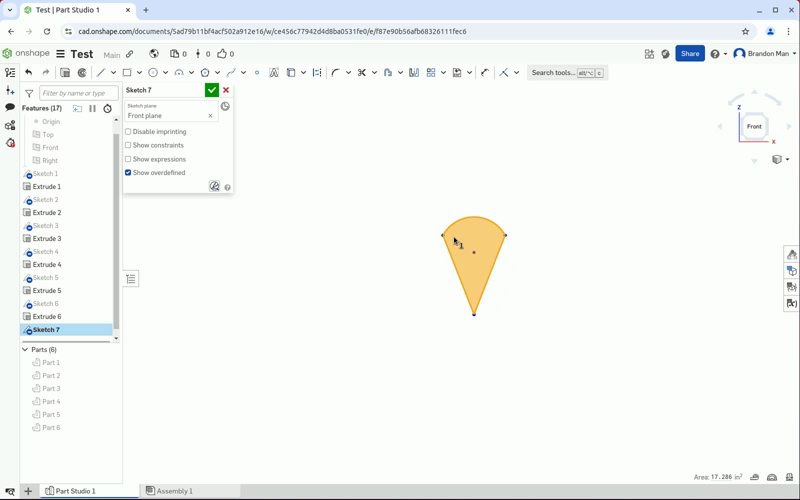
scroll(-6)
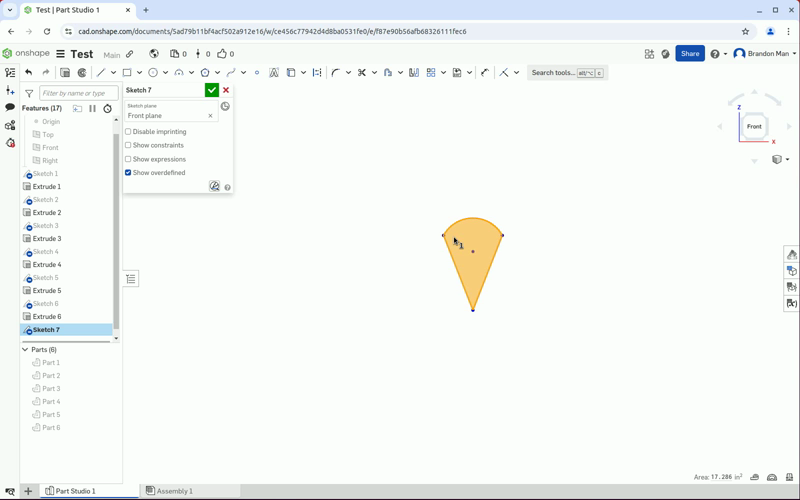
scroll(-6)
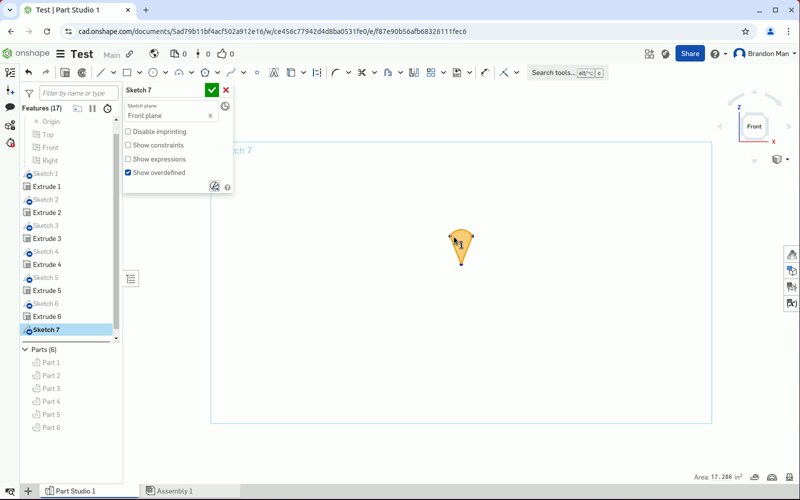
mouse_move(73, 352)
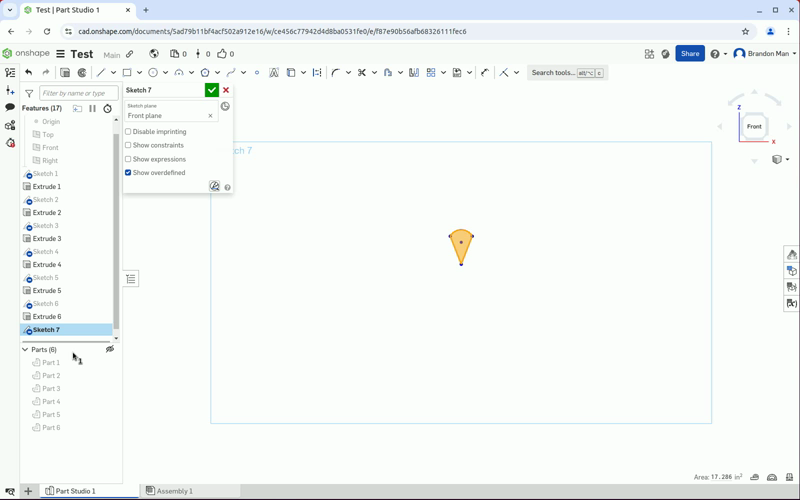
key(shift+y)
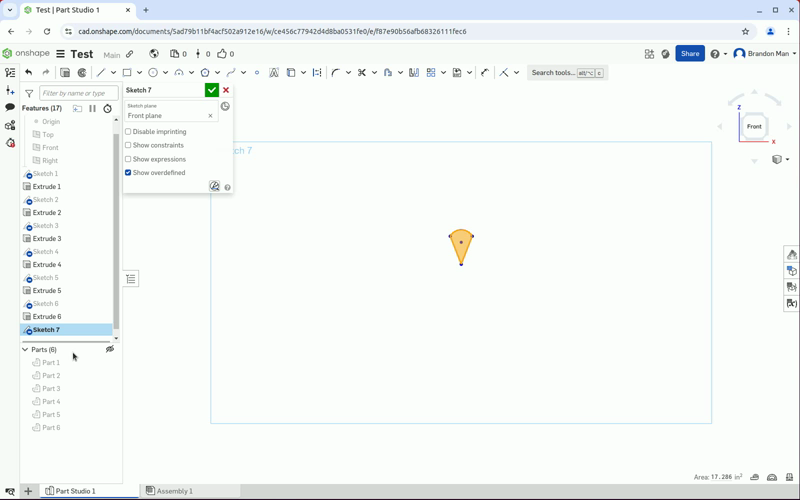
key(shift+e)
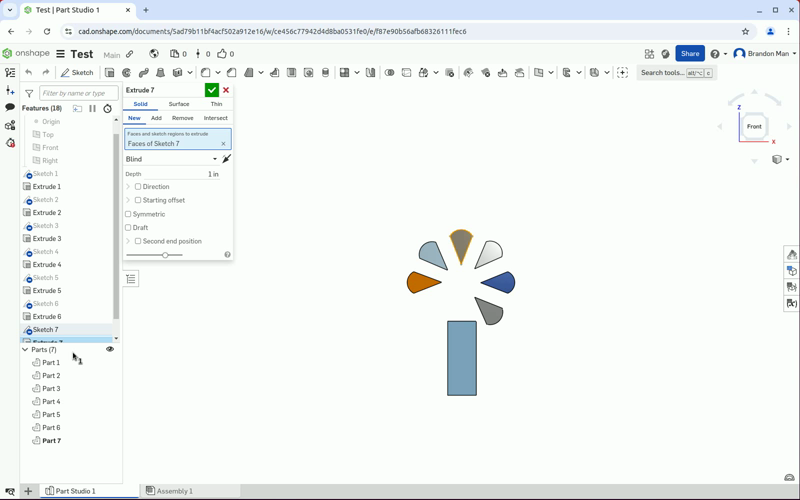
mouse_move(143, 106)
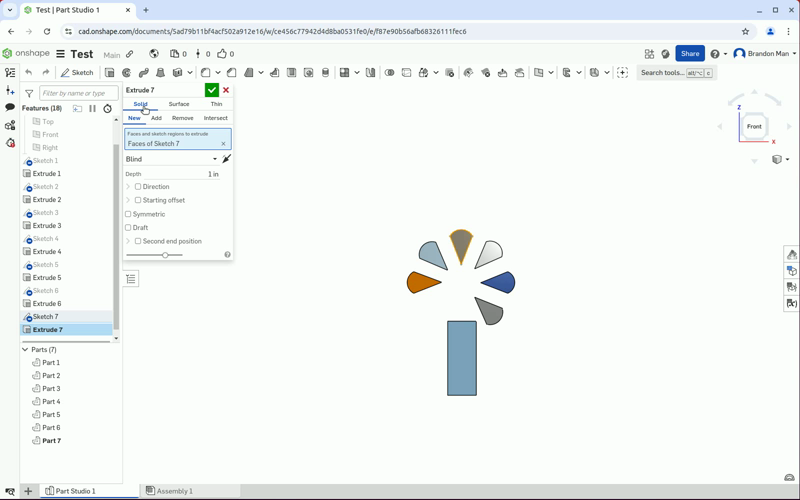
click(143, 106)
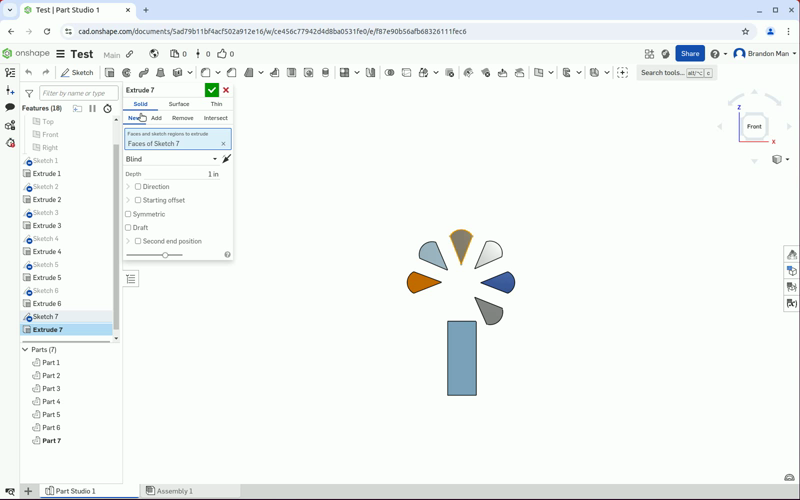
mouse_move(137, 120)
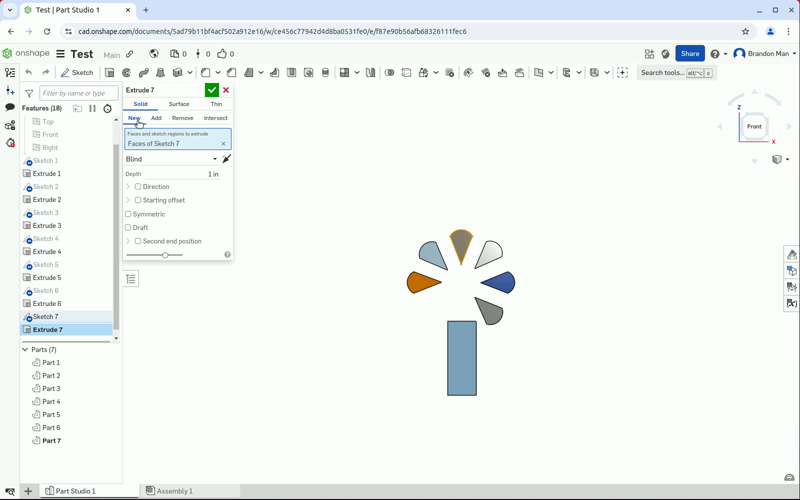
click(137, 120)
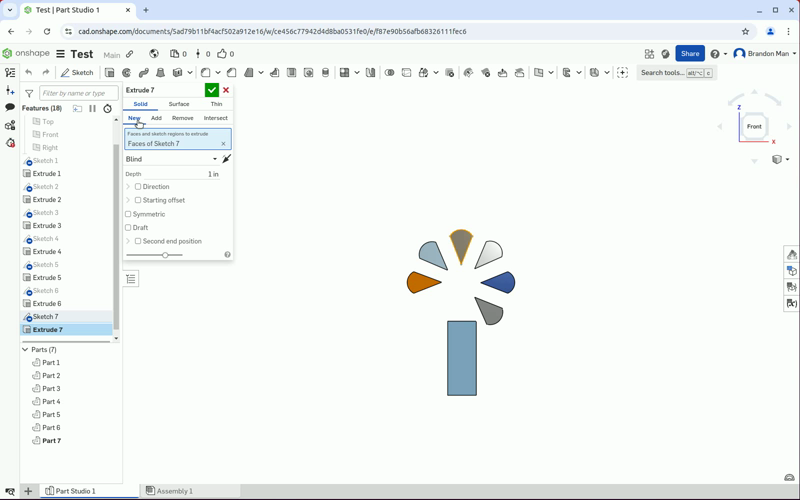
key(tab, 4)
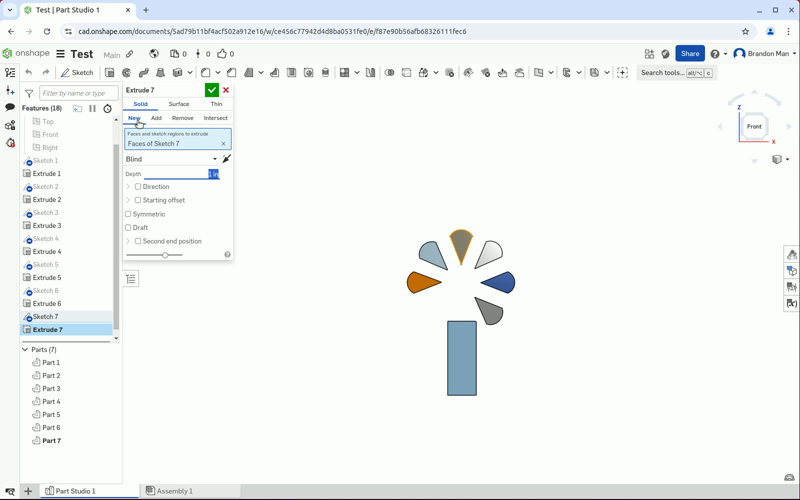
text(8.425)
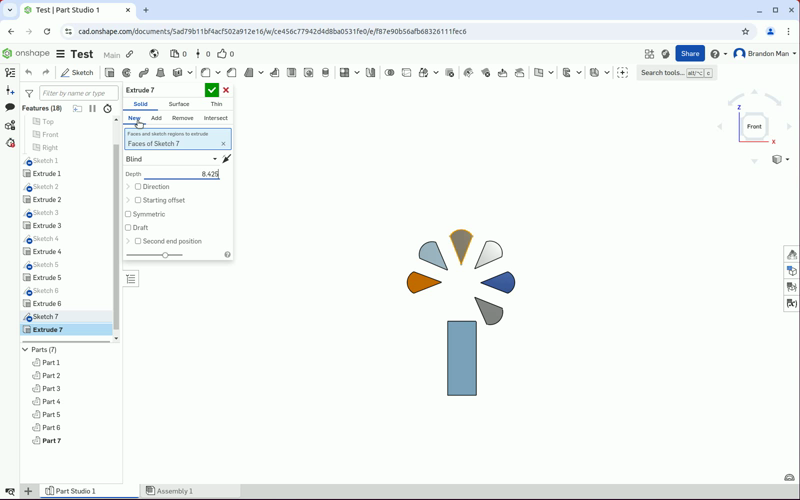
key(enter)
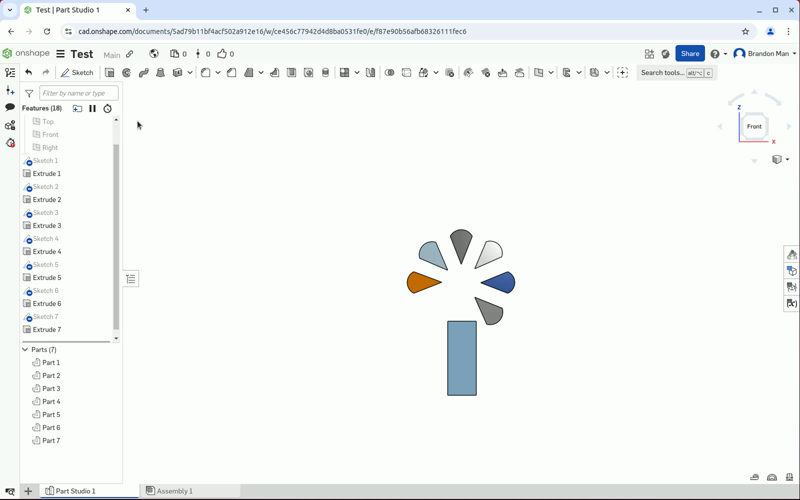
key(shift+h)
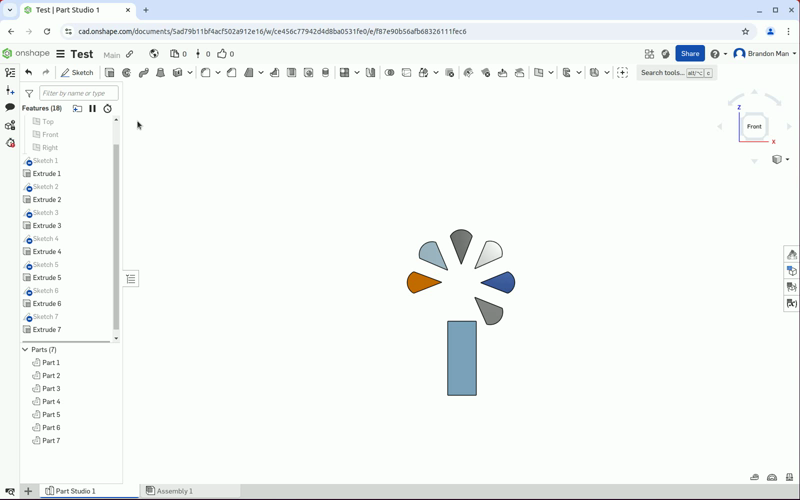
key(shift+h)
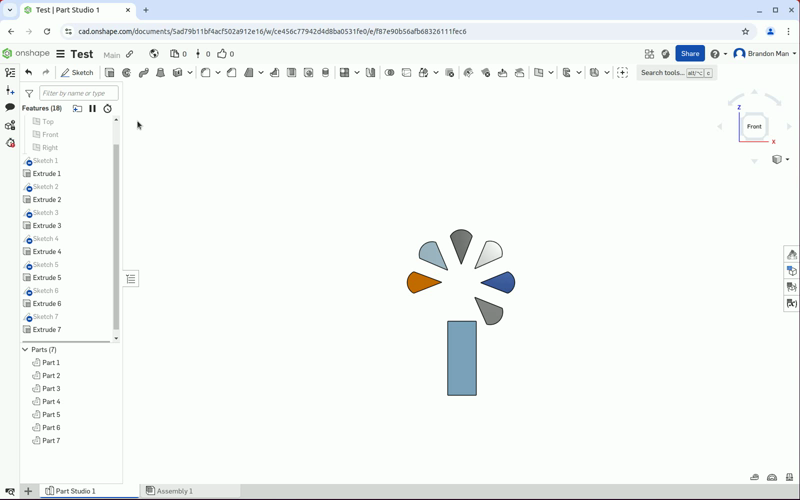
mouse_move(69, 163)
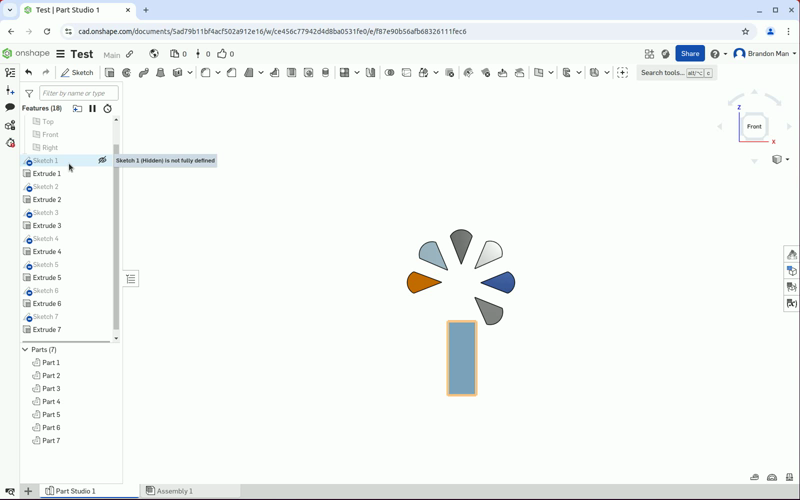
click(69, 163)
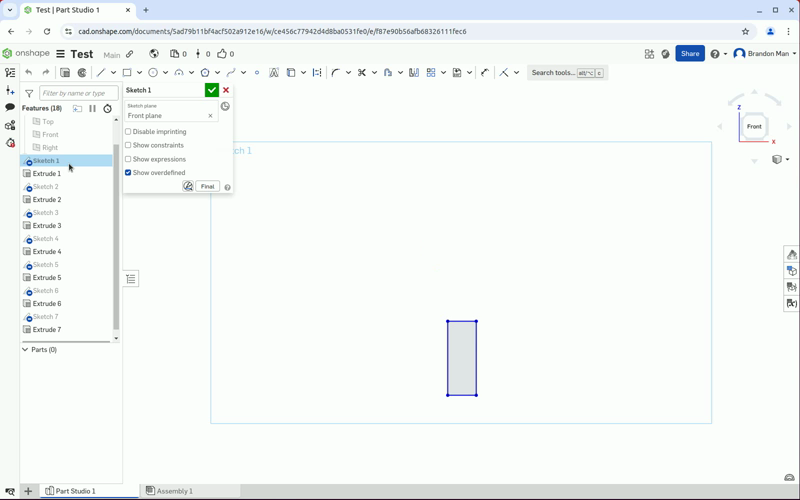
mouse_move(229, 92)
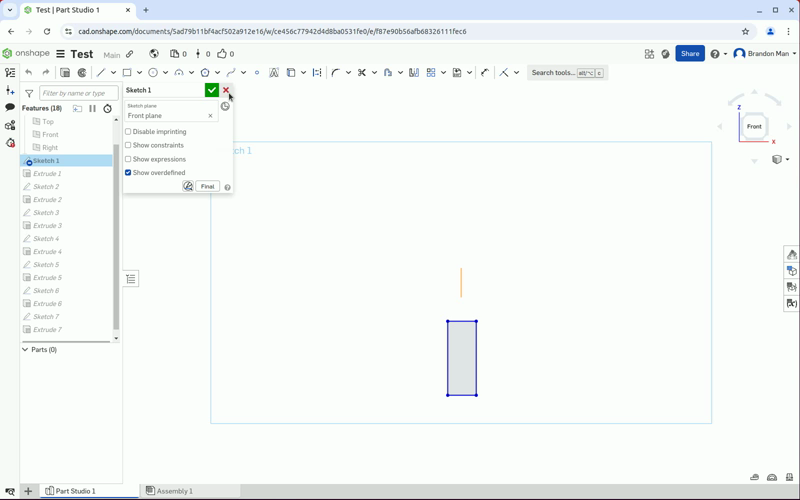
click(229, 92)
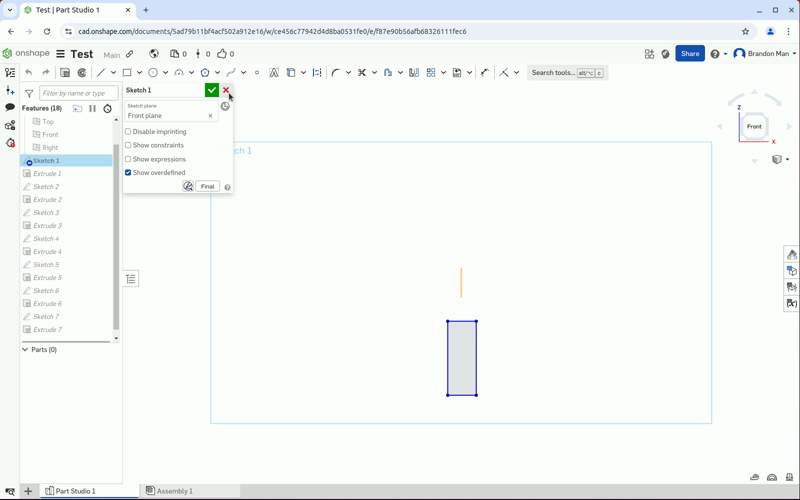
key(shift+s)
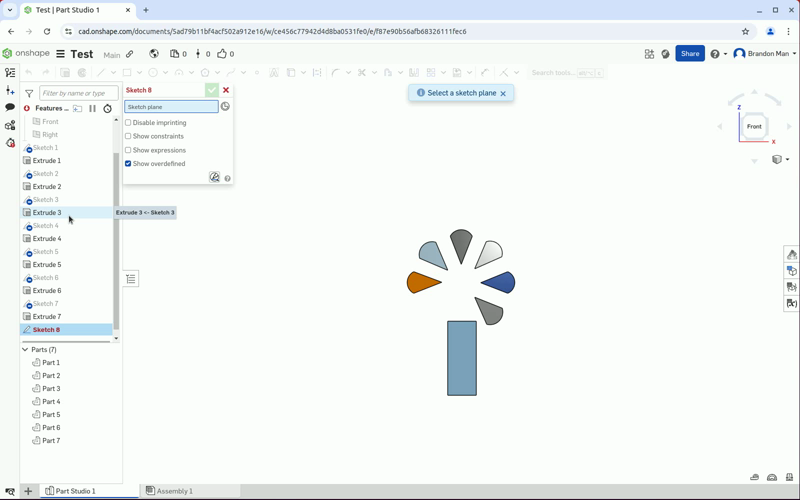
scroll(3)
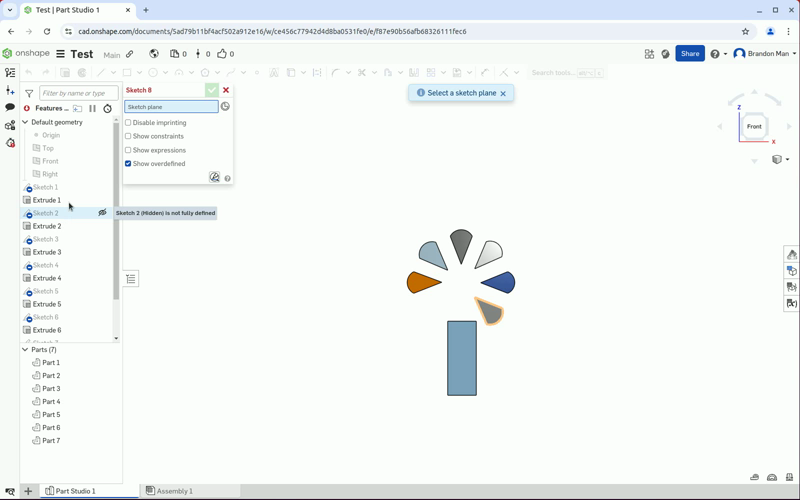
mouse_move(69, 163)
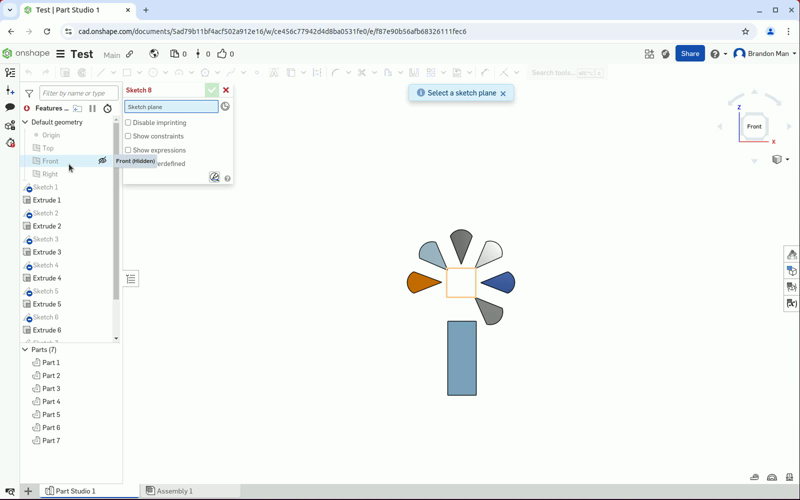
click(69, 163)
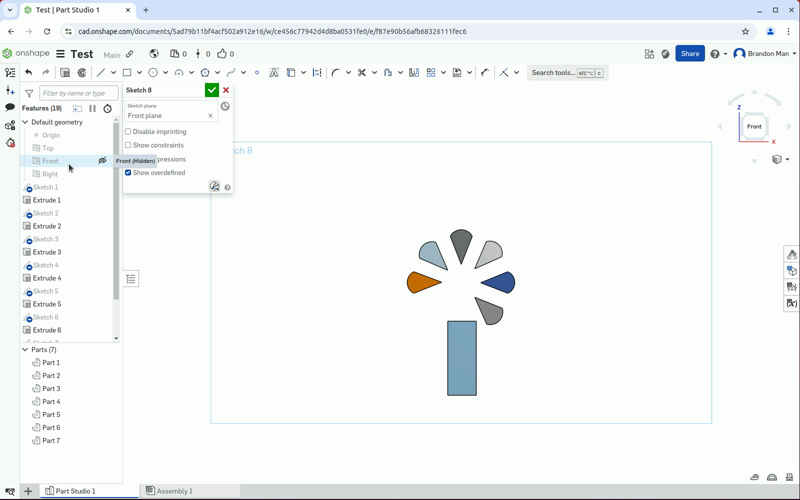
mouse_move(73, 352)
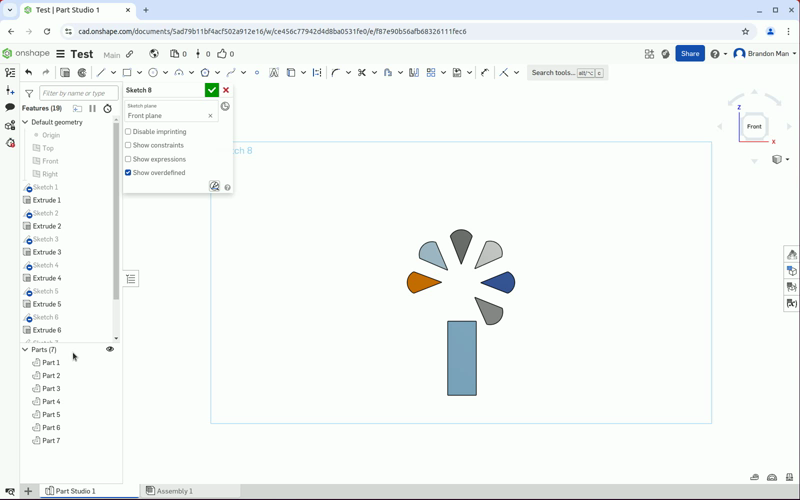
key(y)
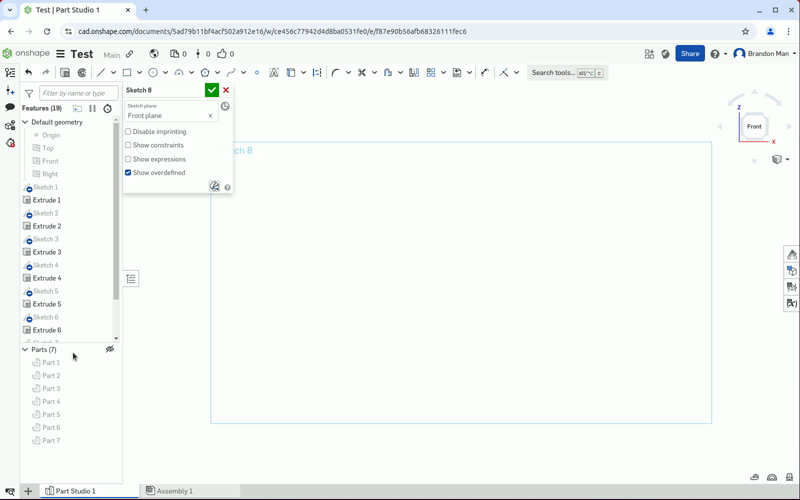
key(a)
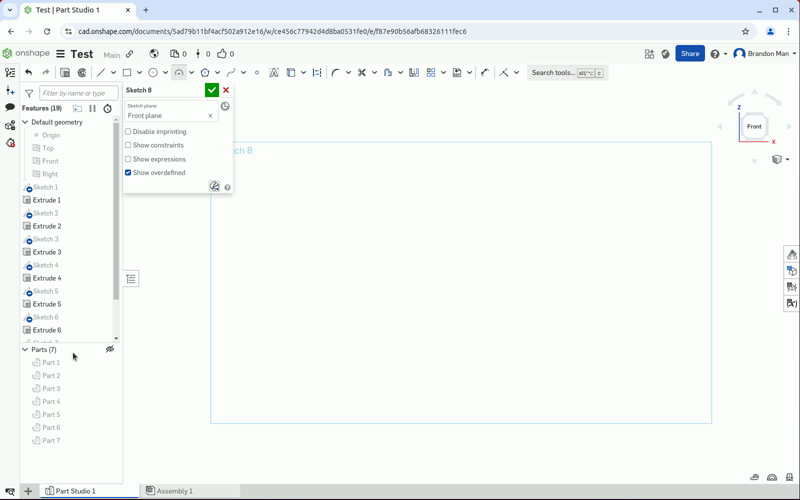
key_down(shift)
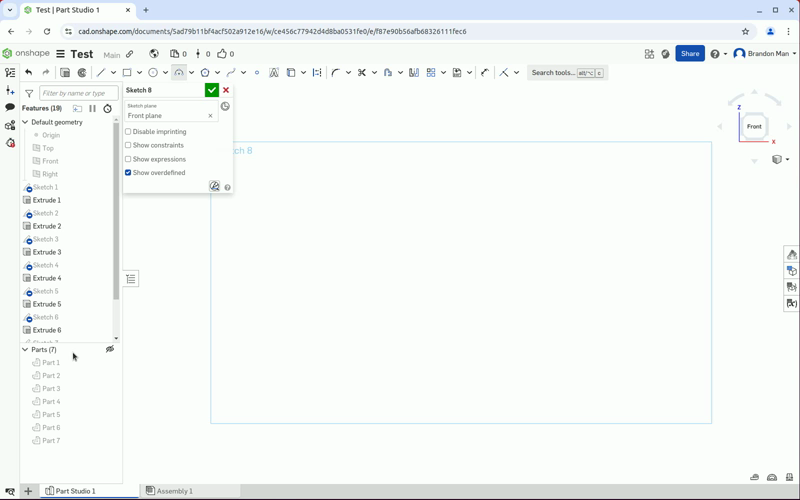
mouse_move(420, 308)
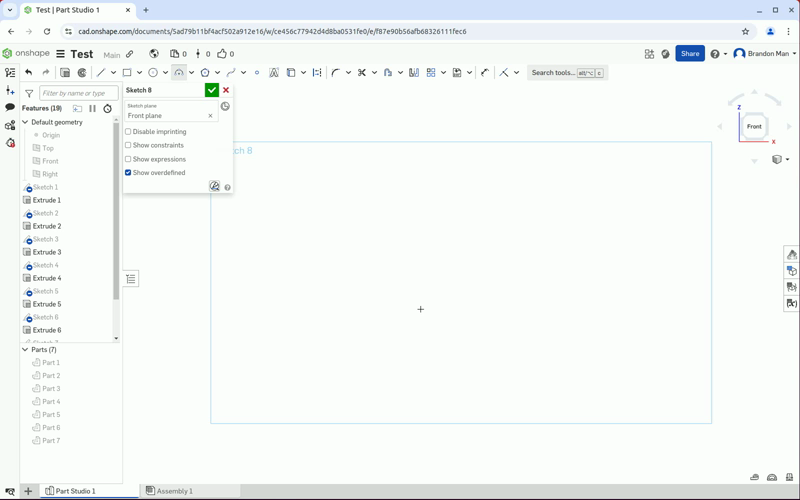
click(420, 308)
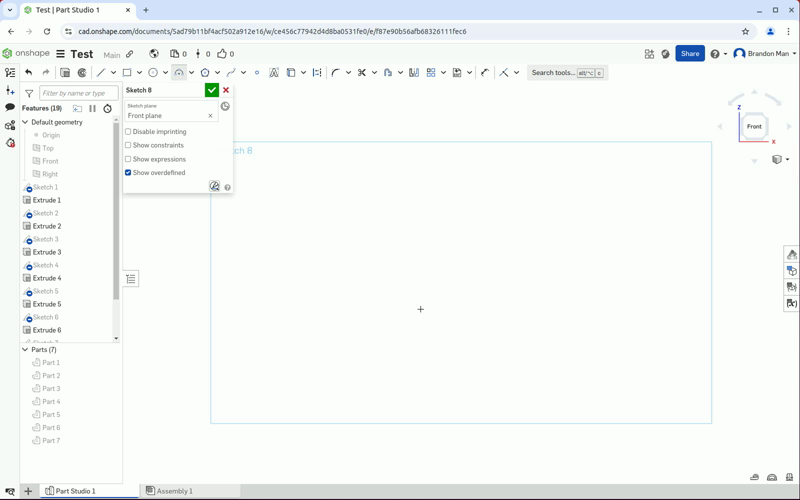
key_up(shift)
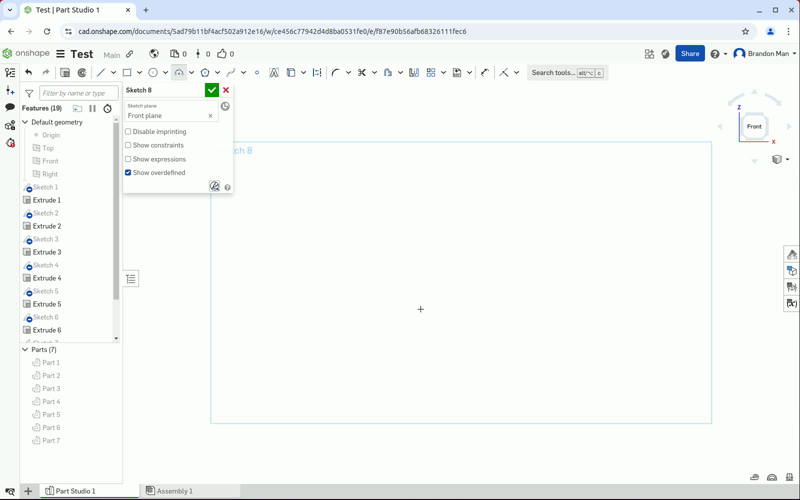
key_down(shift)
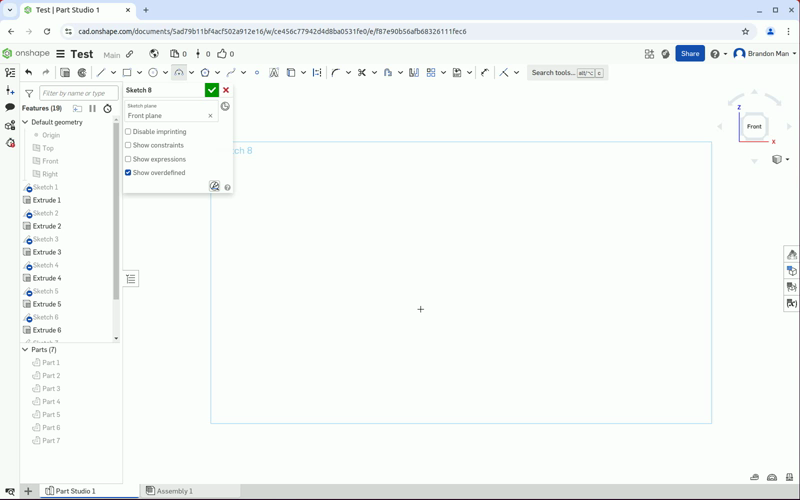
mouse_move(436, 324)
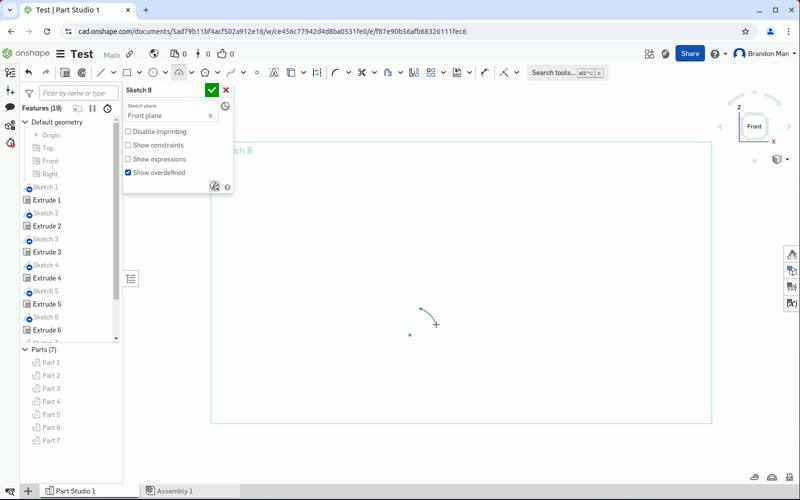
click(436, 324)
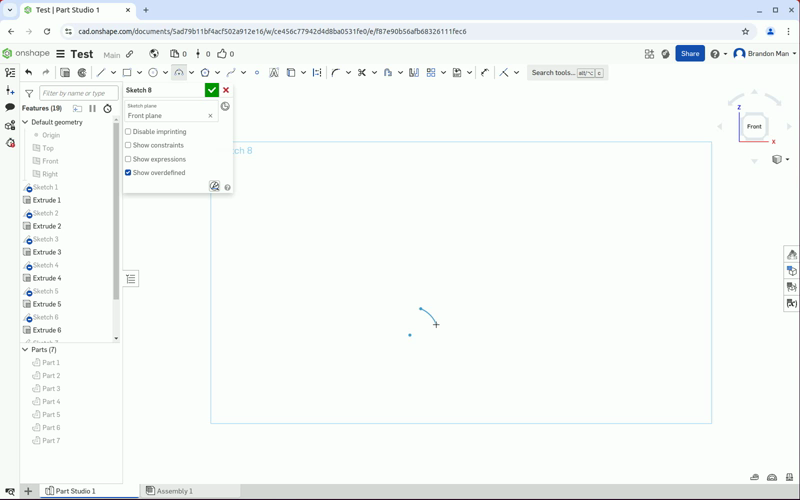
mouse_move(423, 321)
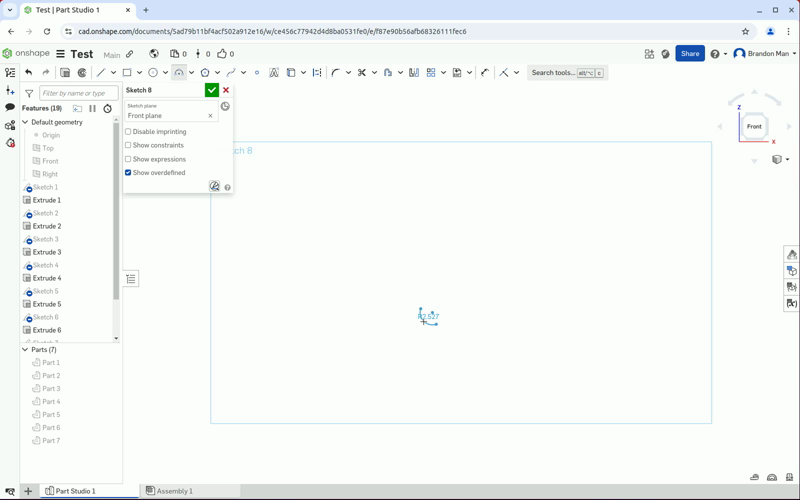
click(423, 321)
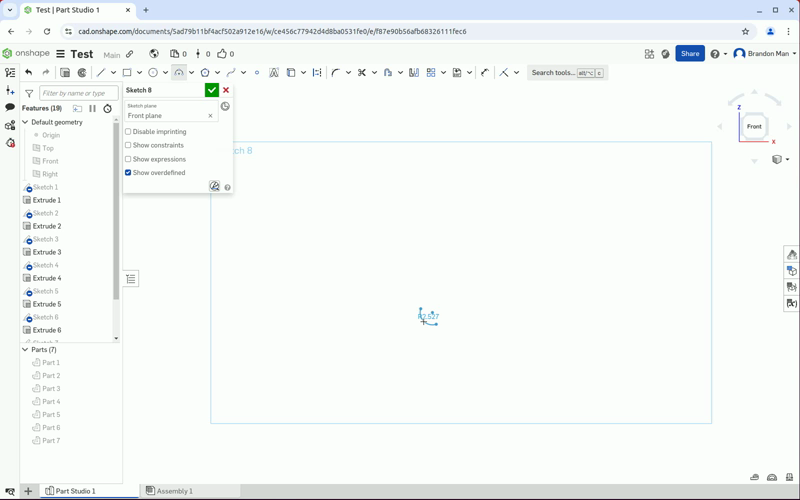
key_up(shift)
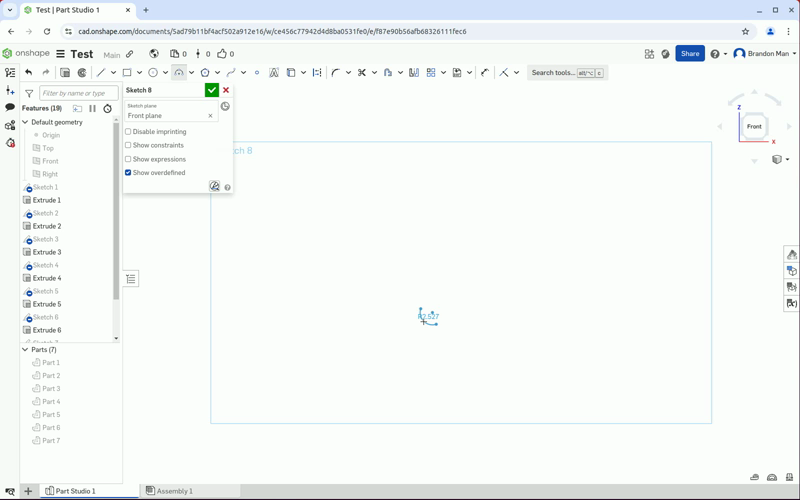
key(esc)
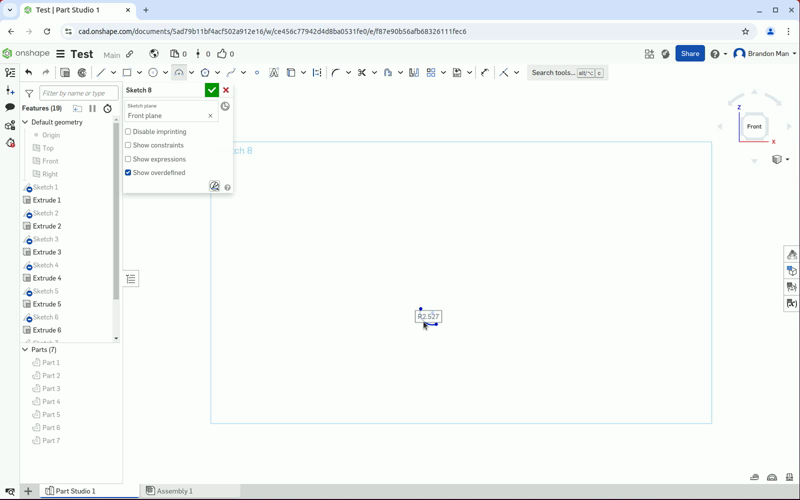
key(l)
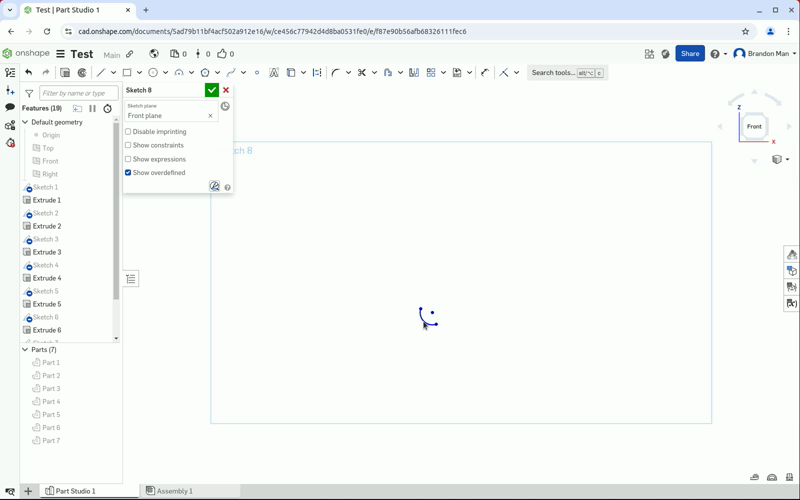
mouse_move(436, 324)
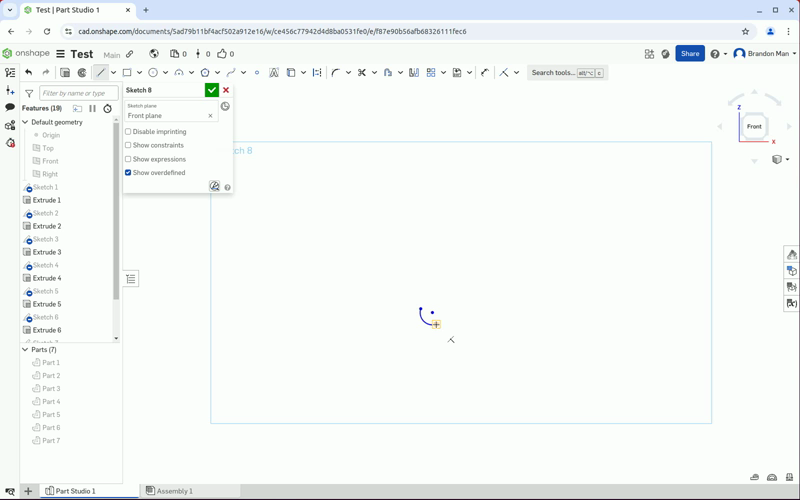
click(436, 324)
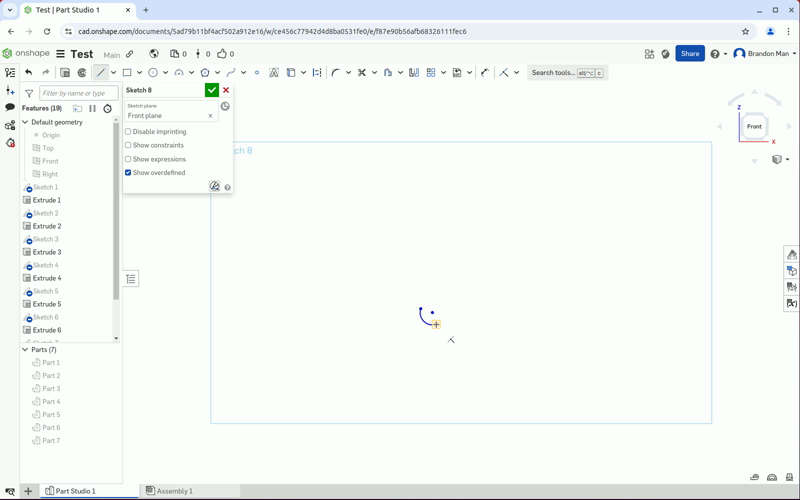
key_down(shift)
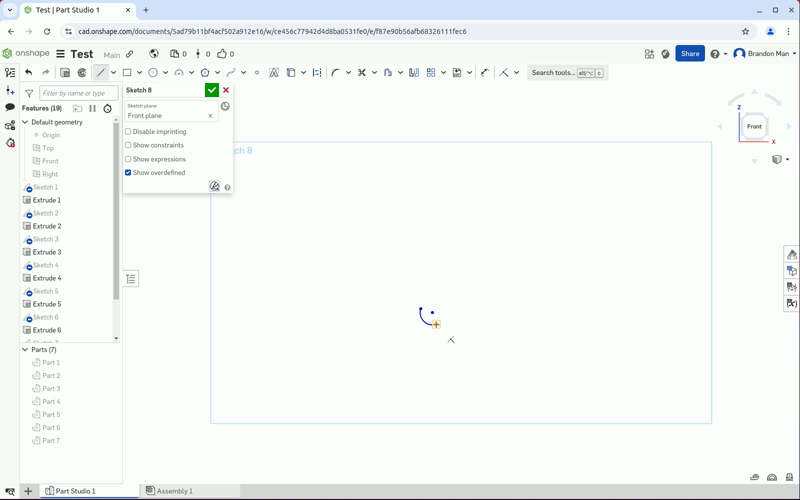
mouse_move(466, 324)
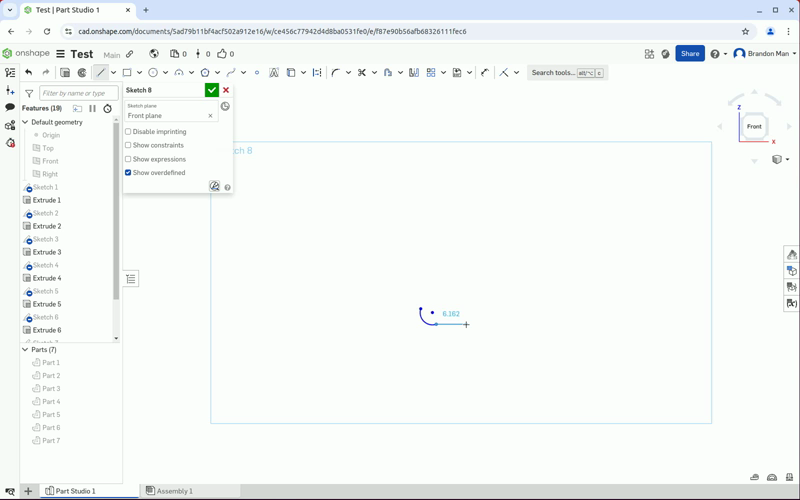
mouse_move(447, 297)
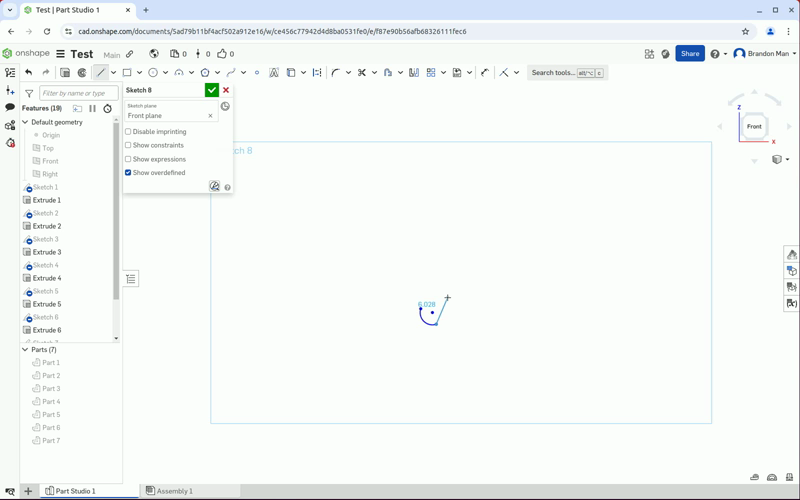
click(447, 297)
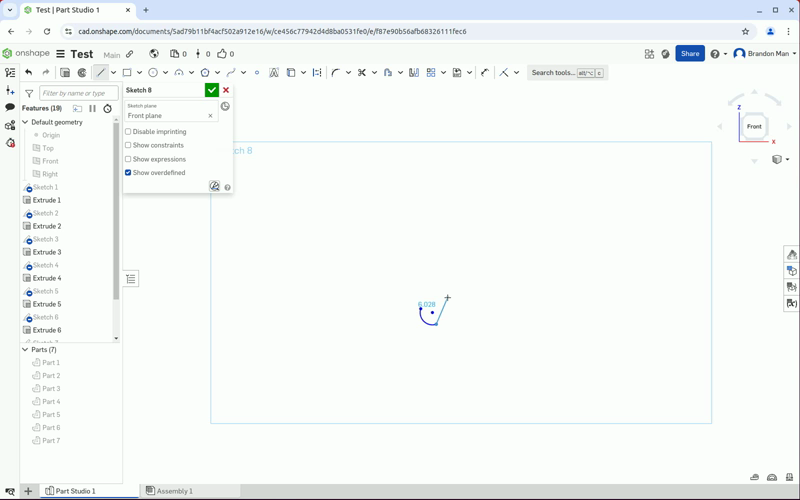
key_up(shift)
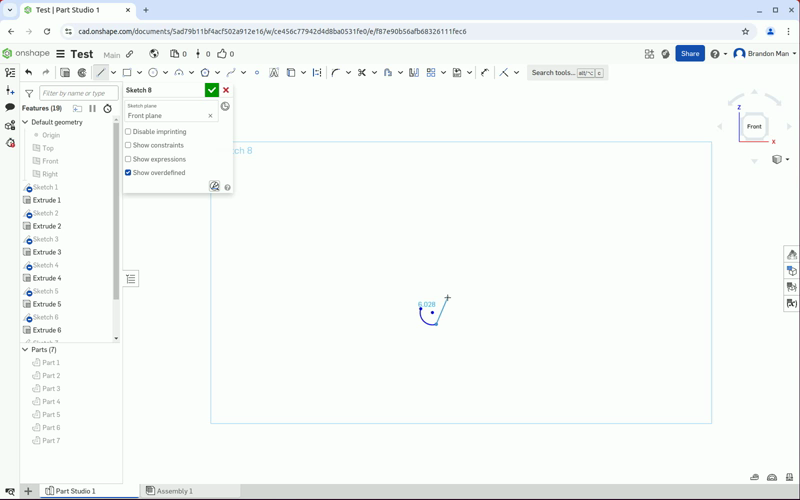
mouse_move(477, 297)
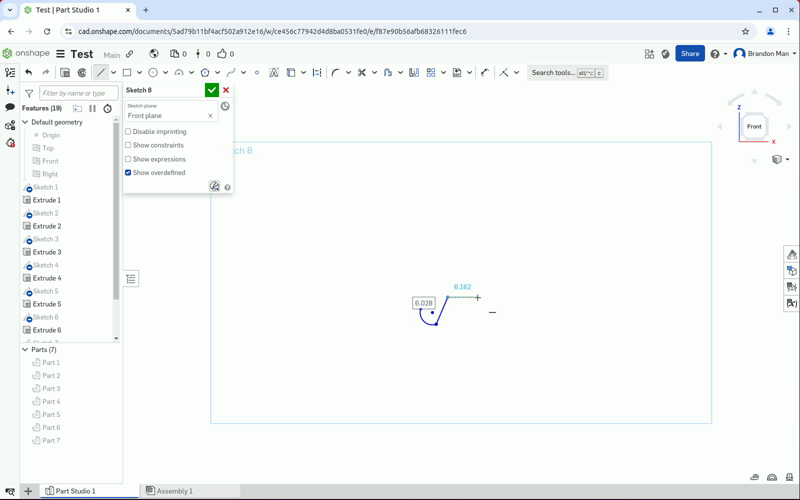
key_down(shift)
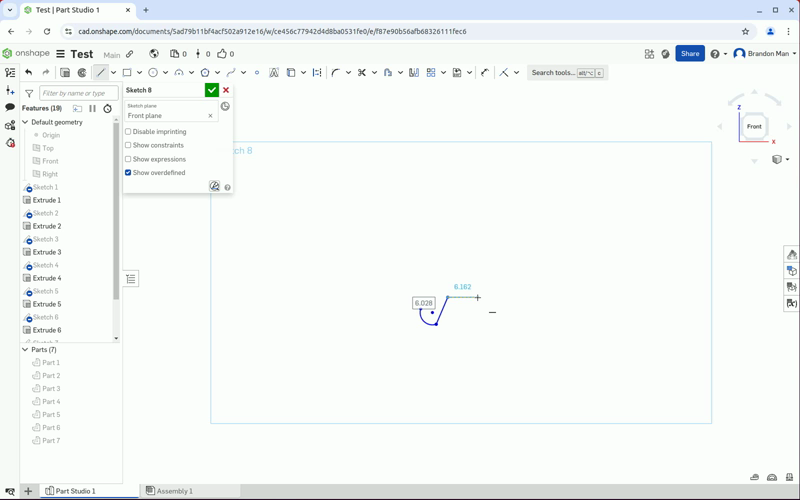
mouse_move(420, 308)
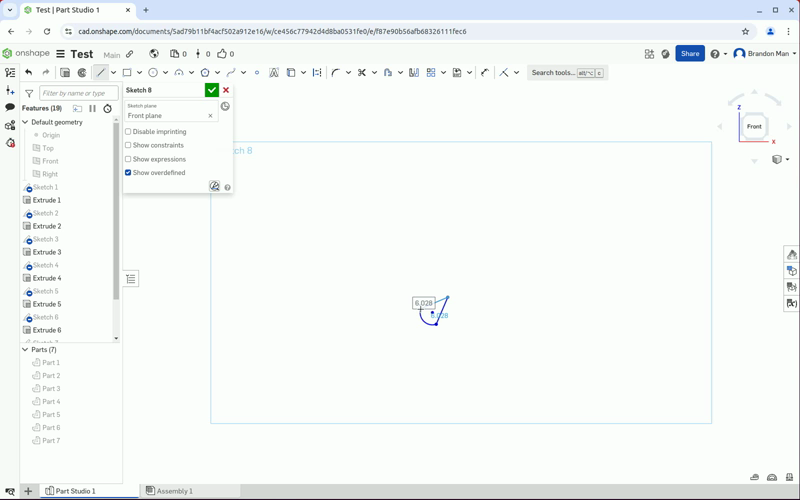
key_up(shift)
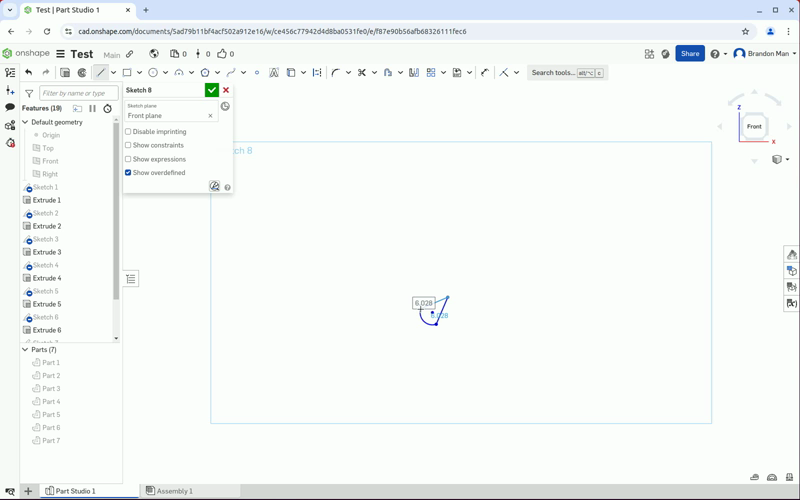
click(420, 308)
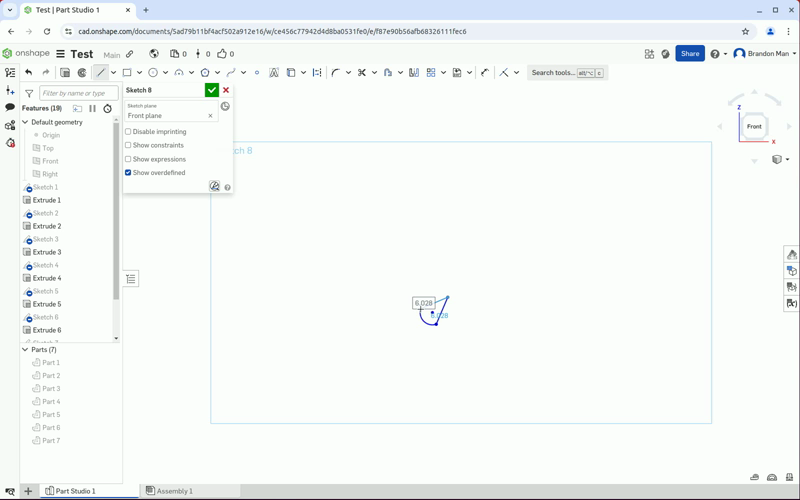
key(esc)
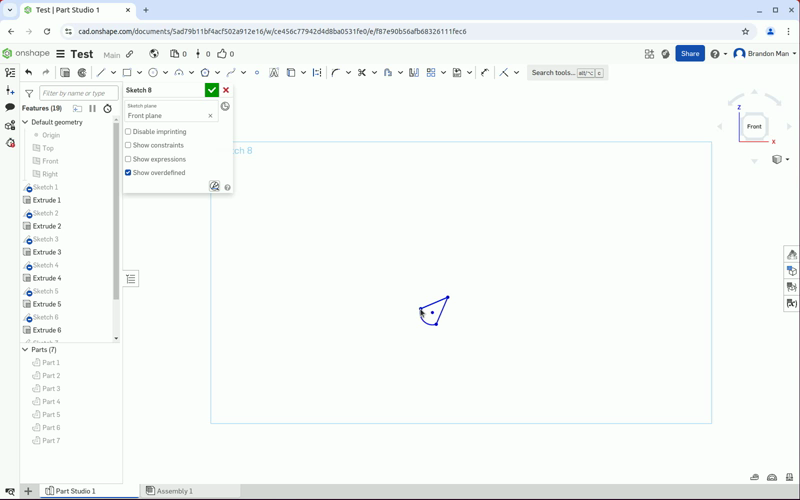
mouse_move(424, 318)
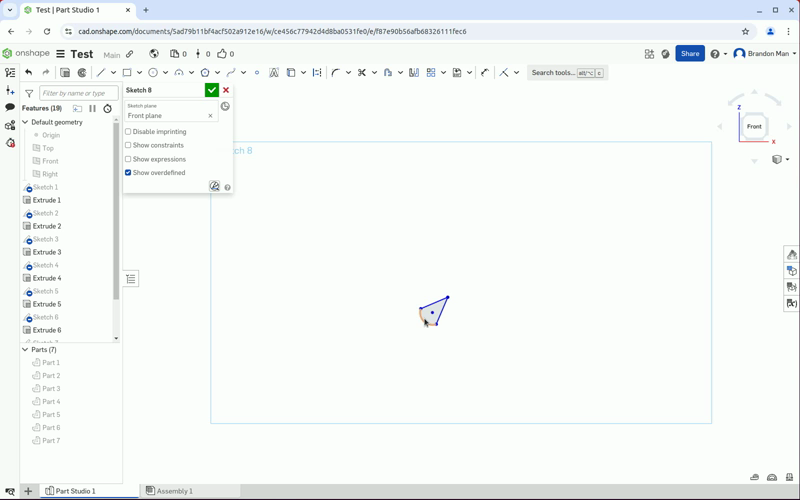
scroll(6)
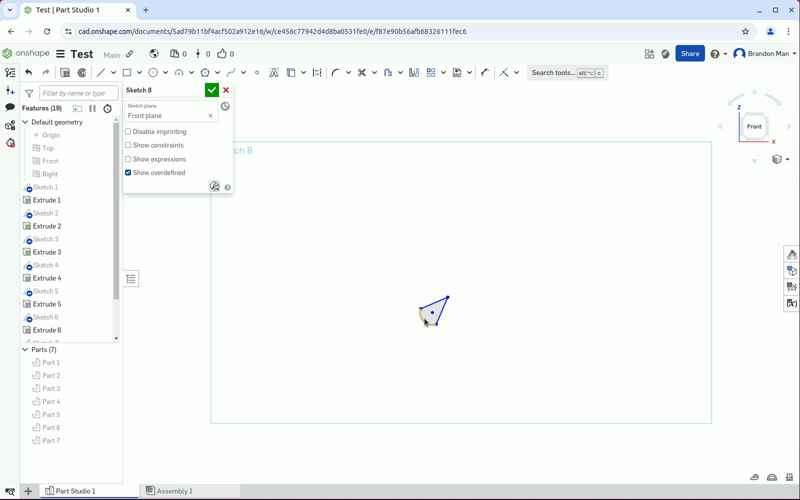
scroll(6)
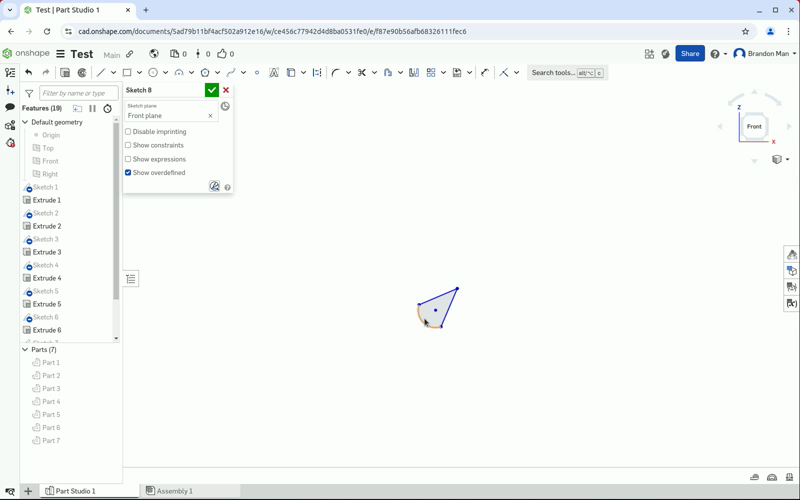
scroll(6)
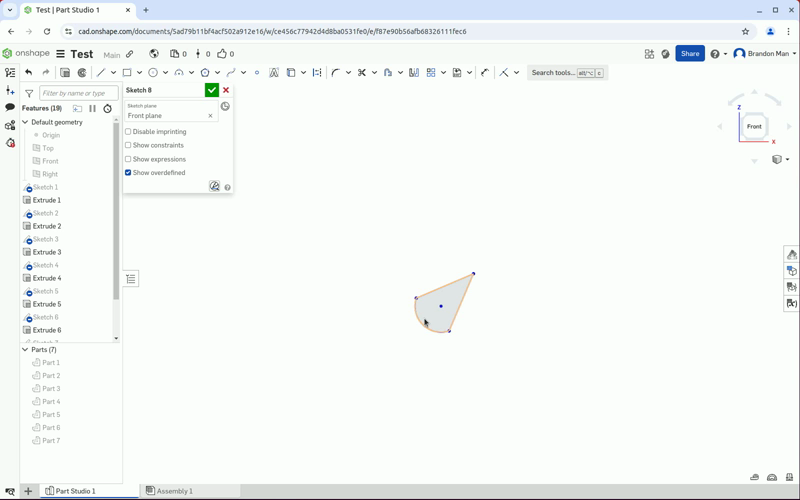
scroll(6)
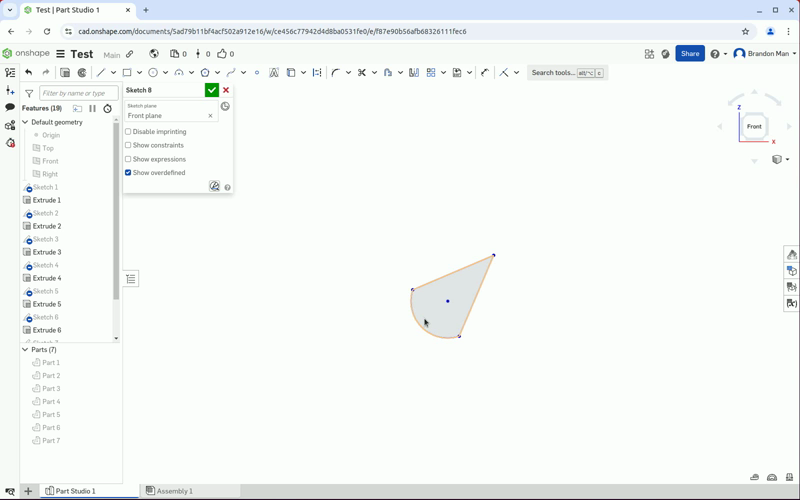
scroll(6)
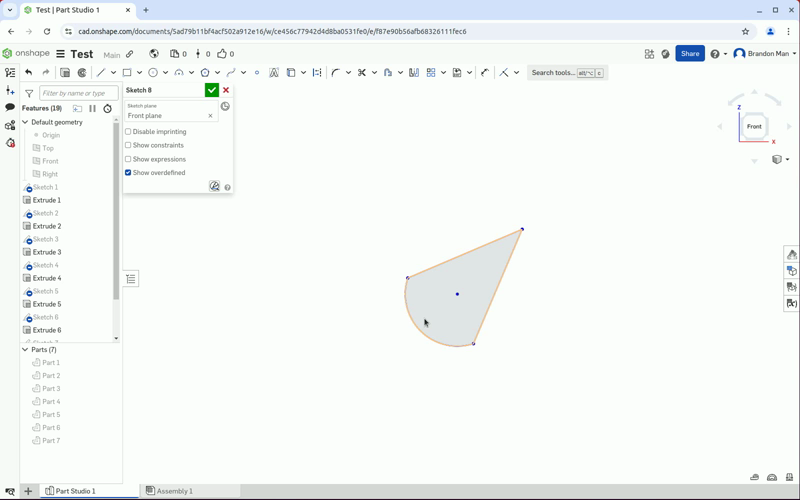
scroll(6)
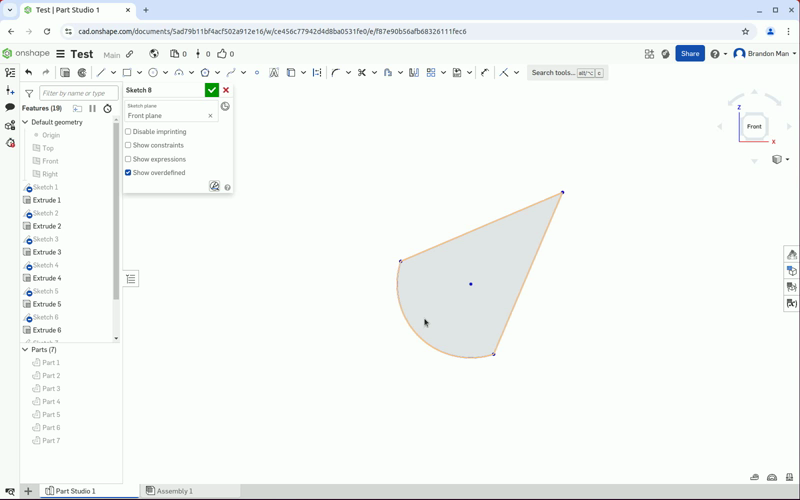
scroll(6)
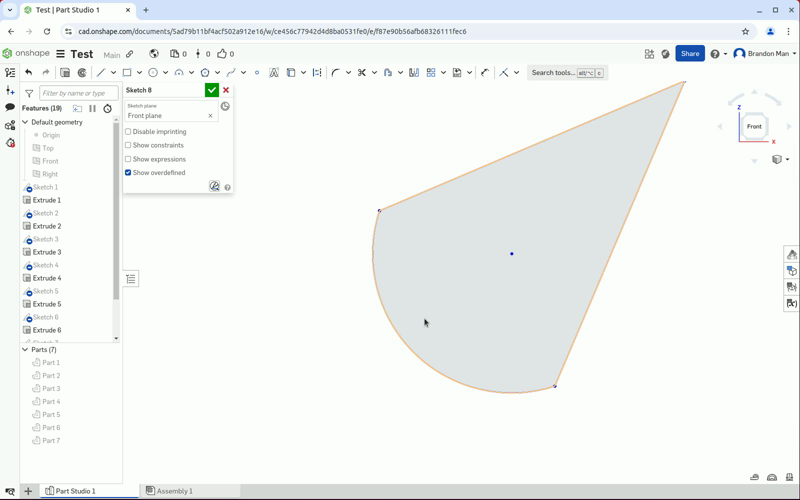
click(424, 318)
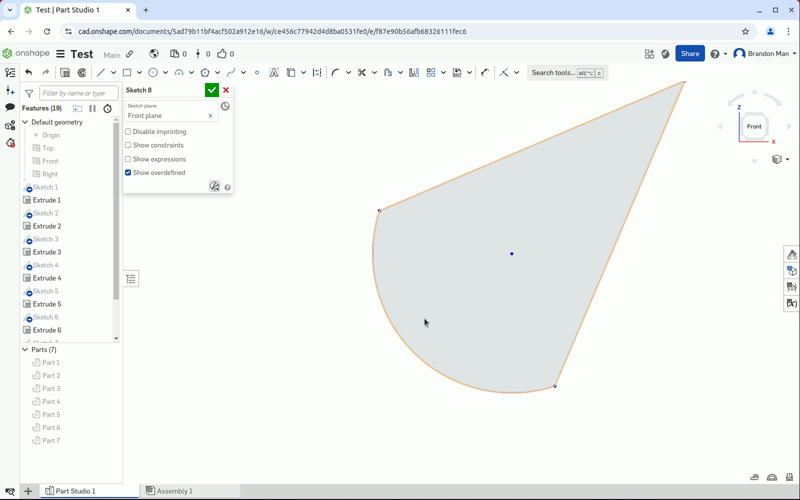
scroll(-6)
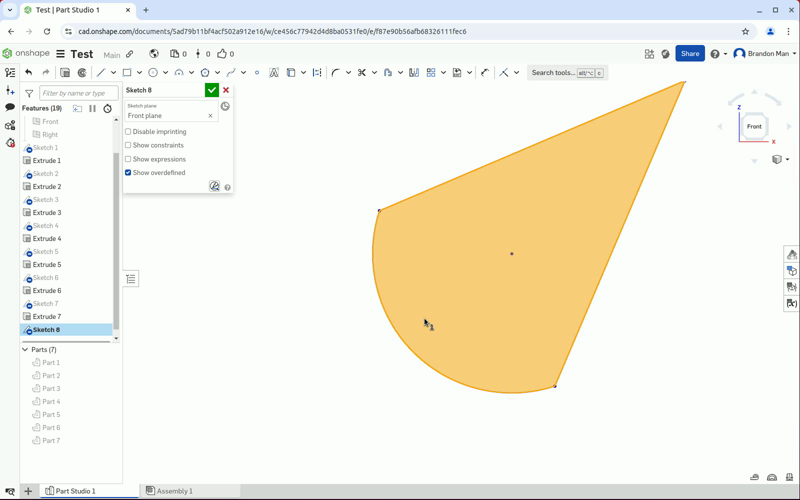
scroll(-6)
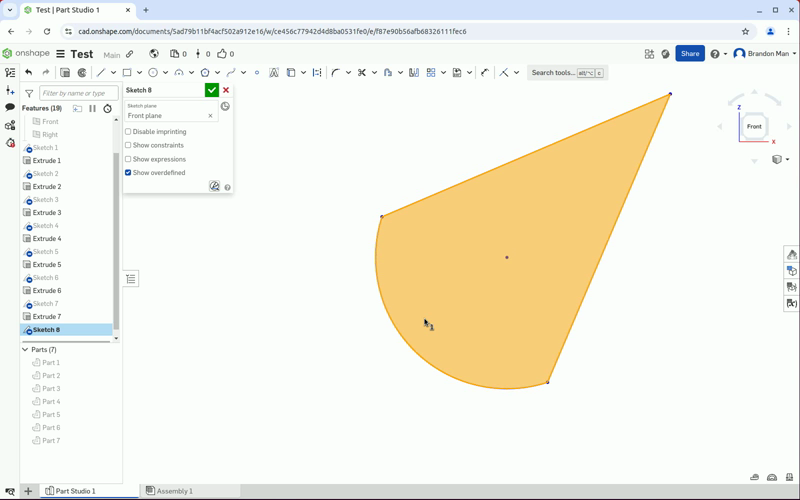
scroll(-6)
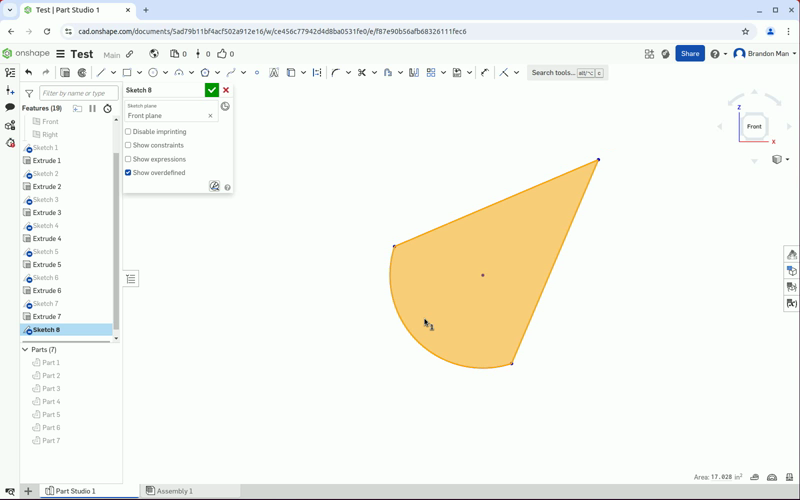
scroll(-6)
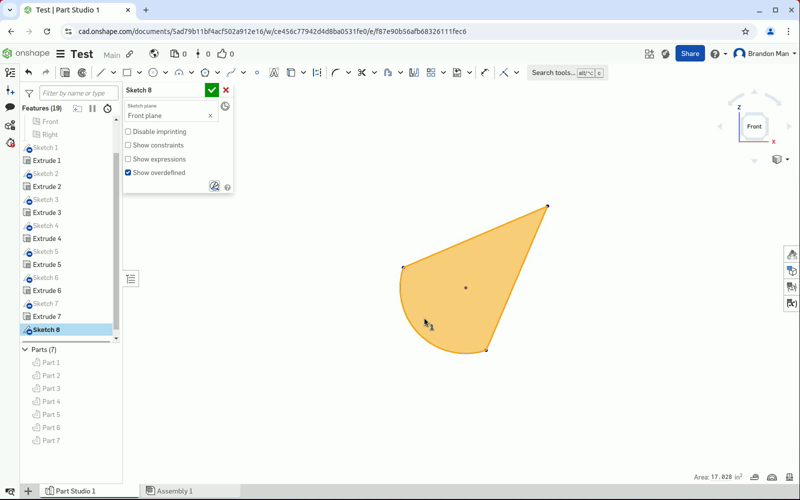
scroll(-6)
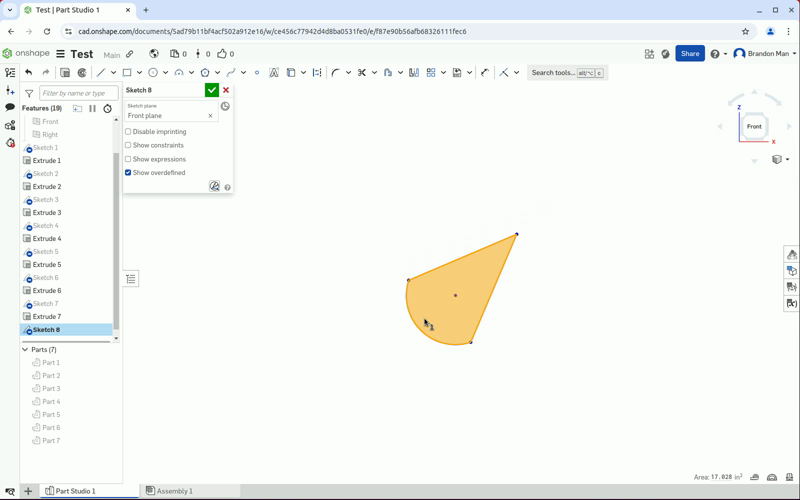
scroll(-6)
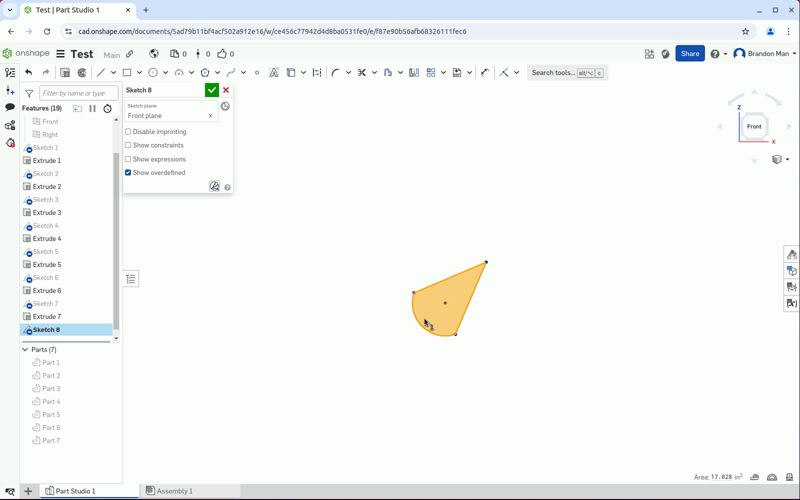
scroll(-6)
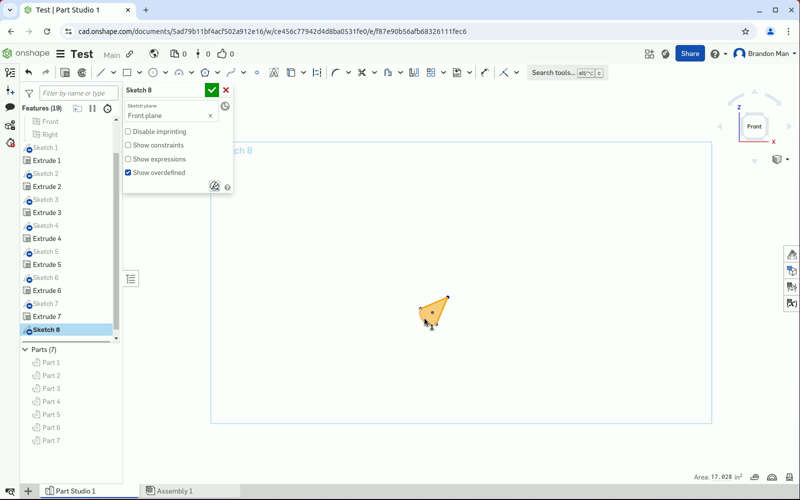
mouse_move(73, 352)
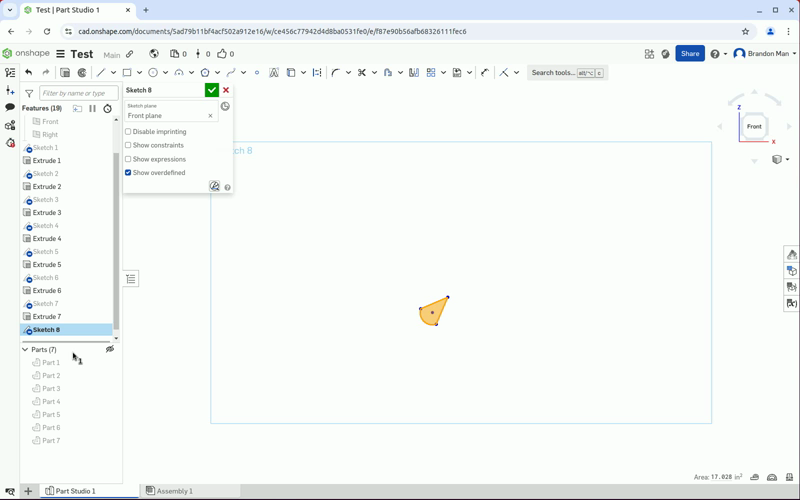
key(shift+y)
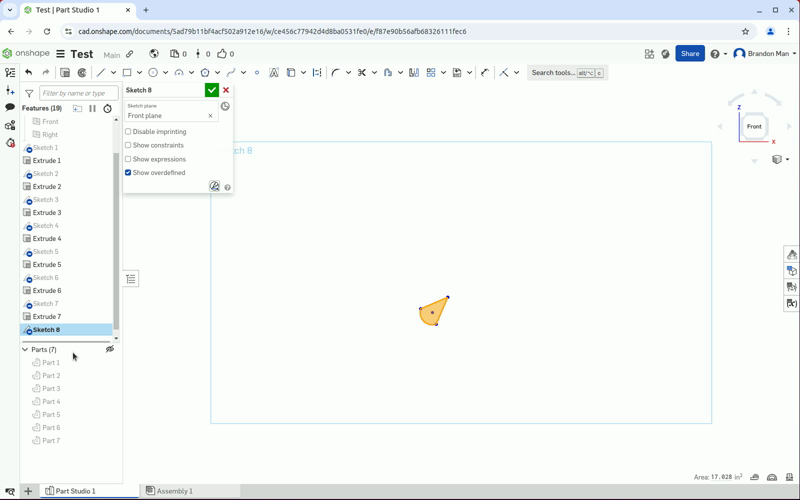
key(shift+e)
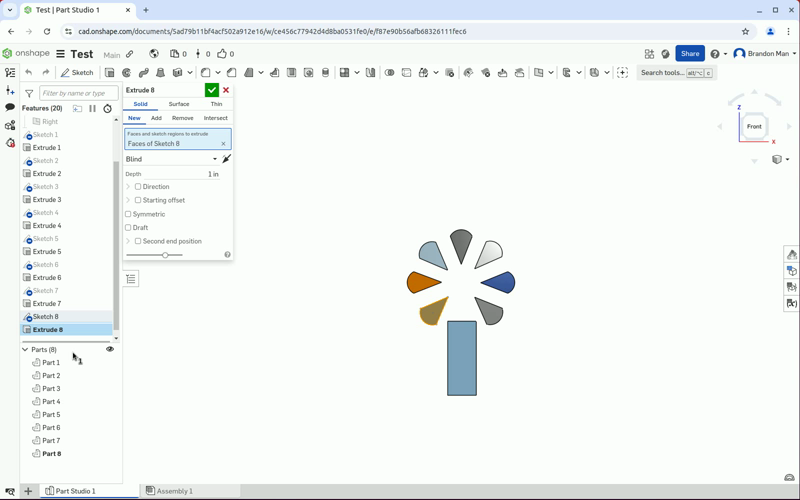
mouse_move(143, 106)
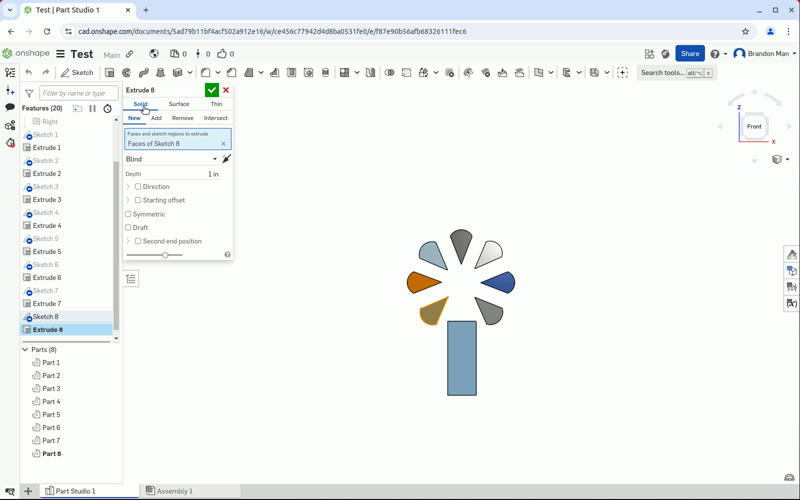
click(143, 106)
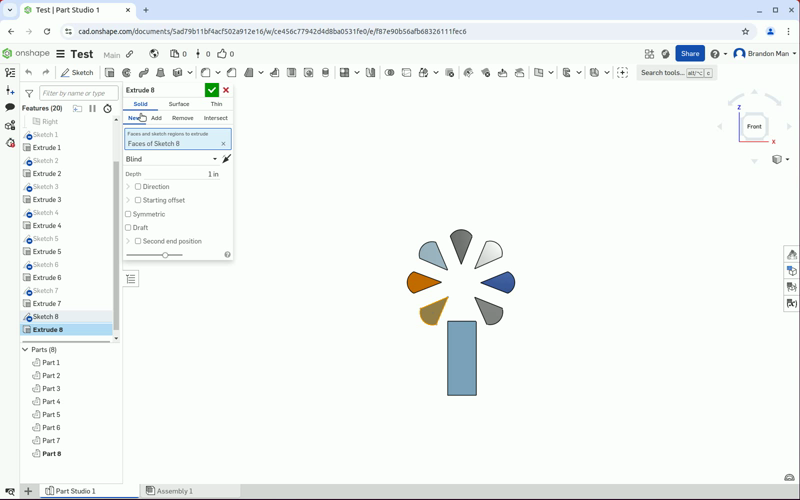
mouse_move(137, 120)
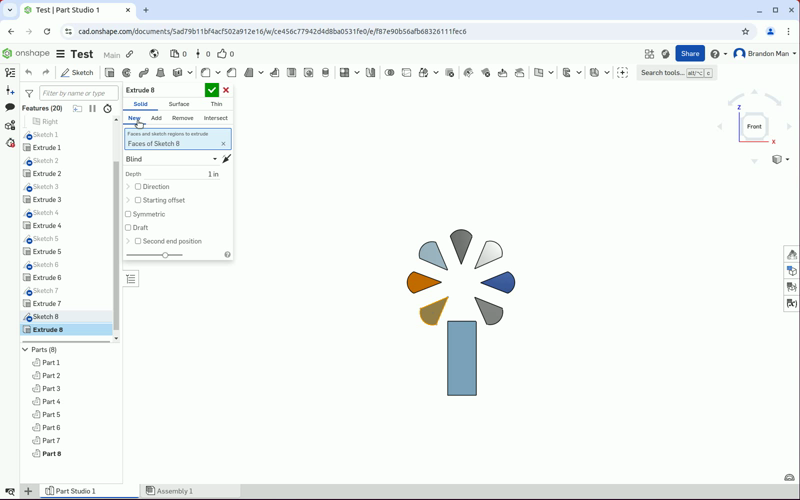
click(137, 120)
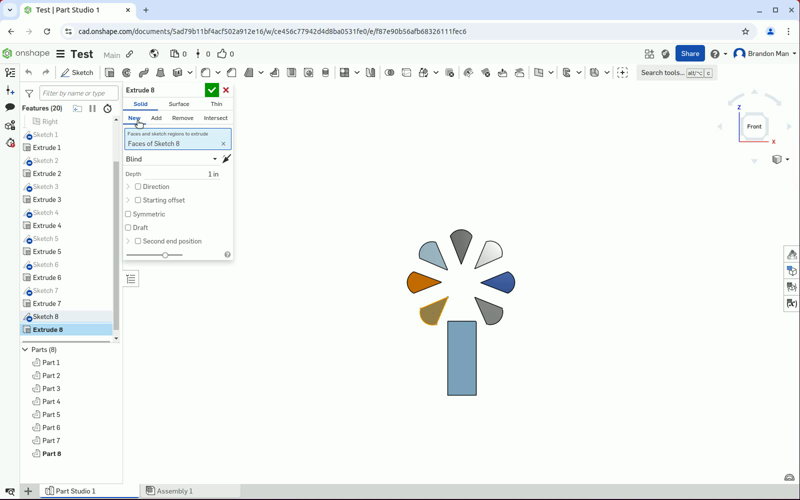
key(tab, 4)
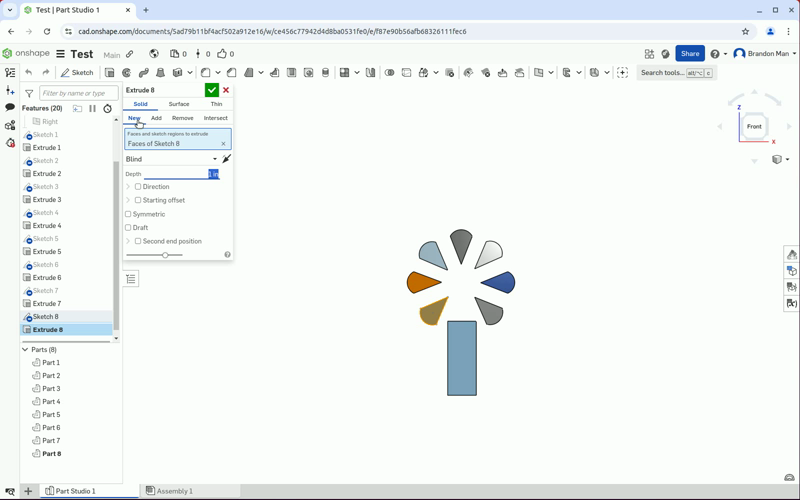
text(8.425)
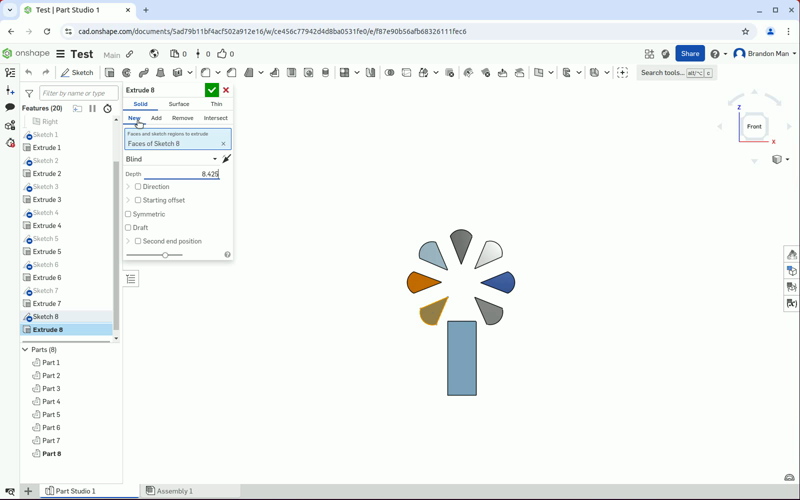
key(enter)
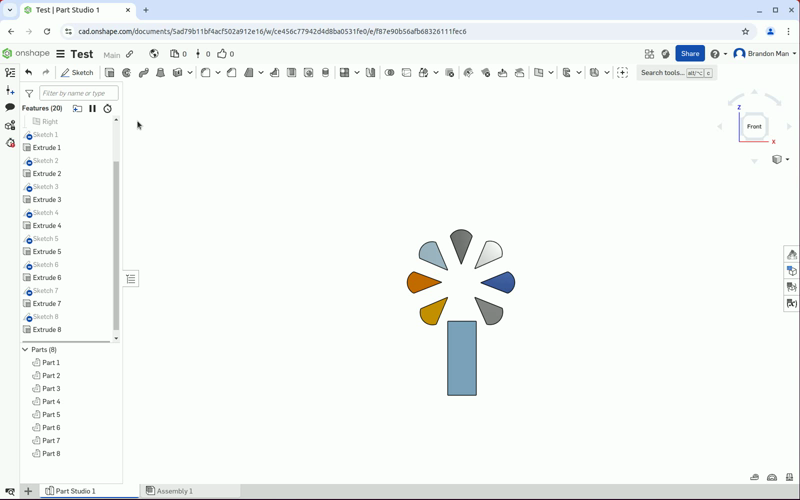
key(shift+h)
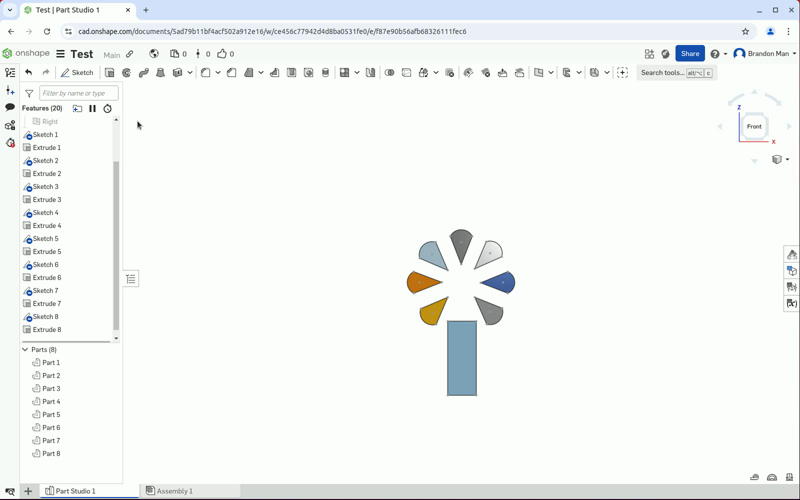
key(shift+h)
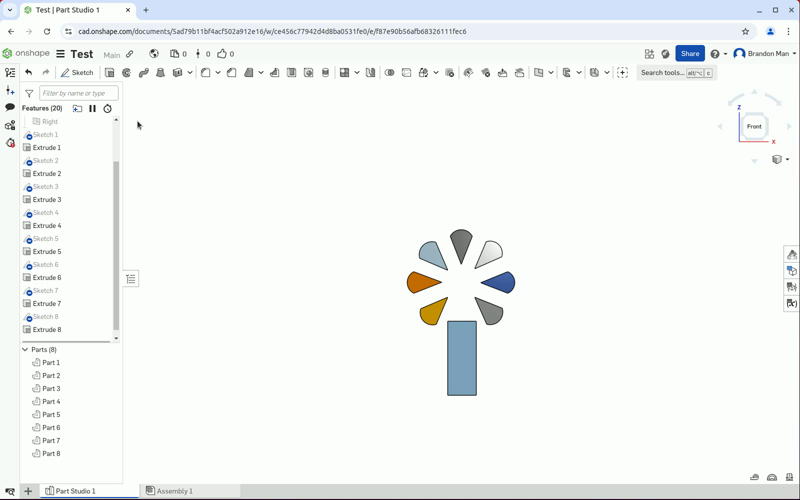
mouse_move(69, 137)
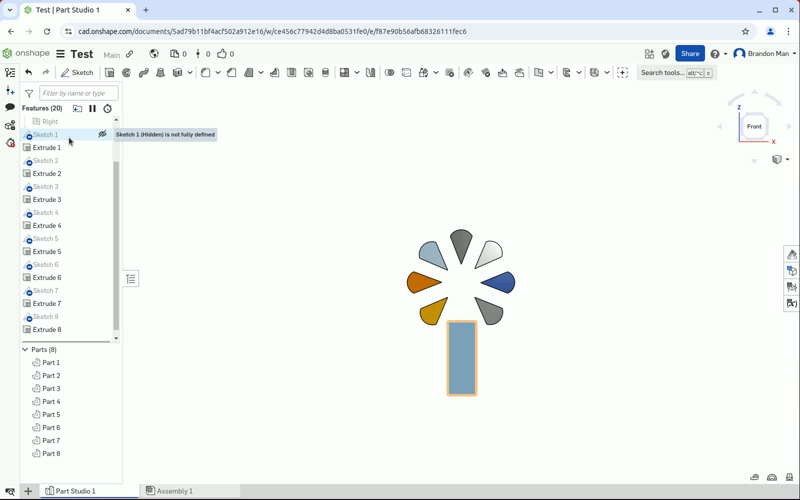
click(69, 137)
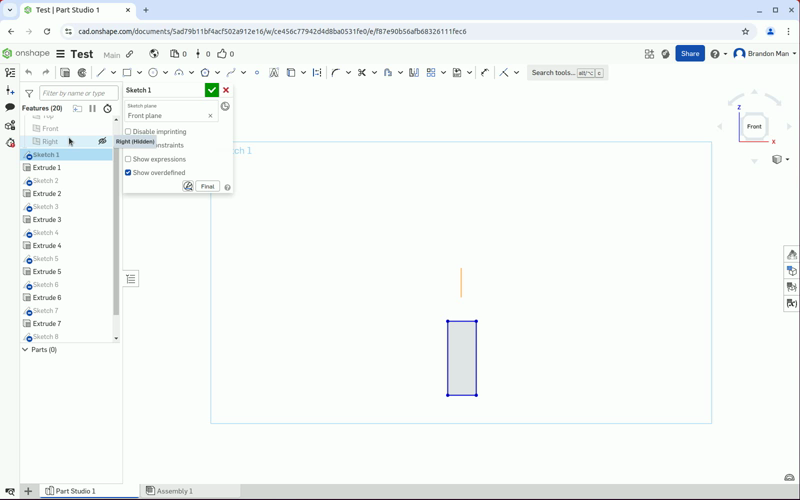
mouse_move(229, 92)
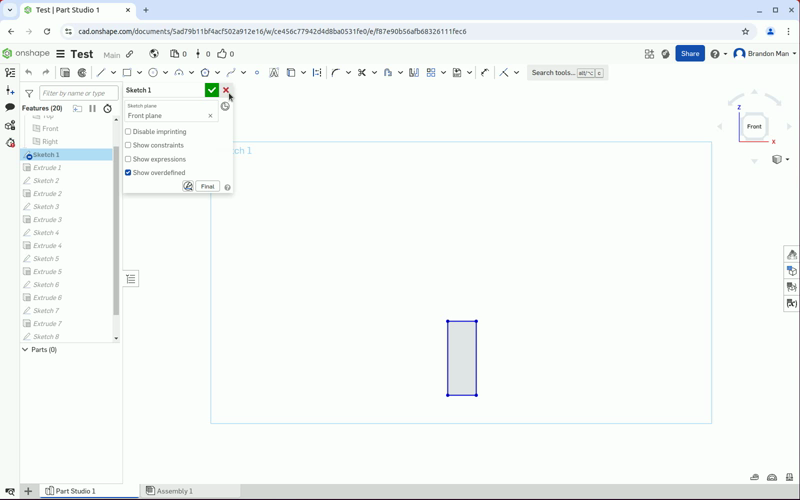
click(229, 92)
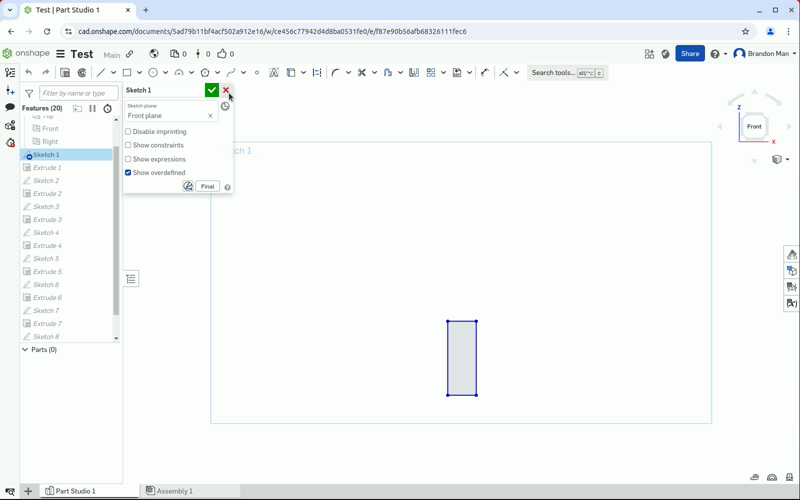
key(shift+s)
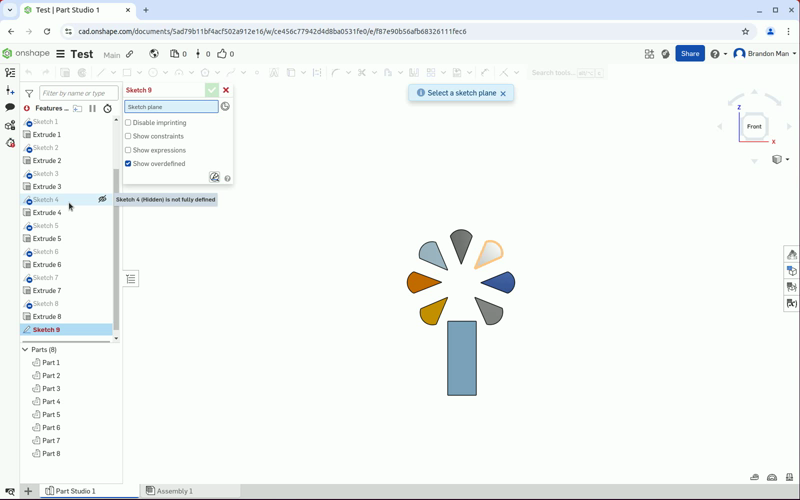
scroll(3)
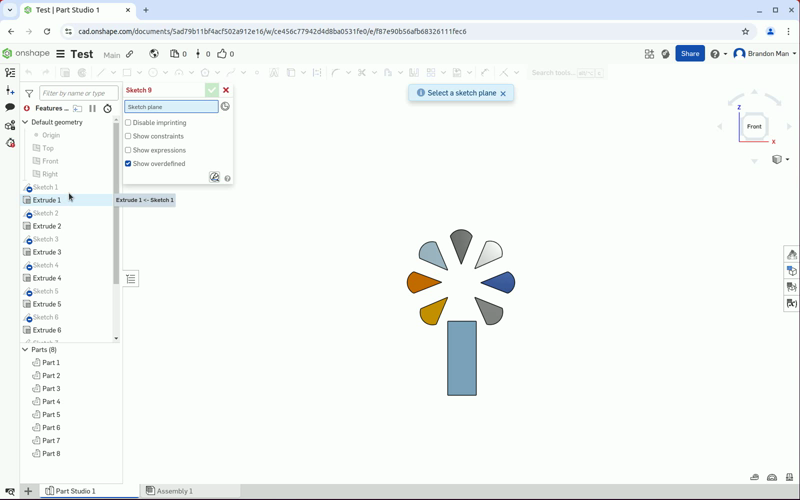
mouse_move(69, 163)
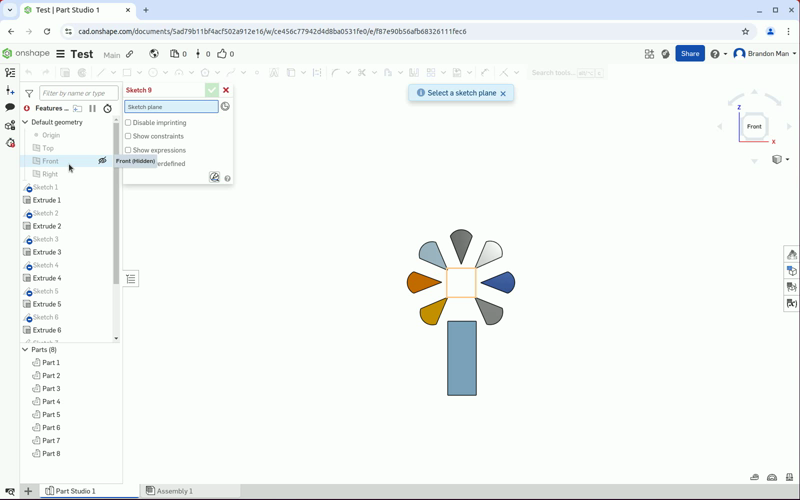
click(69, 163)
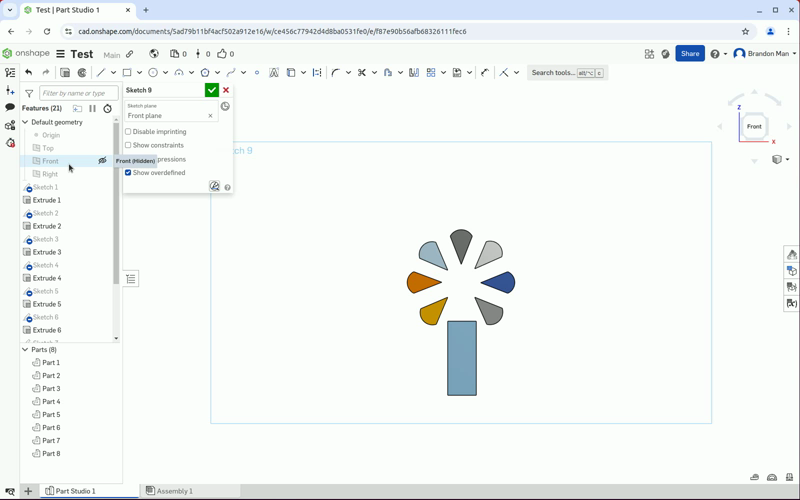
mouse_move(73, 352)
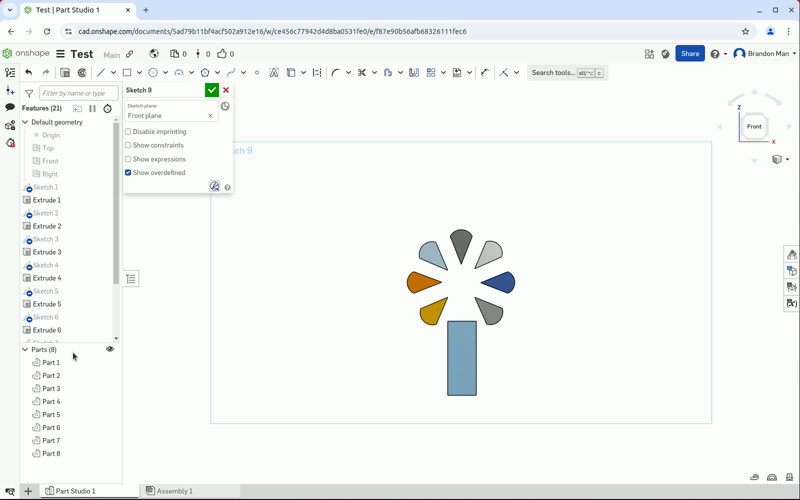
key(y)
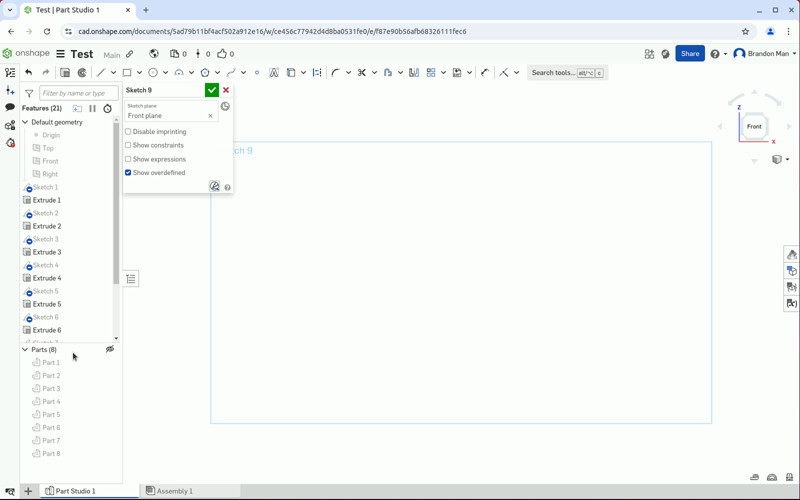
key(a)
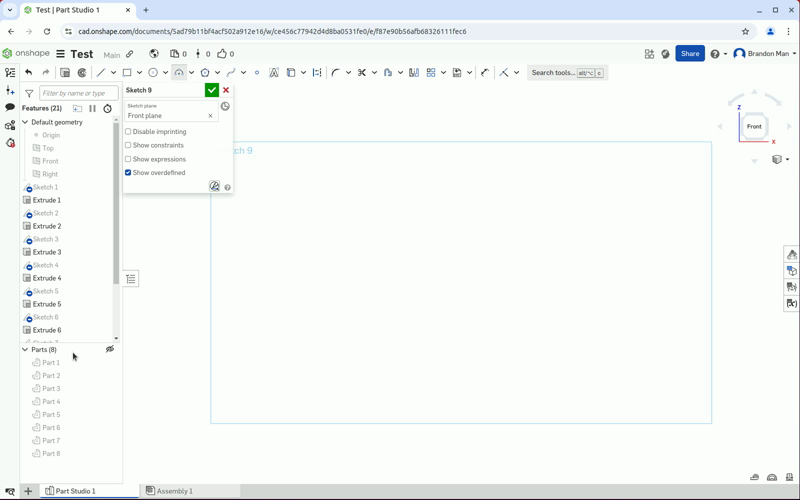
key_down(shift)
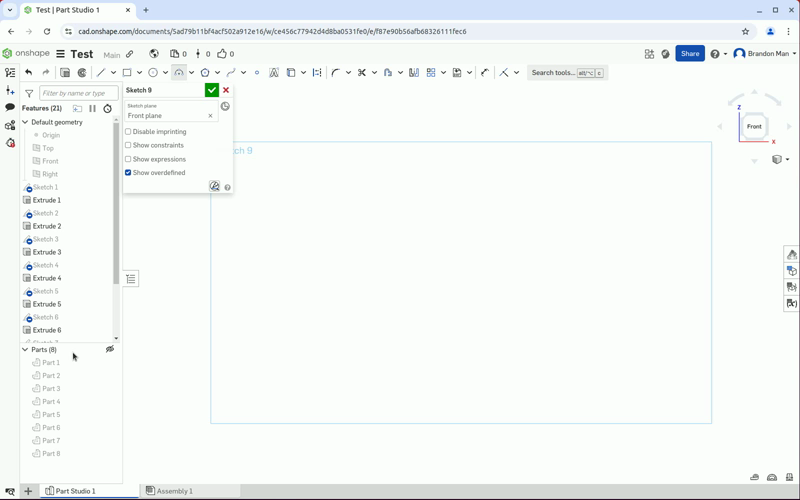
mouse_move(450, 329)
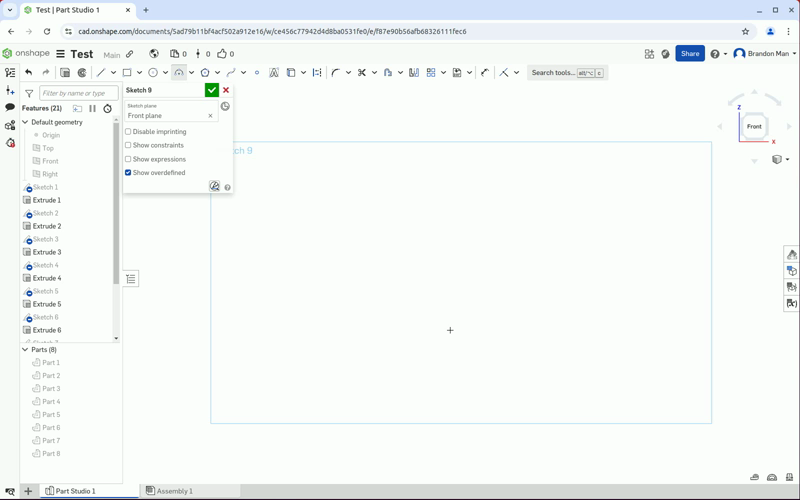
click(450, 329)
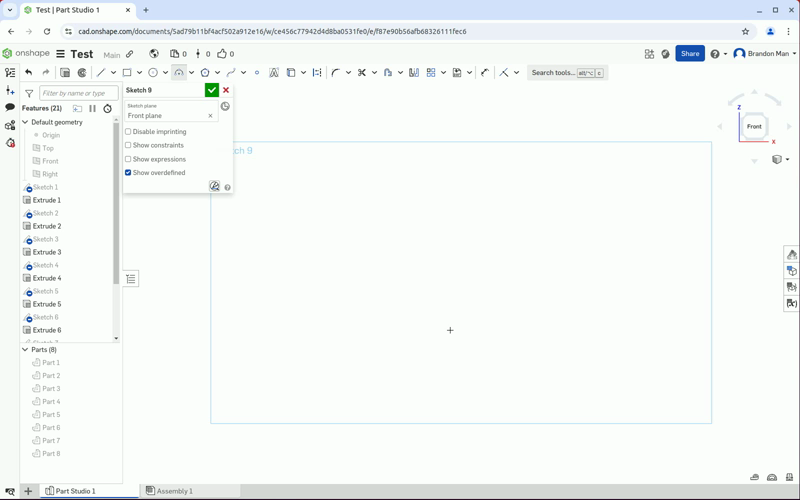
key_up(shift)
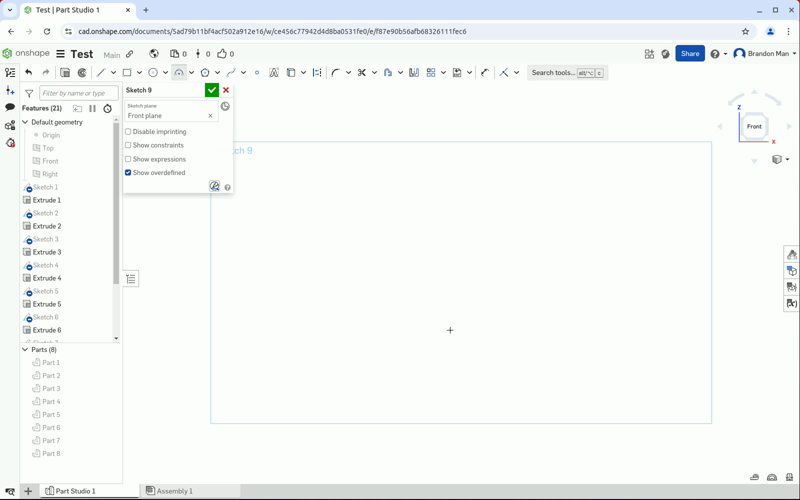
key_down(shift)
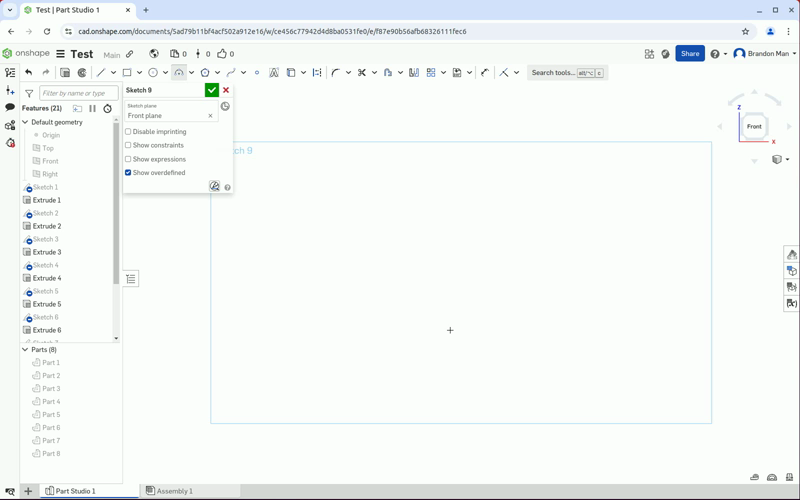
mouse_move(472, 329)
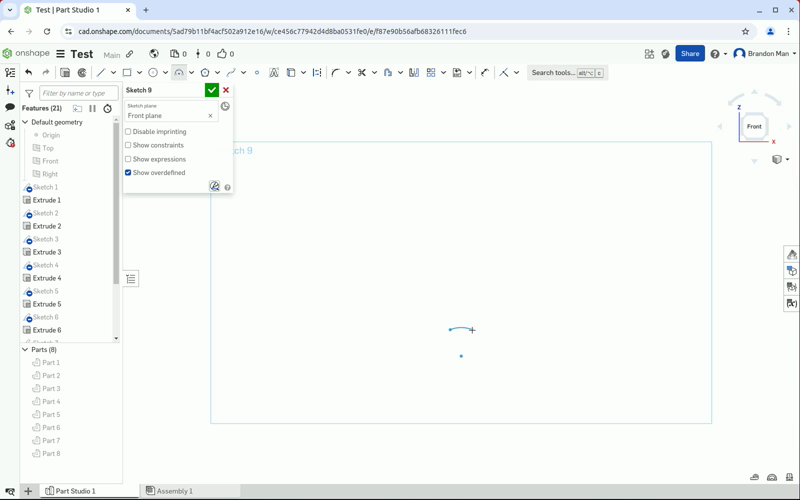
click(472, 329)
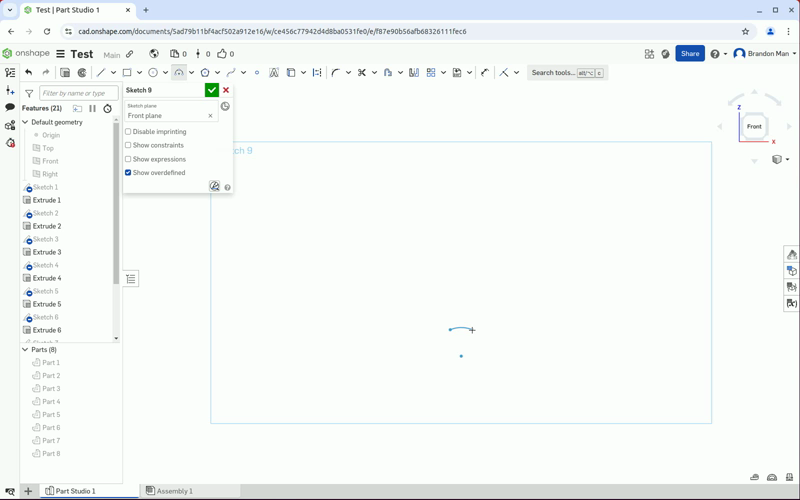
mouse_move(461, 336)
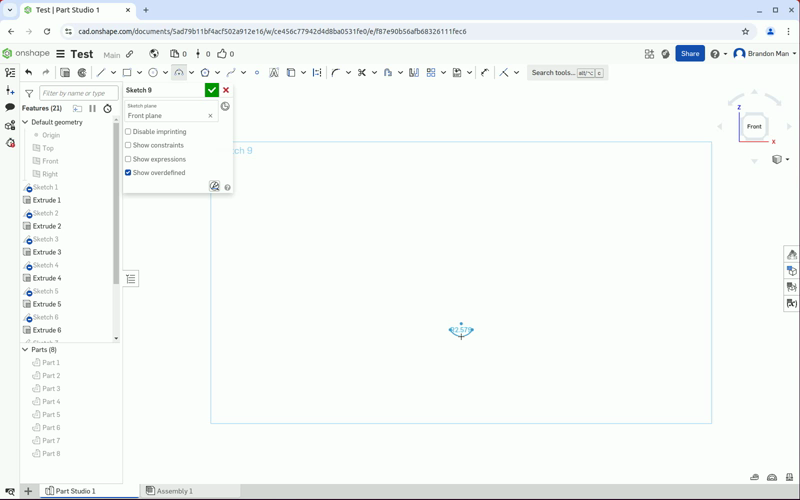
click(461, 336)
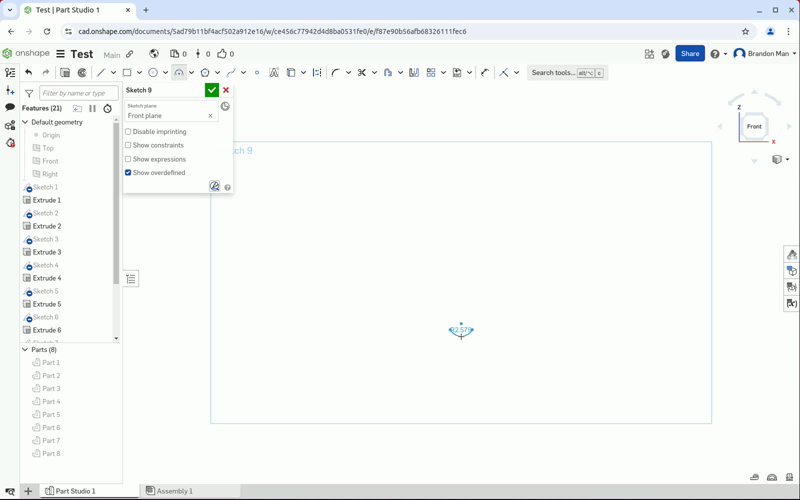
key_up(shift)
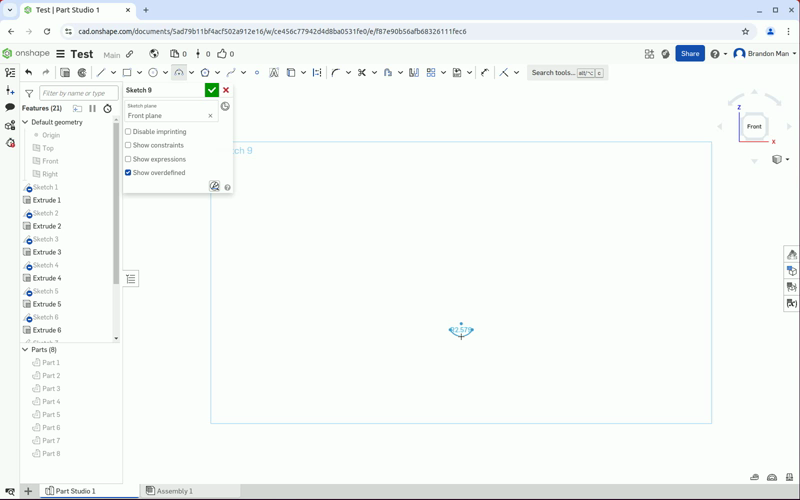
key(esc)
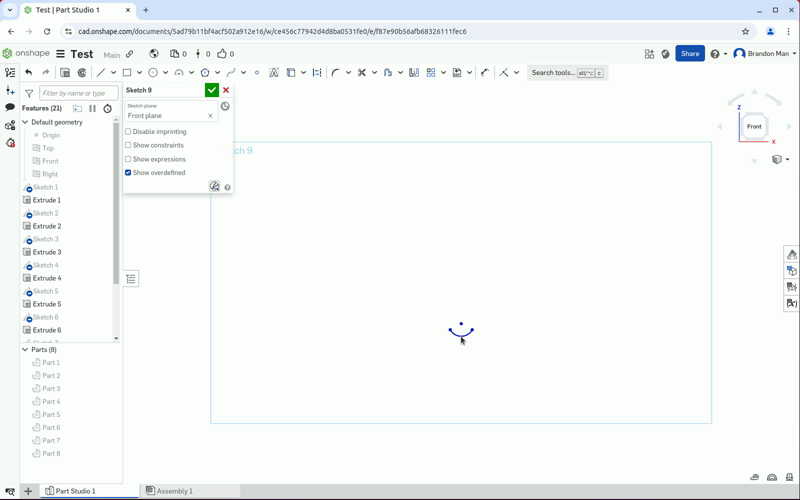
key(l)
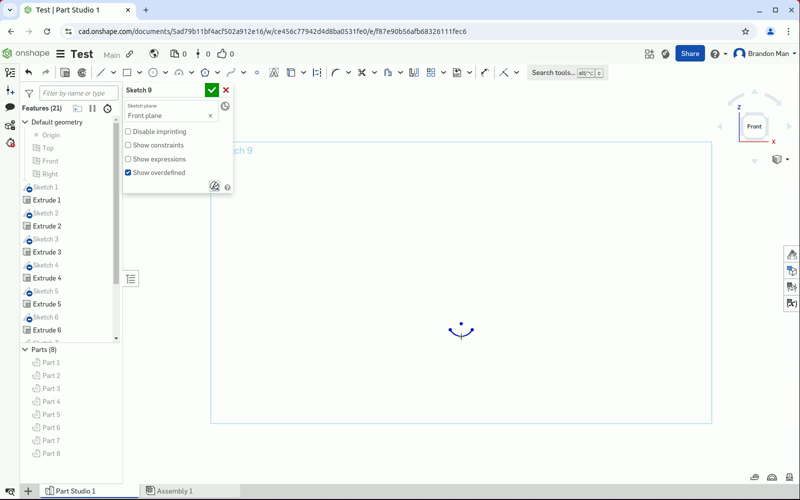
mouse_move(472, 329)
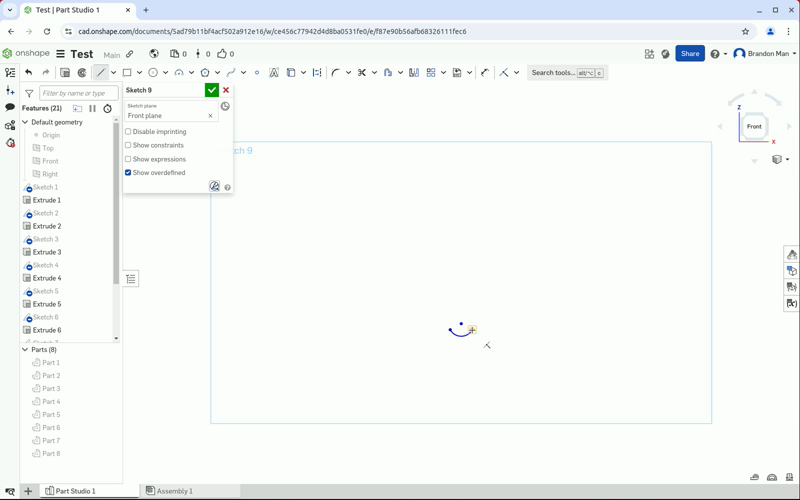
click(472, 329)
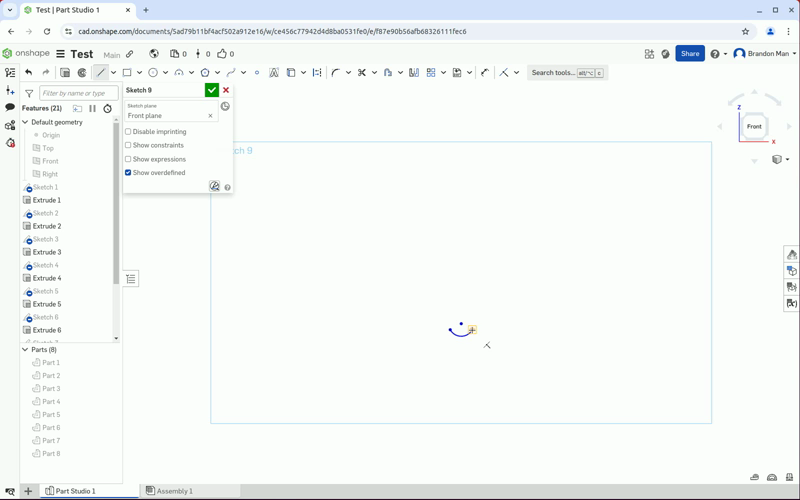
key_down(shift)
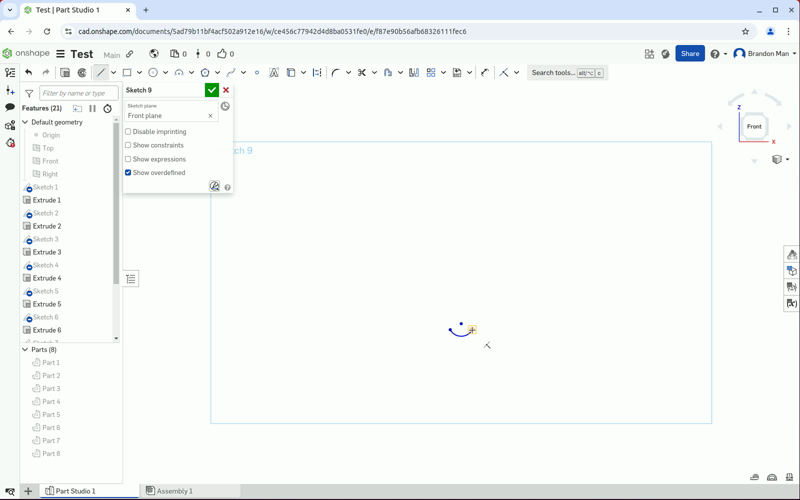
mouse_move(502, 329)
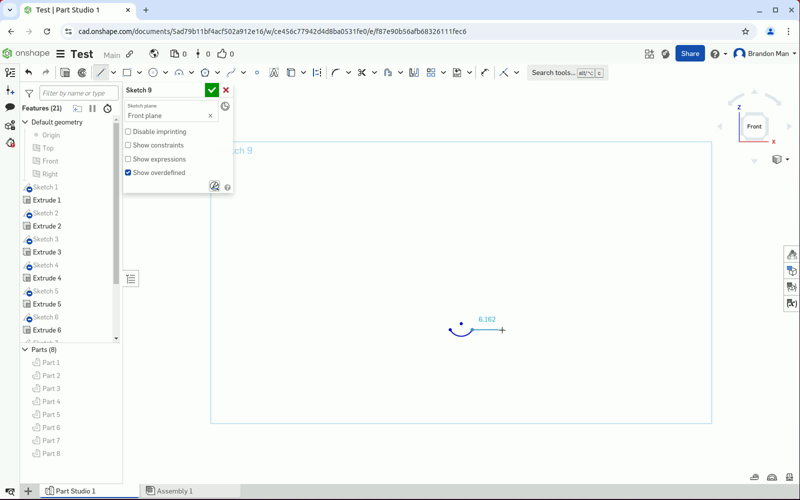
mouse_move(461, 301)
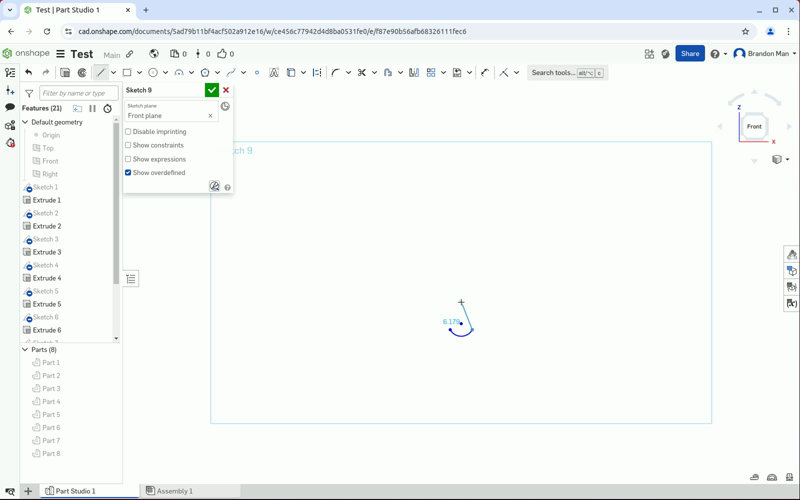
click(461, 301)
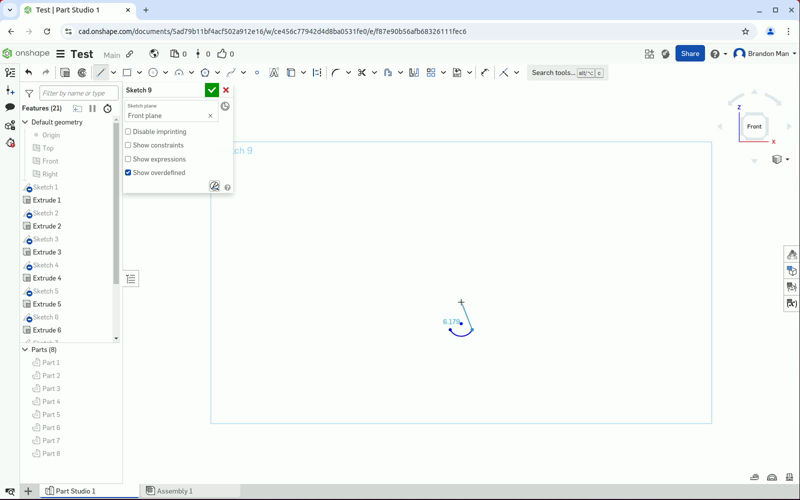
key_up(shift)
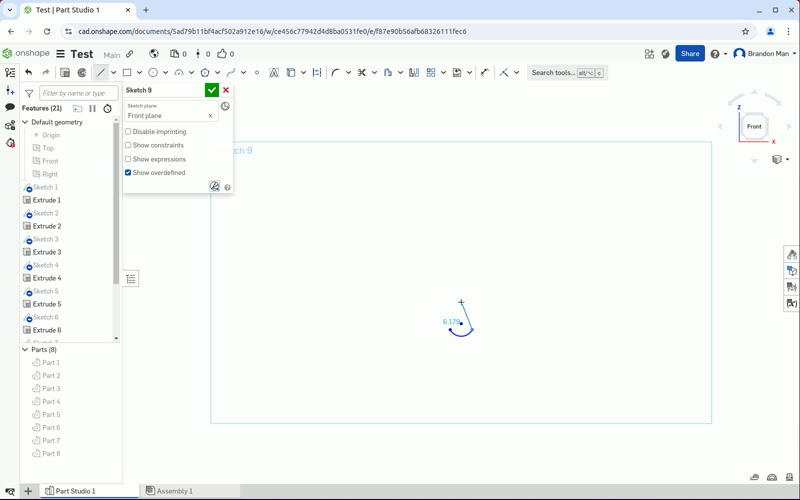
mouse_move(491, 301)
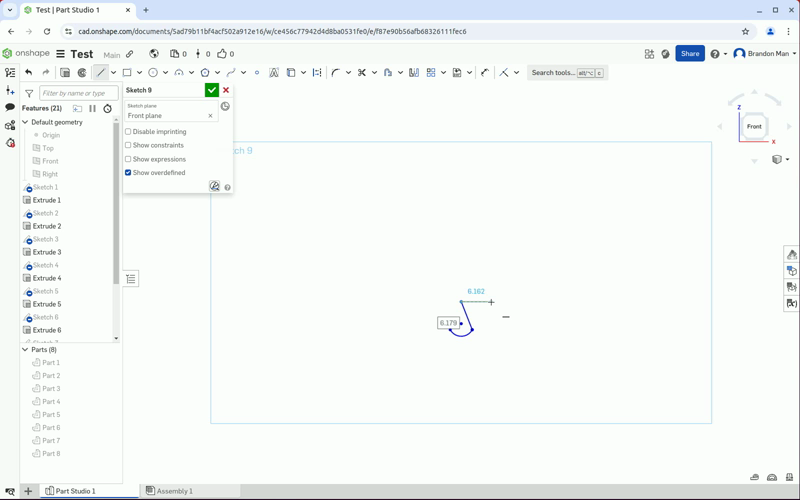
key_down(shift)
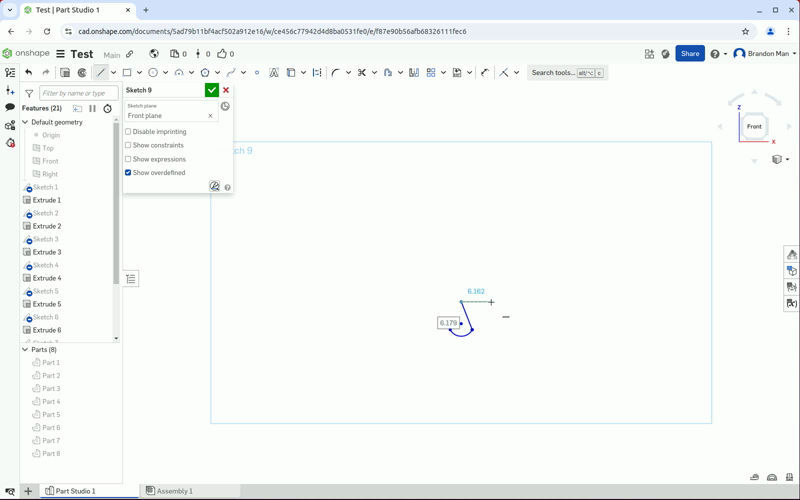
mouse_move(450, 329)
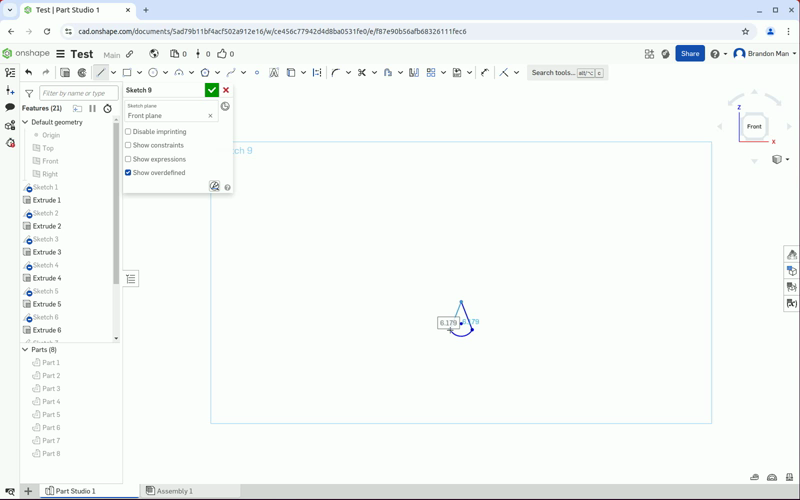
key_up(shift)
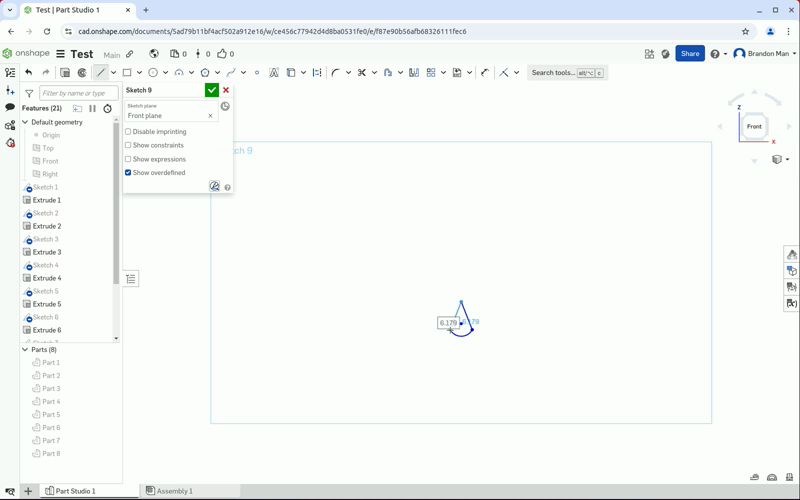
click(450, 329)
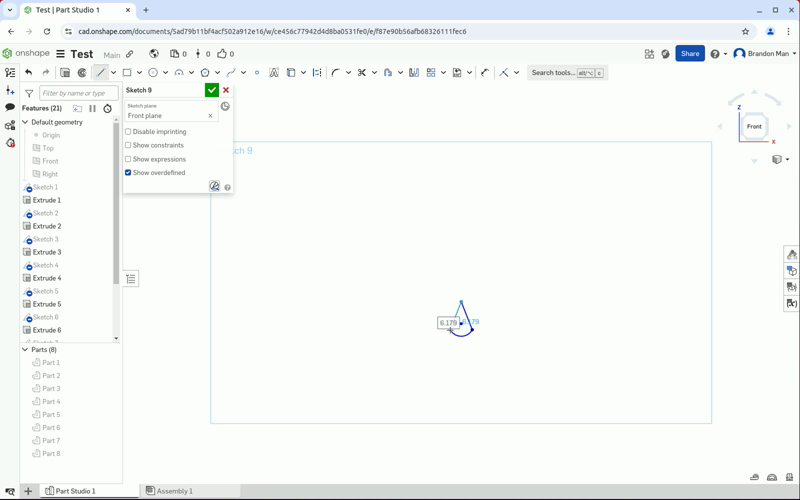
key(esc)
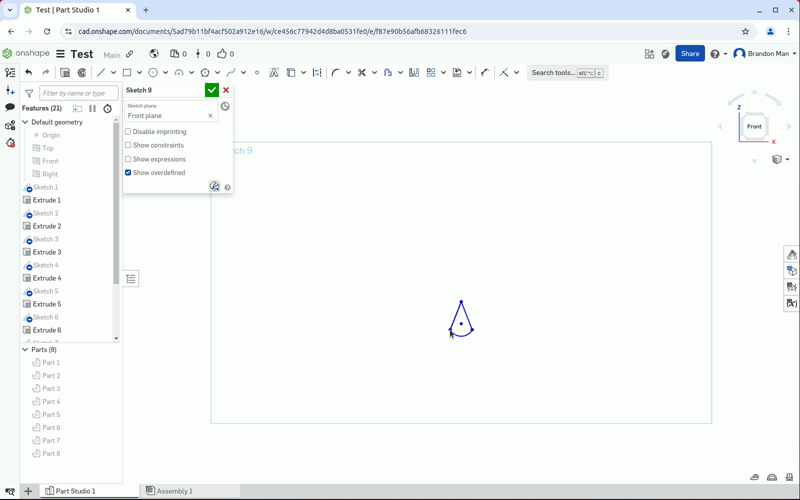
mouse_move(465, 334)
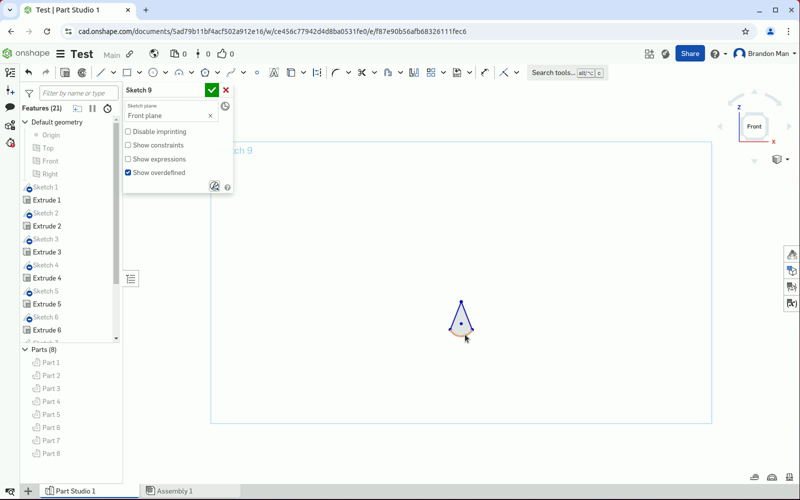
scroll(6)
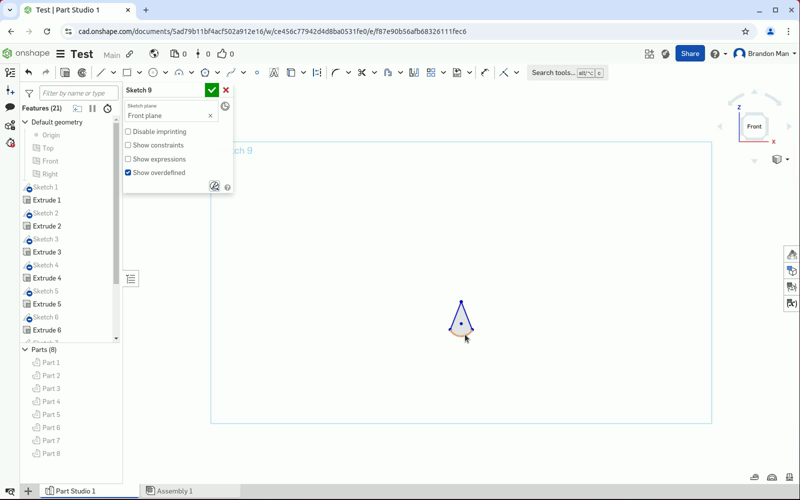
scroll(6)
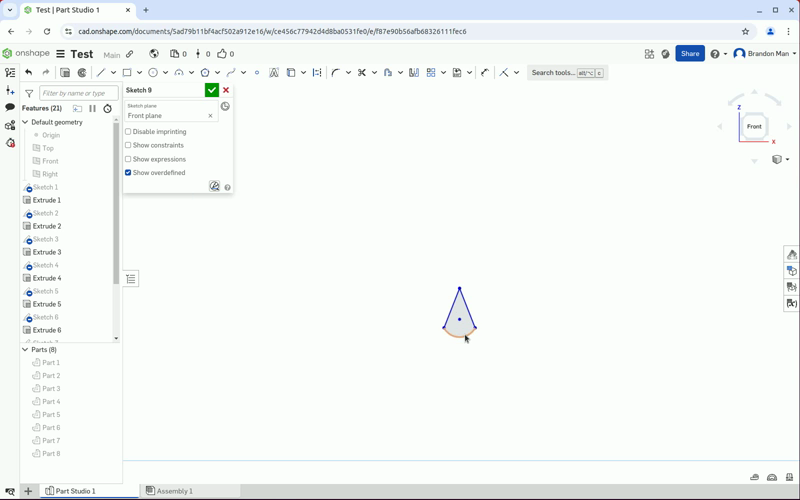
scroll(6)
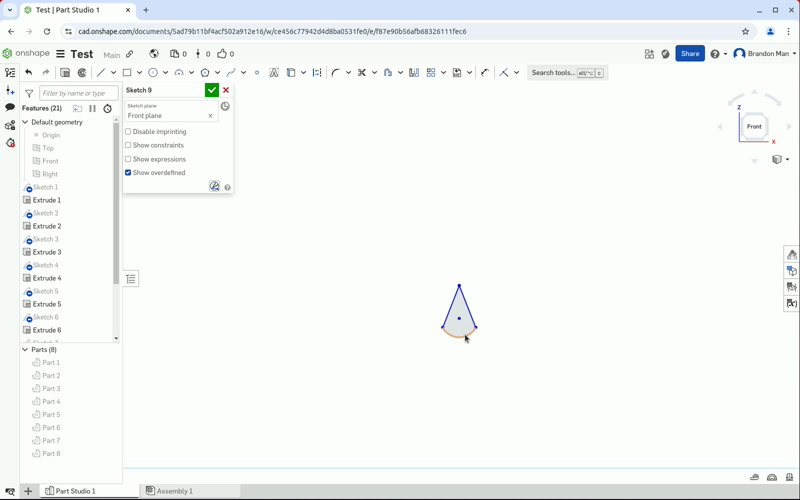
scroll(6)
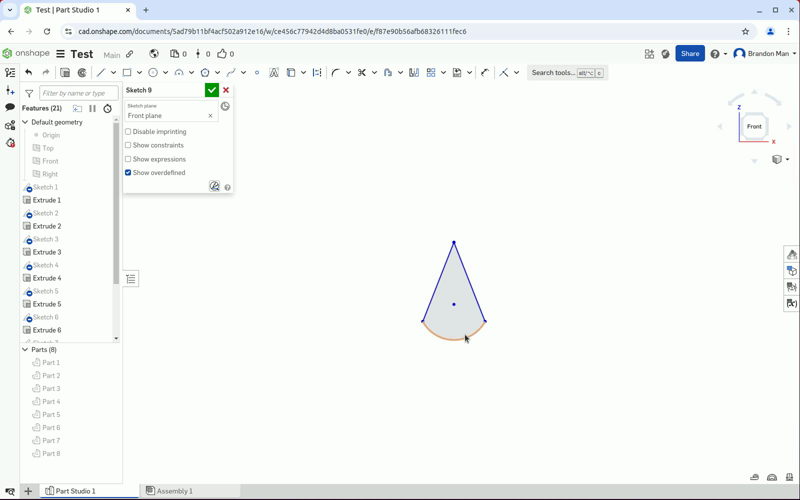
scroll(6)
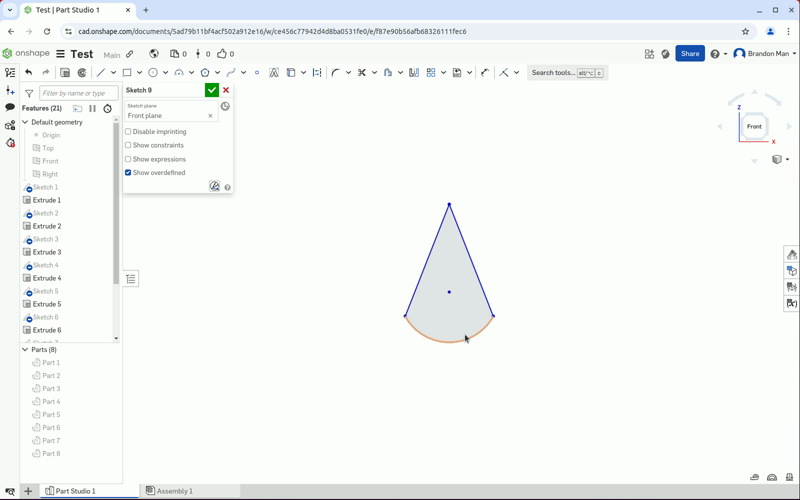
scroll(6)
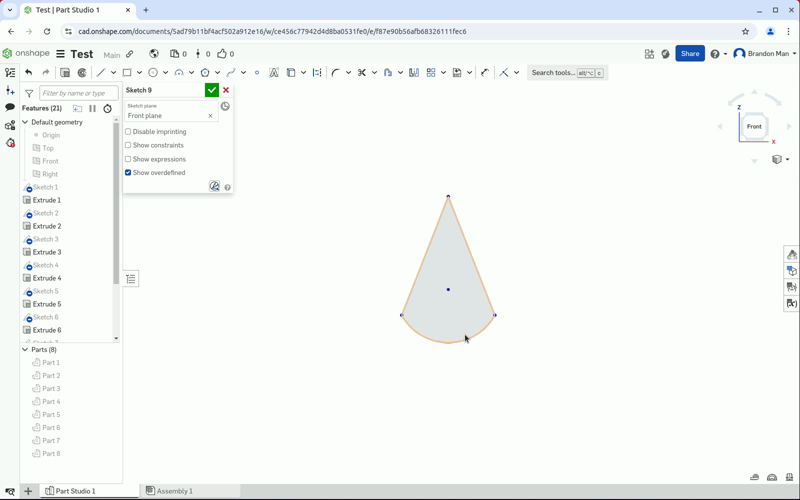
scroll(6)
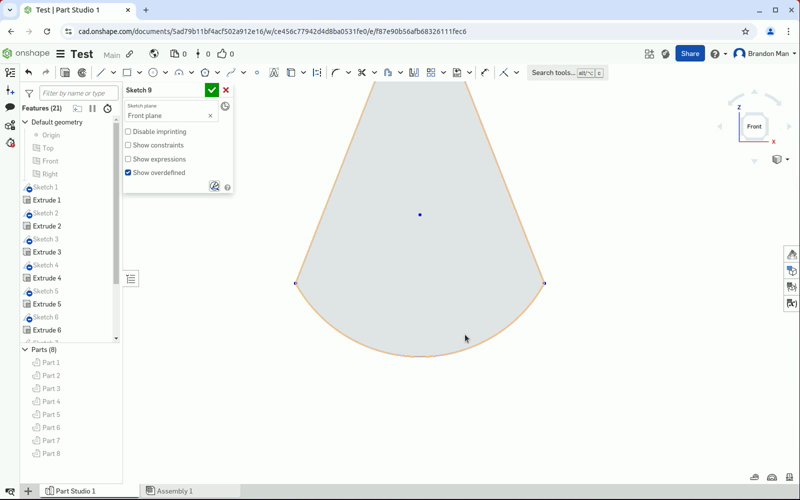
click(465, 334)
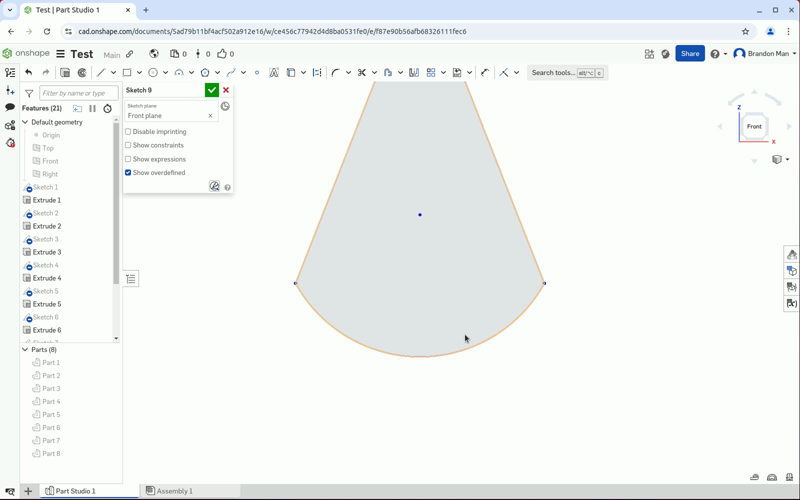
scroll(-6)
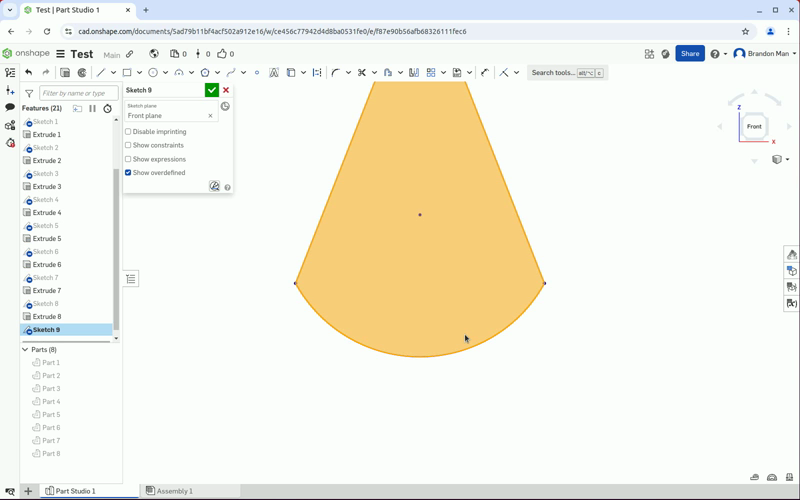
scroll(-6)
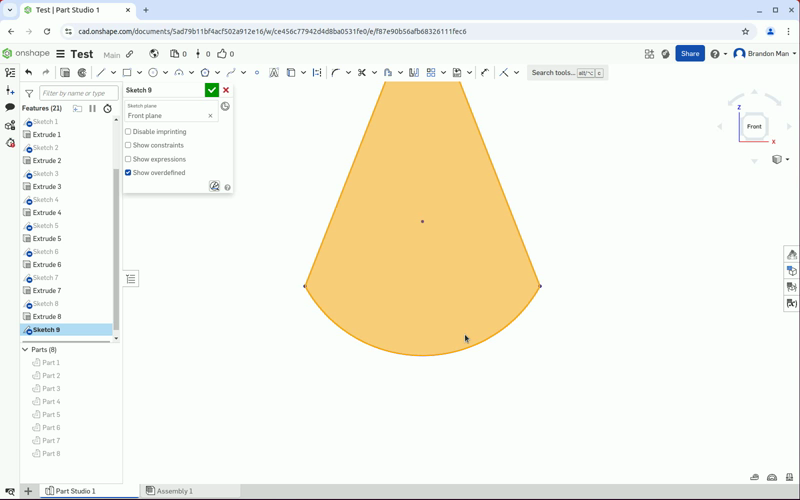
scroll(-6)
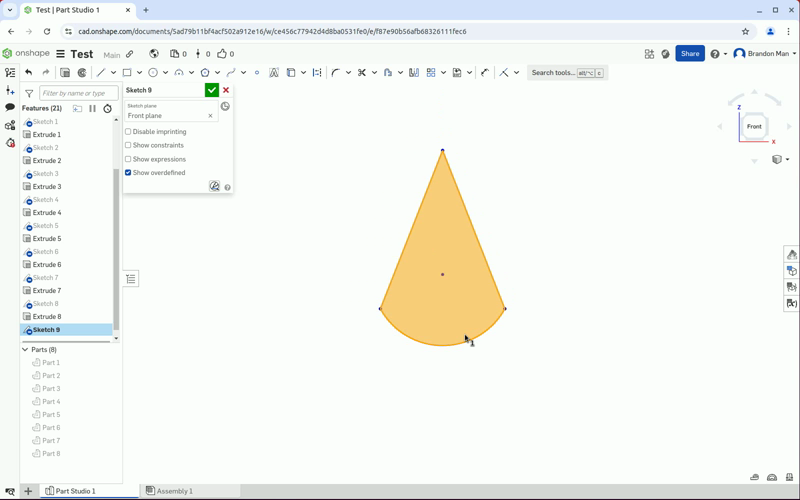
scroll(-6)
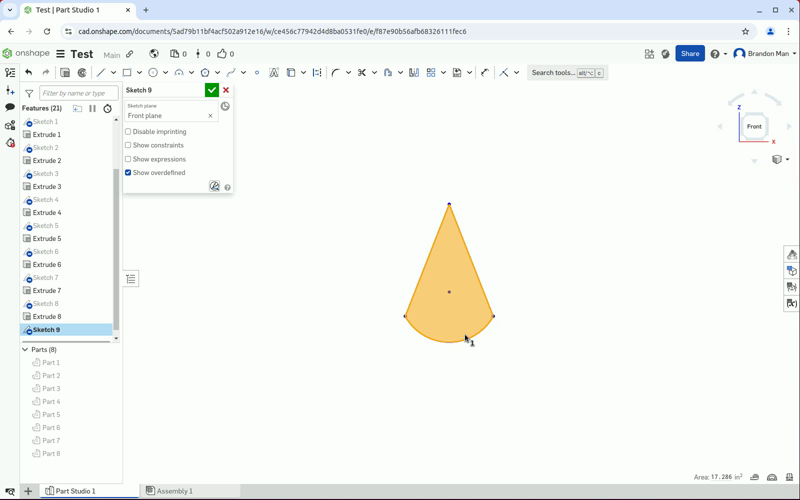
scroll(-6)
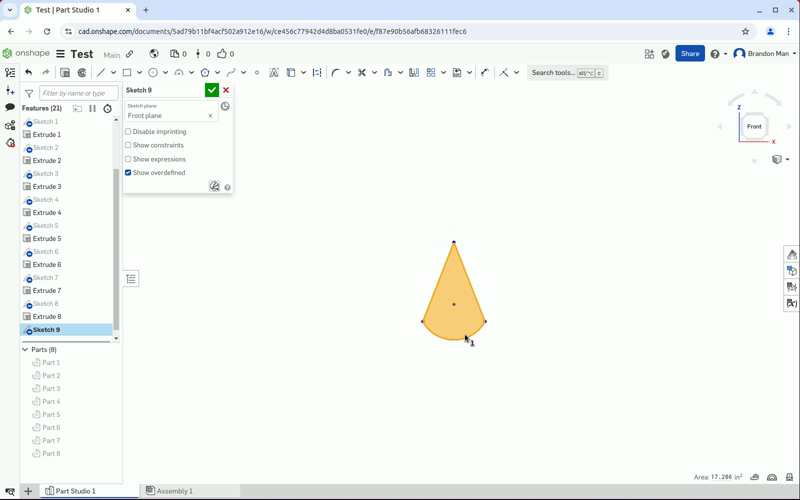
scroll(-6)
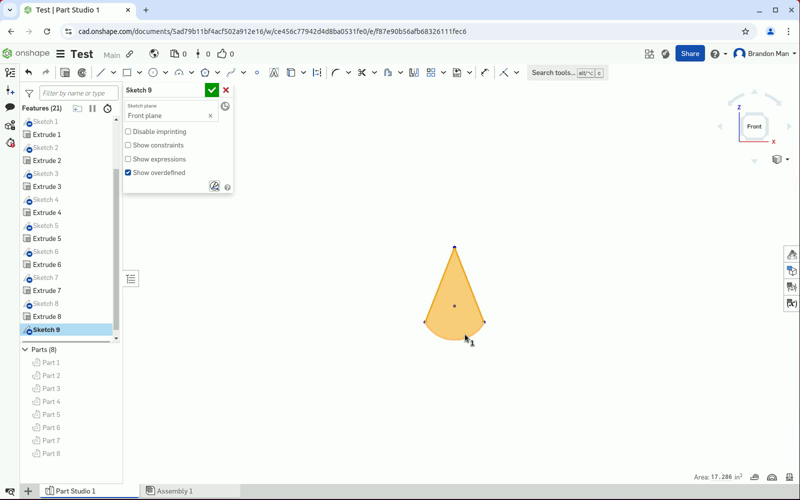
scroll(-6)
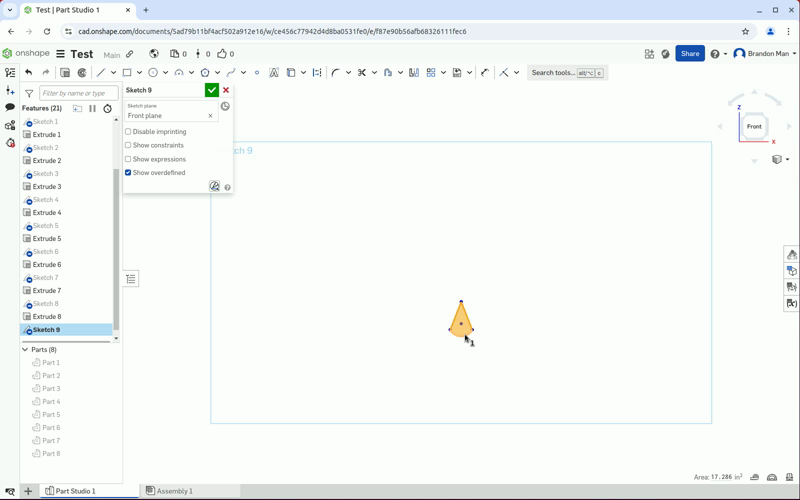
mouse_move(73, 352)
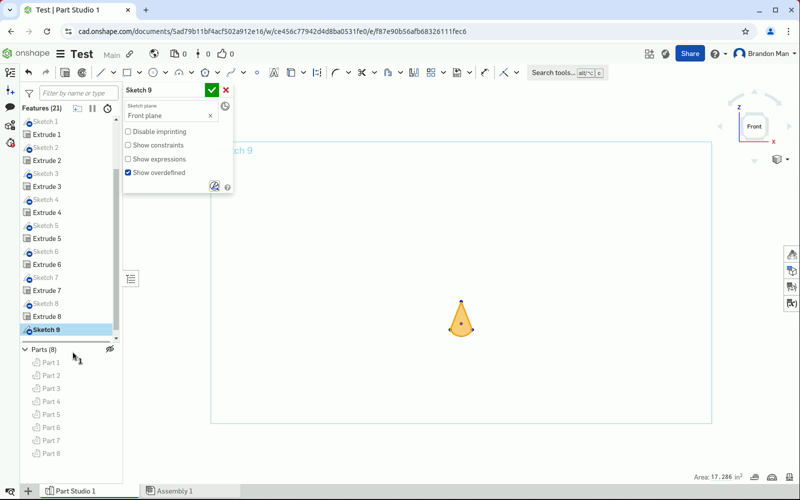
key(shift+y)
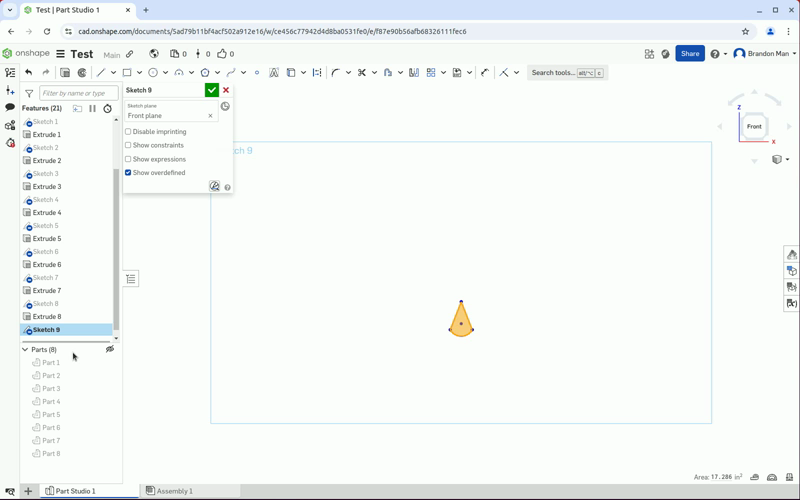
key(shift+e)
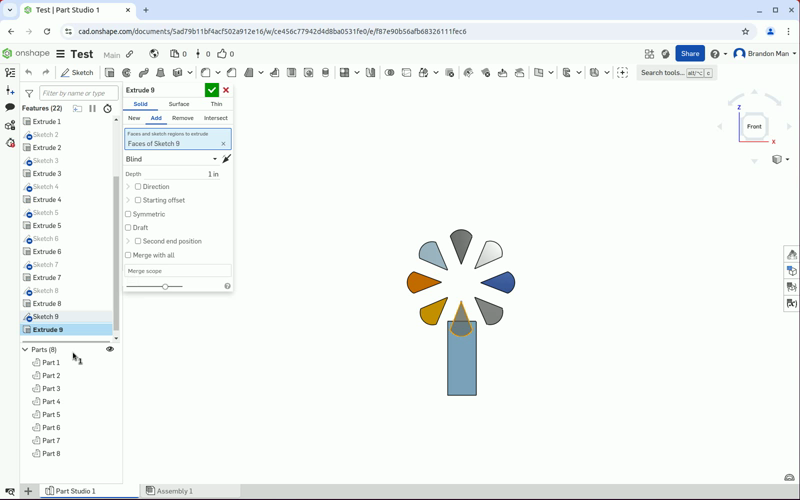
mouse_move(143, 106)
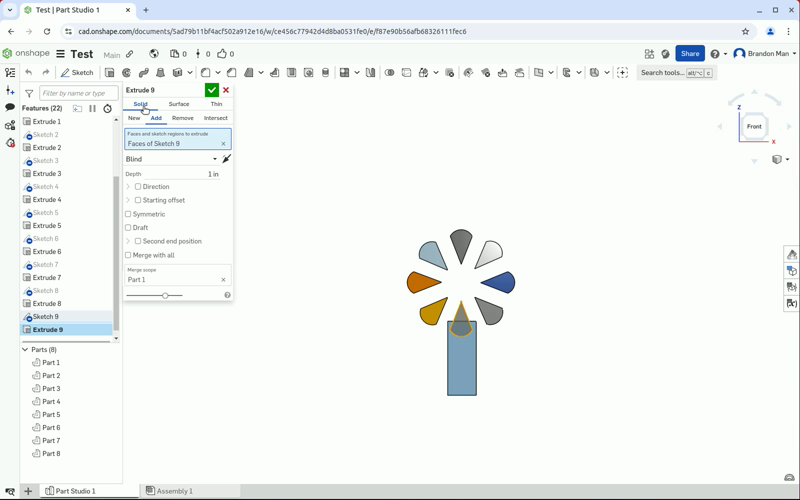
click(143, 106)
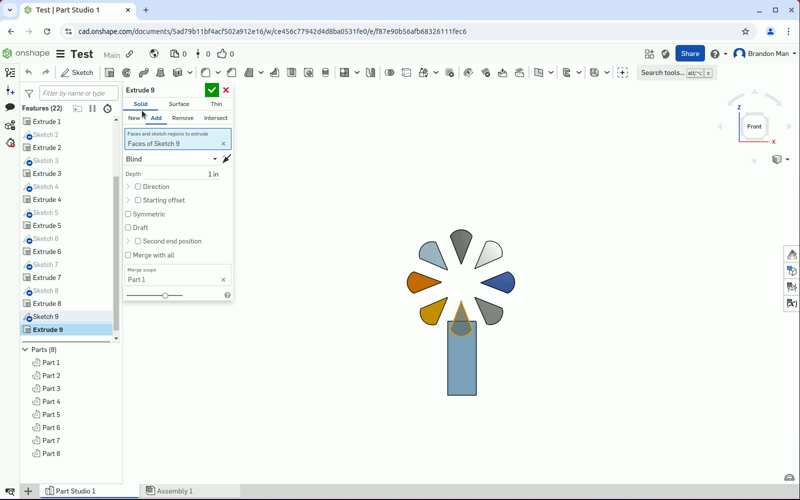
mouse_move(137, 120)
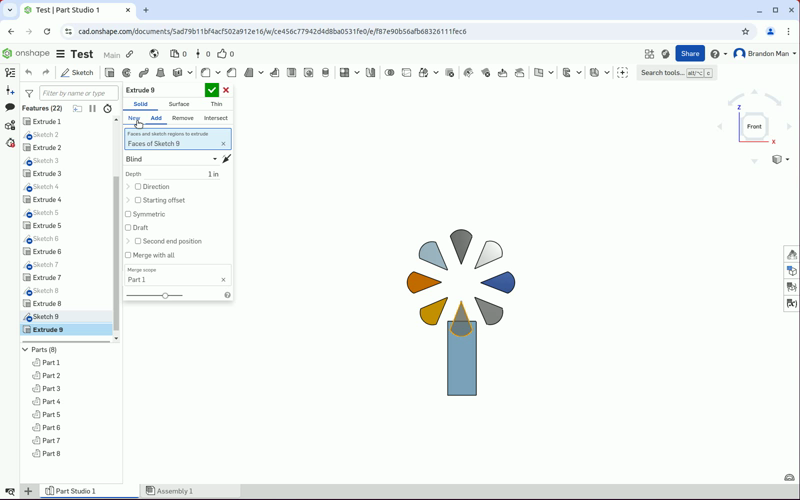
click(137, 120)
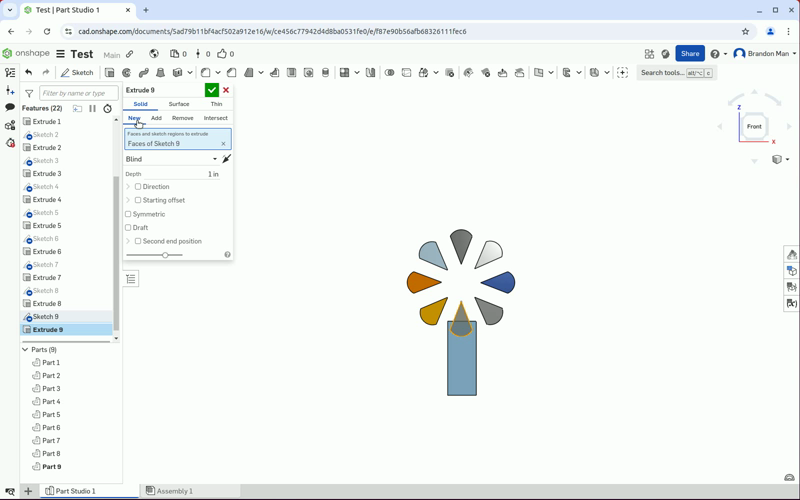
key(tab, 4)
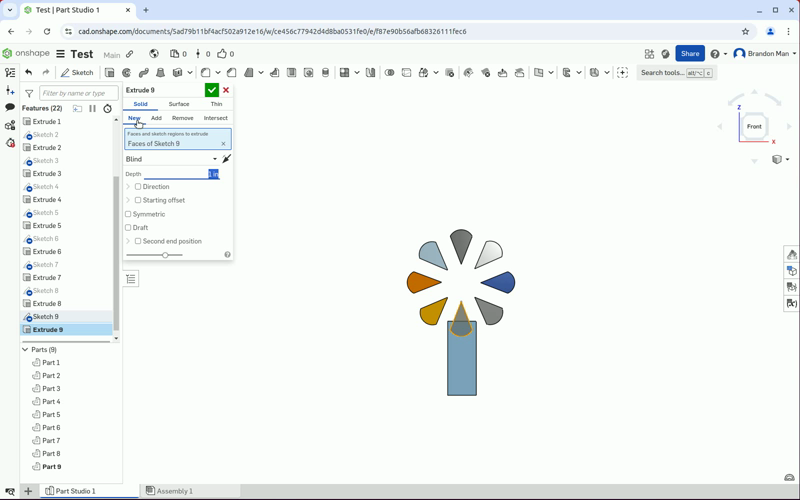
text(8.425)
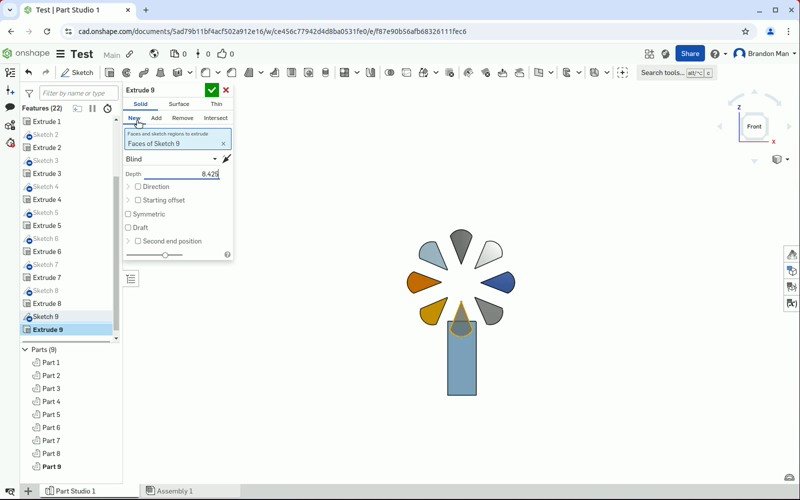
key(enter)
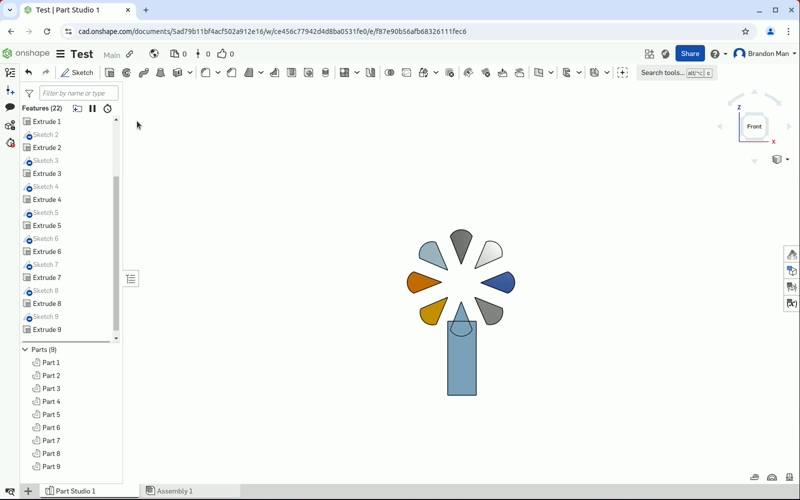
key(shift+h)
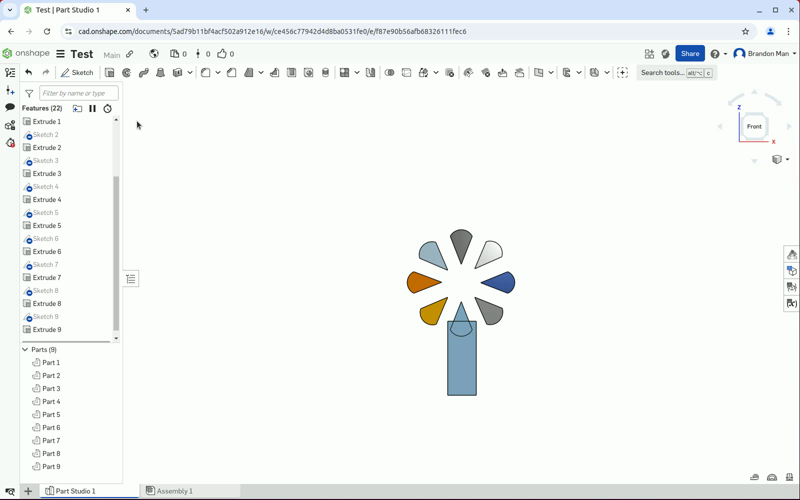
key(shift+h)
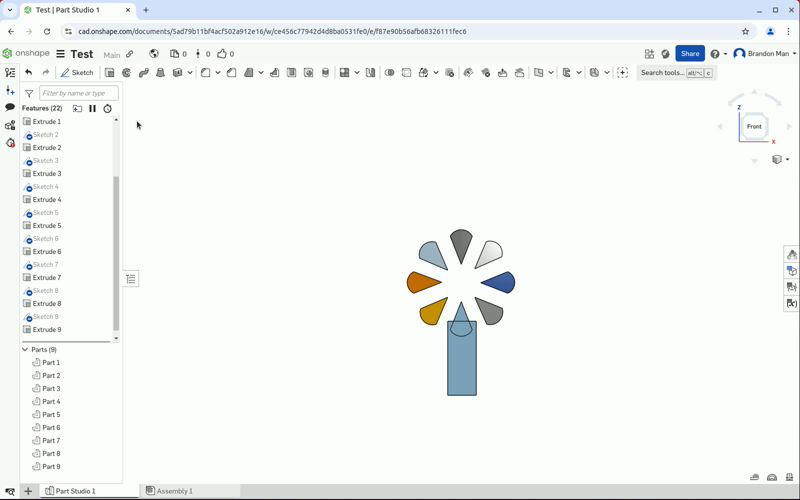
mouse_move(69, 111)
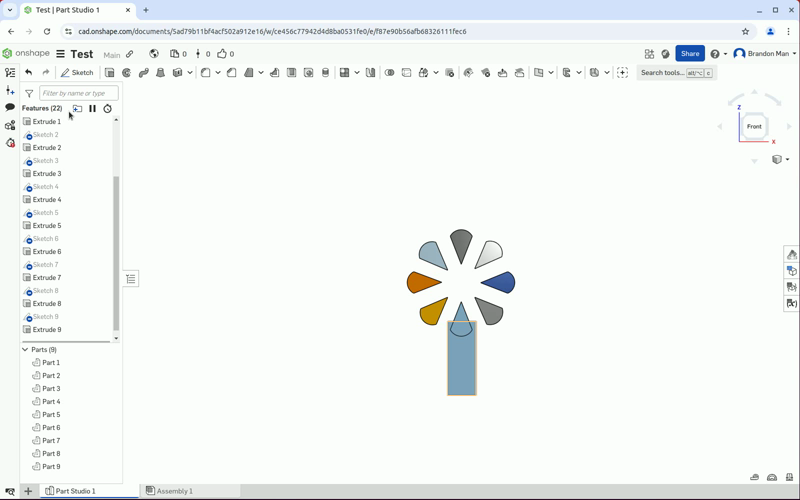
click(69, 111)
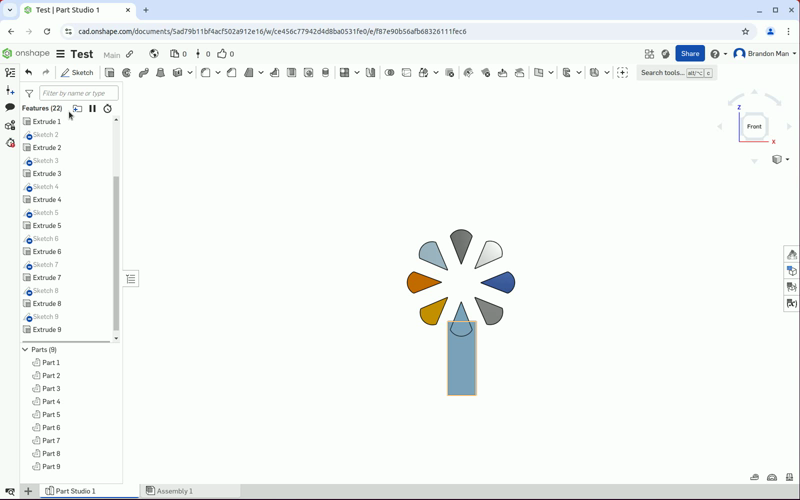
key(shift+s)
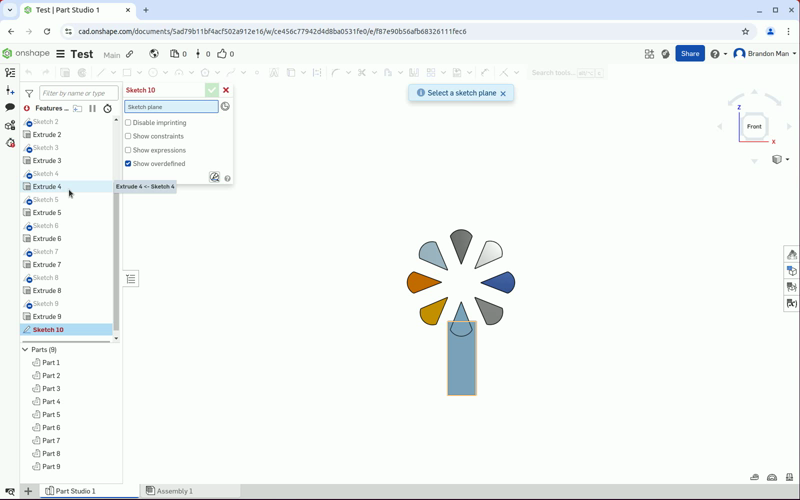
scroll(3)
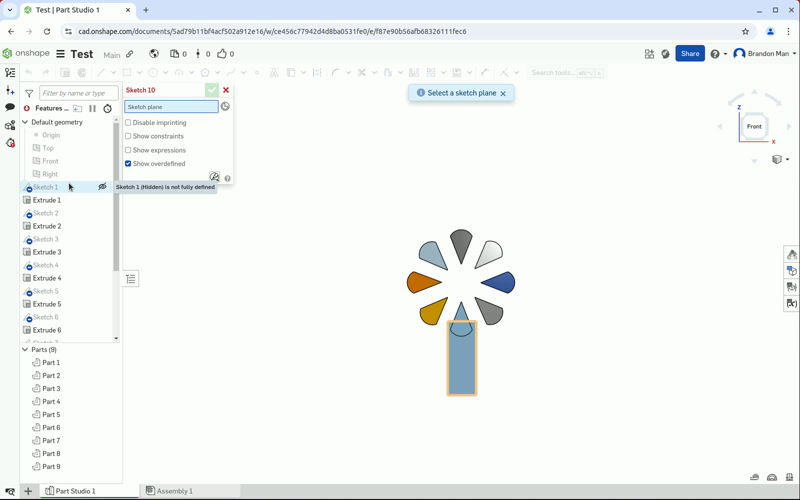
mouse_move(69, 163)
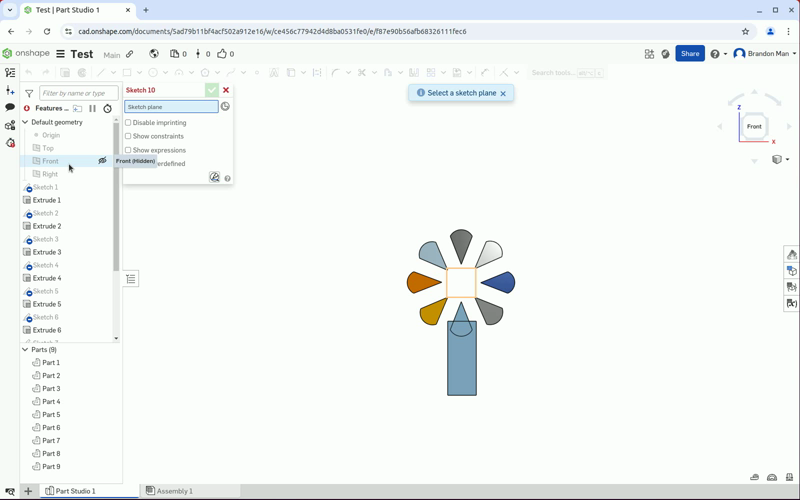
click(69, 163)
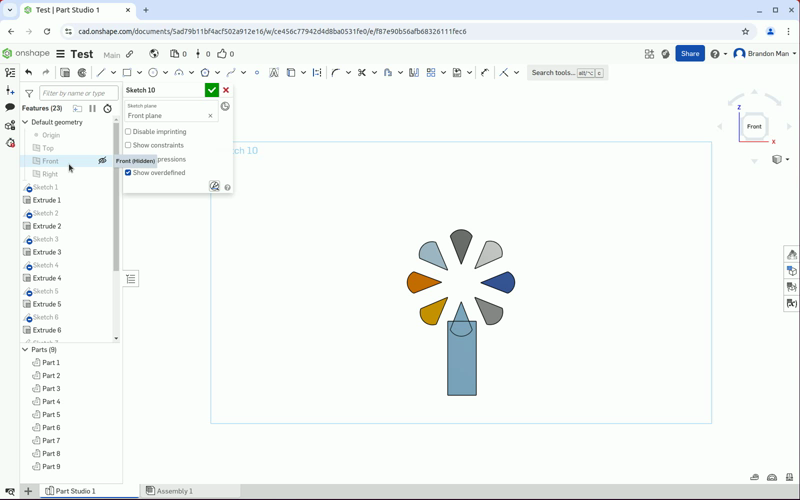
mouse_move(73, 352)
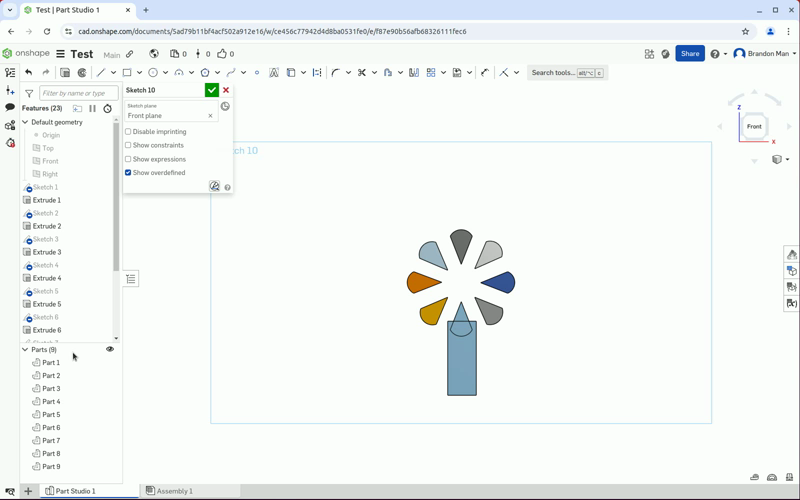
key(y)
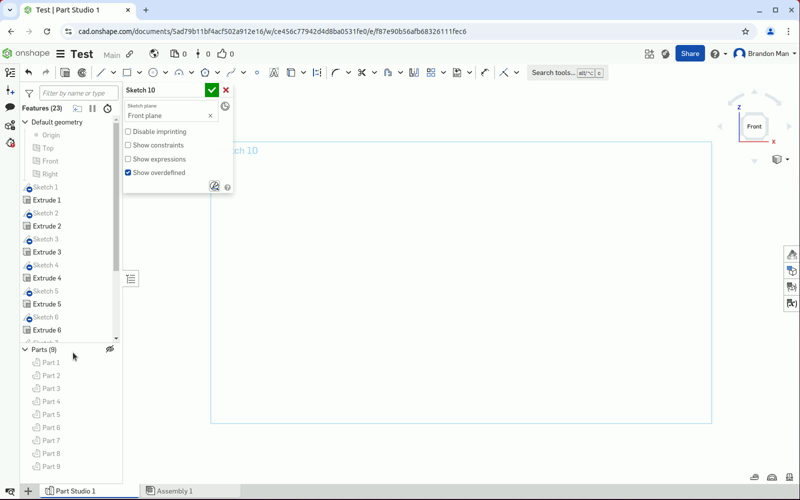
key(c)
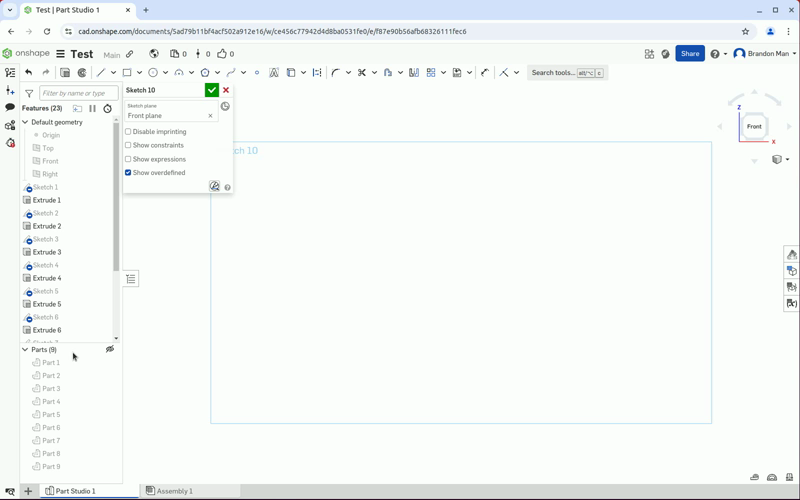
key_down(shift)
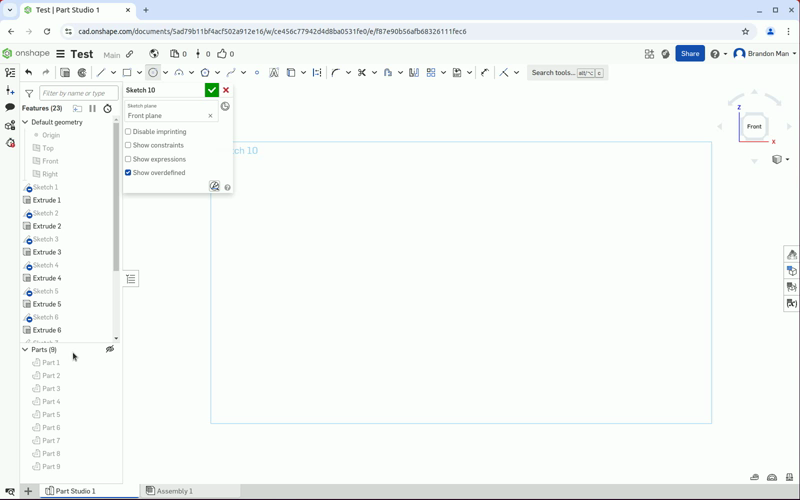
mouse_move(460, 282)
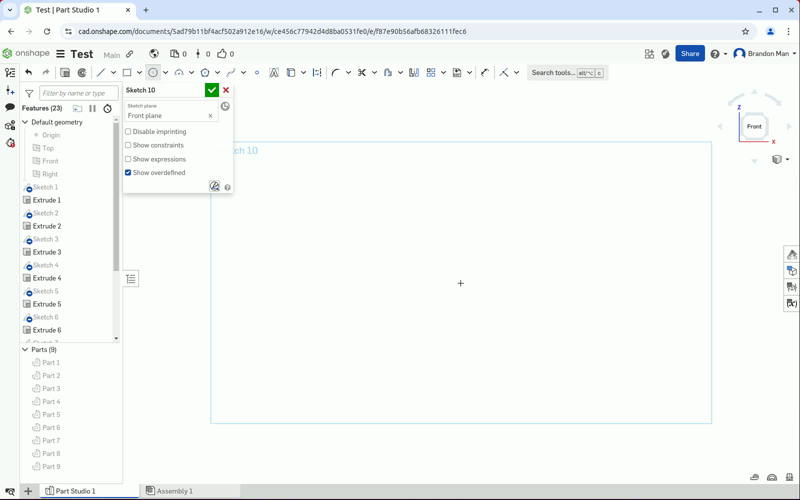
click(460, 282)
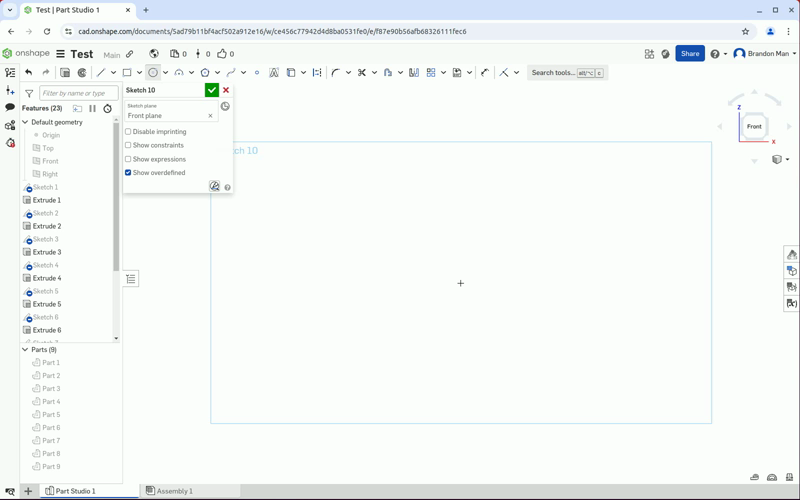
key_up(shift)
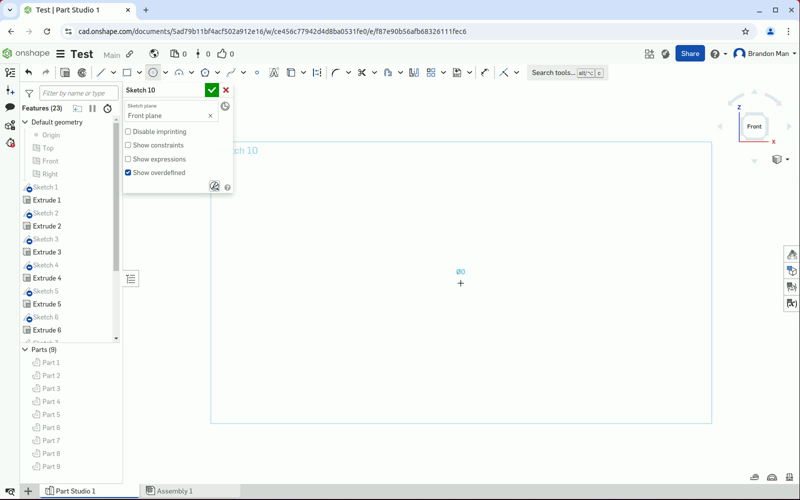
mouse_move(480, 282)
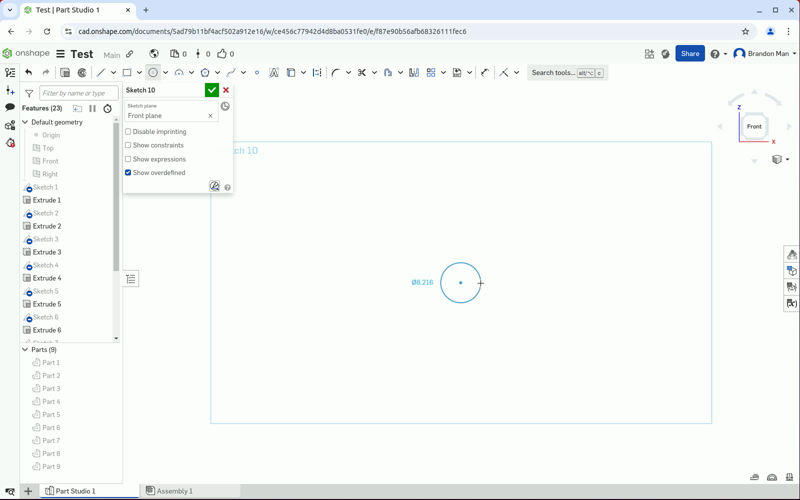
click(480, 282)
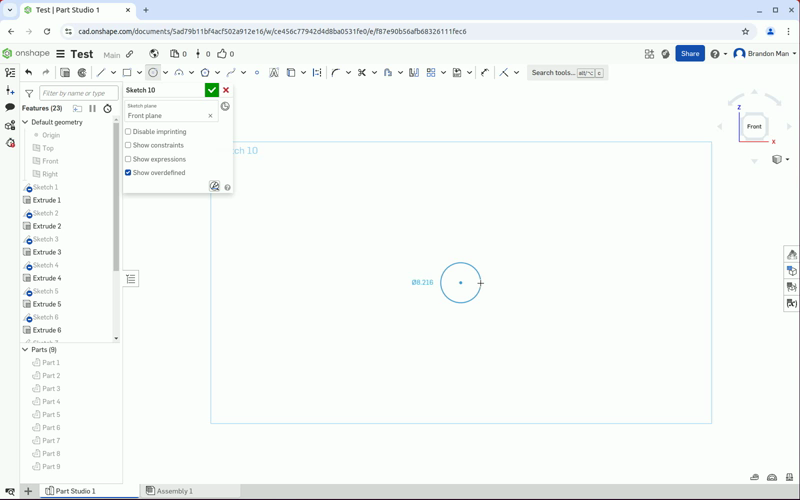
key(esc)
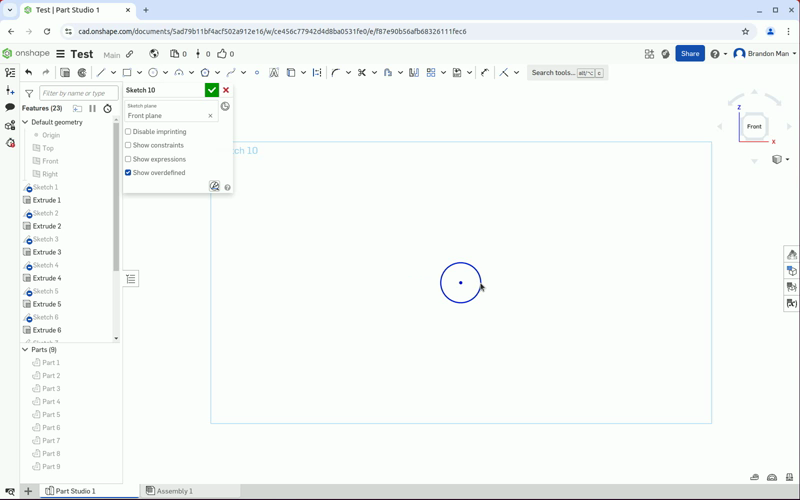
mouse_move(470, 298)
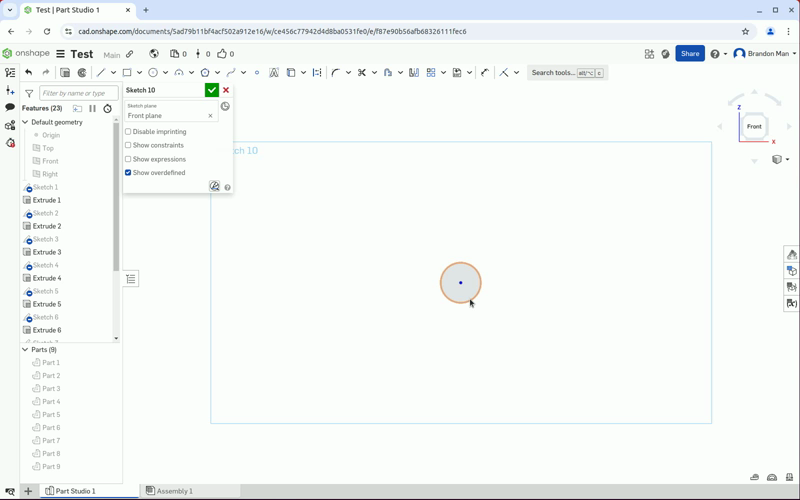
scroll(6)
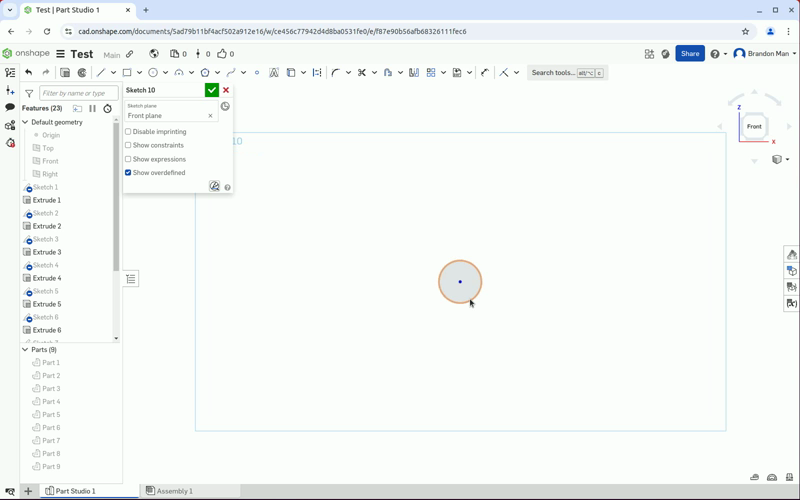
scroll(6)
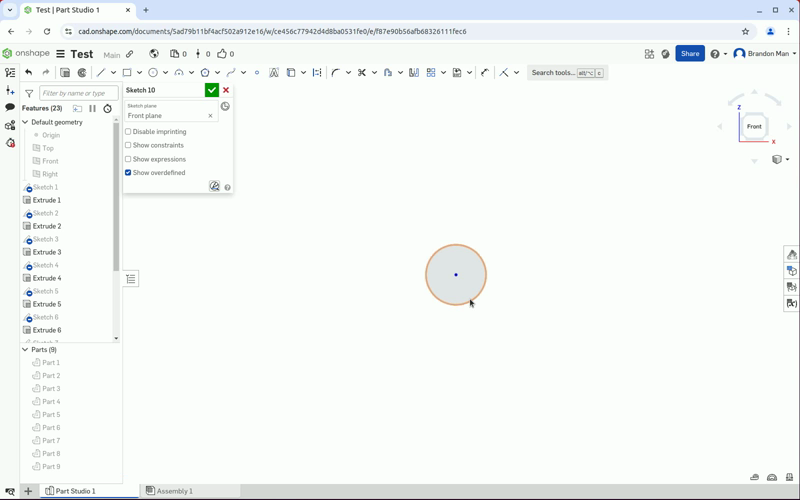
scroll(6)
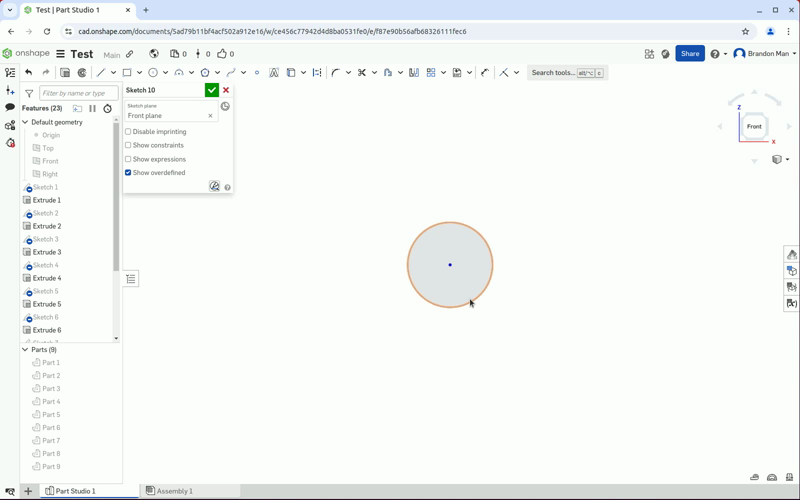
scroll(6)
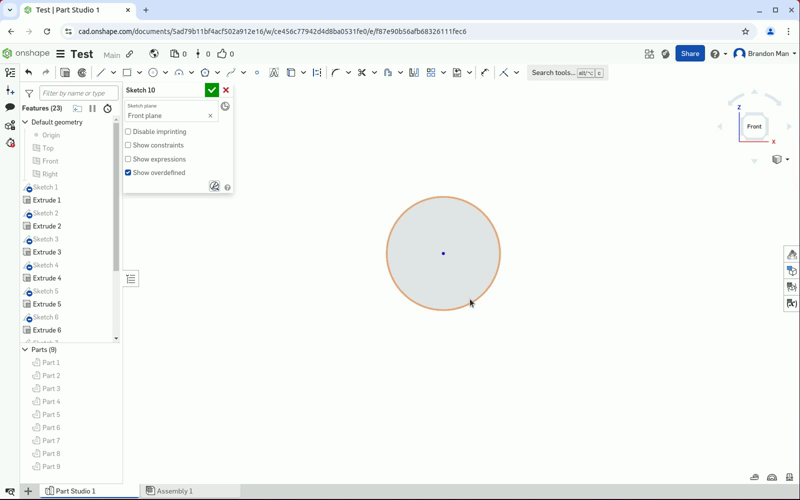
scroll(6)
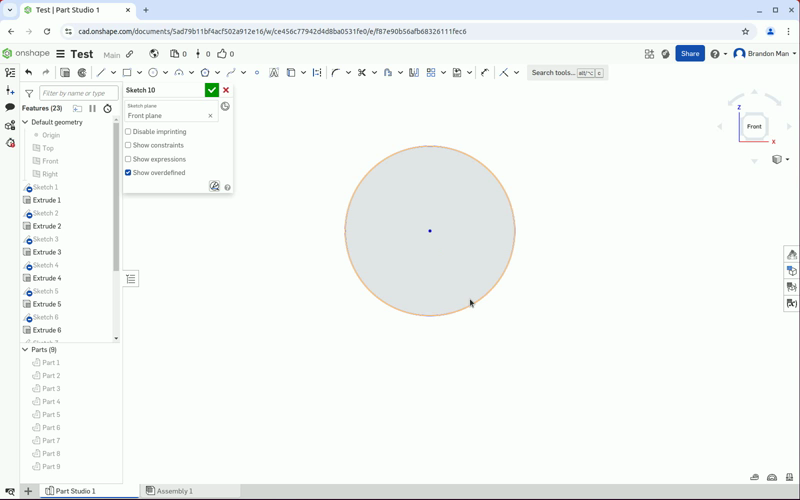
scroll(6)
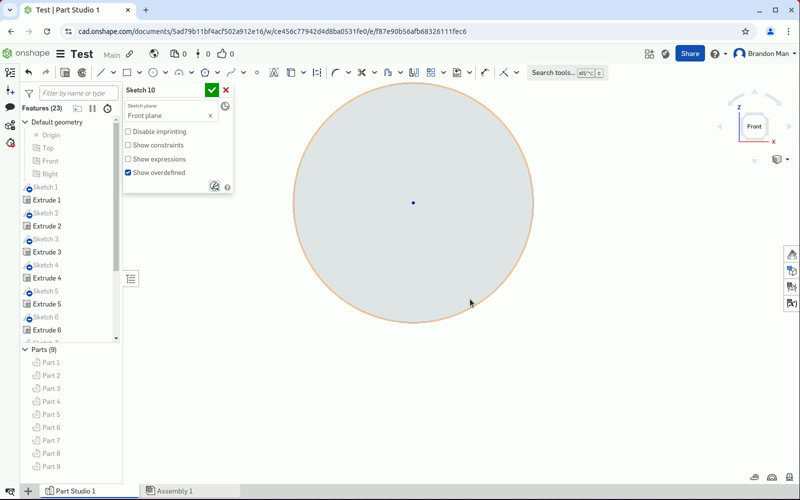
scroll(6)
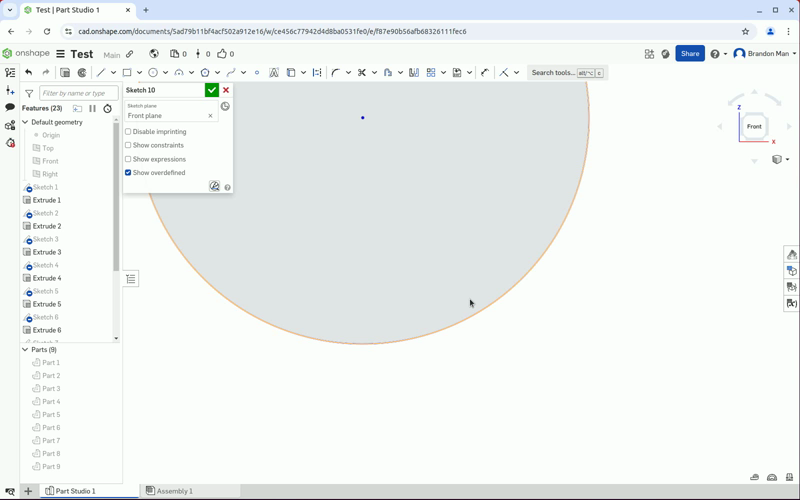
click(470, 298)
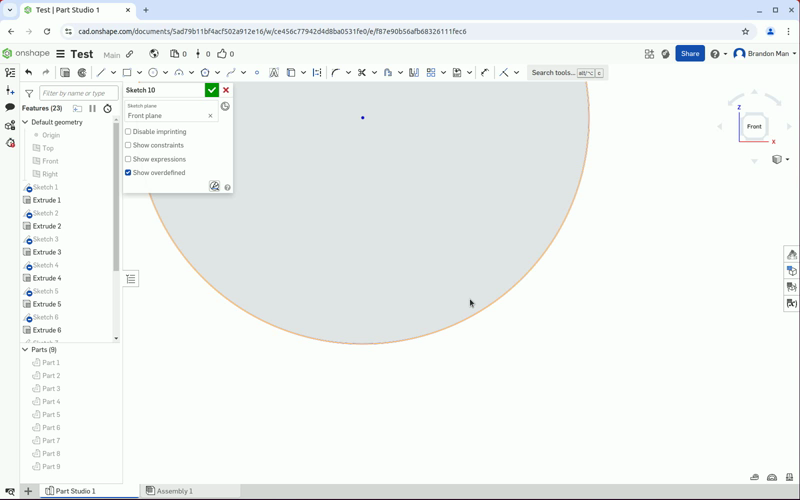
scroll(-6)
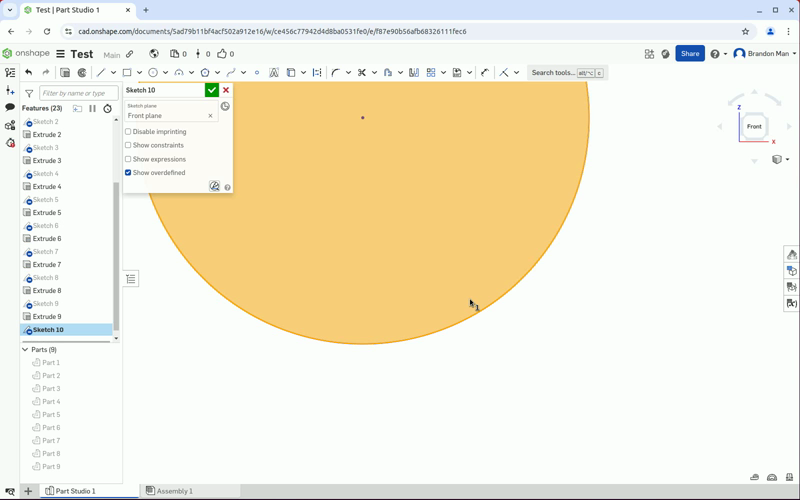
scroll(-6)
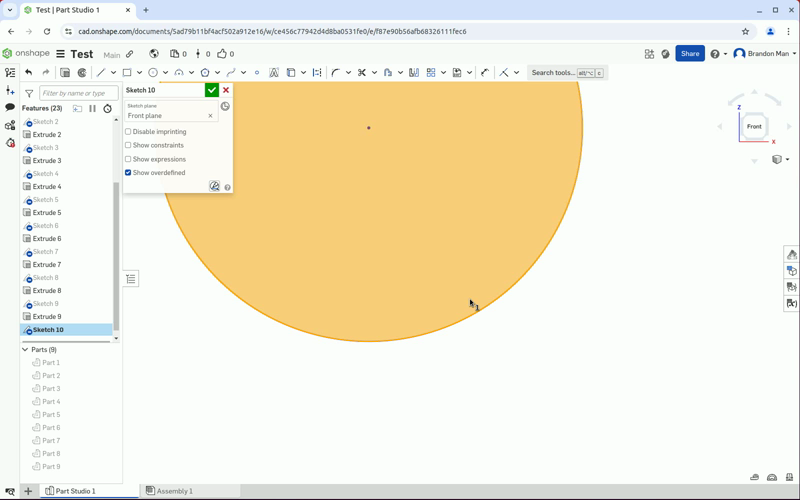
scroll(-6)
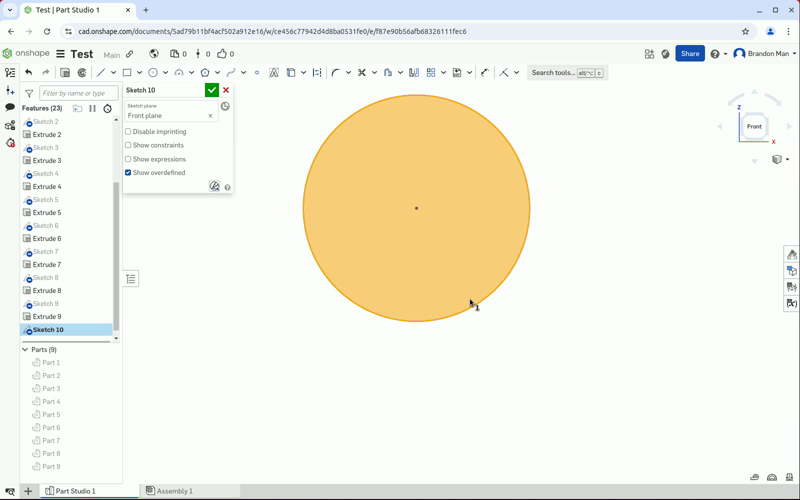
scroll(-6)
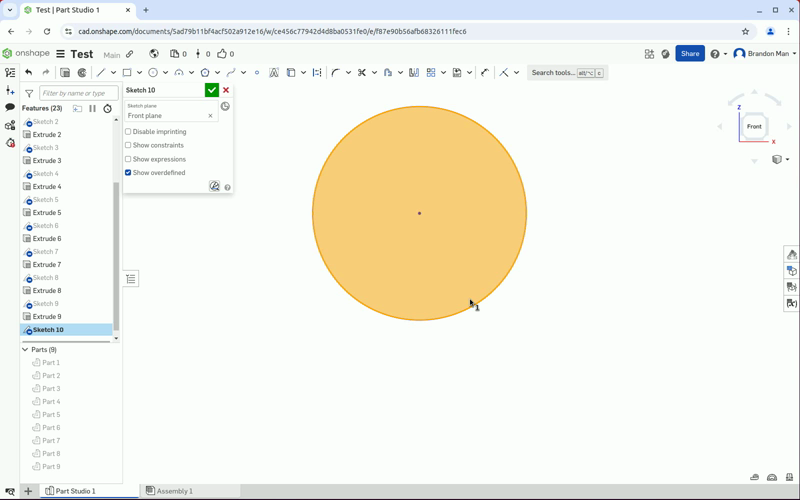
scroll(-6)
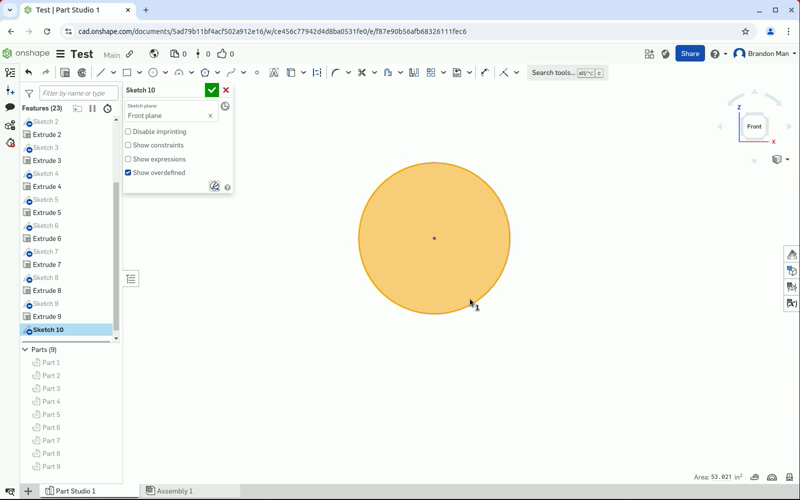
scroll(-6)
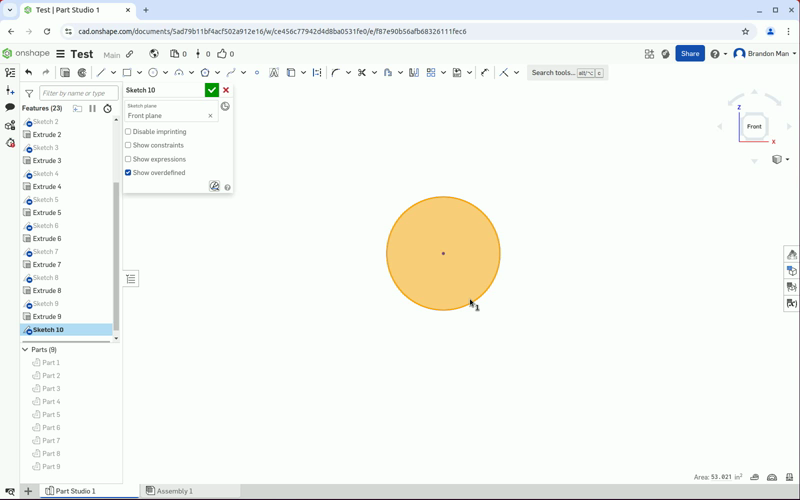
scroll(-6)
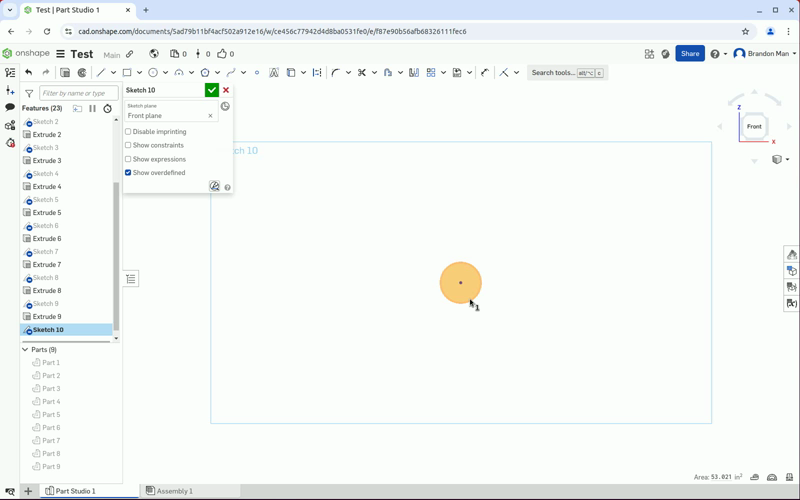
mouse_move(73, 352)
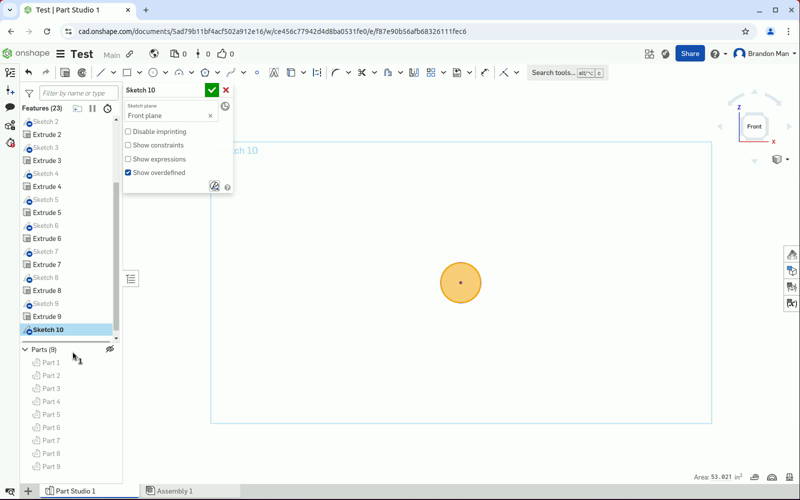
key(shift+y)
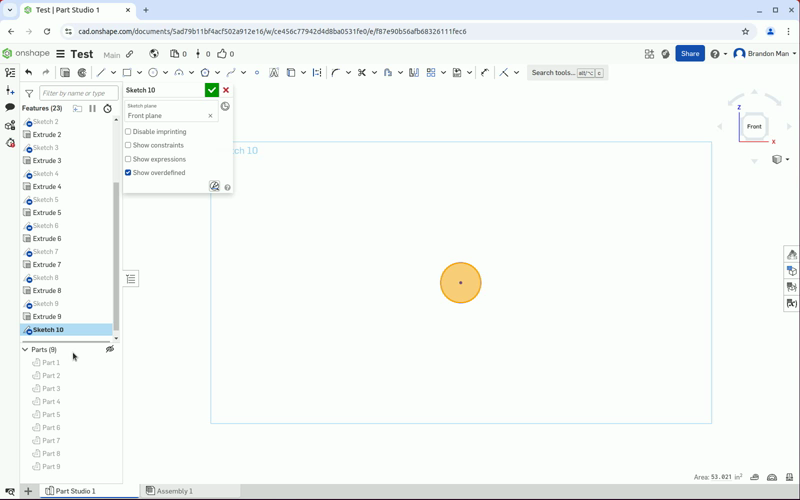
key(shift+e)
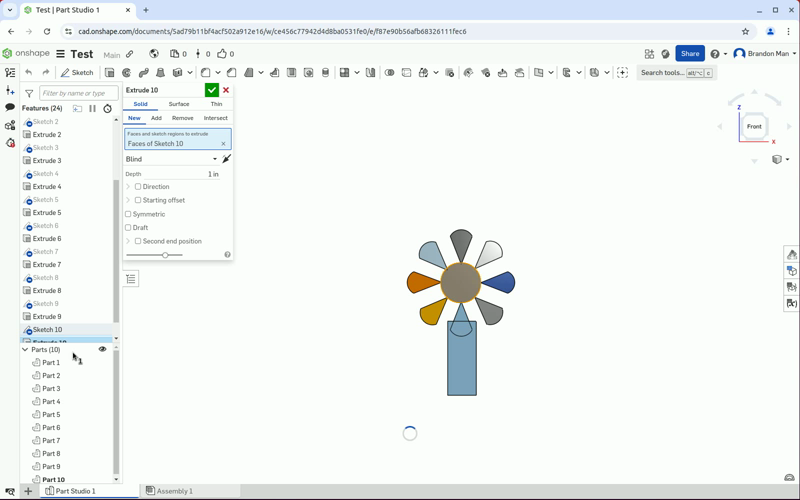
mouse_move(143, 106)
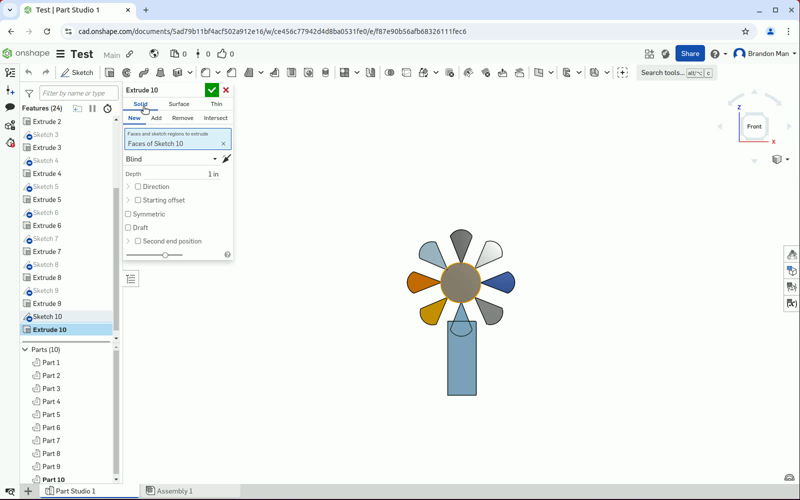
click(143, 106)
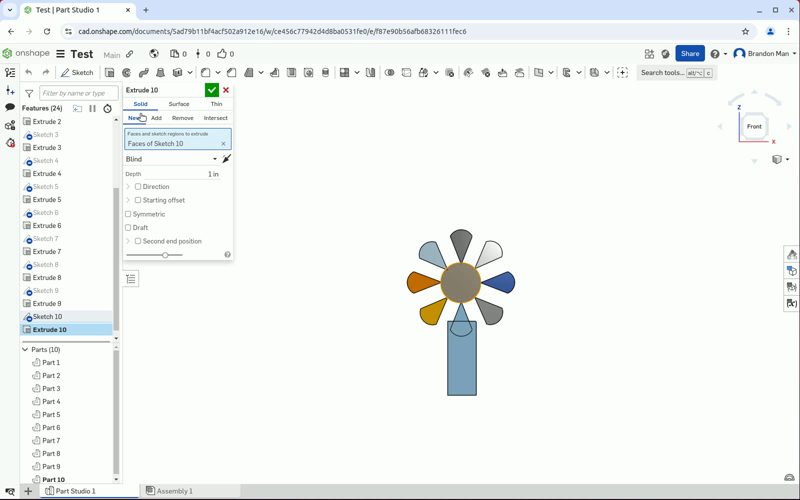
mouse_move(137, 120)
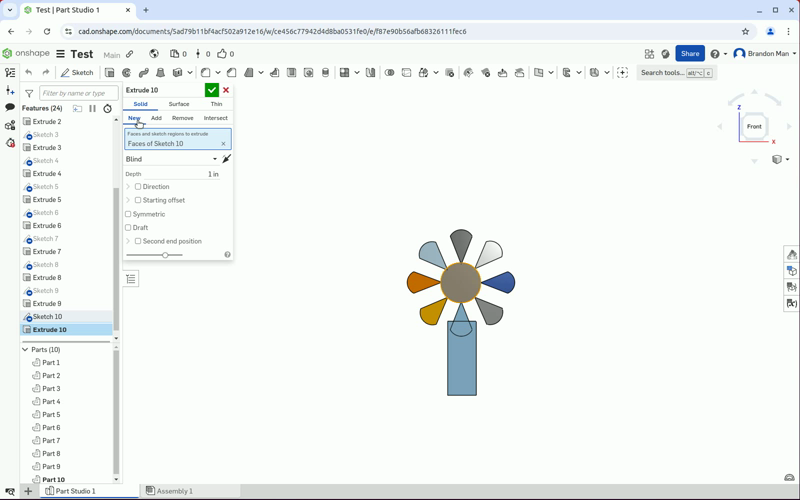
click(137, 120)
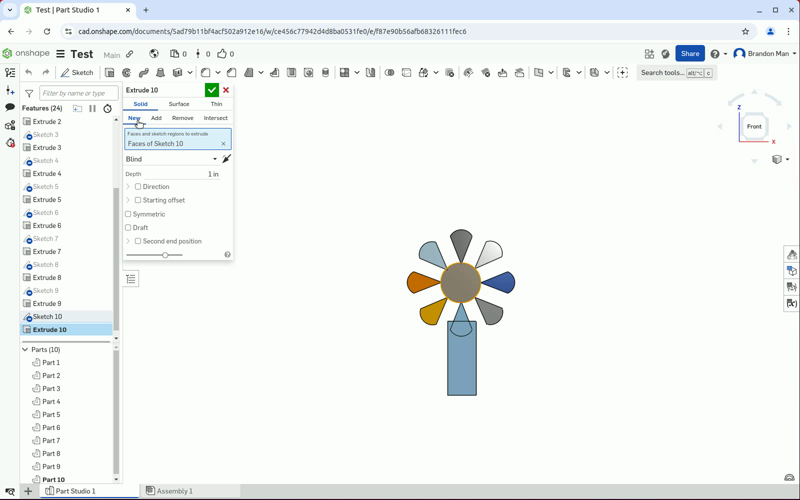
key(tab, 4)
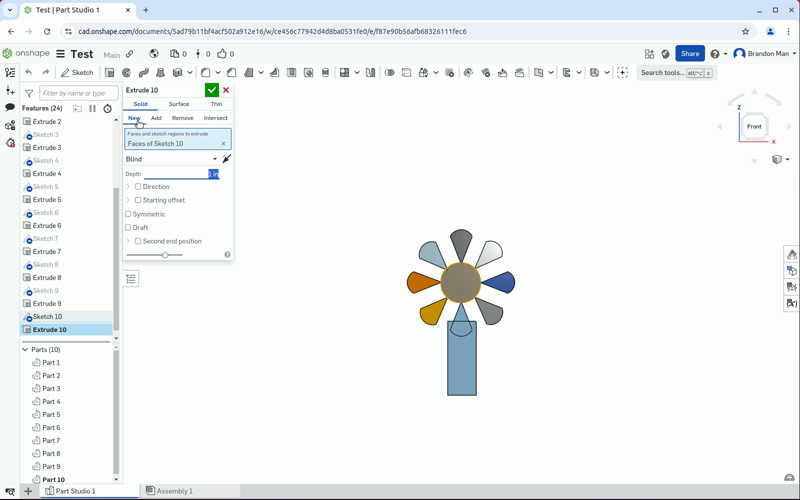
text(8.425)
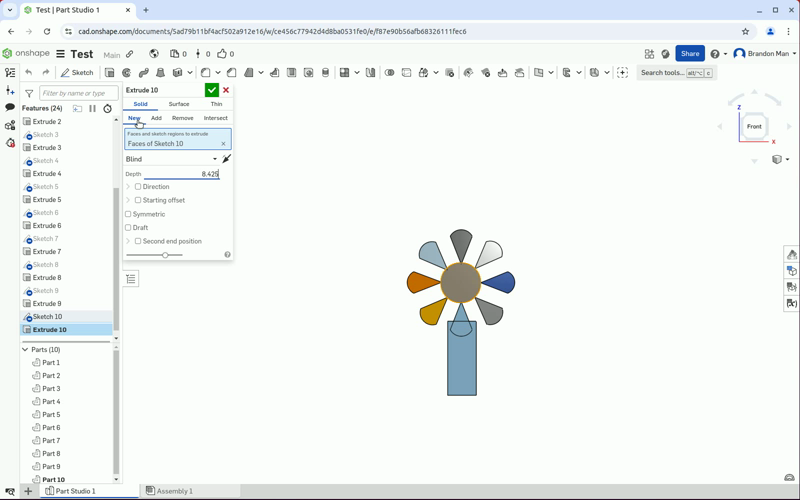
key(enter)
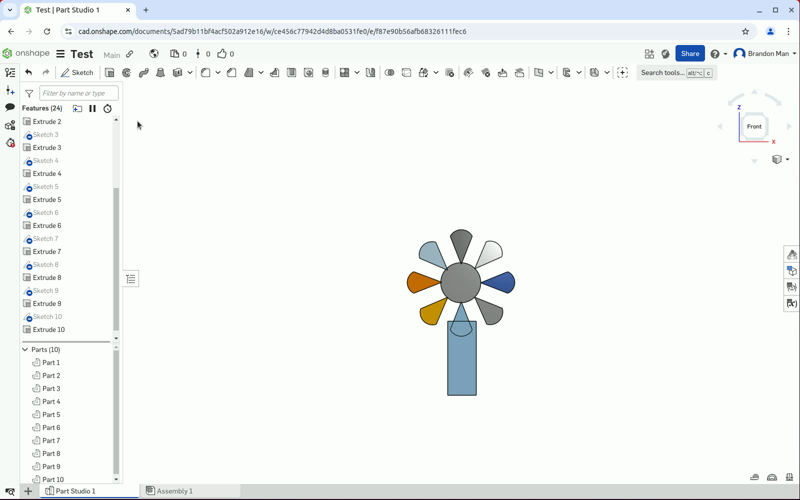
key(shift+h)
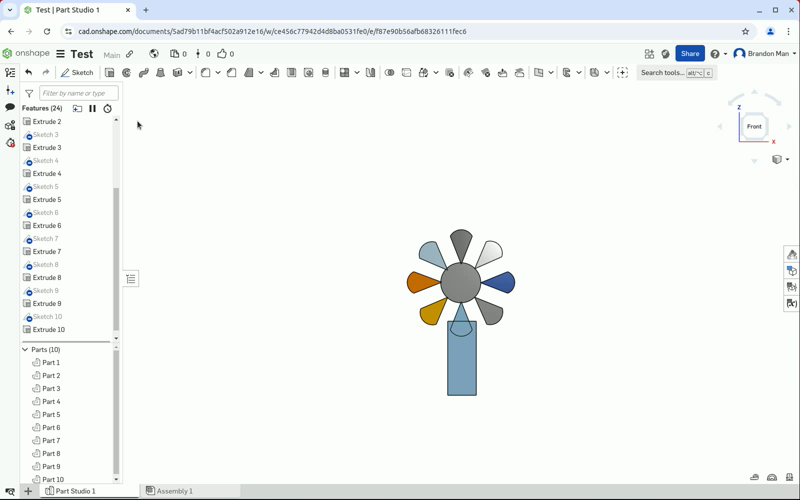
key(shift+h)
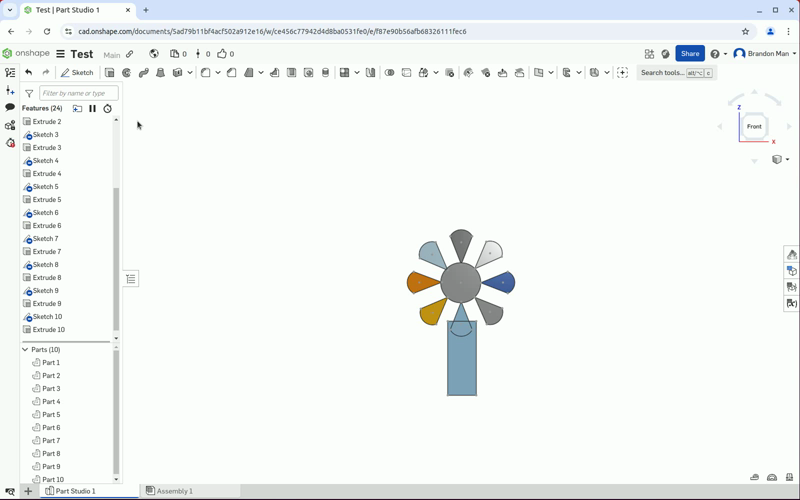
key(shift+7)
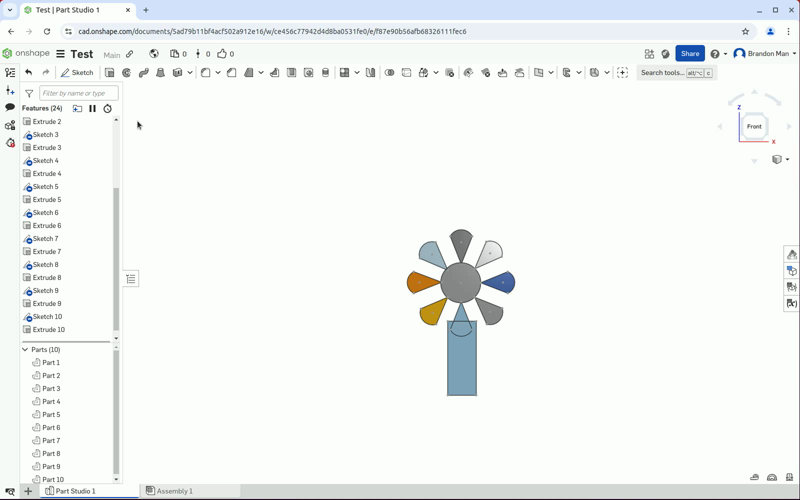
key(left, 2)
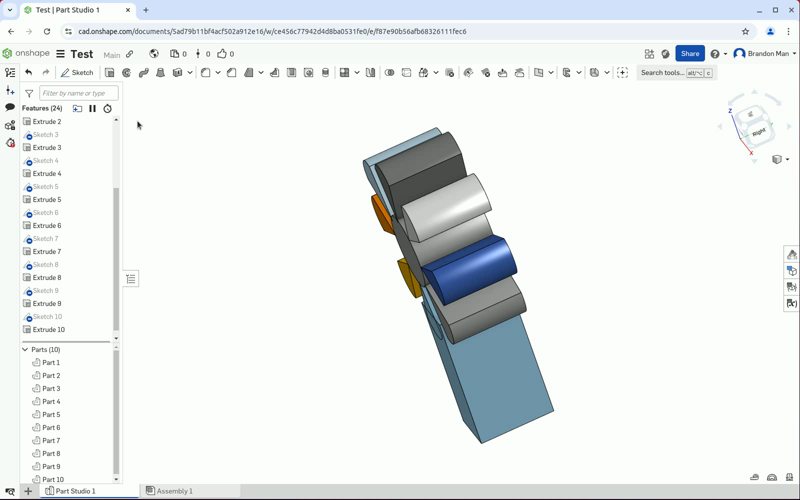
key(down, 2)
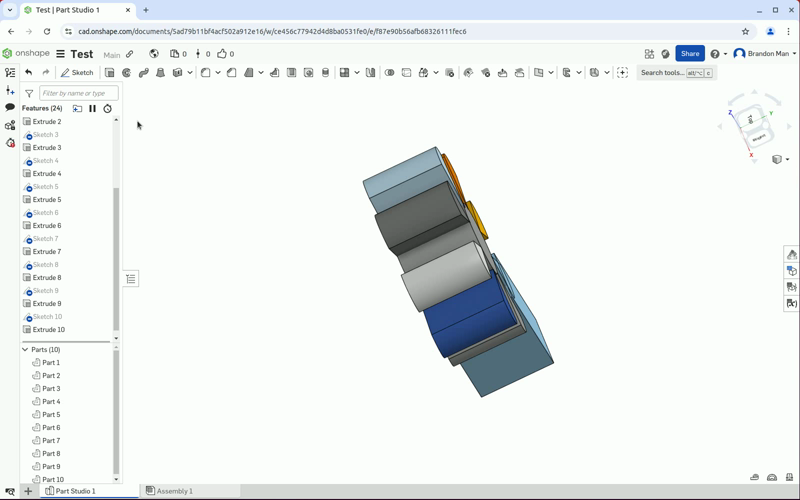
key(up, 2)
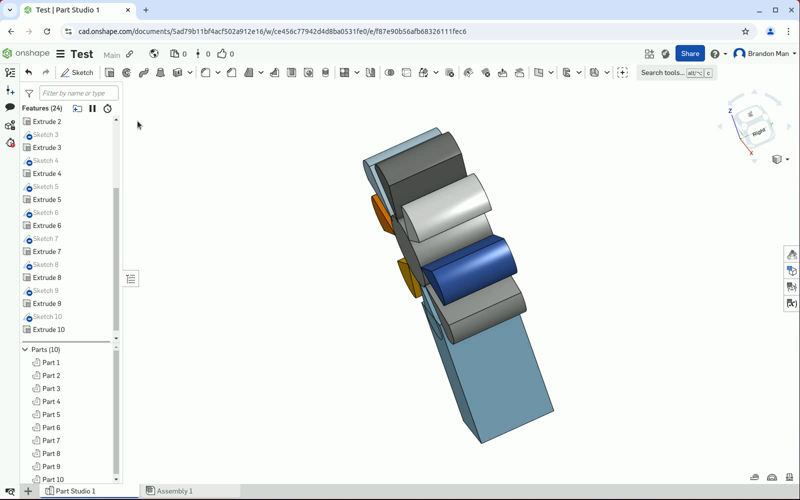
key(right, 2)
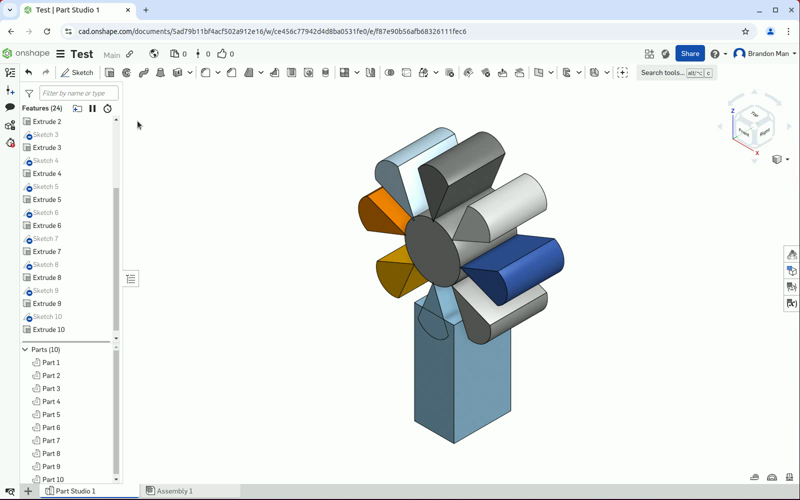
mouse_move(69, 85)
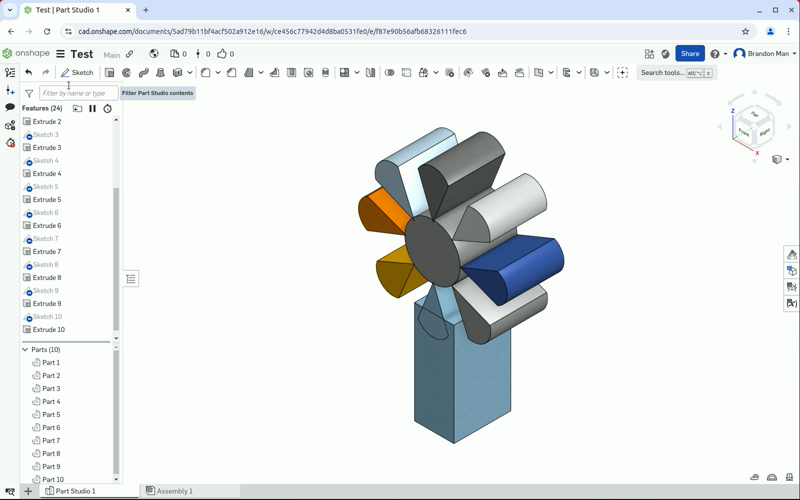
click(69, 85)